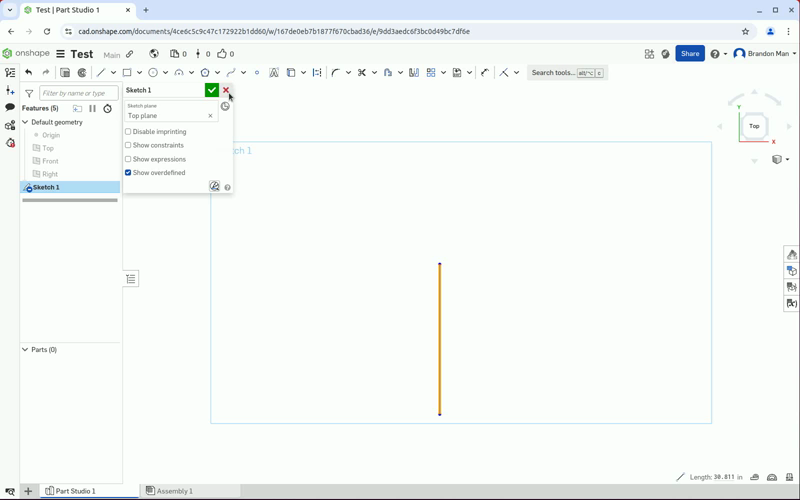
key(shift+h)
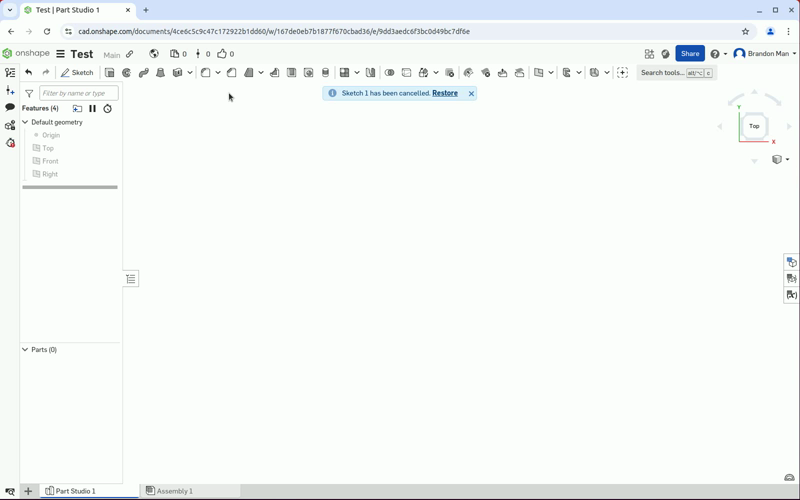
mouse_move(73, 352)
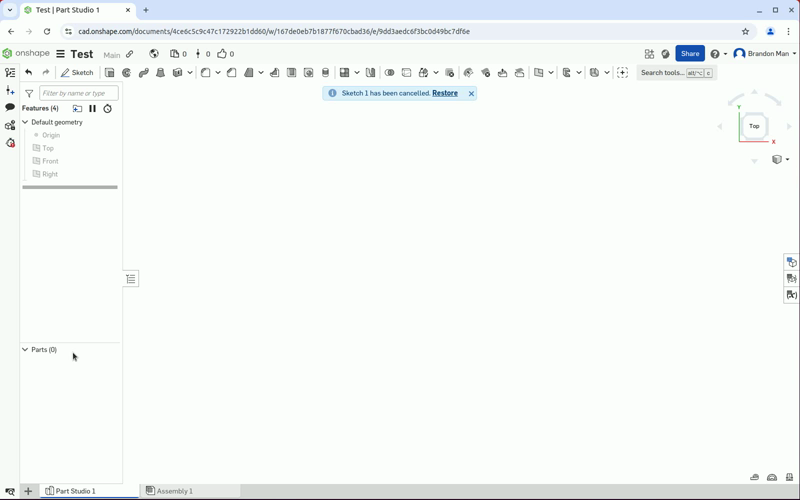
key(y)
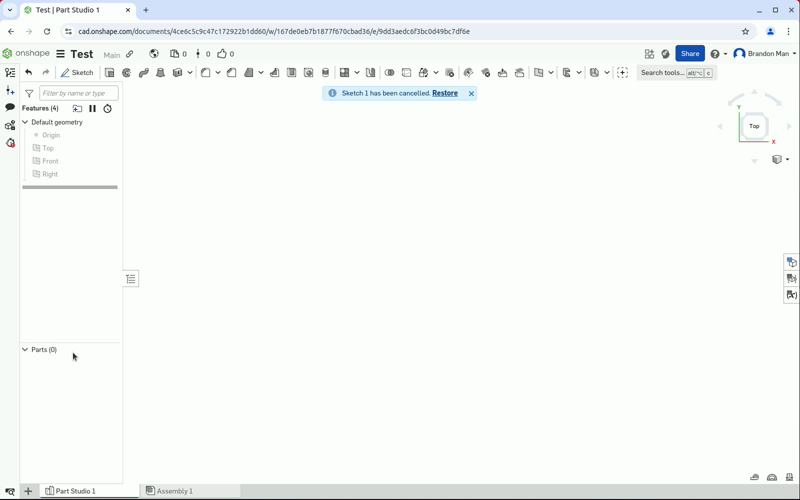
key(shift+p)
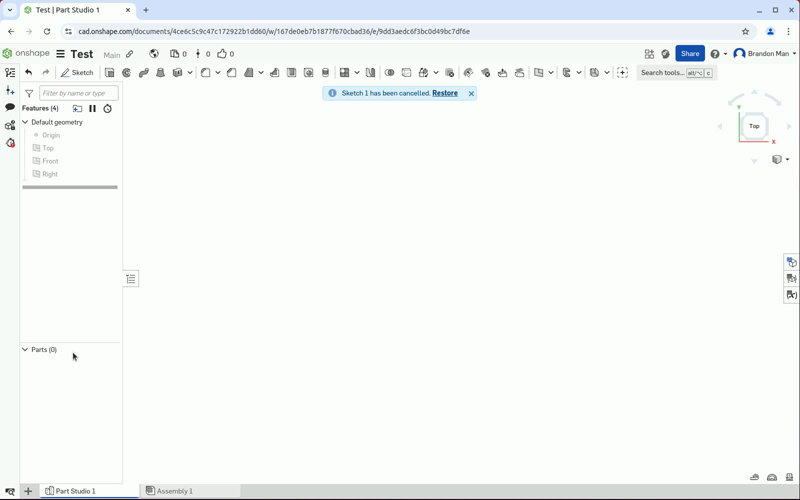
key(space)
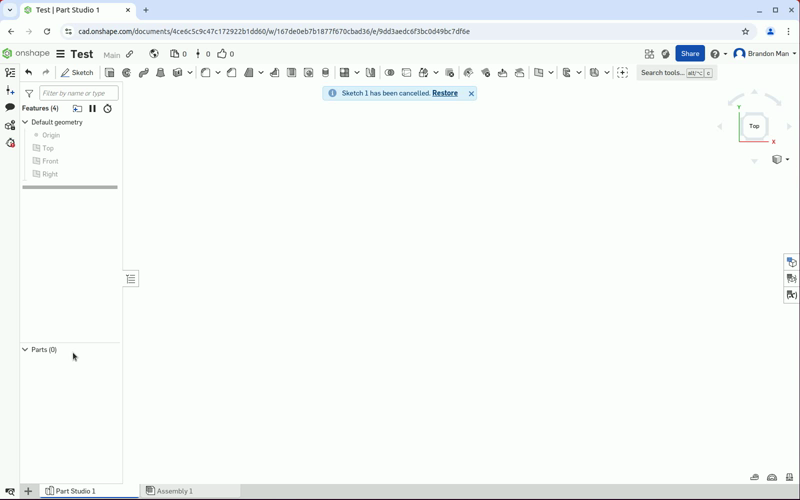
key_down(shift)
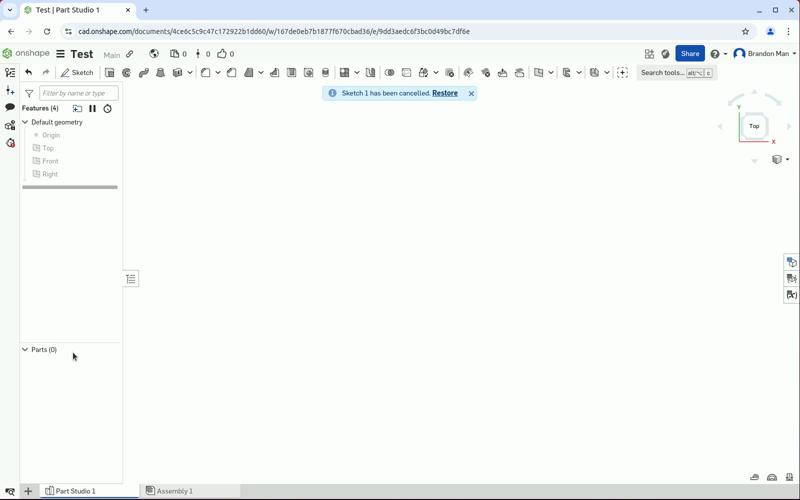
key(up)
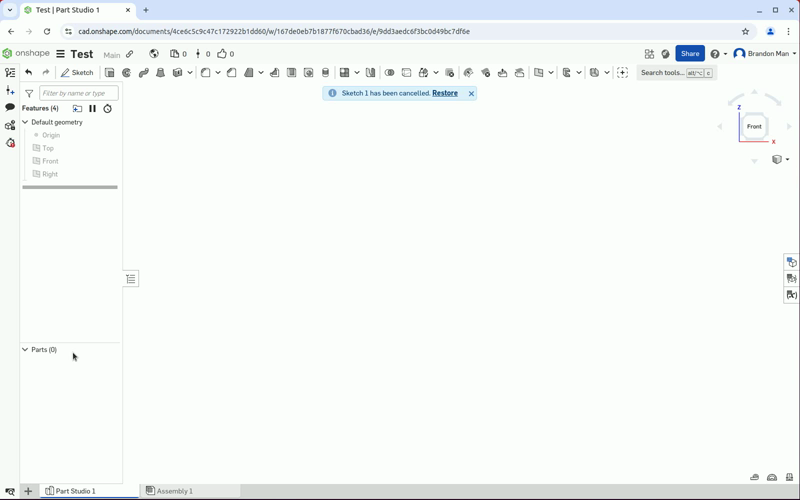
key_up(shift)
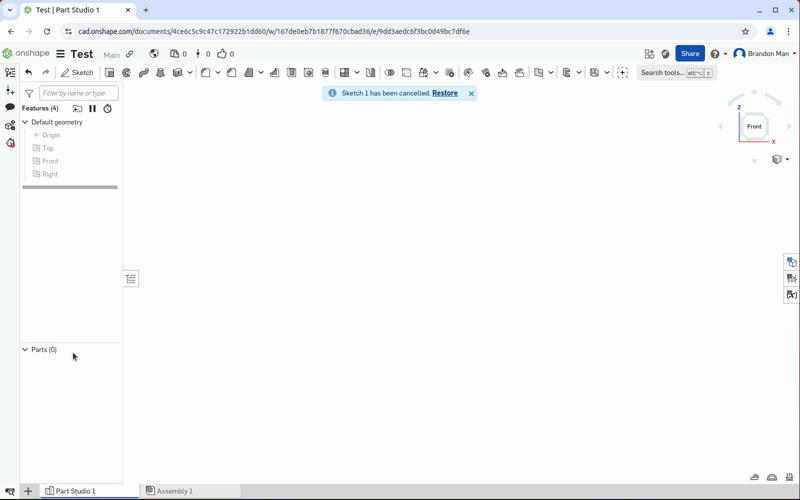
mouse_move(73, 352)
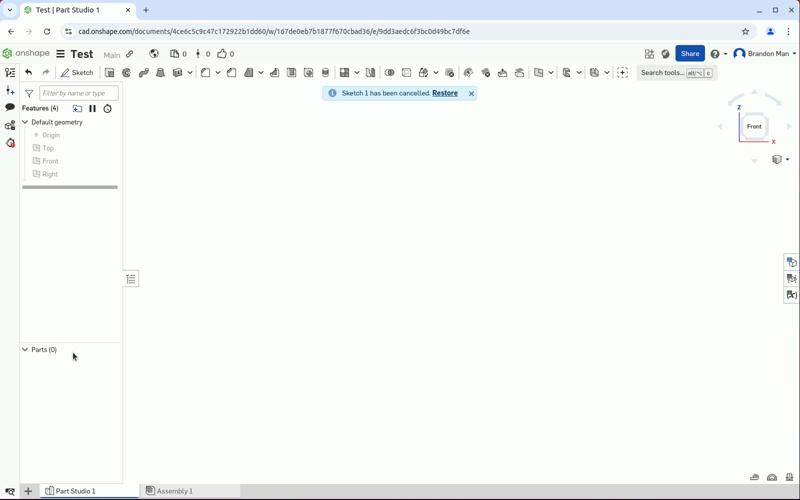
key(shift+y)
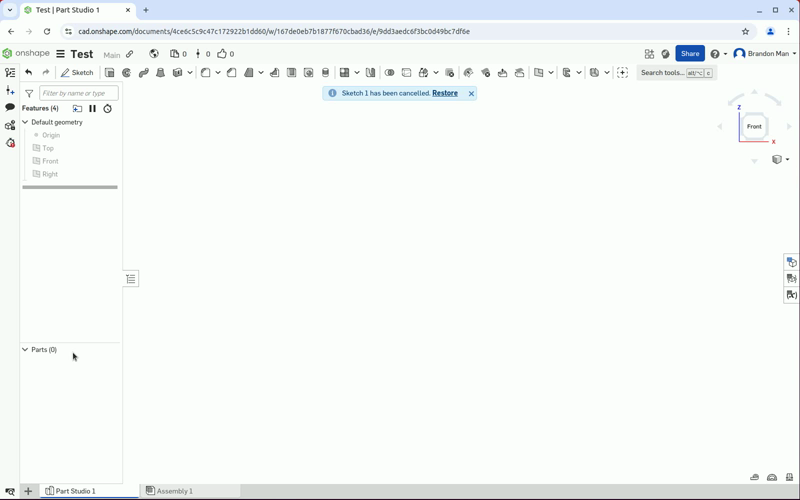
key(shift+s)
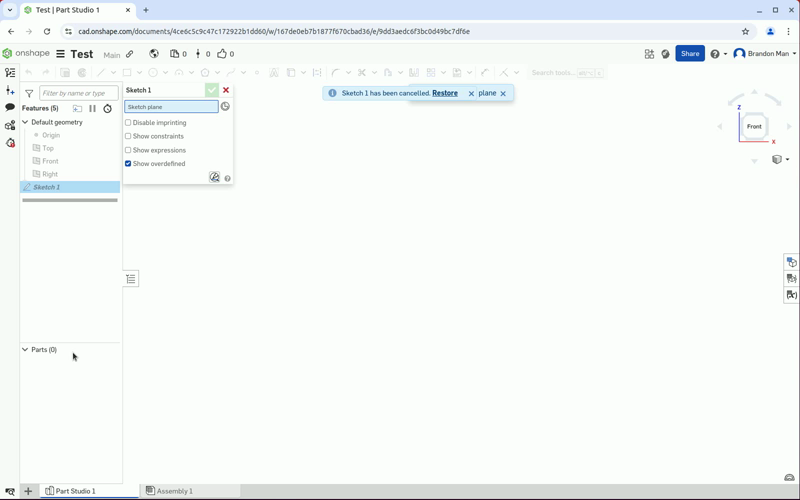
mouse_move(73, 163)
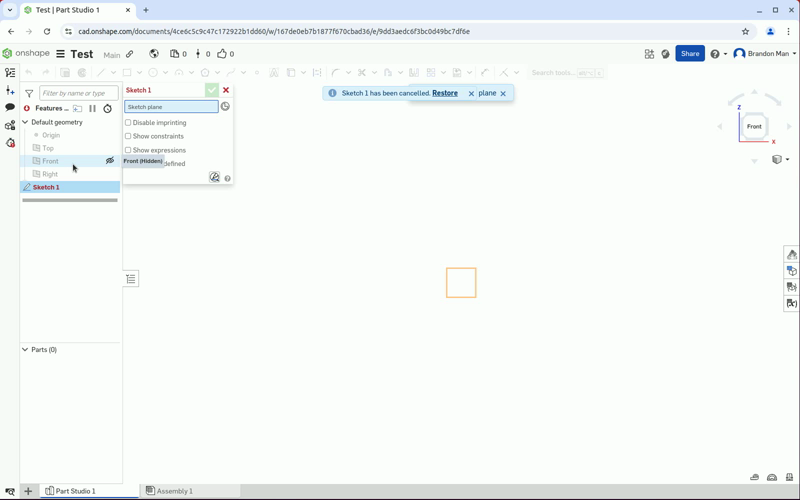
click(73, 163)
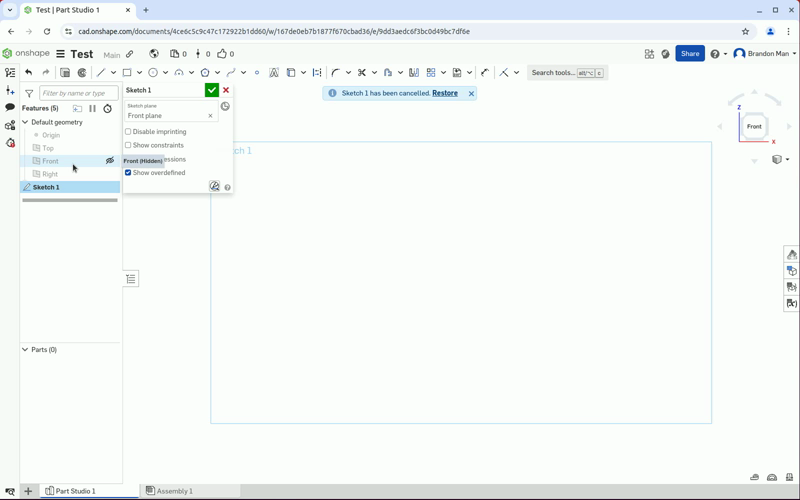
mouse_move(73, 352)
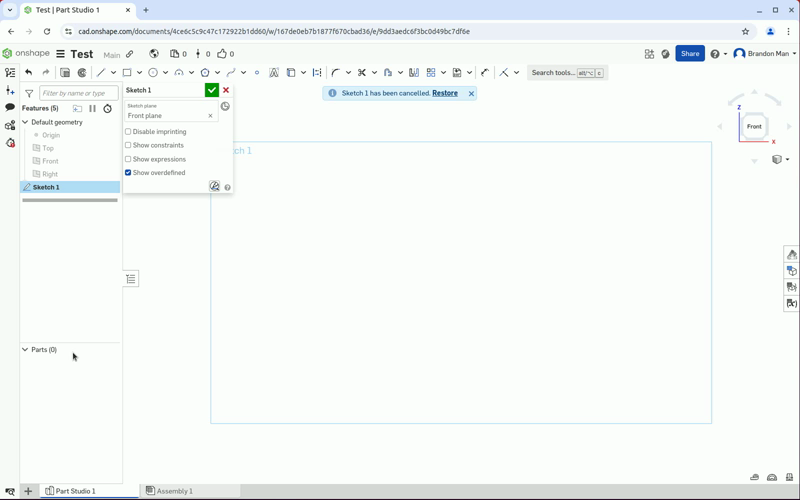
key(y)
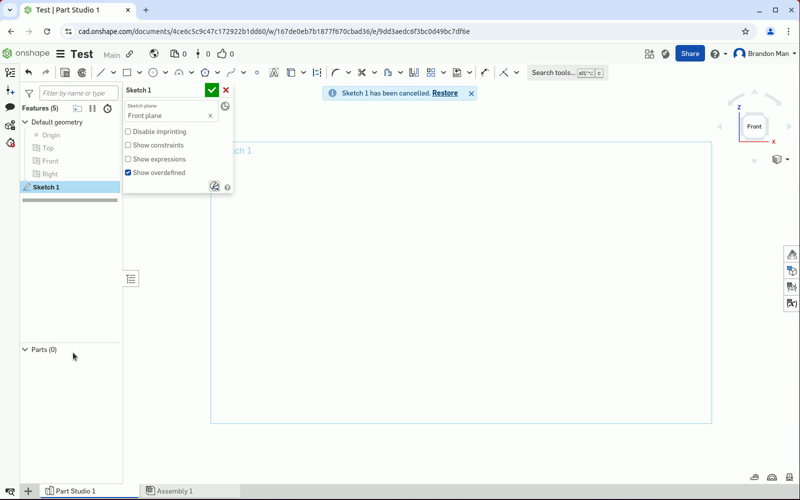
key(l)
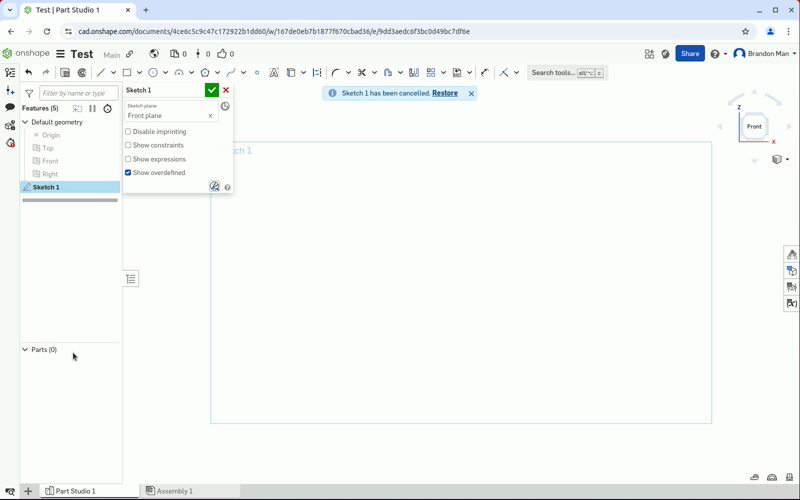
key_down(shift)
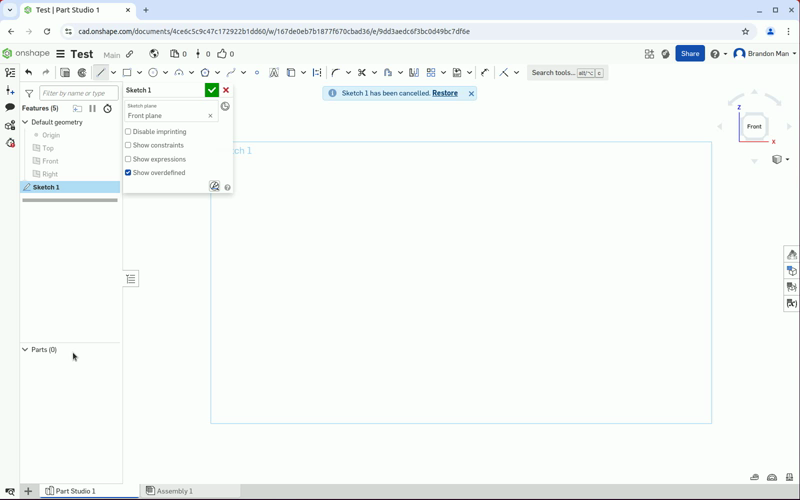
mouse_move(348, 286)
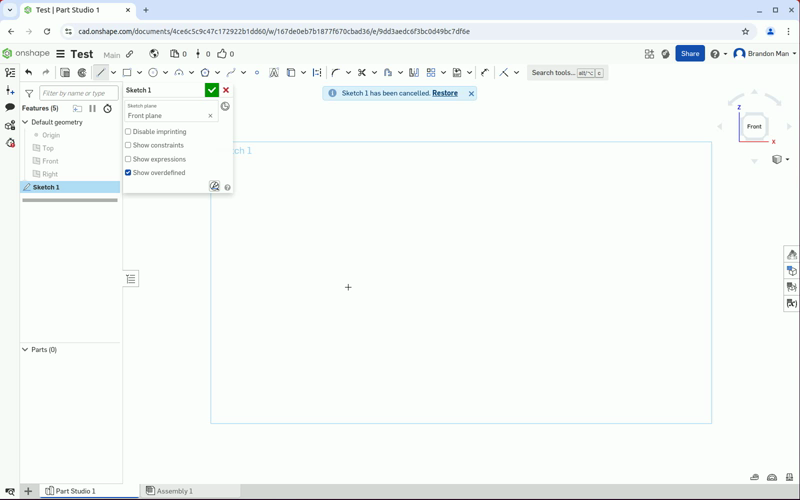
click(348, 286)
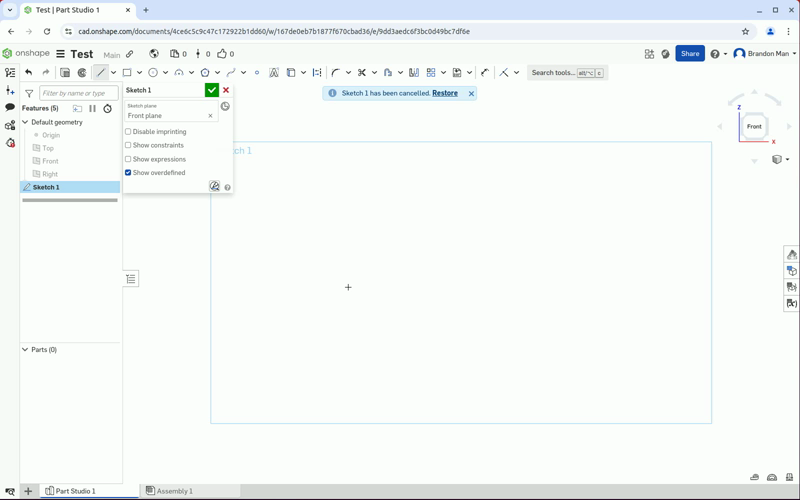
key_up(shift)
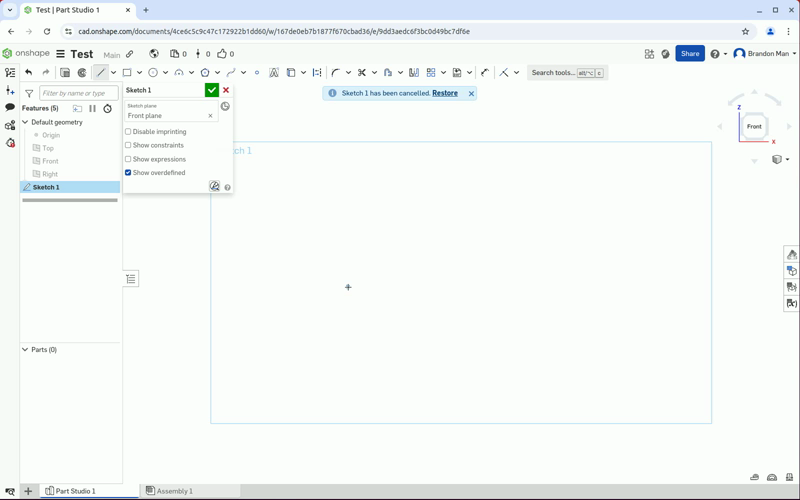
key_down(shift)
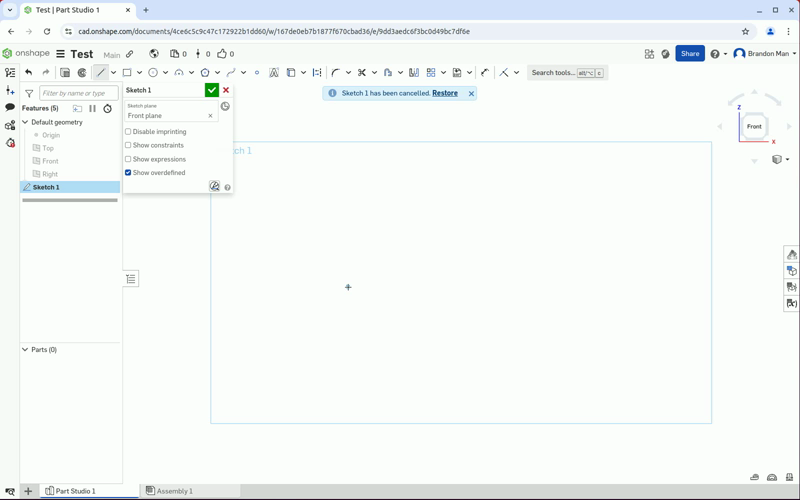
mouse_move(411, 286)
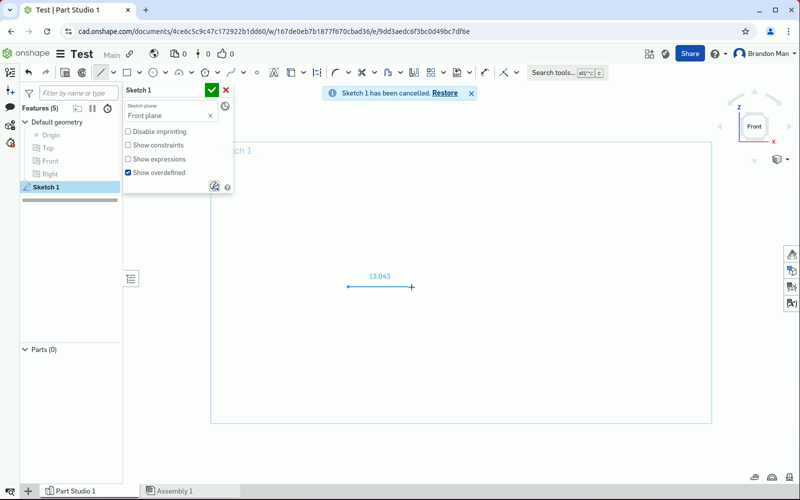
click(411, 286)
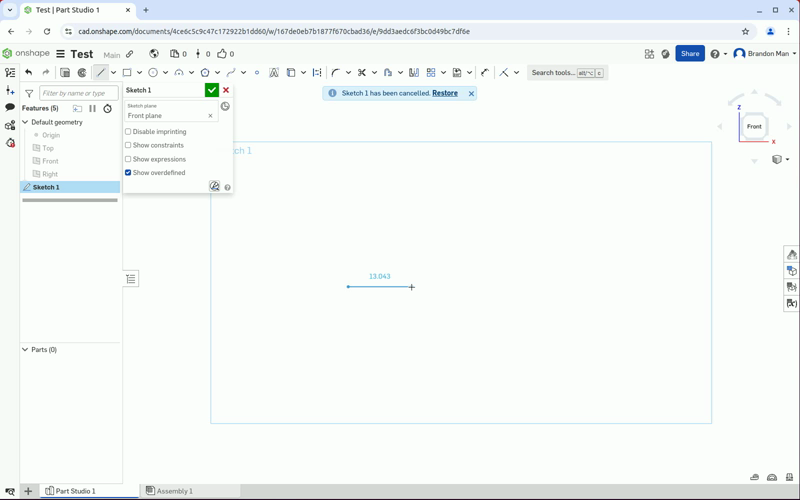
key_up(shift)
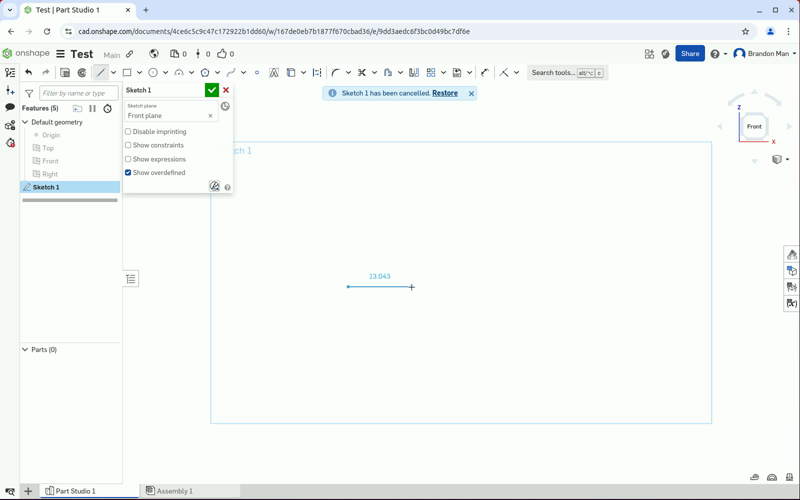
key_down(shift)
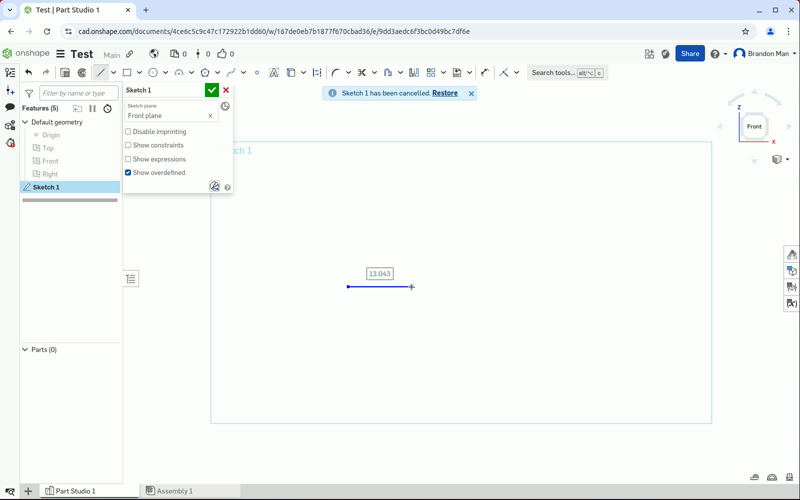
mouse_move(572, 286)
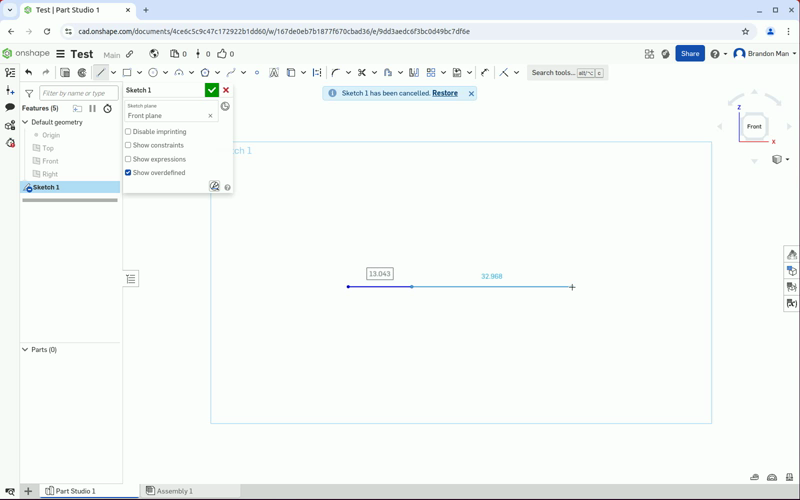
click(572, 286)
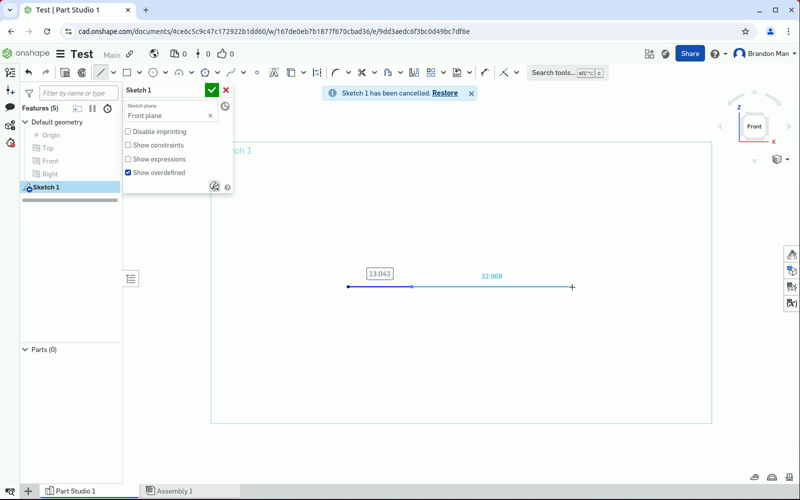
key_up(shift)
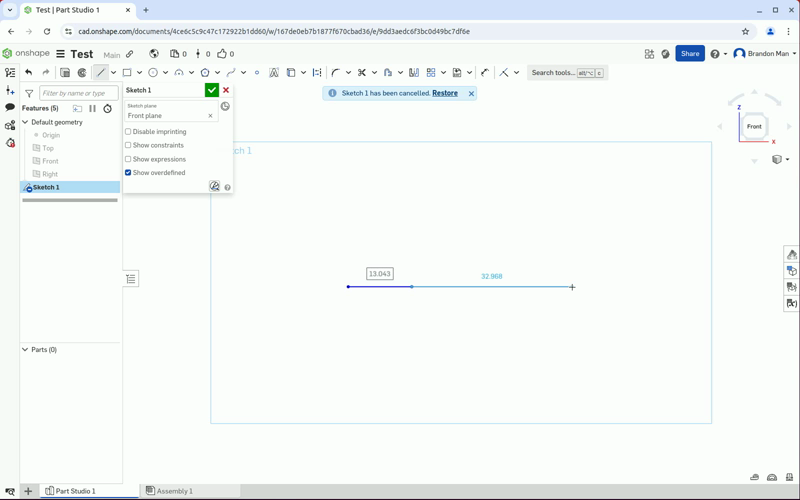
key_down(shift)
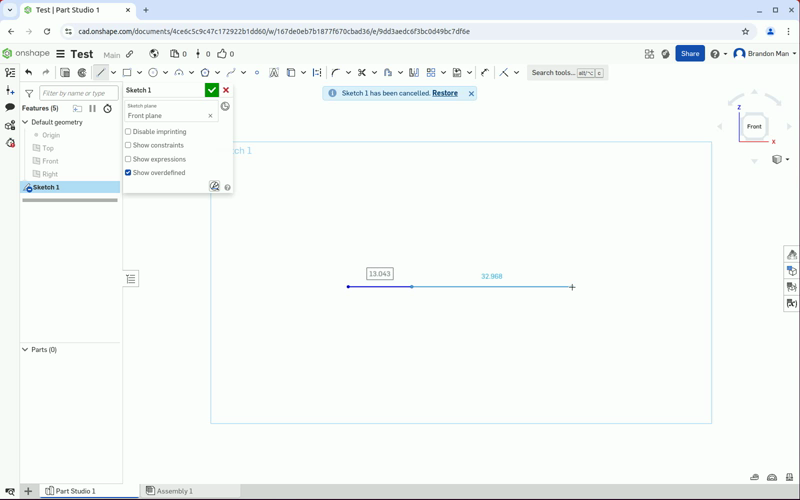
mouse_move(589, 286)
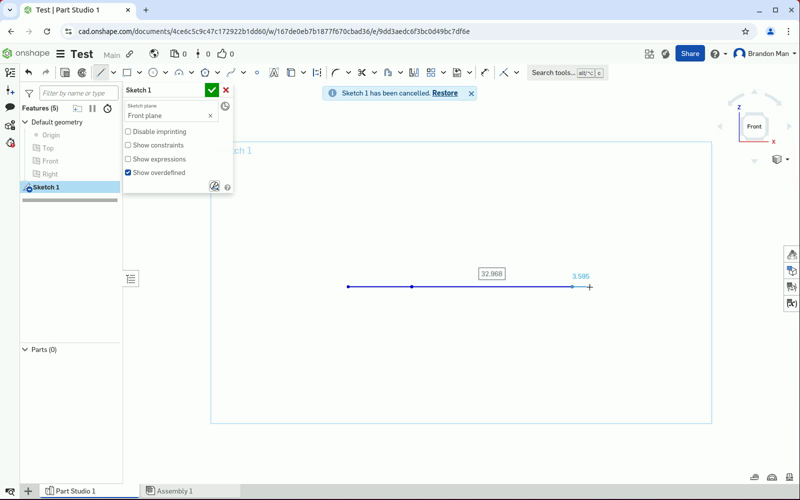
mouse_move(572, 279)
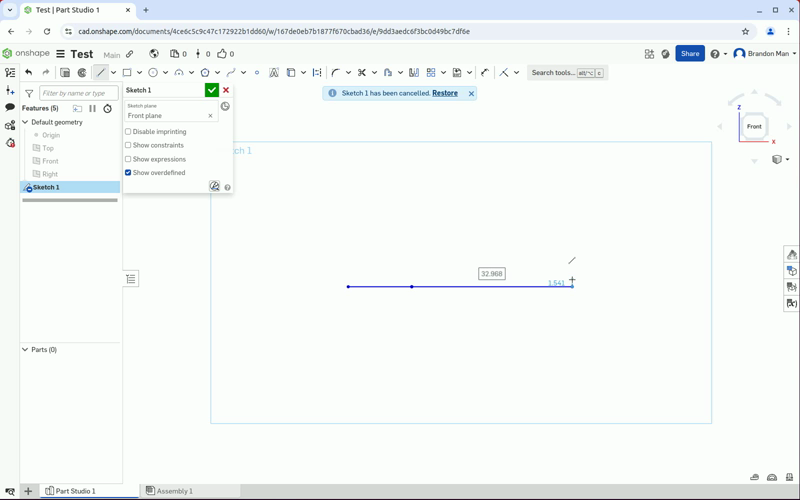
scroll(6)
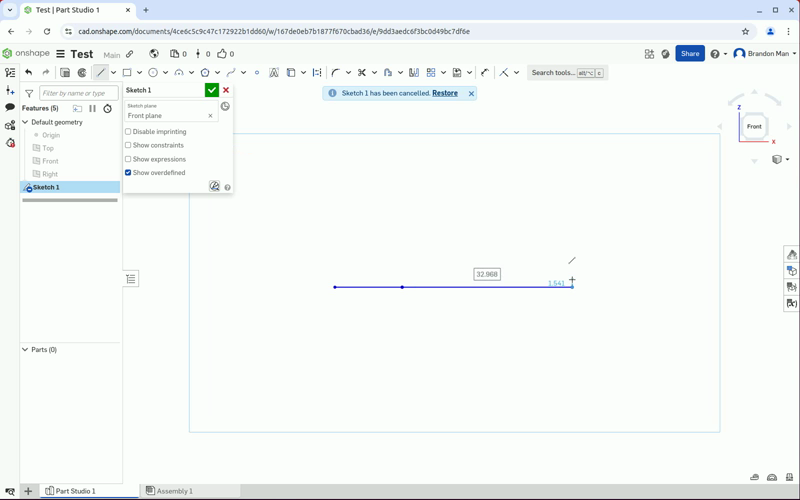
scroll(6)
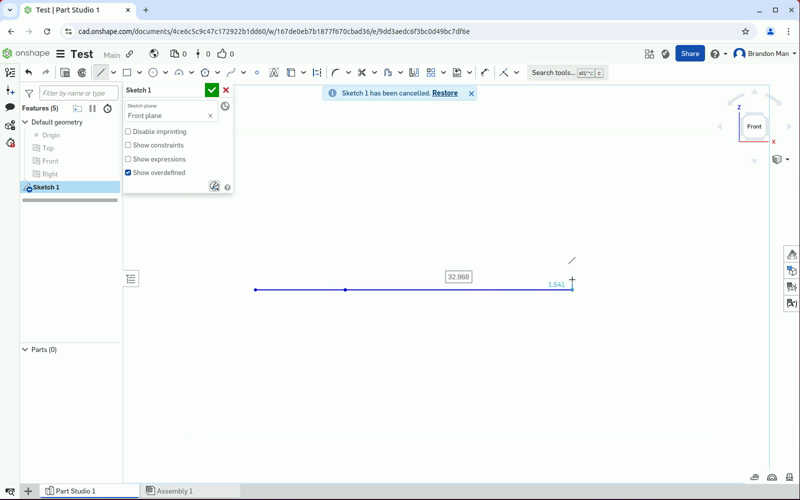
scroll(6)
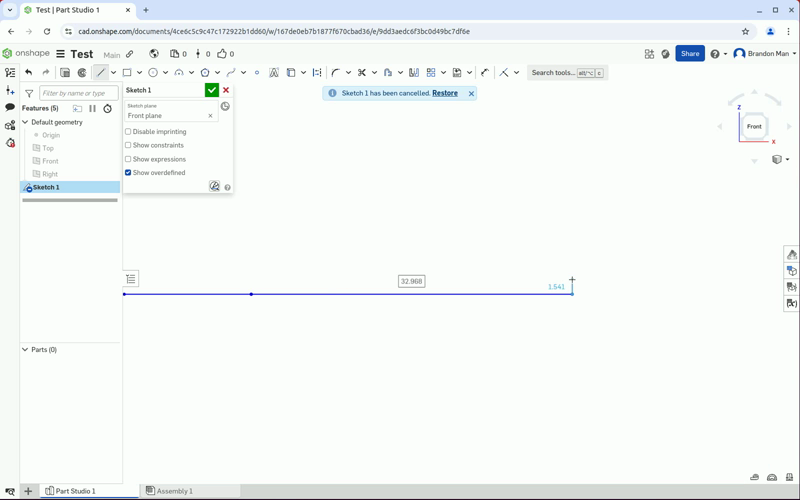
scroll(6)
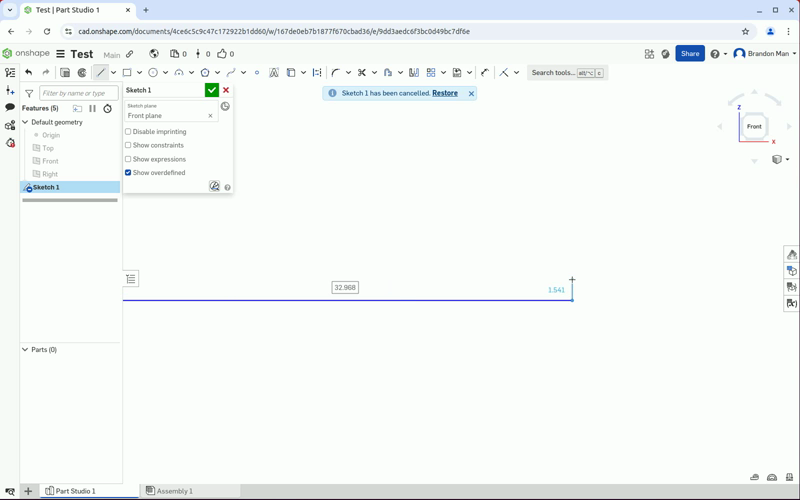
scroll(6)
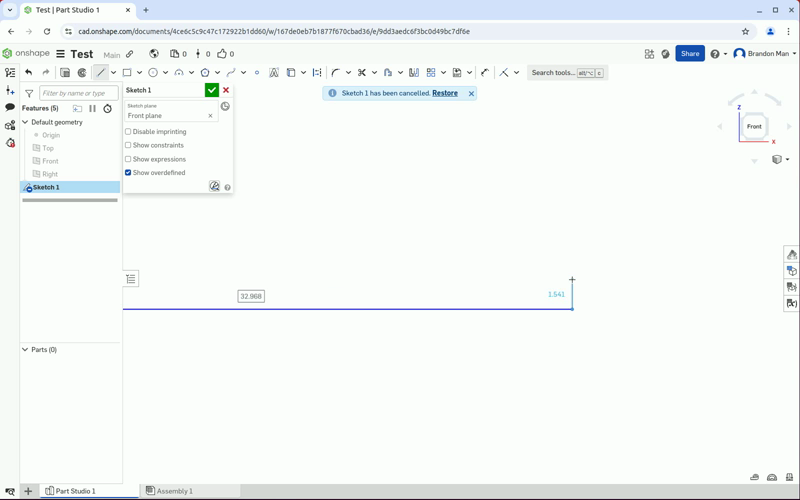
scroll(6)
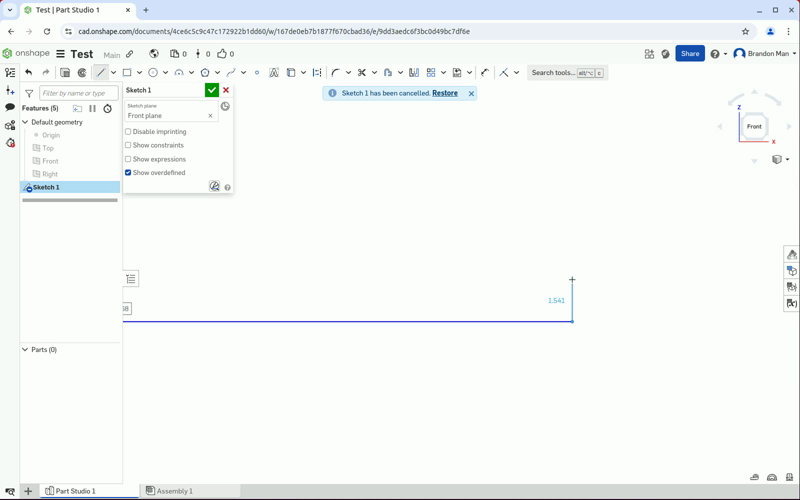
scroll(6)
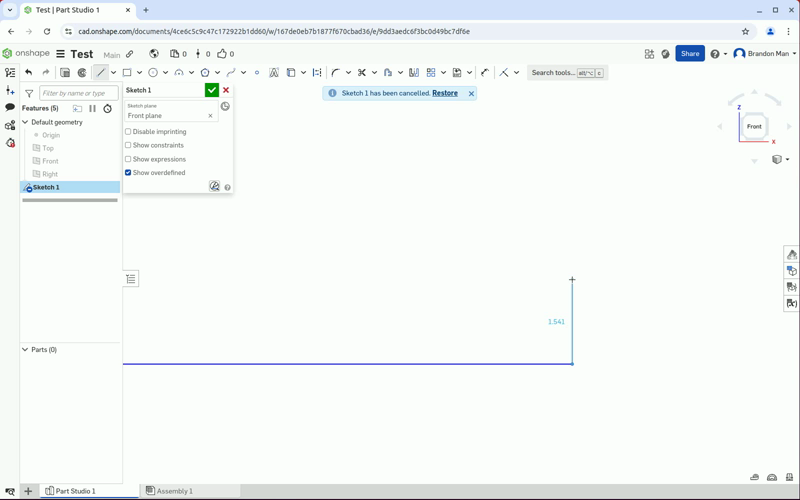
click(572, 279)
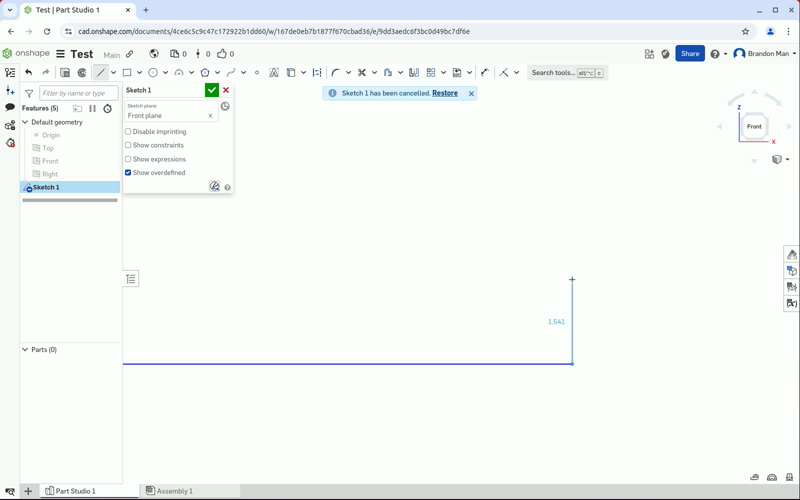
scroll(-6)
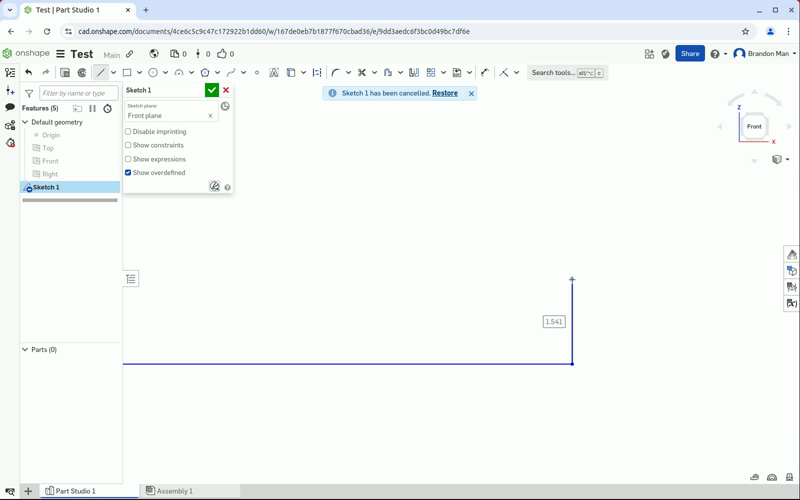
scroll(-6)
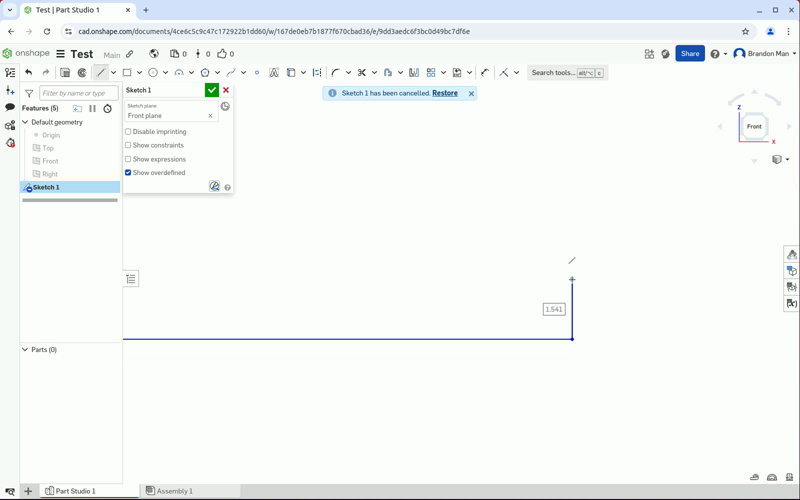
scroll(-6)
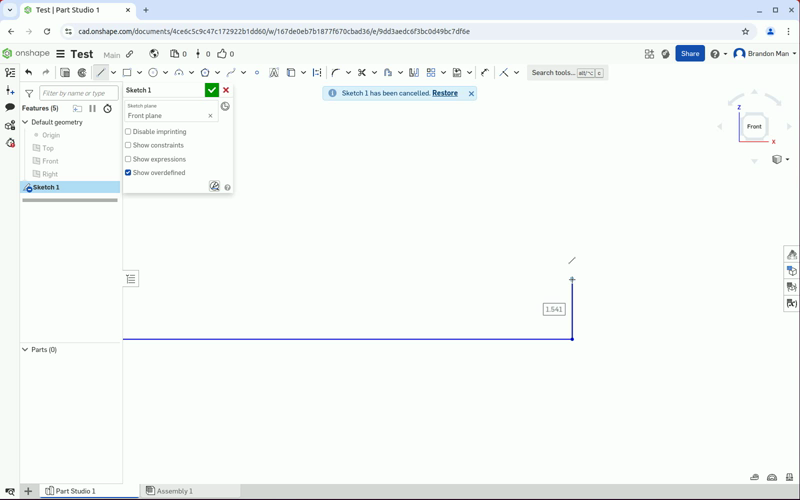
scroll(-6)
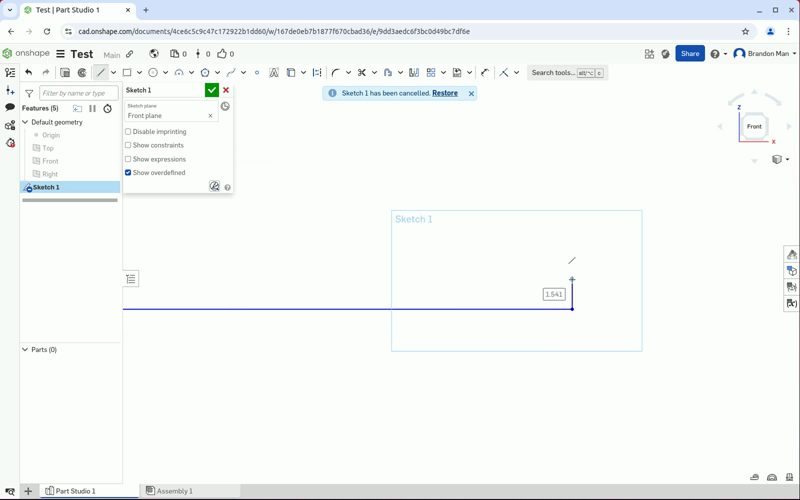
scroll(-6)
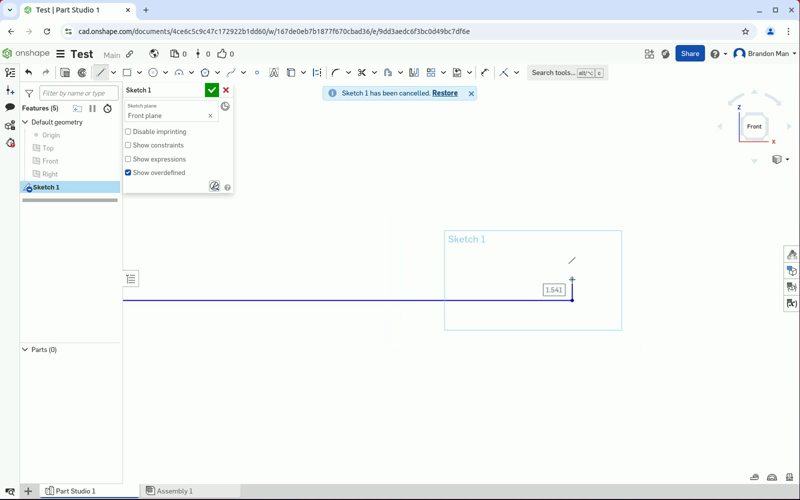
scroll(-6)
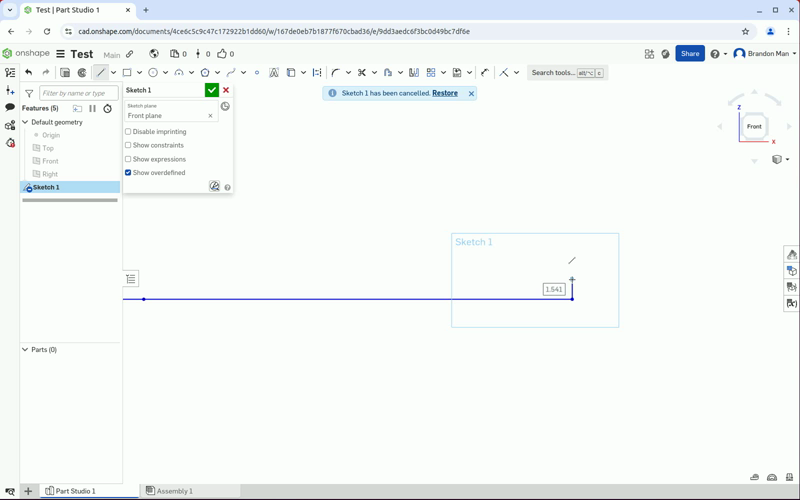
scroll(-6)
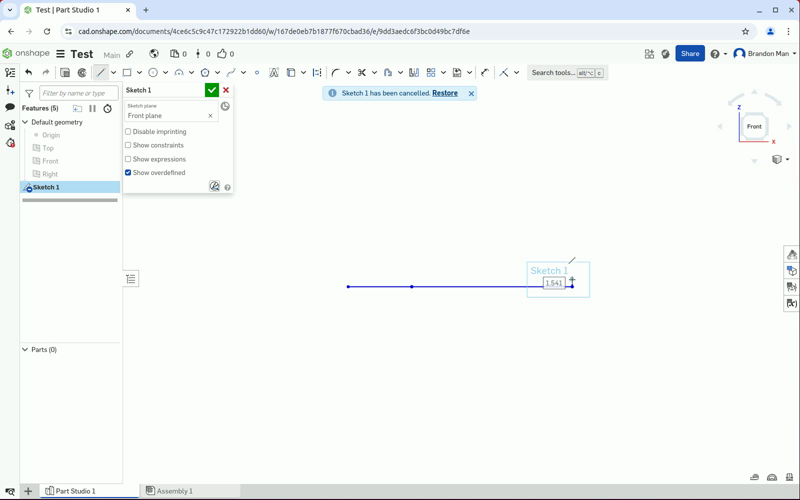
key_up(shift)
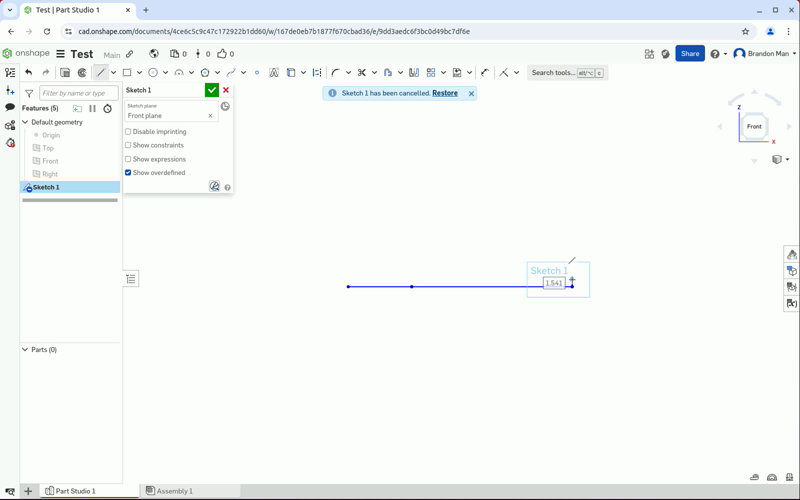
key_down(shift)
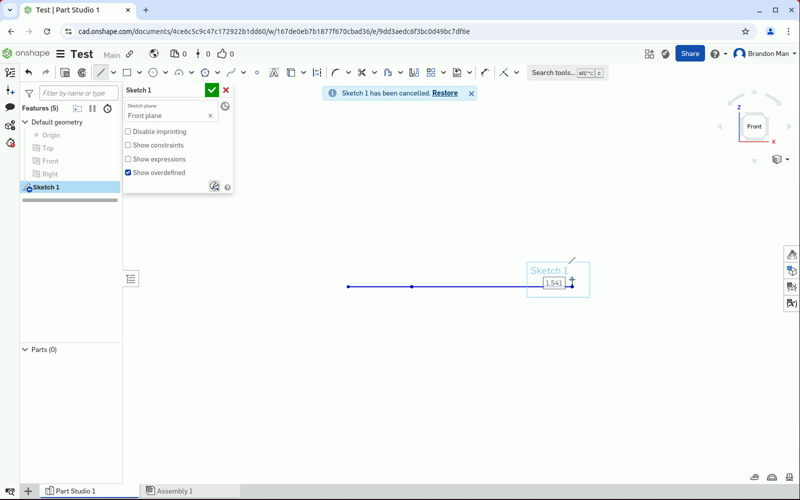
mouse_move(348, 279)
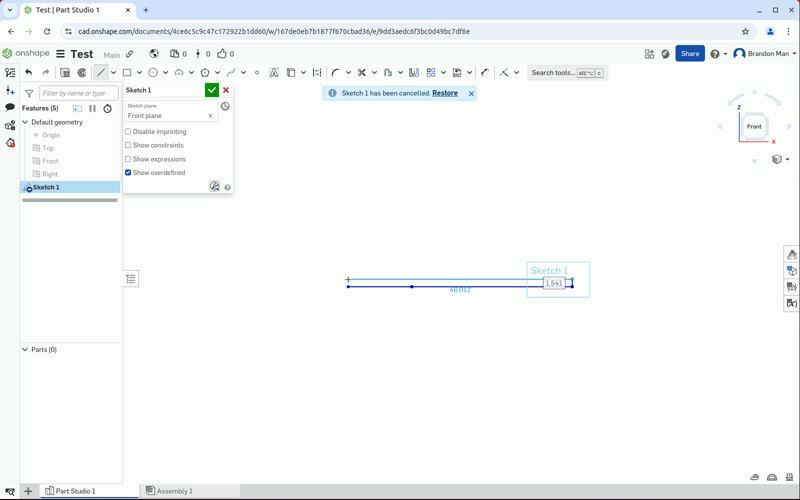
click(348, 279)
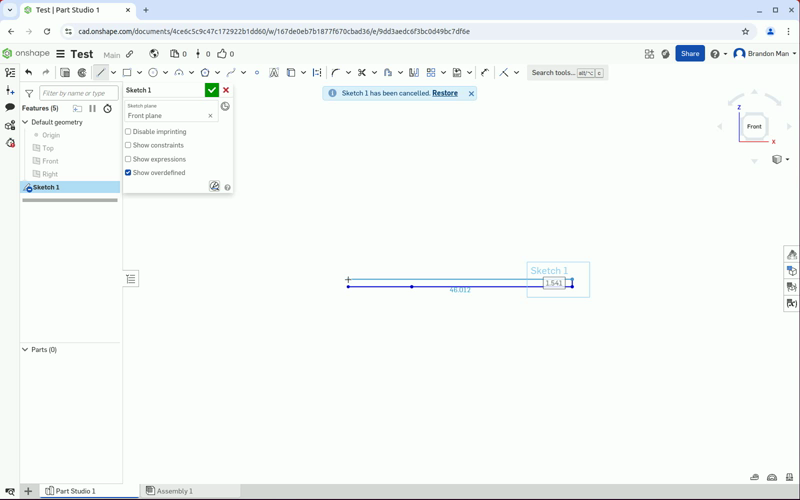
key_up(shift)
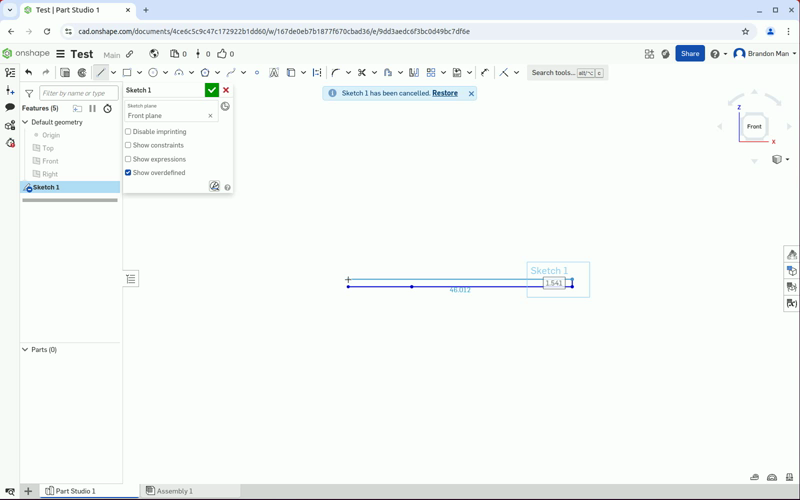
mouse_move(378, 279)
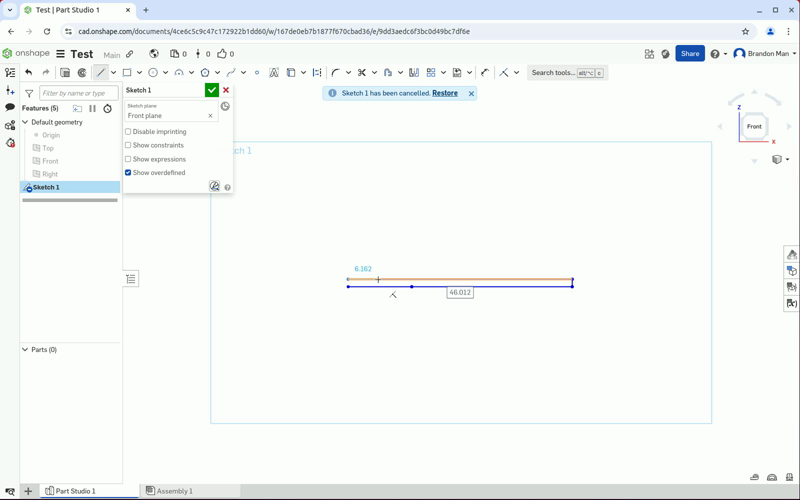
key_down(shift)
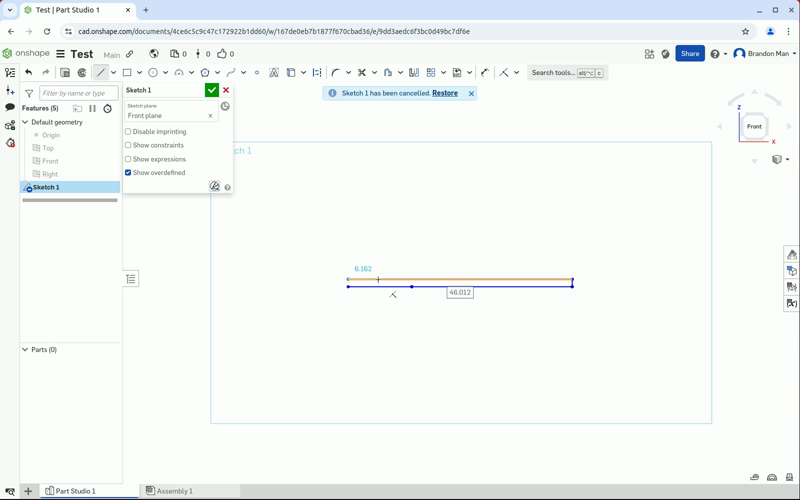
mouse_move(348, 286)
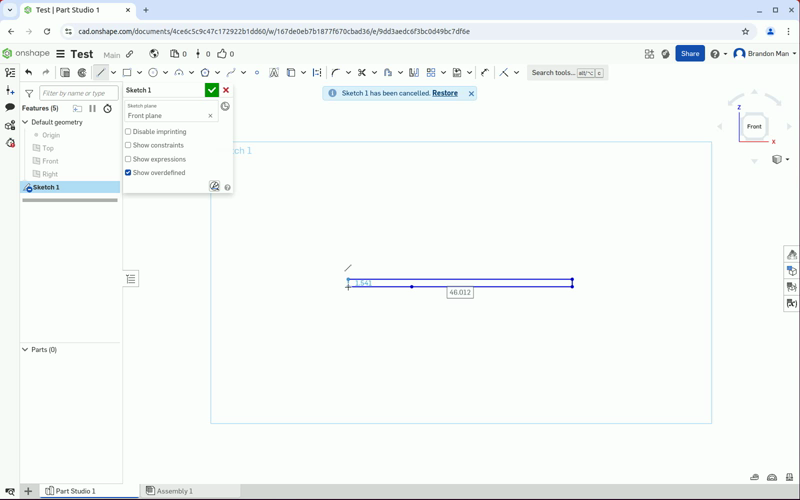
scroll(6)
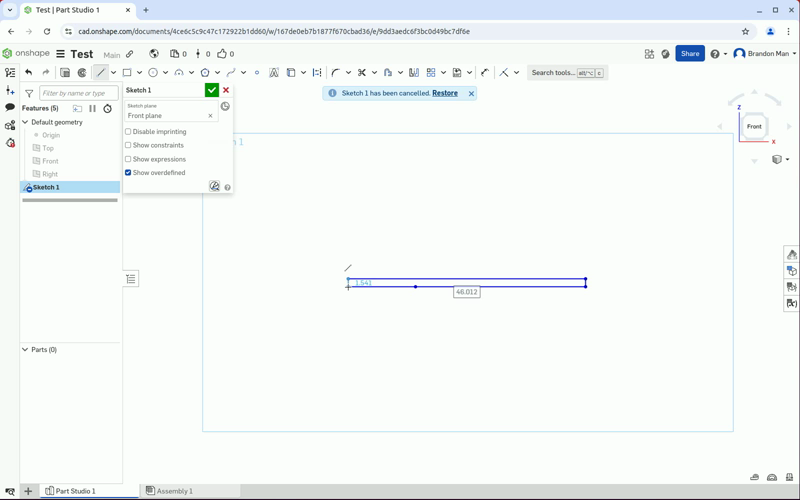
scroll(6)
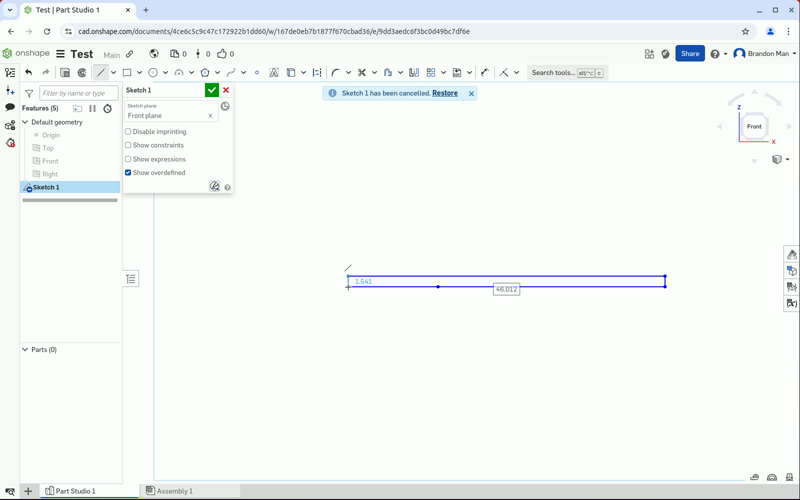
scroll(6)
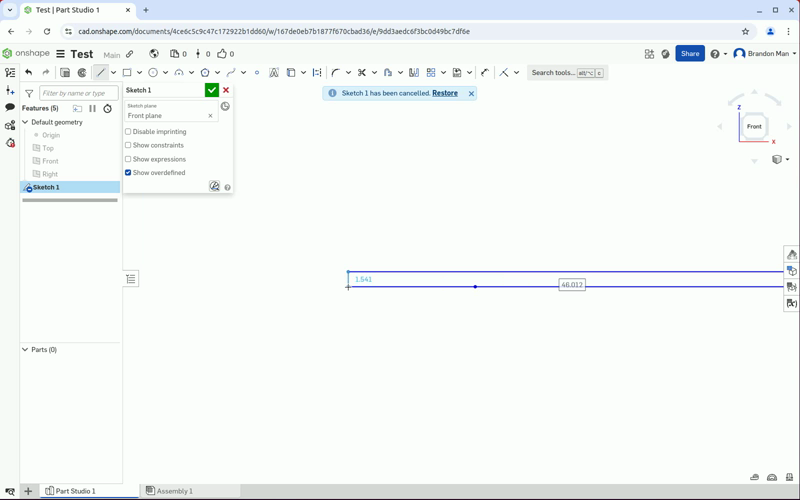
scroll(6)
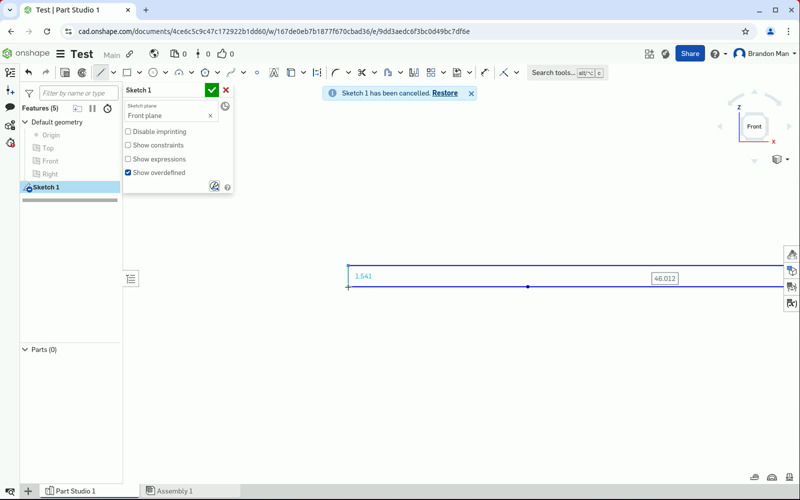
scroll(6)
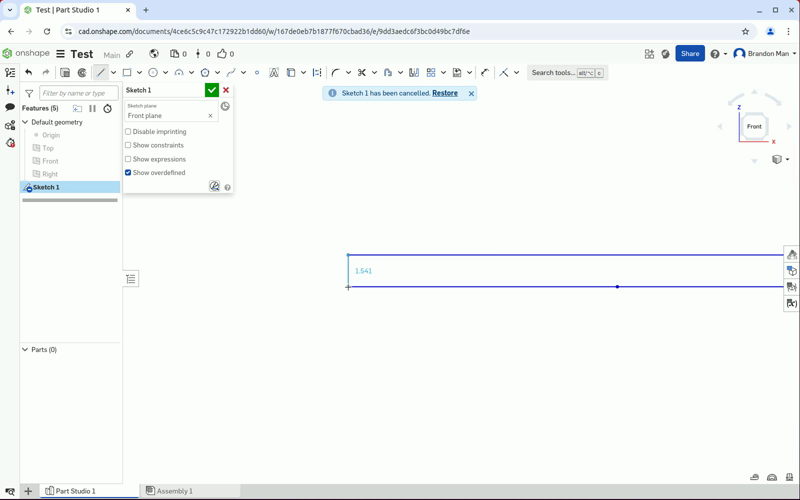
scroll(6)
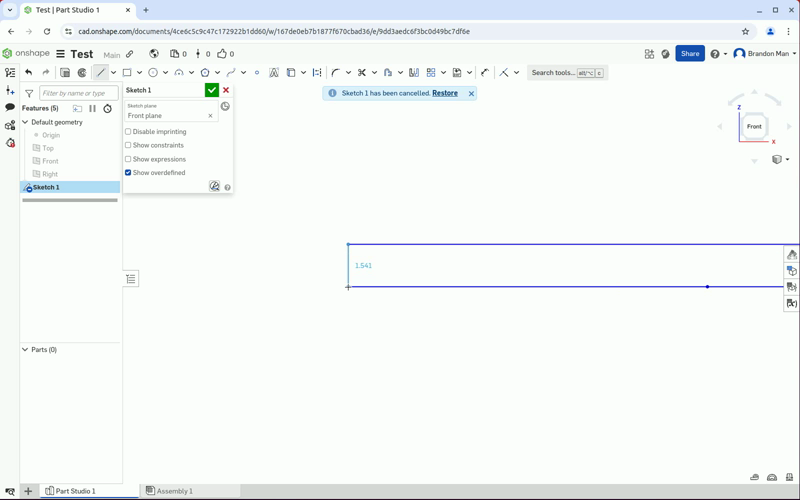
scroll(6)
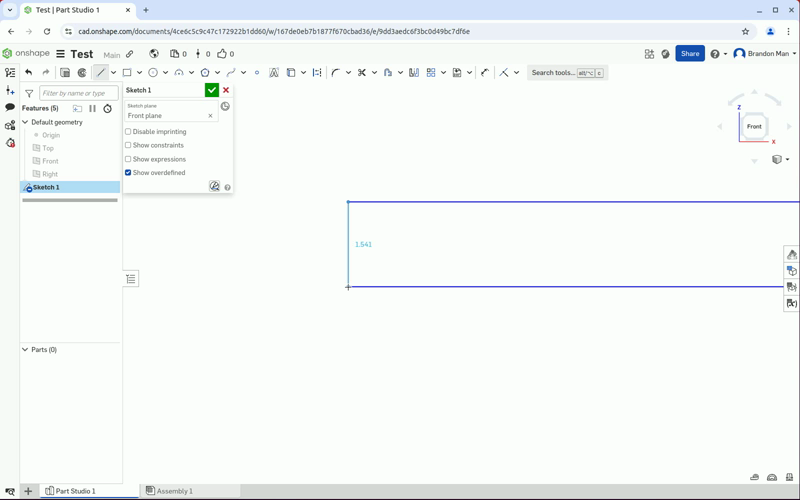
key_up(shift)
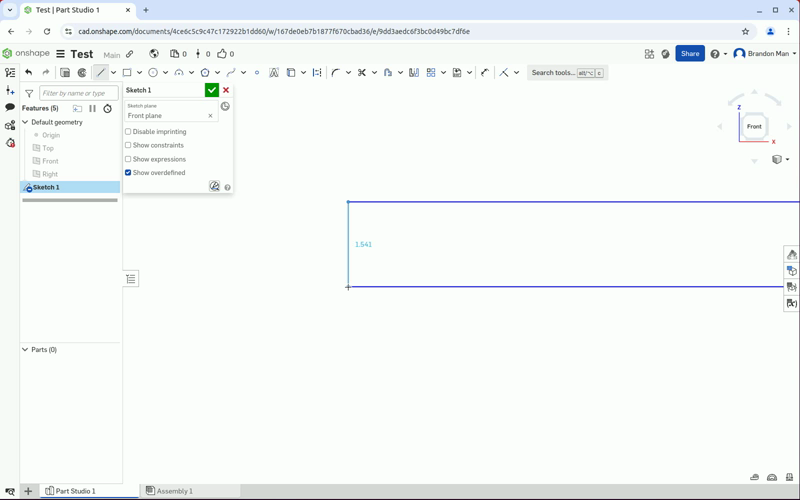
click(348, 286)
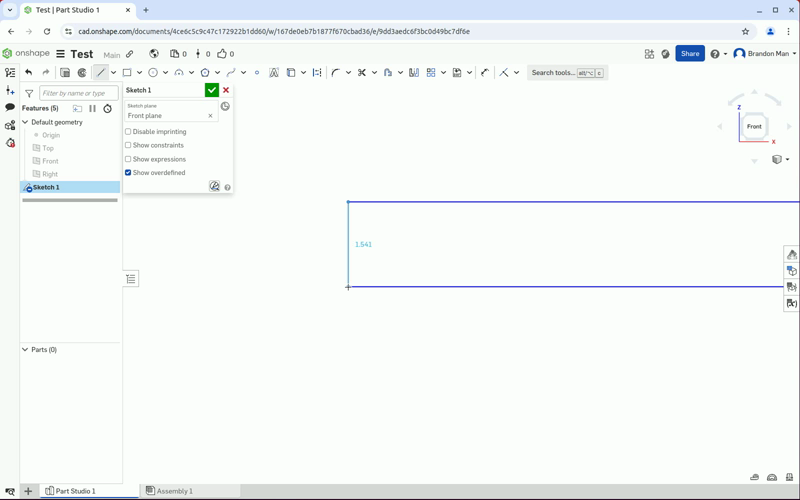
scroll(-6)
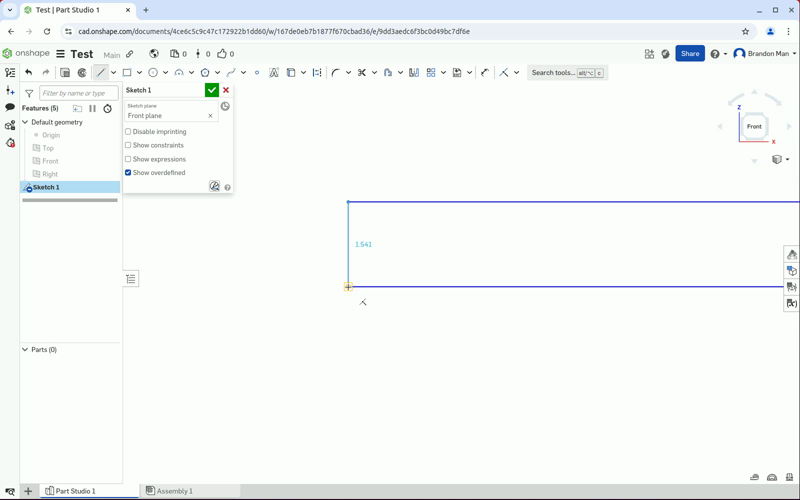
scroll(-6)
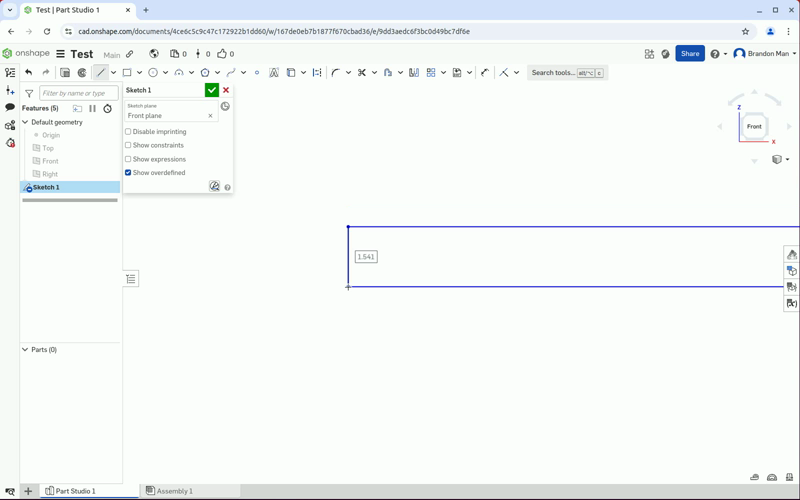
scroll(-6)
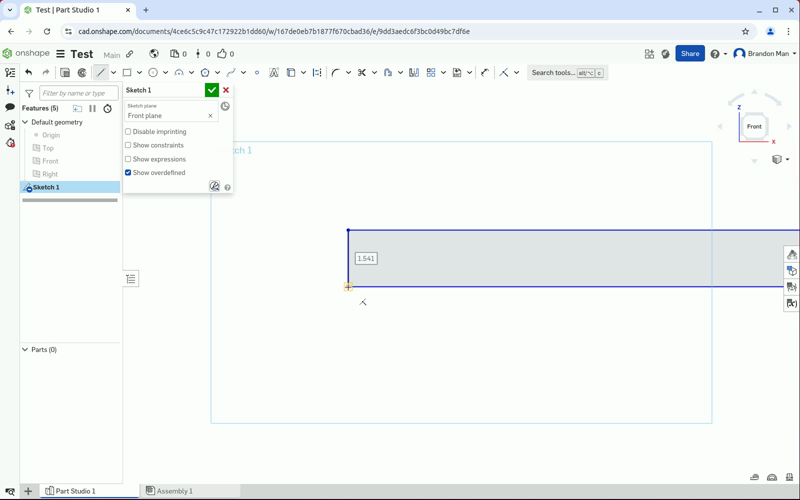
scroll(-6)
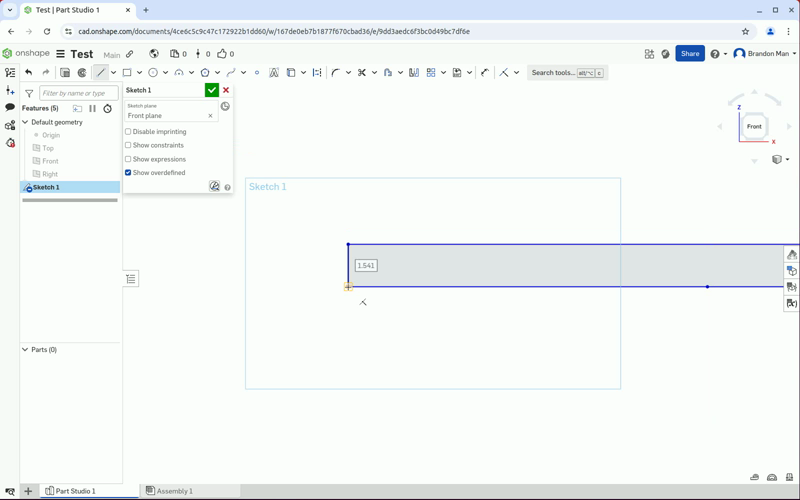
scroll(-6)
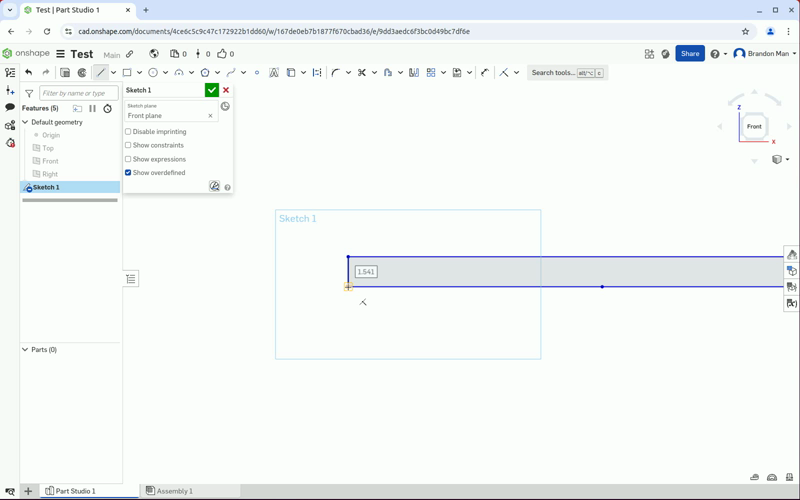
scroll(-6)
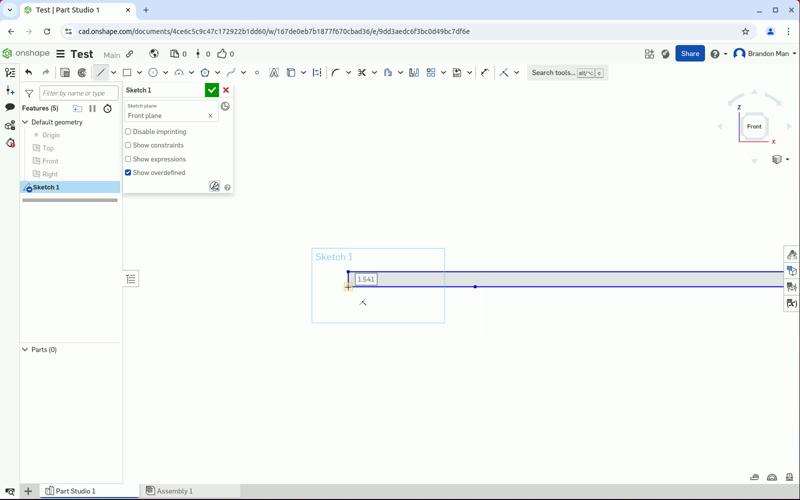
scroll(-6)
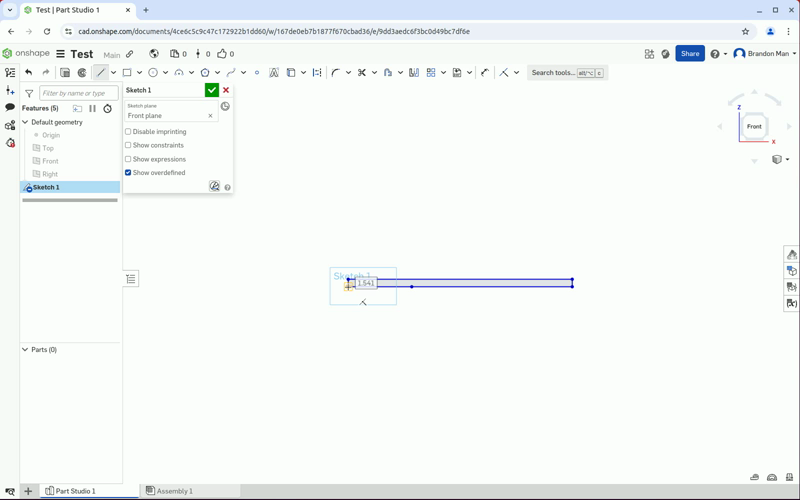
key(esc)
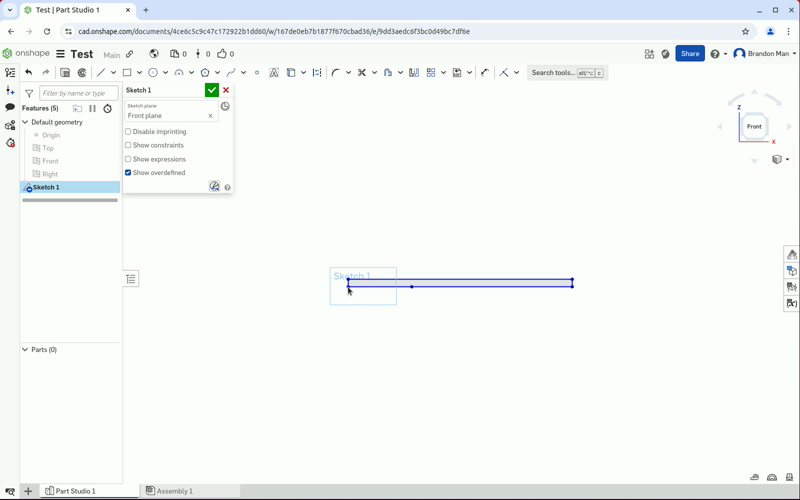
mouse_move(549, 280)
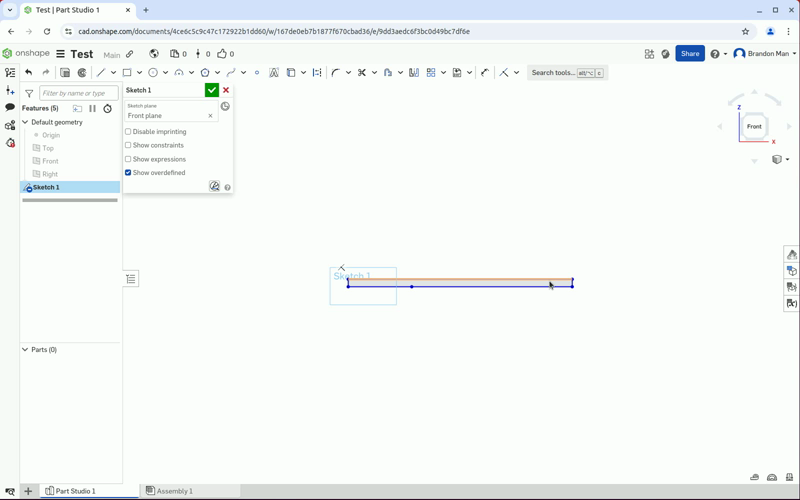
scroll(6)
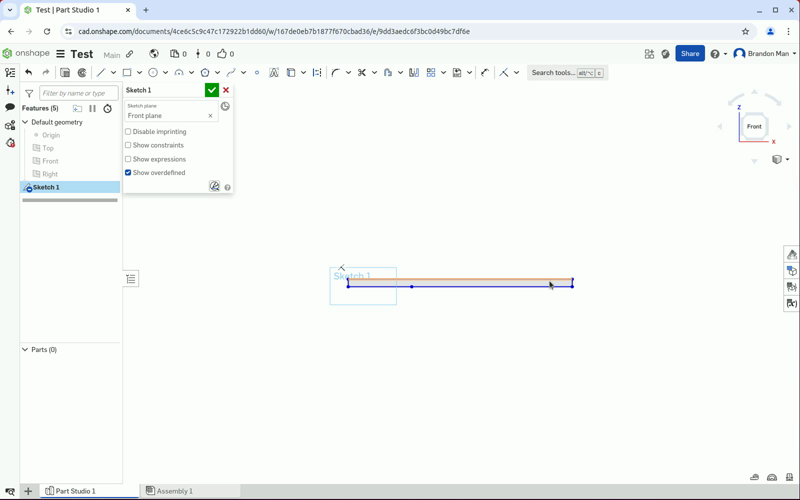
scroll(6)
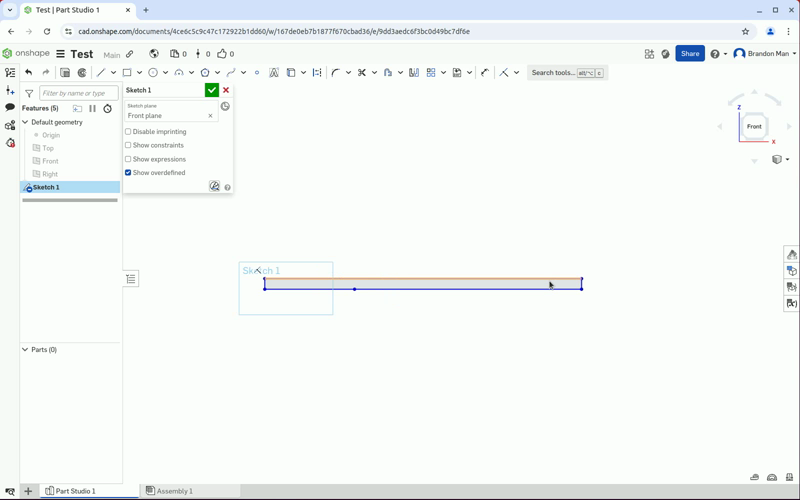
scroll(6)
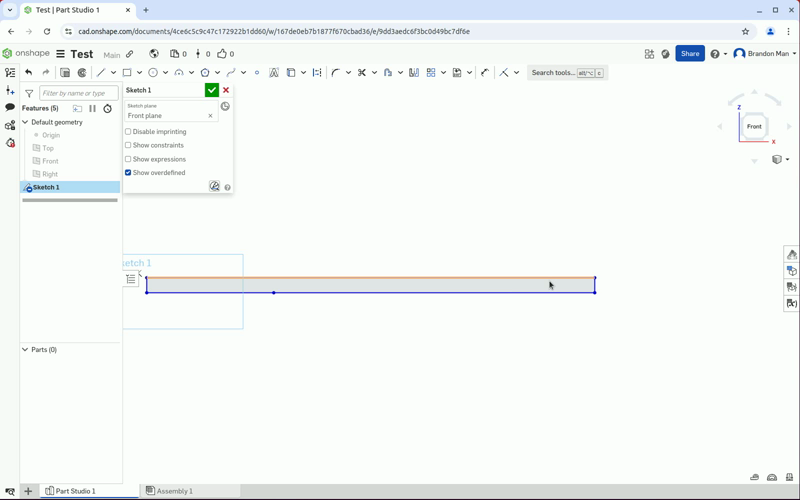
scroll(6)
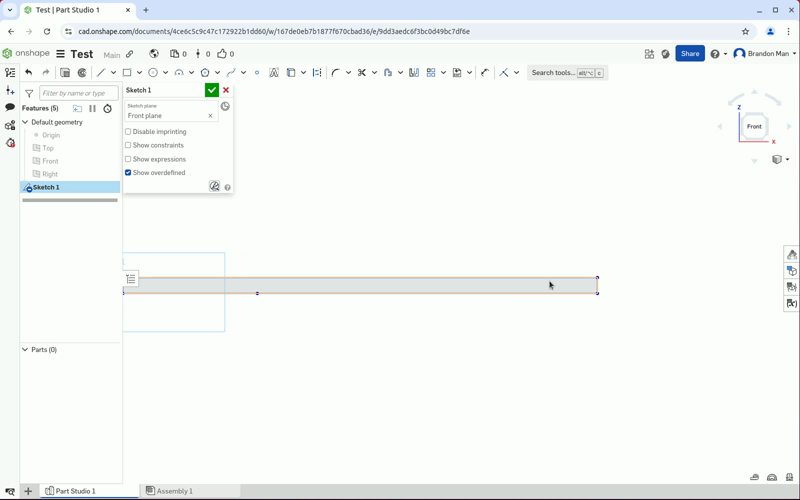
scroll(6)
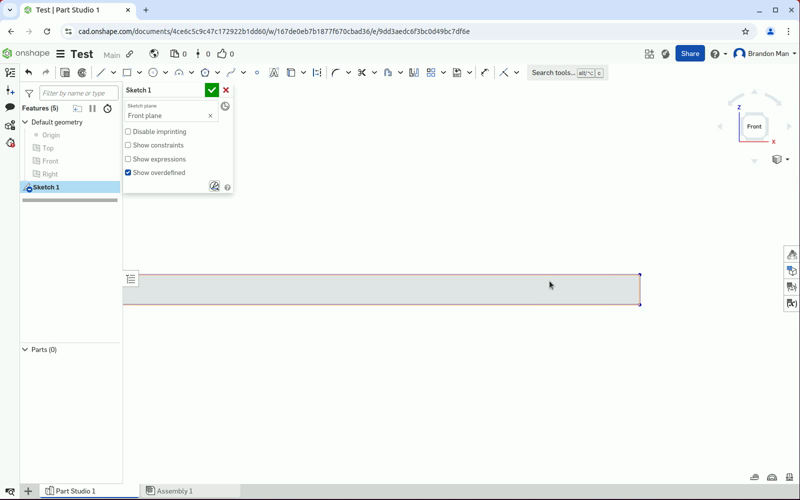
scroll(6)
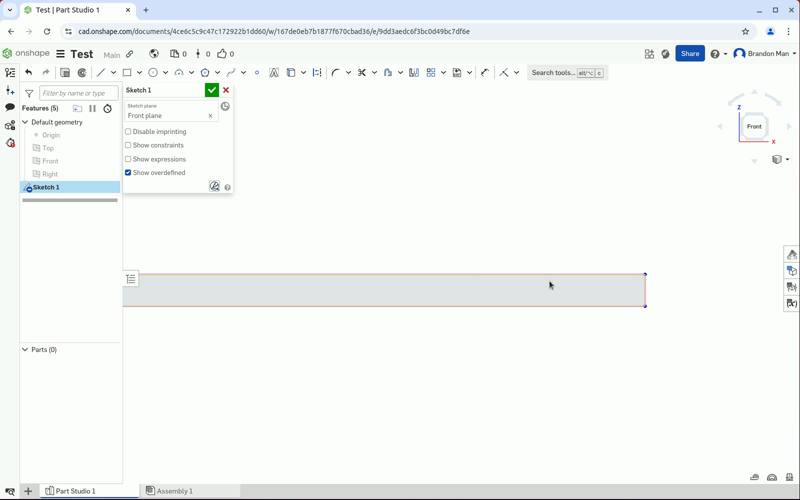
scroll(6)
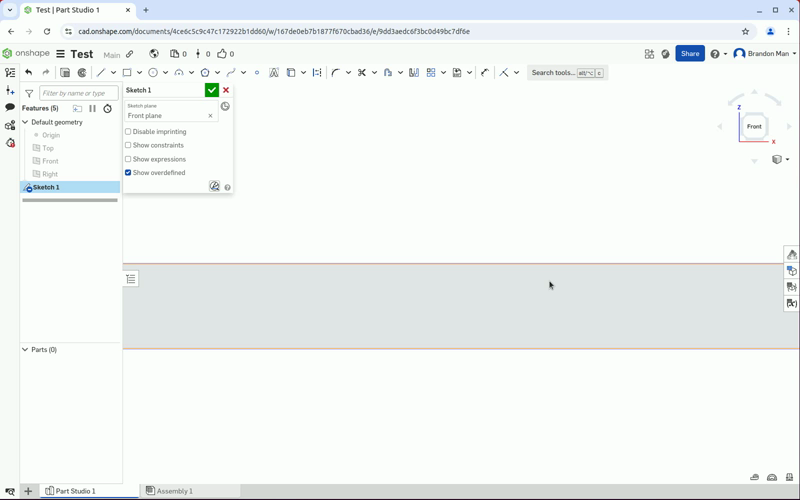
click(549, 280)
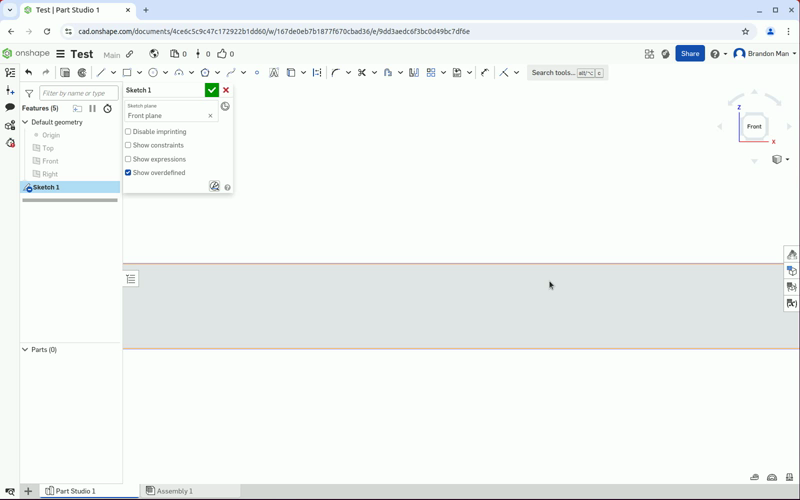
scroll(-6)
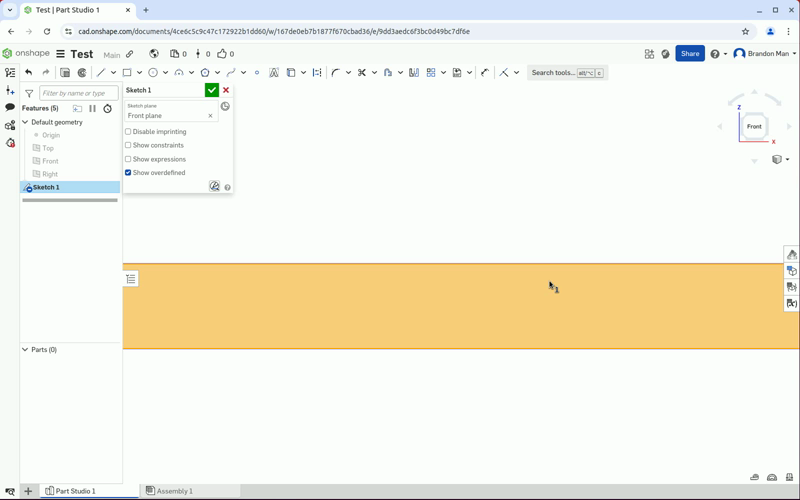
scroll(-6)
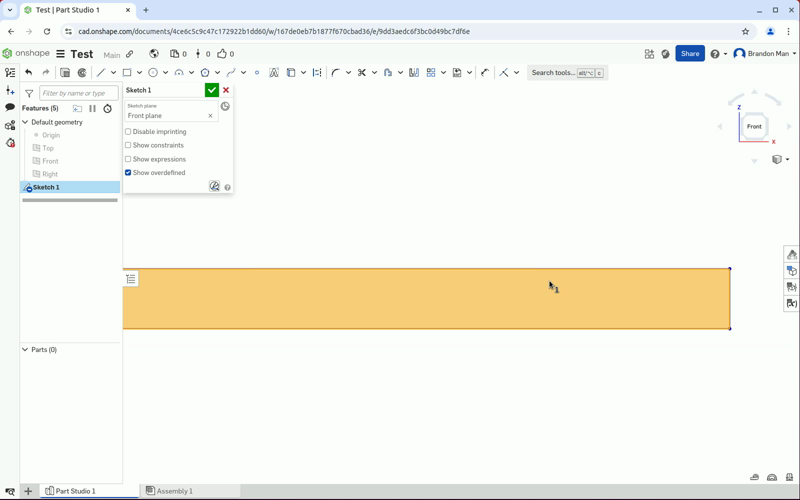
scroll(-6)
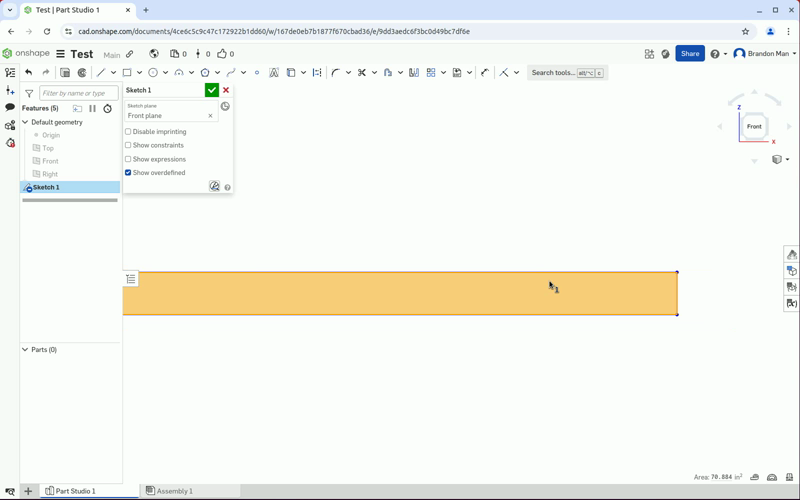
scroll(-6)
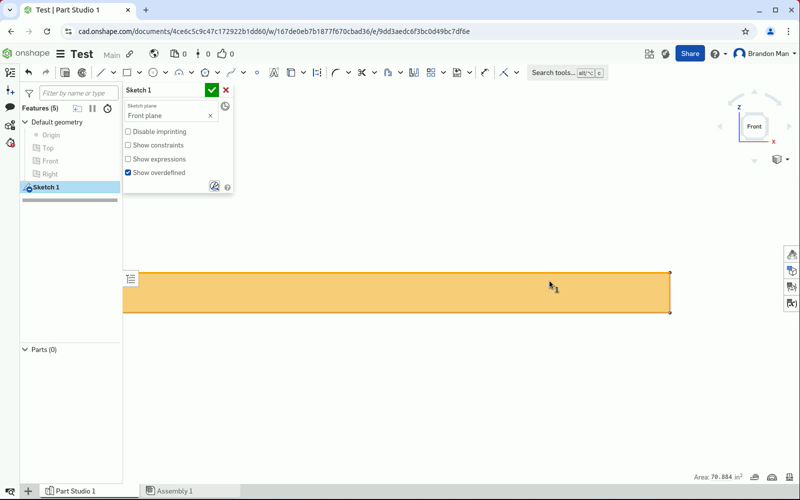
scroll(-6)
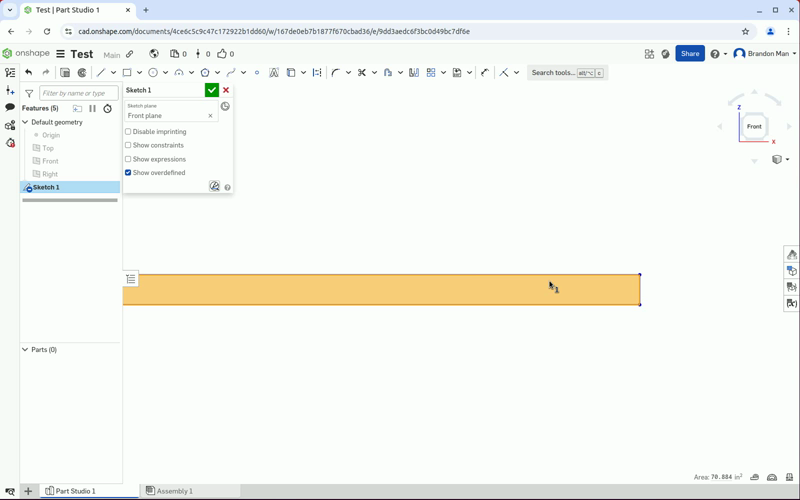
scroll(-6)
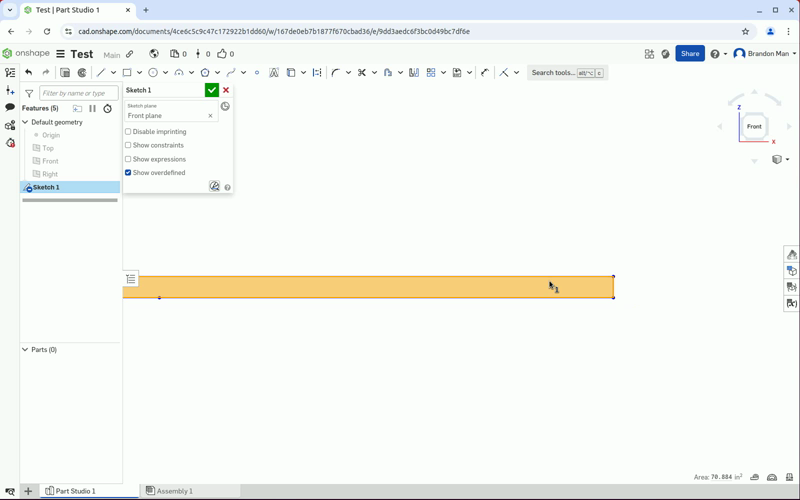
scroll(-6)
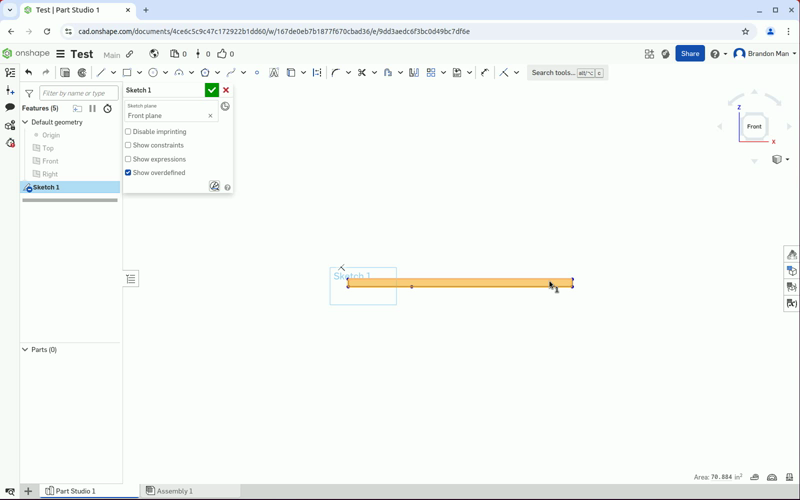
mouse_move(73, 352)
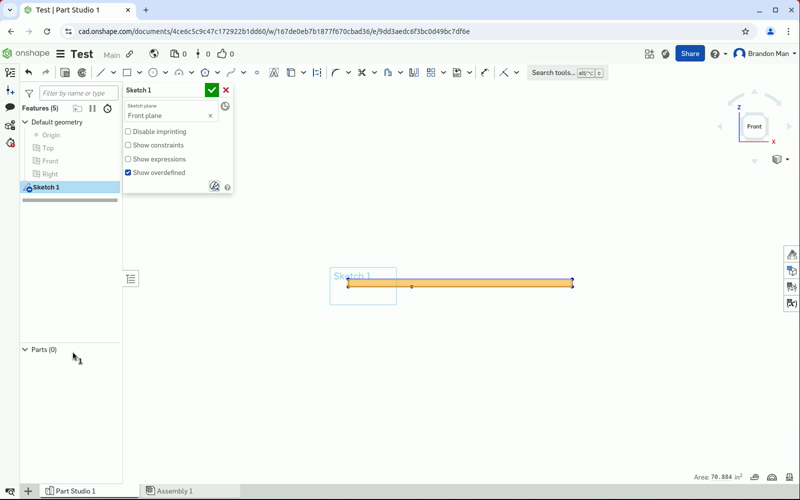
key(shift+y)
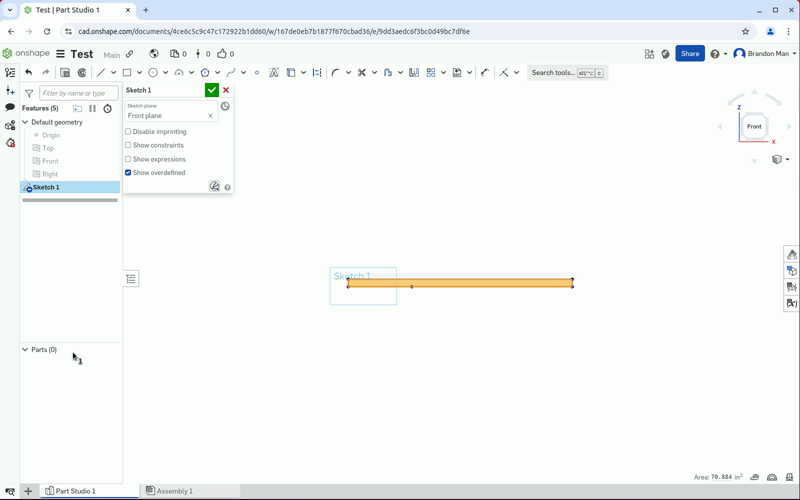
key(shift+e)
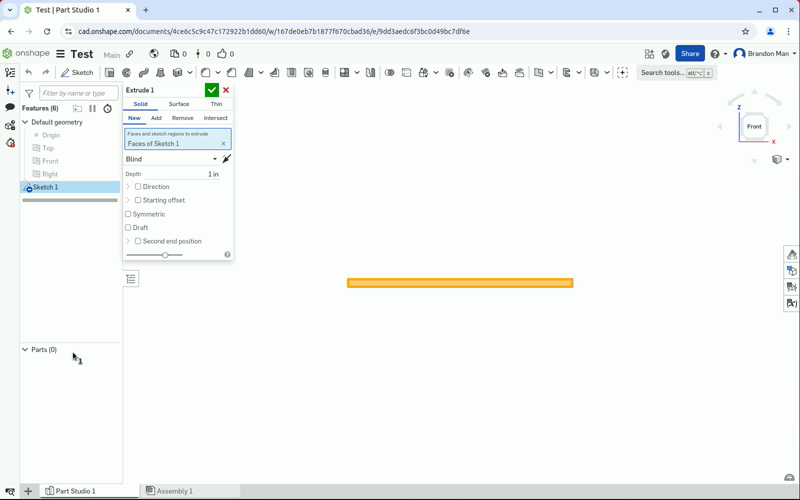
mouse_move(143, 106)
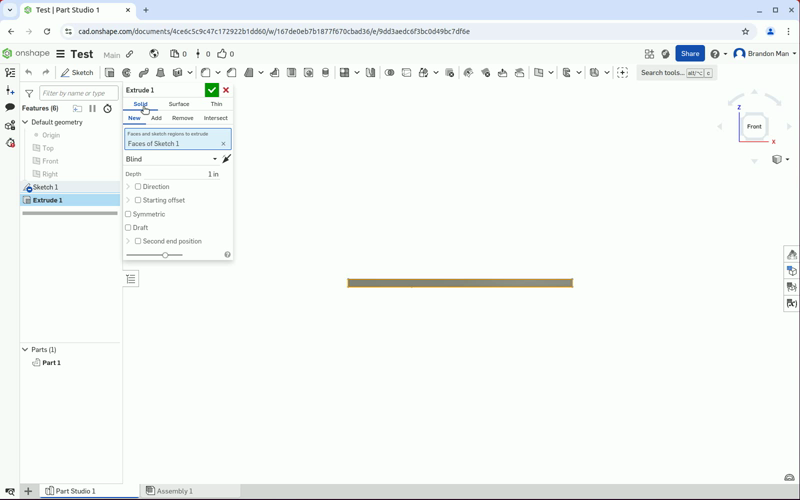
click(143, 106)
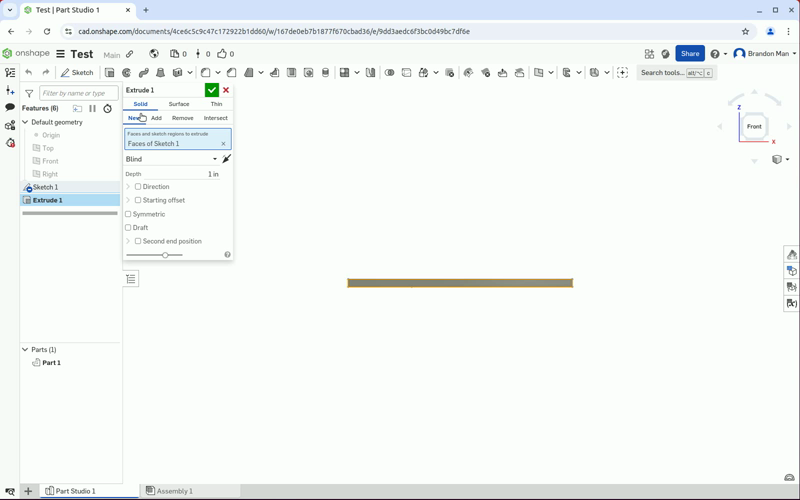
mouse_move(137, 120)
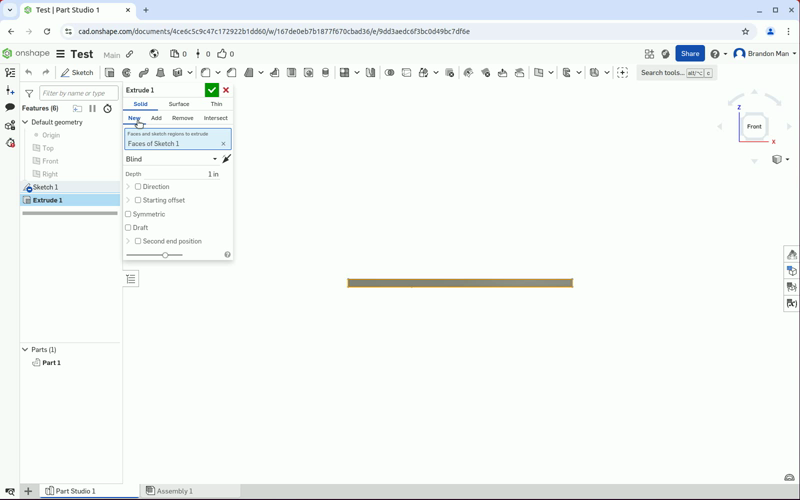
click(137, 120)
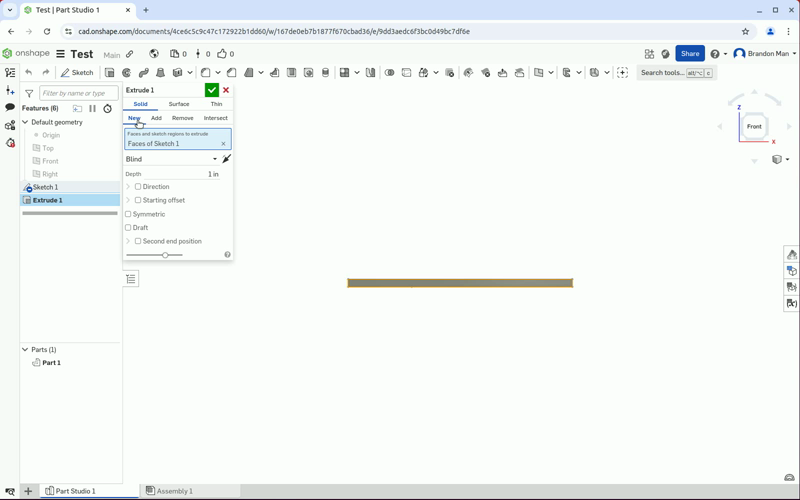
key(tab, 4)
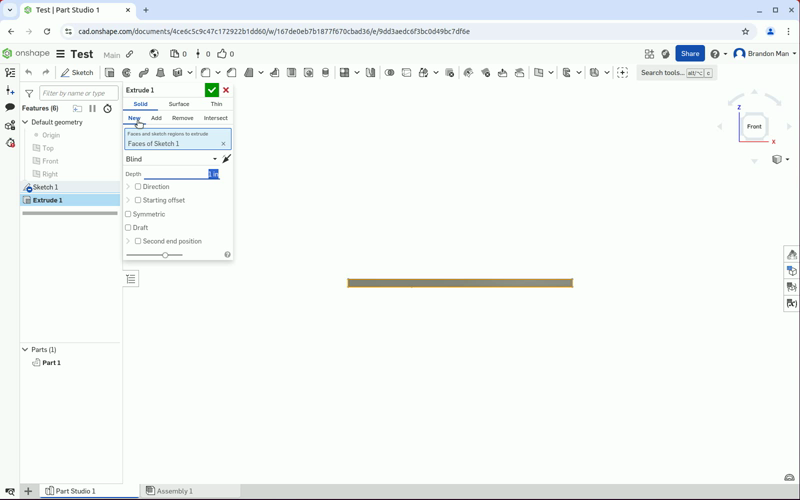
text(20.22)
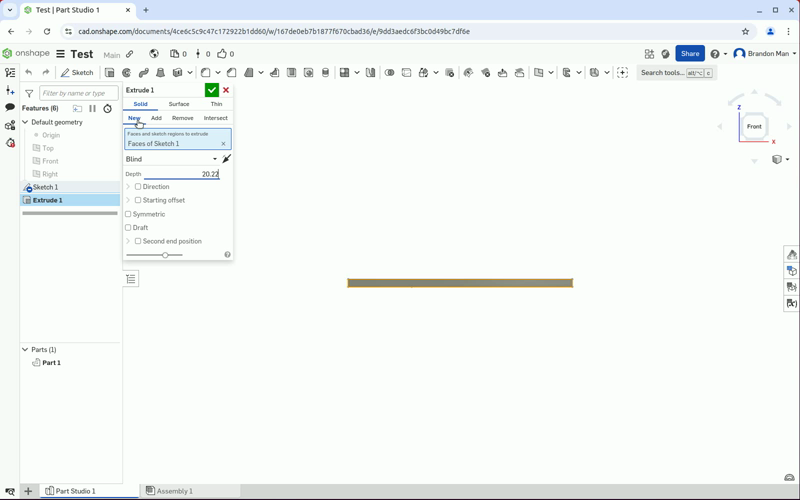
key(enter)
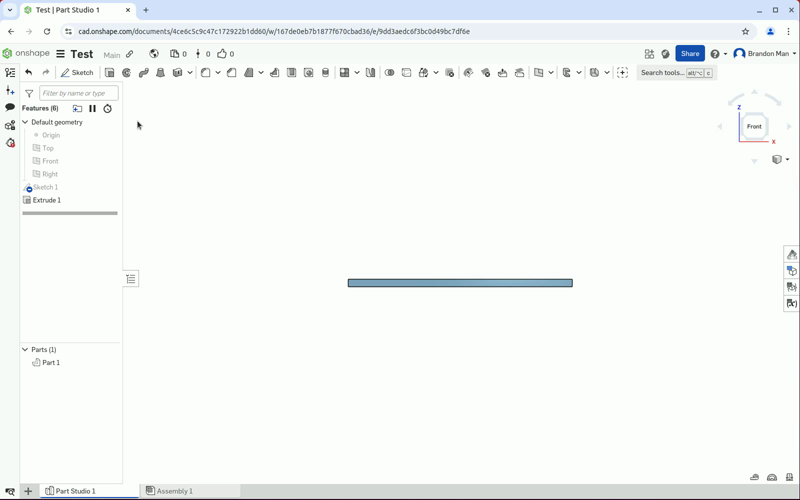
key(shift+h)
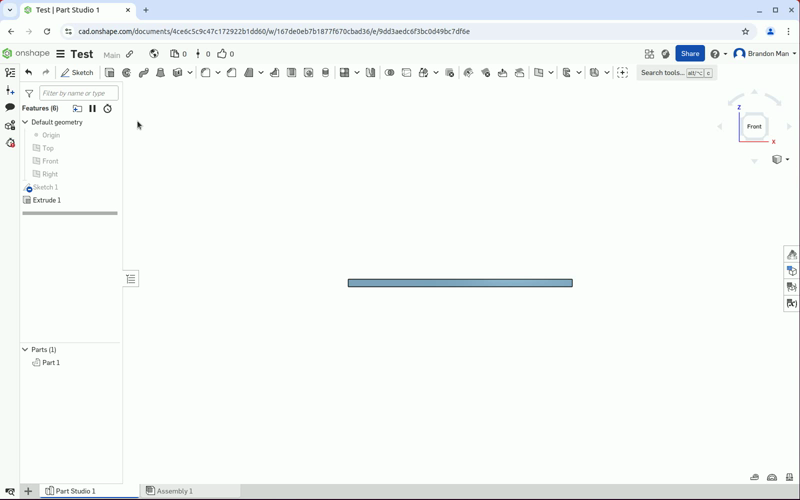
key(shift+h)
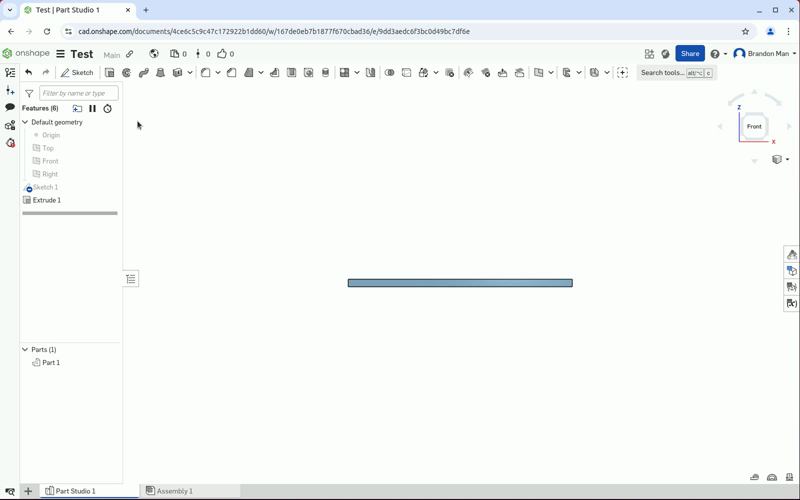
mouse_move(73, 189)
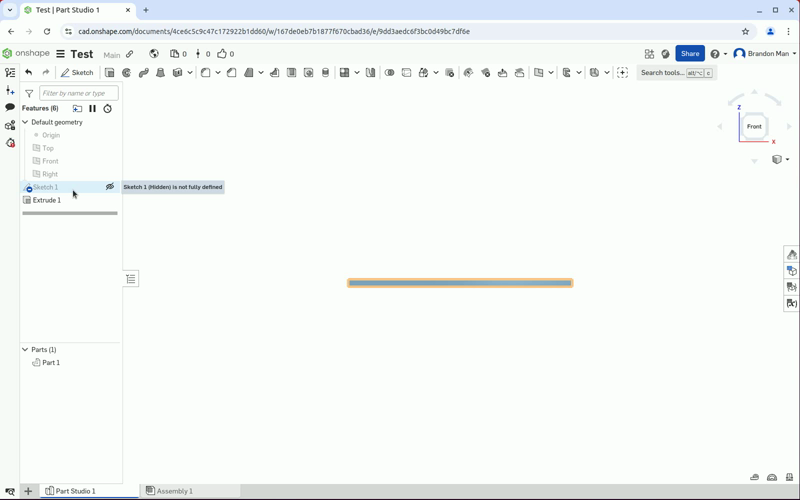
click(73, 189)
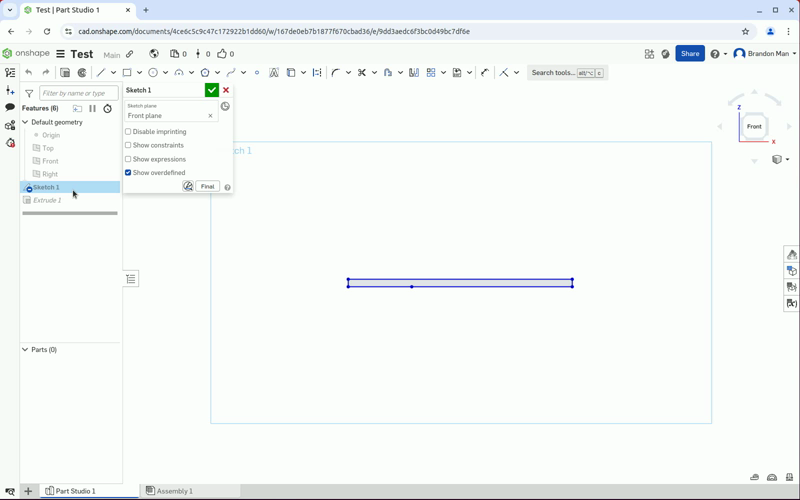
mouse_move(229, 92)
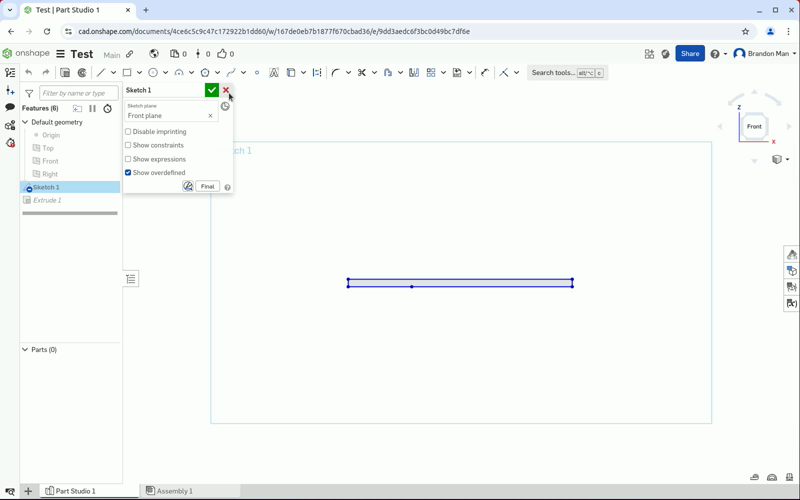
click(229, 92)
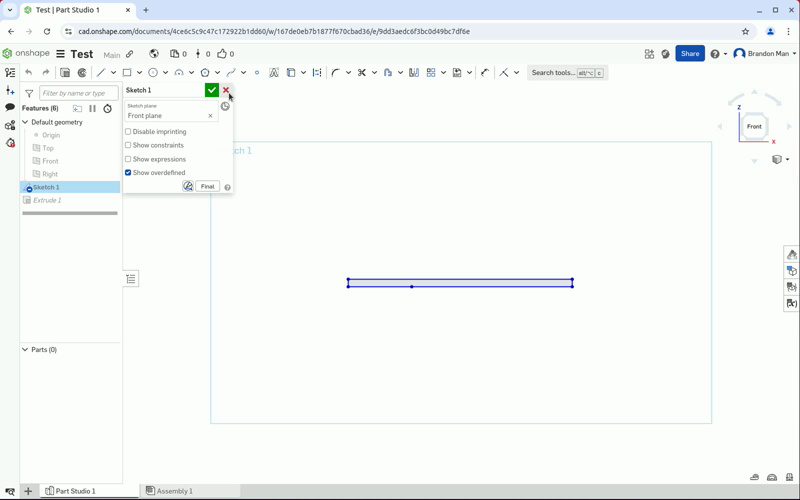
key(shift+s)
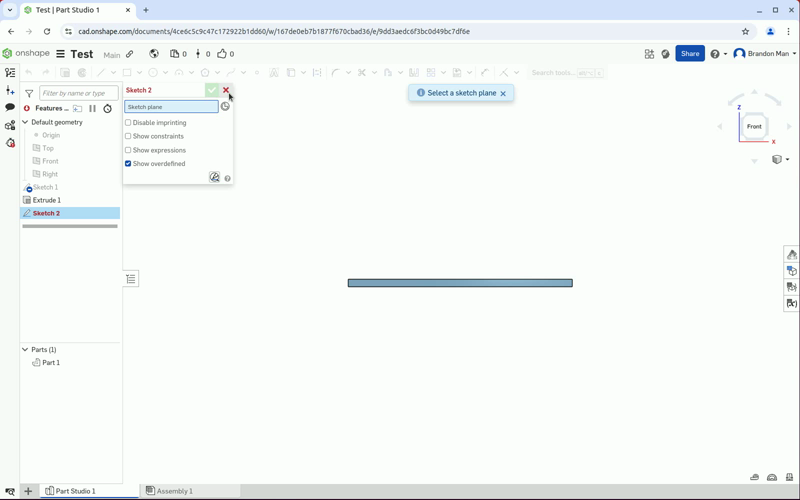
mouse_move(73, 163)
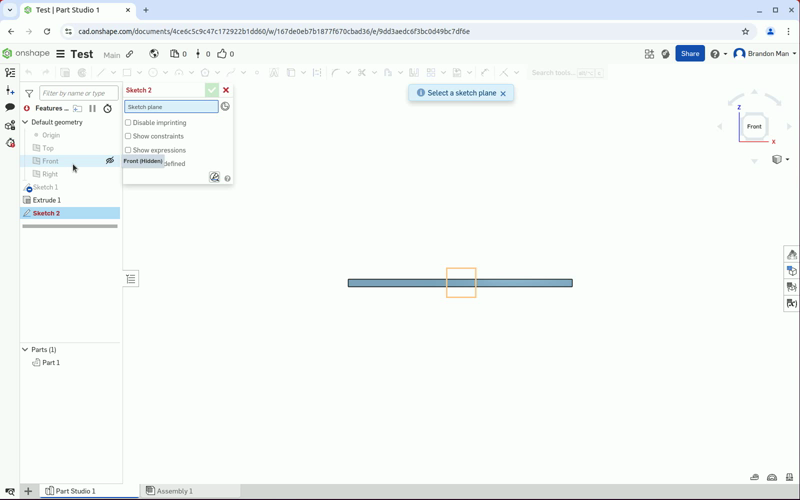
click(73, 163)
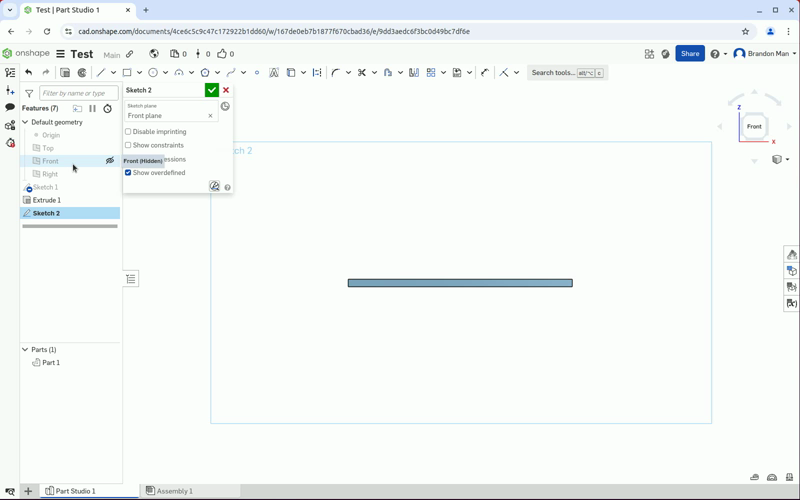
mouse_move(73, 352)
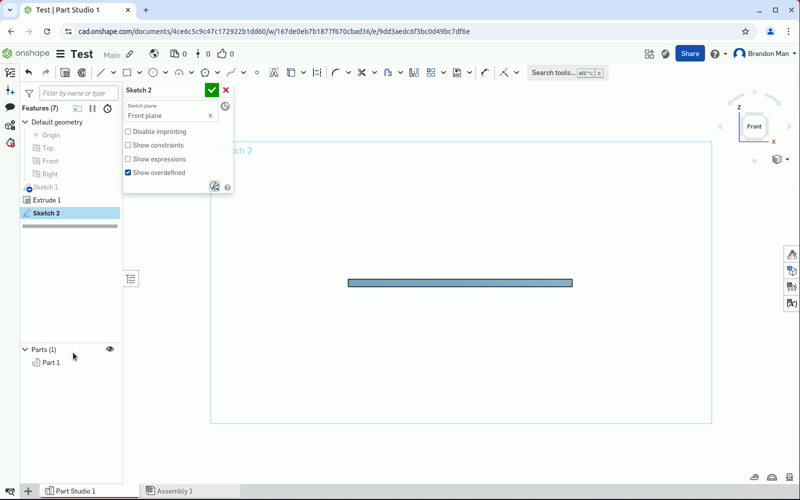
key(y)
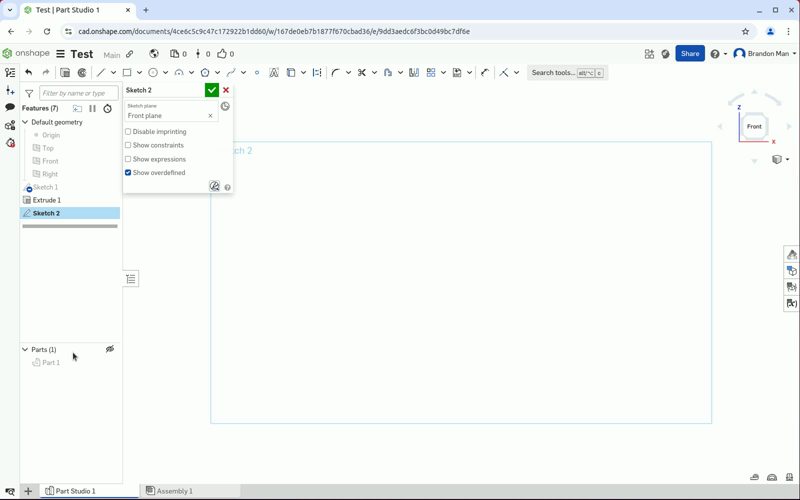
key(l)
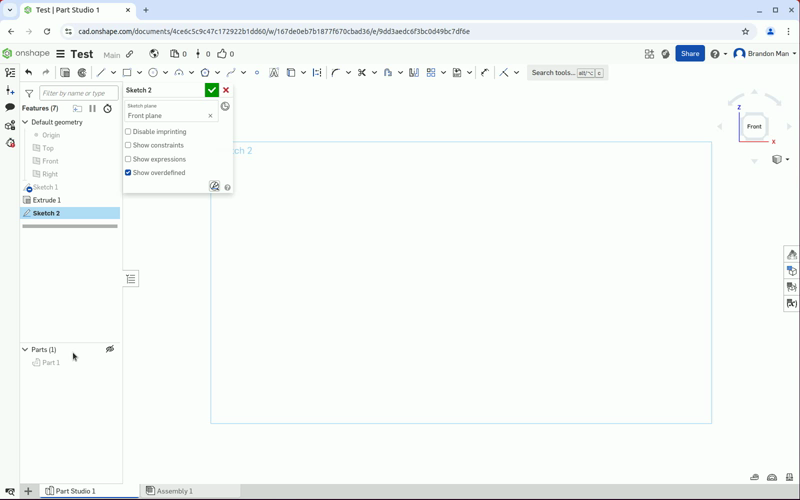
key_down(shift)
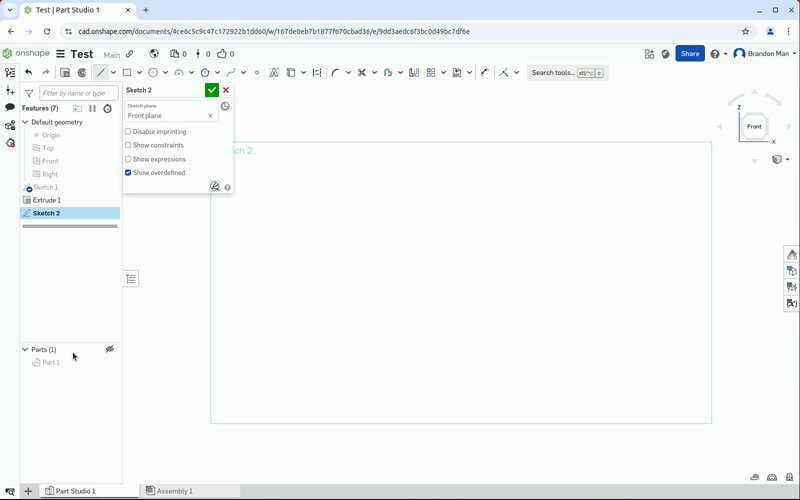
mouse_move(348, 293)
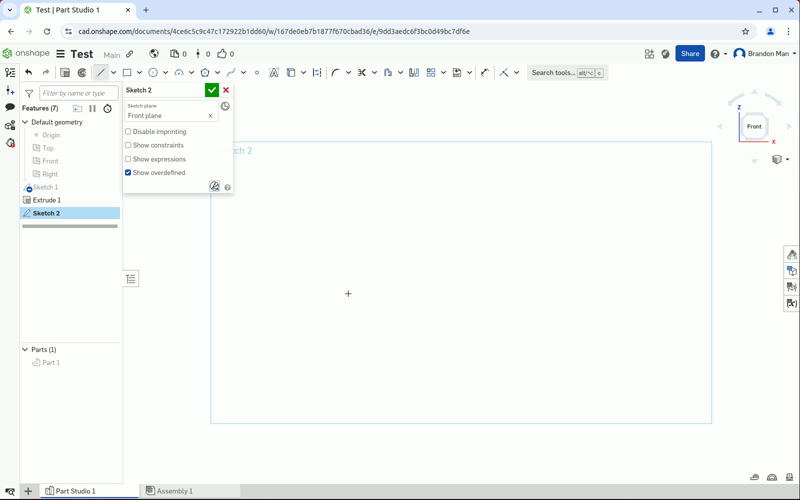
click(348, 293)
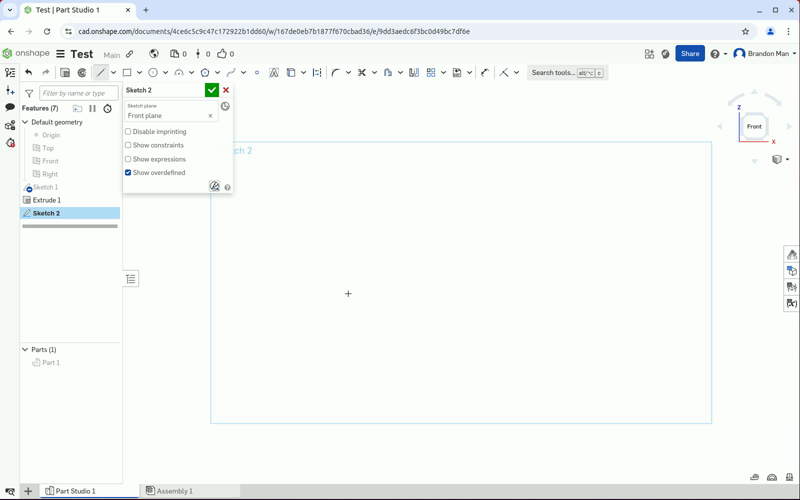
key_up(shift)
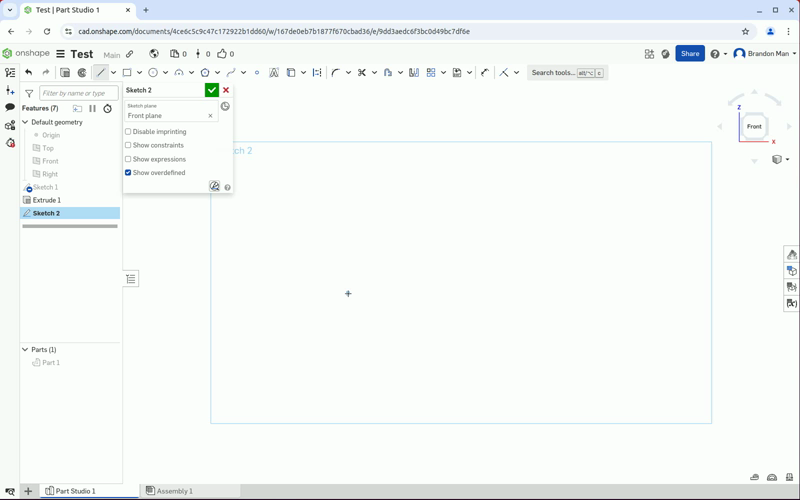
key_down(shift)
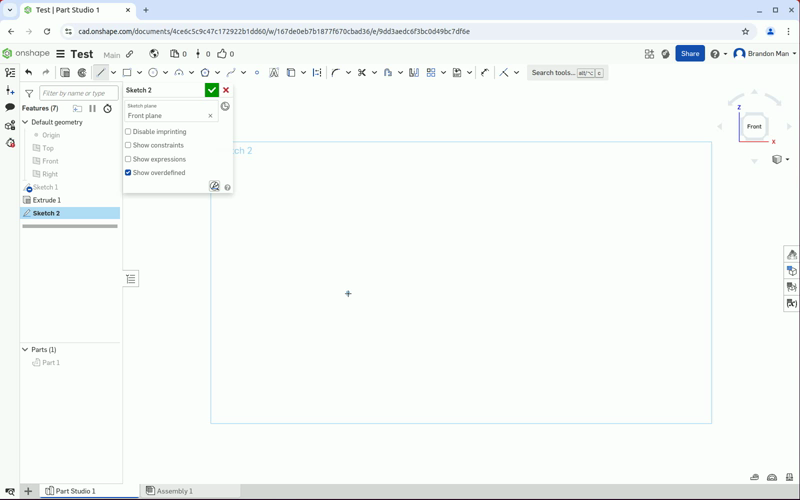
mouse_move(378, 293)
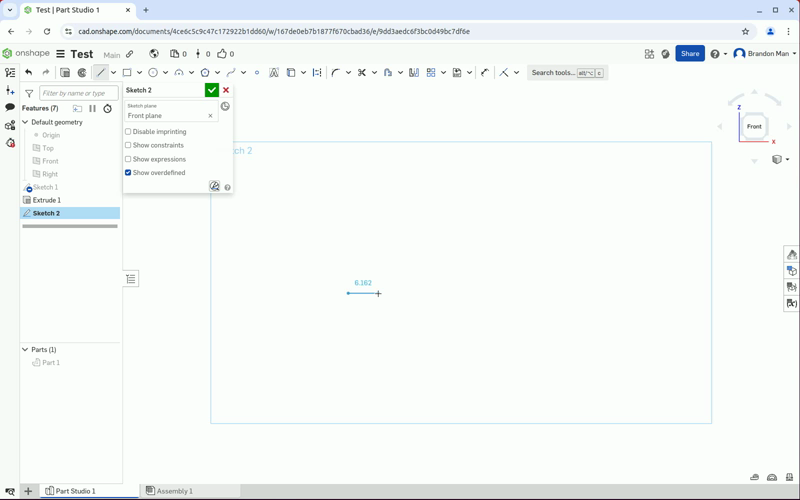
mouse_move(355, 293)
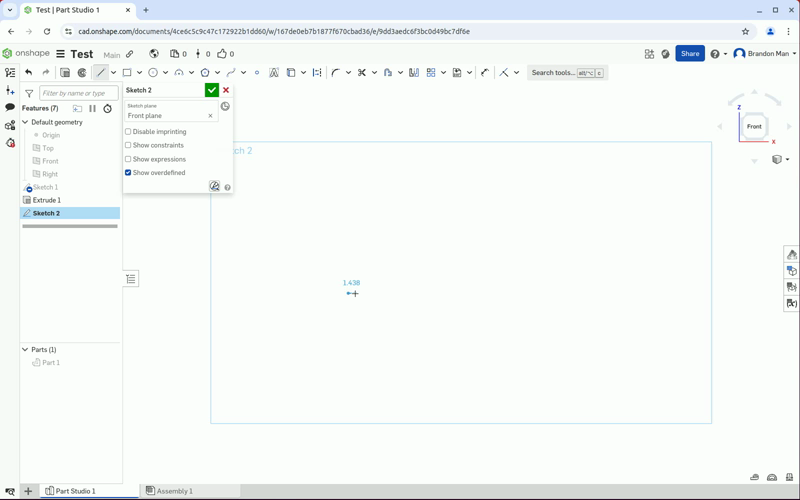
scroll(6)
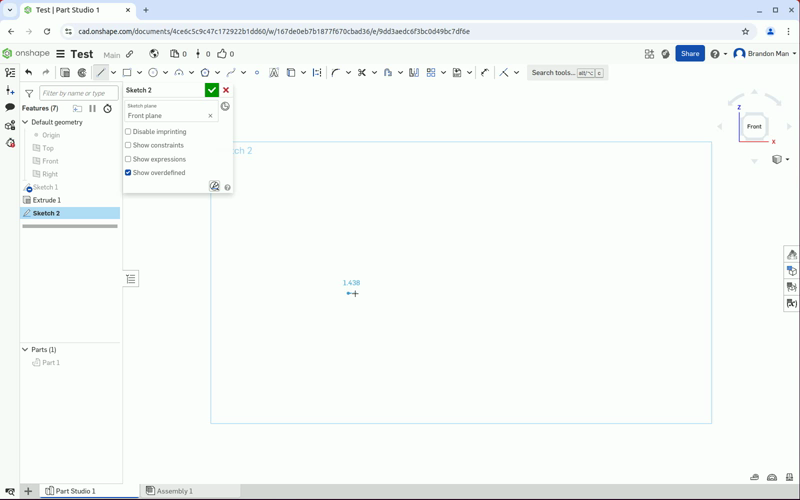
scroll(6)
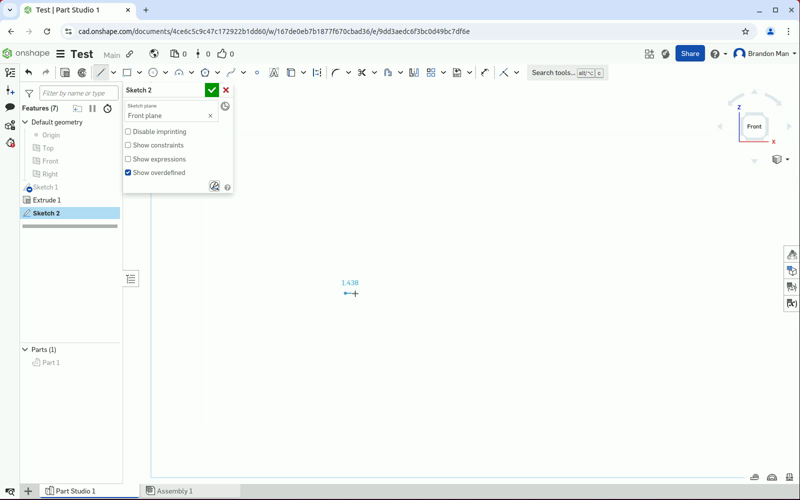
scroll(6)
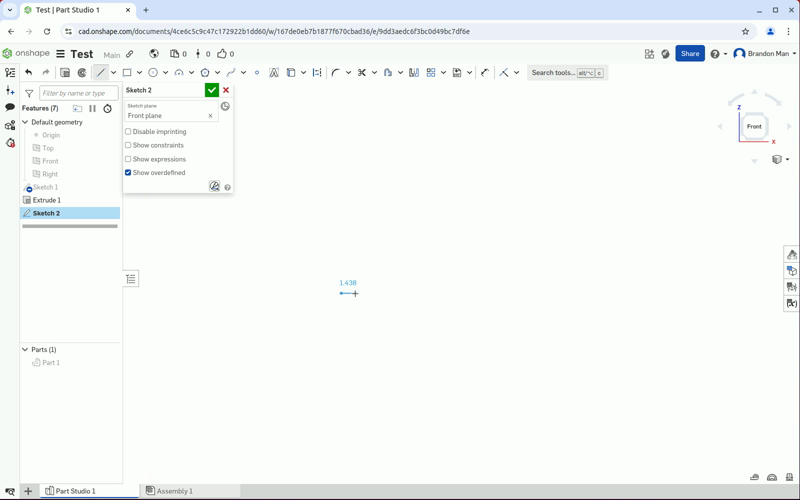
scroll(6)
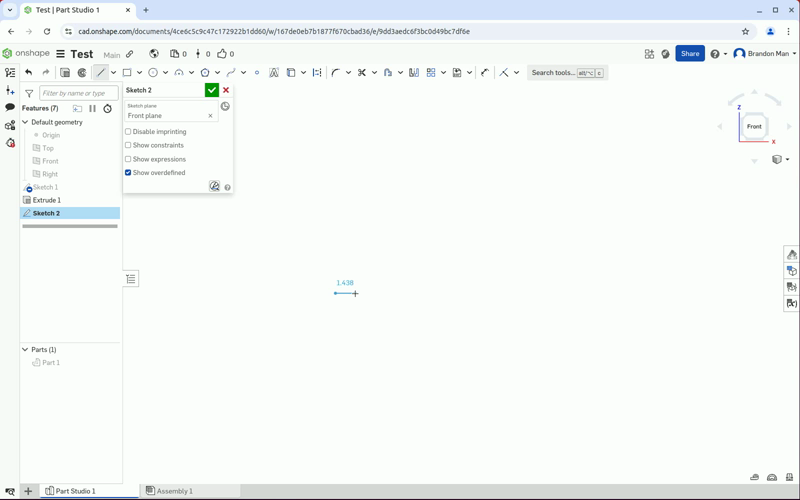
scroll(6)
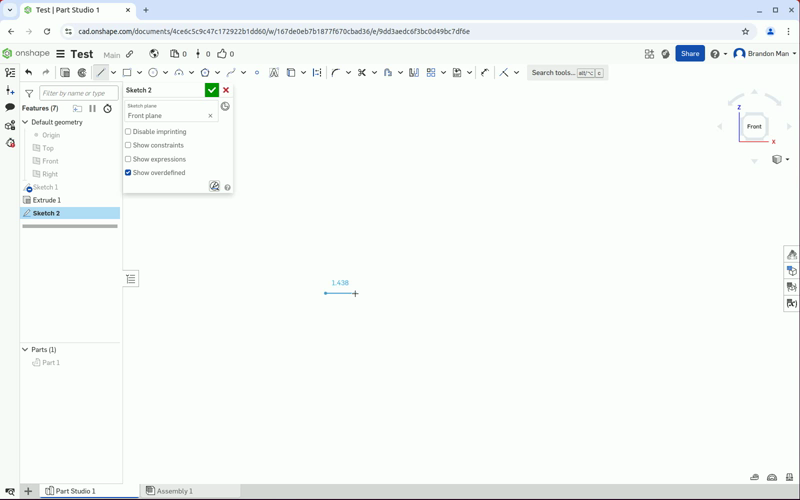
scroll(6)
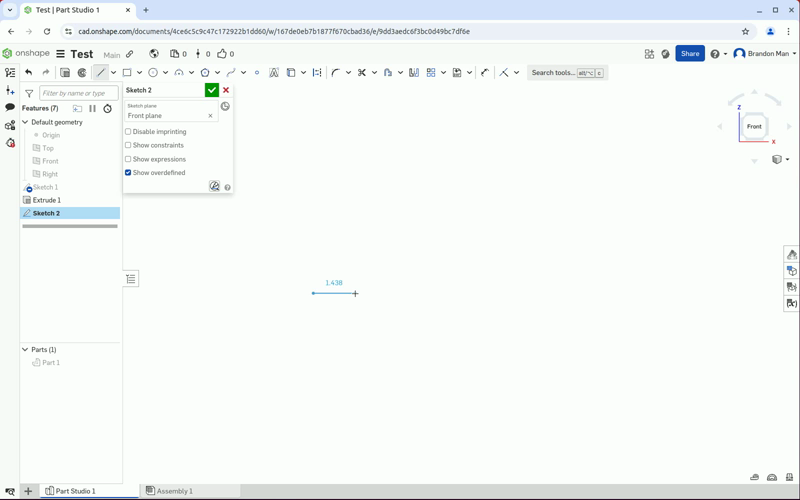
scroll(6)
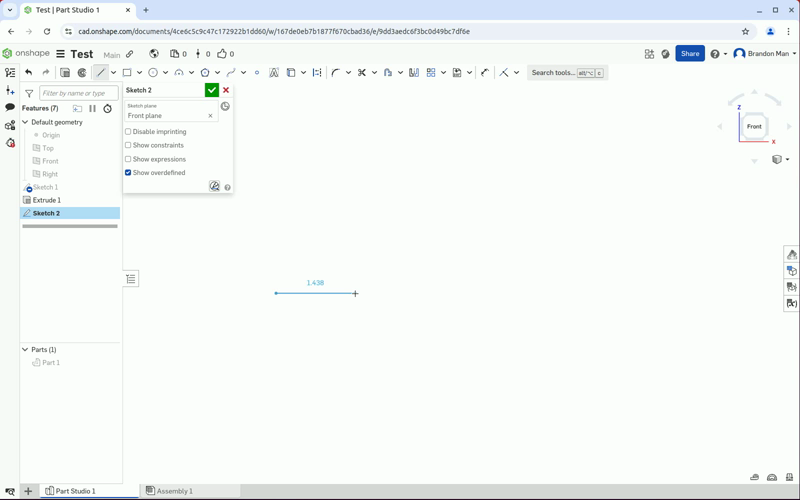
click(355, 293)
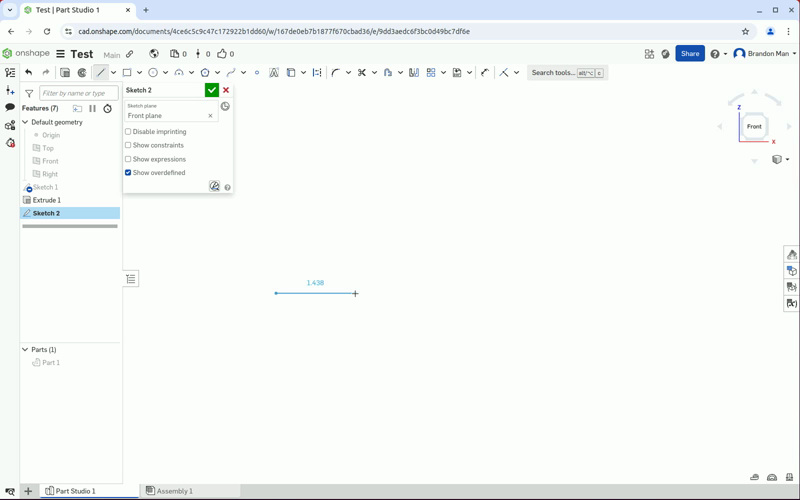
scroll(-6)
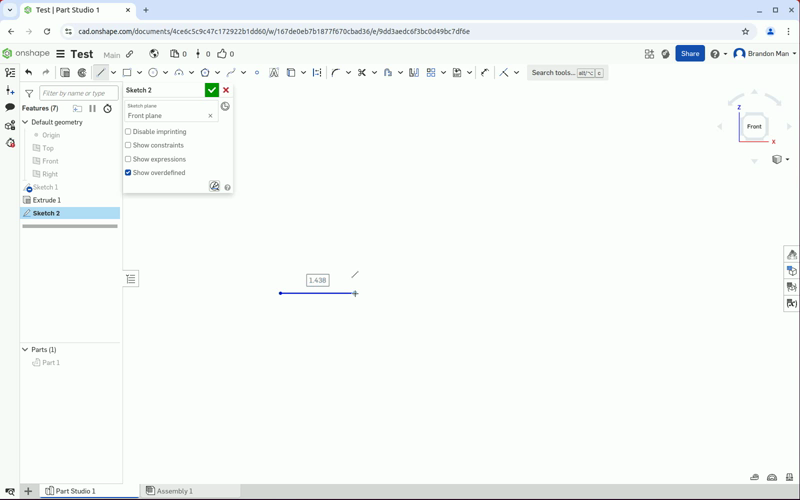
scroll(-6)
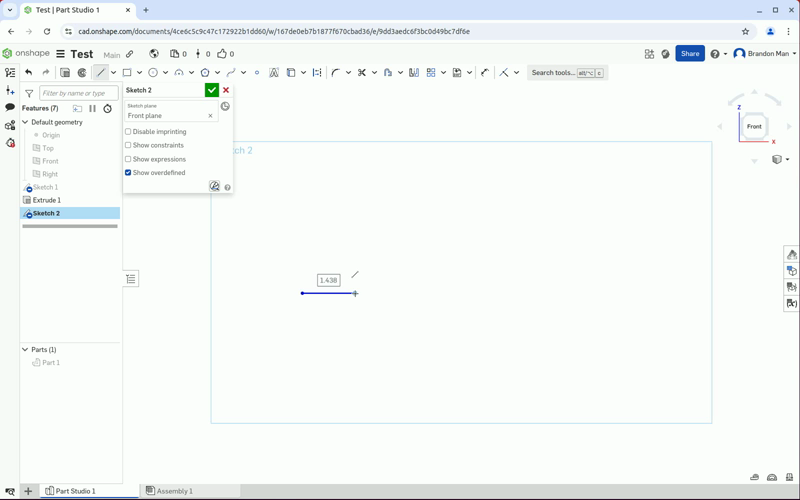
scroll(-6)
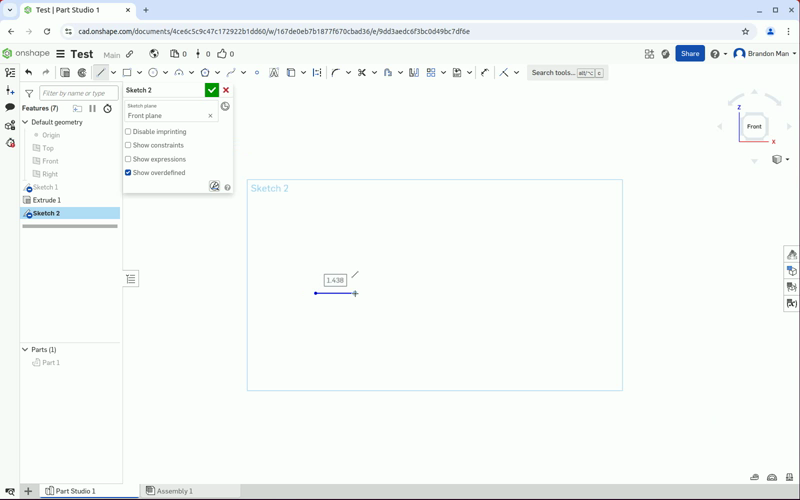
scroll(-6)
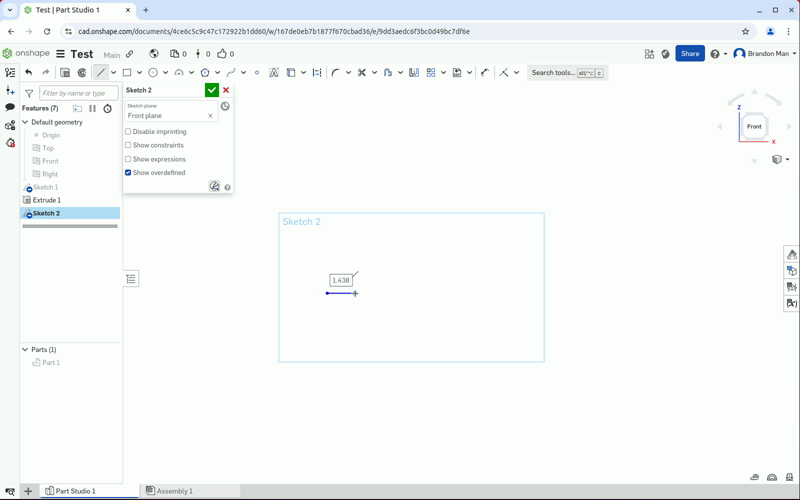
scroll(-6)
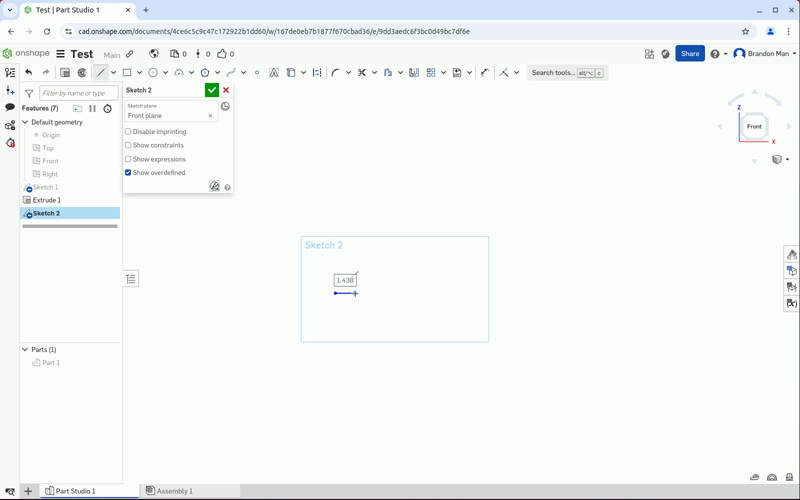
scroll(-6)
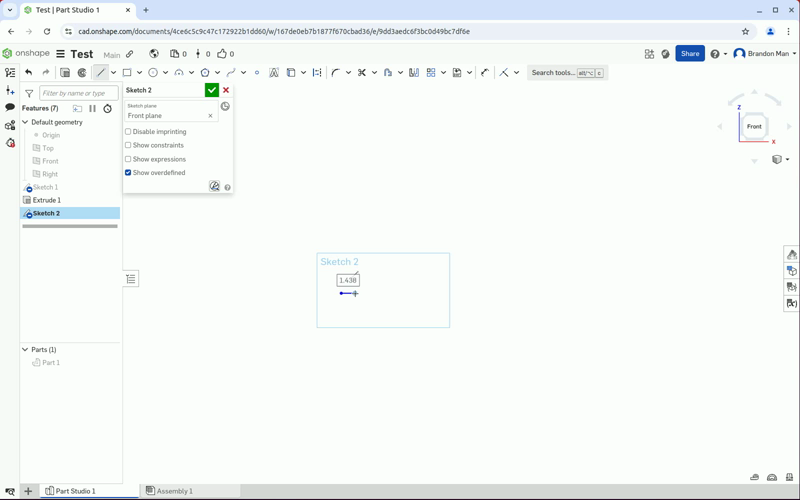
scroll(-6)
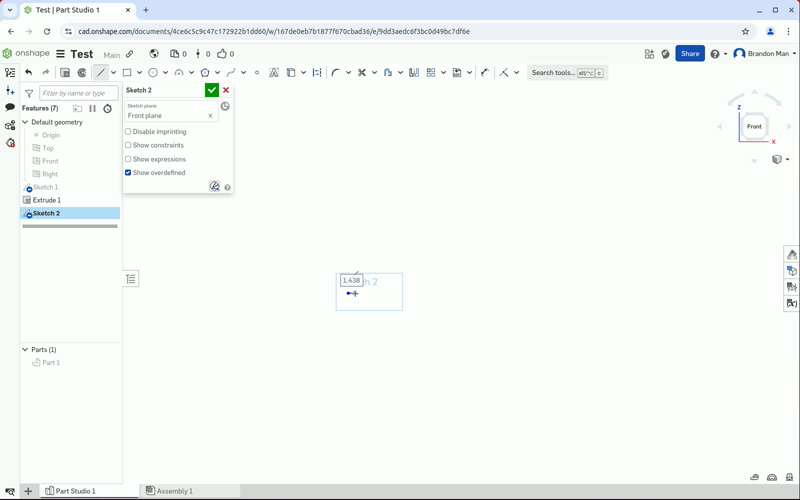
key_up(shift)
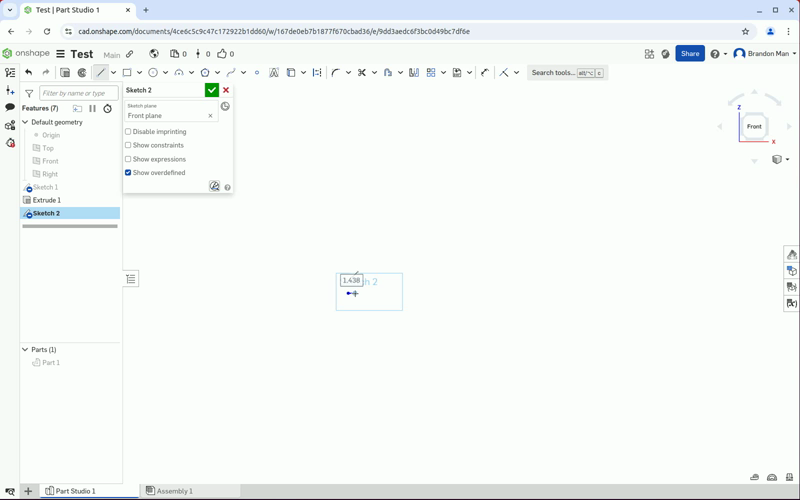
key_down(shift)
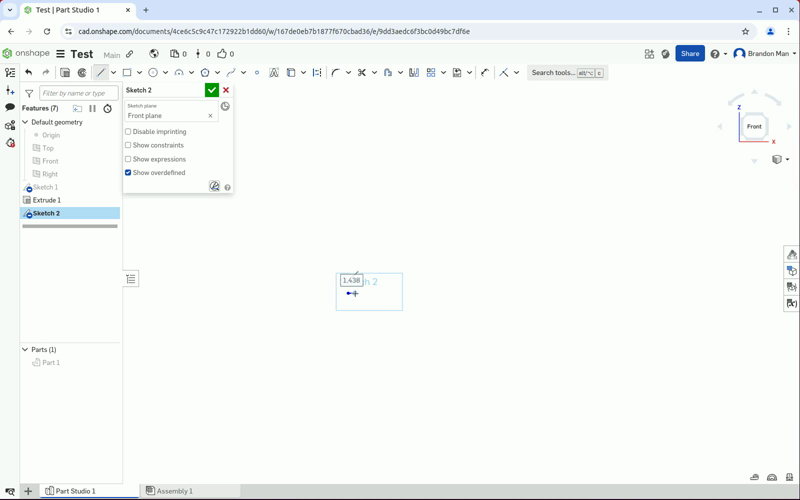
mouse_move(385, 293)
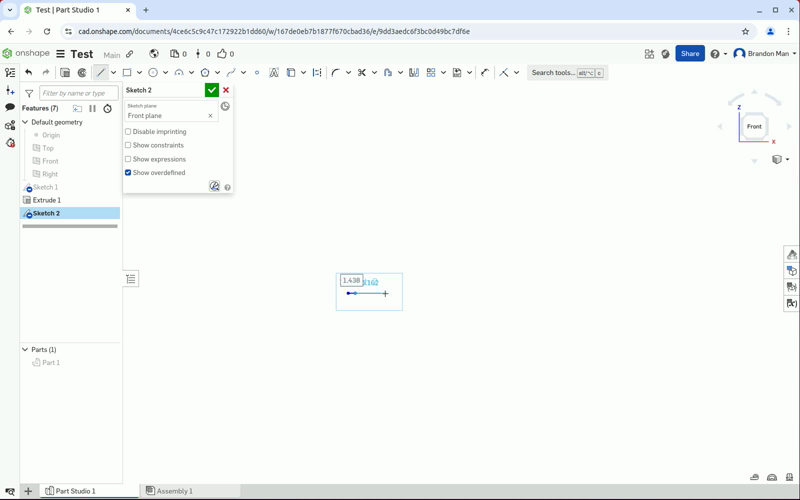
mouse_move(406, 293)
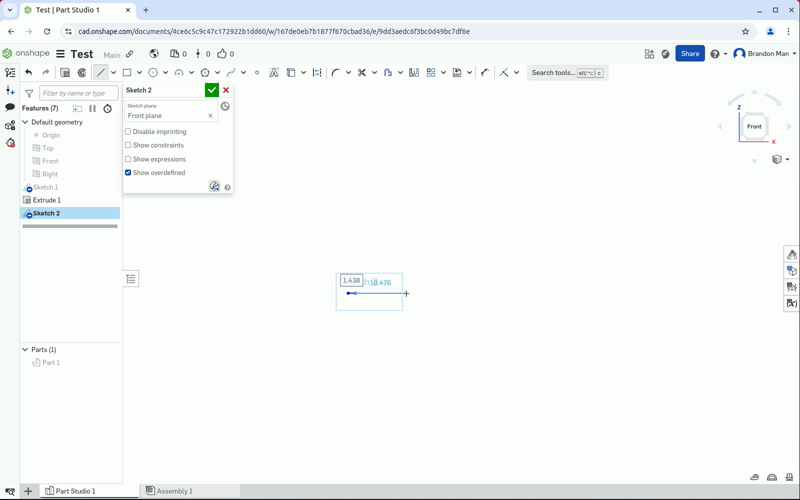
click(406, 293)
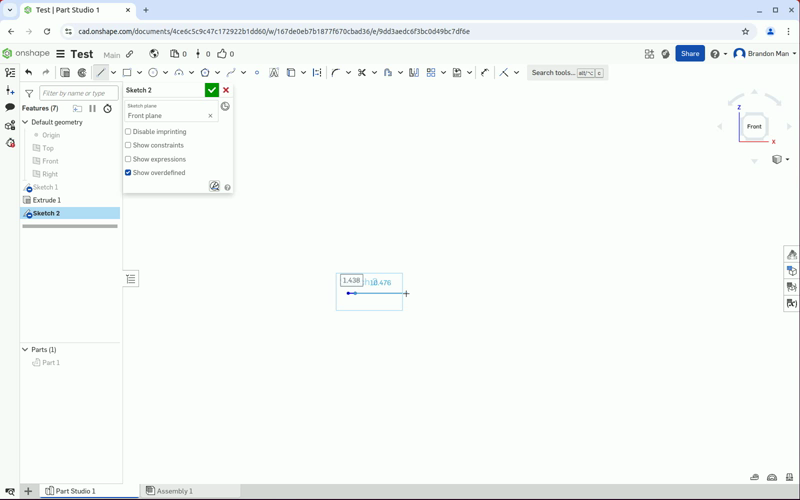
key_up(shift)
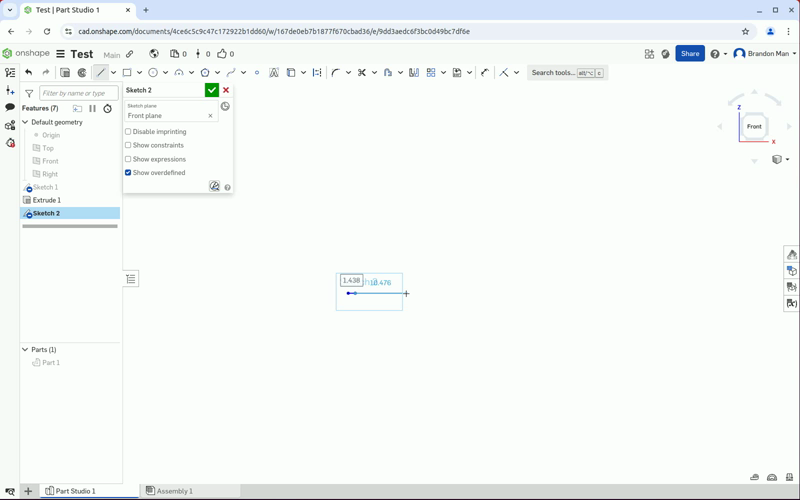
key_down(shift)
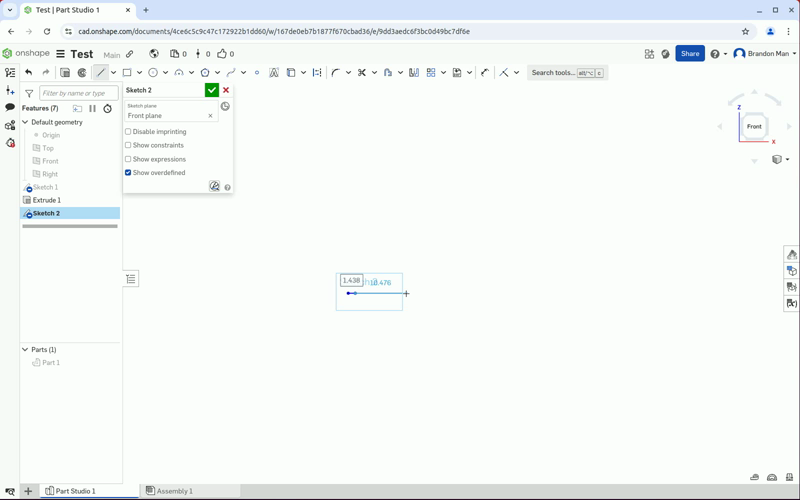
mouse_move(436, 293)
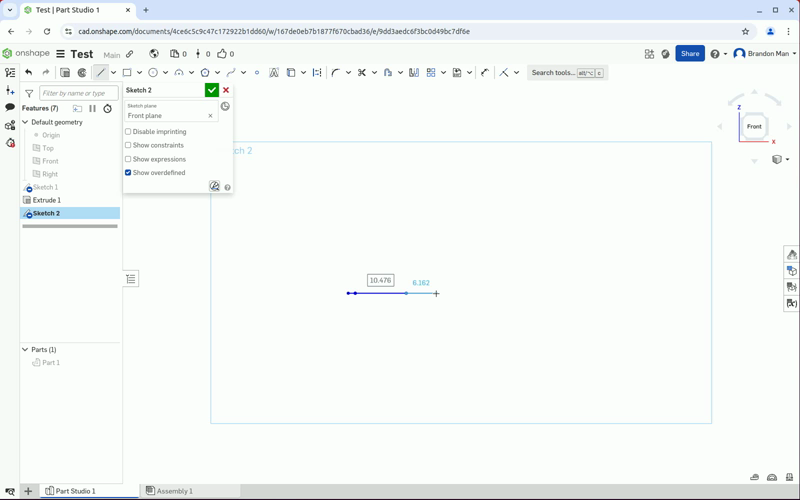
mouse_move(413, 293)
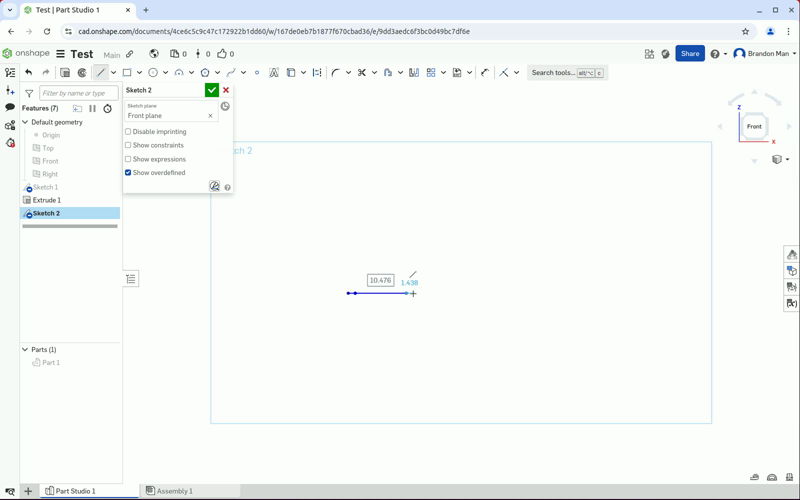
scroll(6)
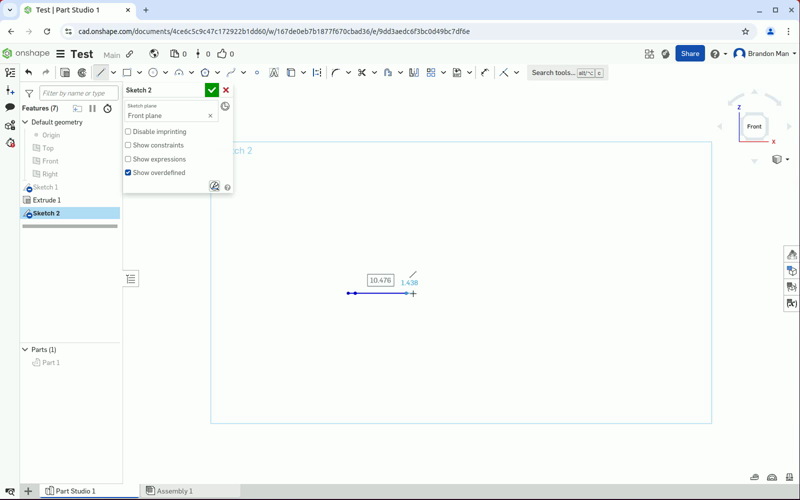
scroll(6)
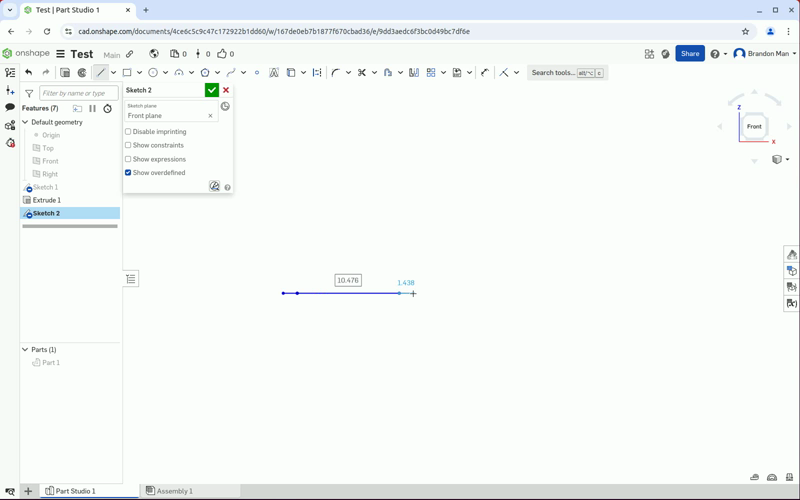
scroll(6)
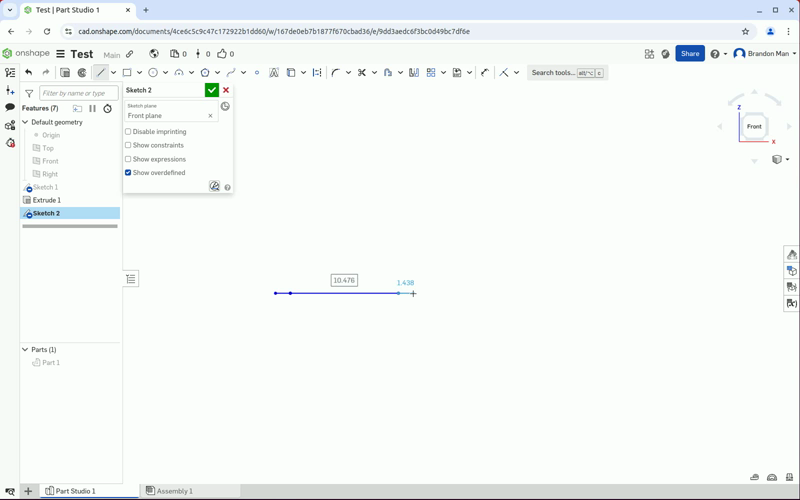
scroll(6)
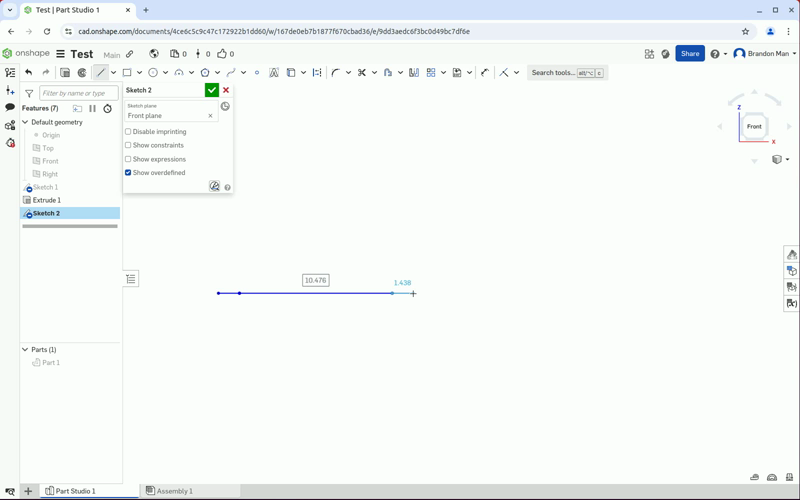
scroll(6)
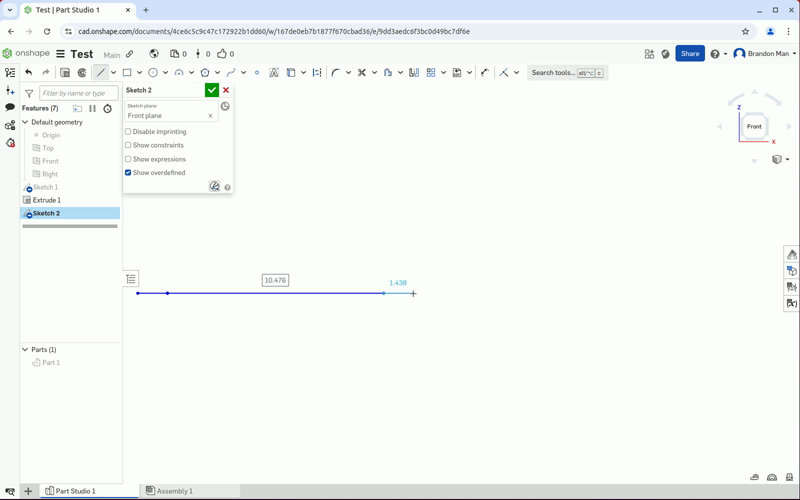
scroll(6)
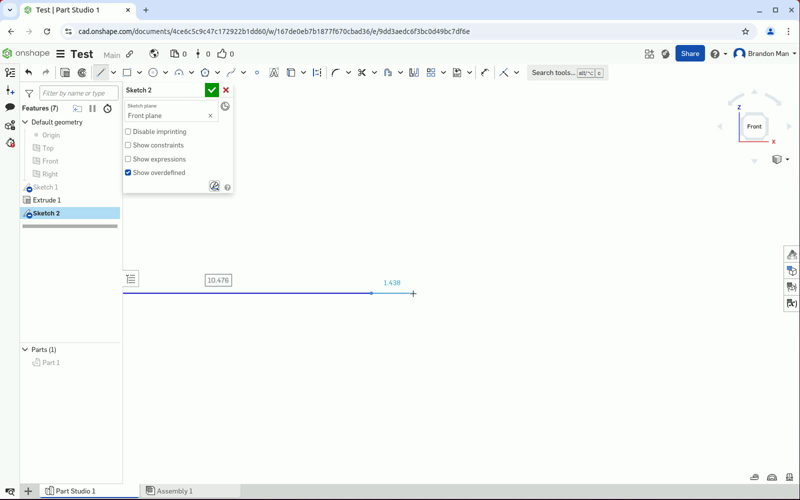
scroll(6)
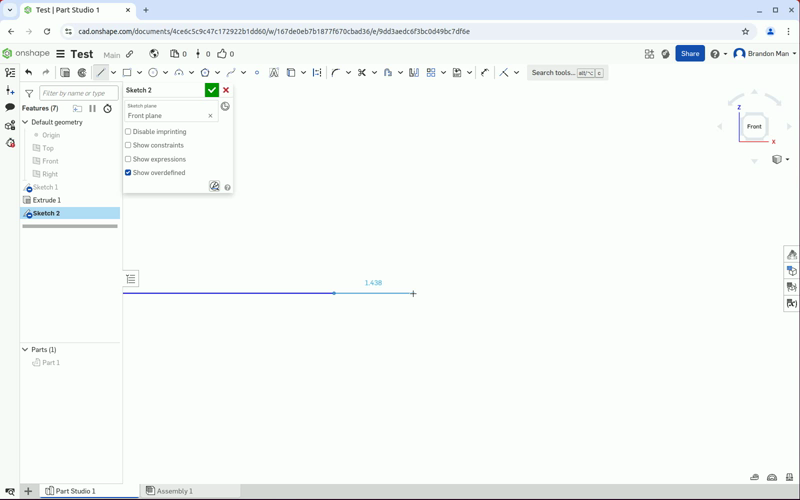
click(413, 293)
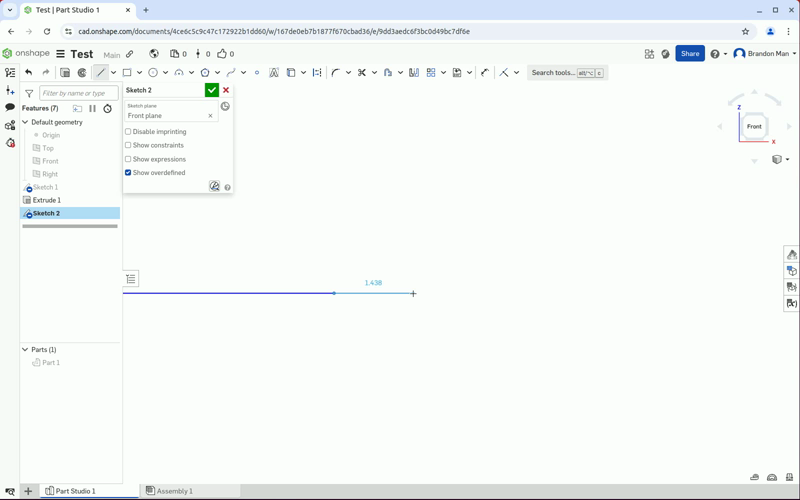
scroll(-6)
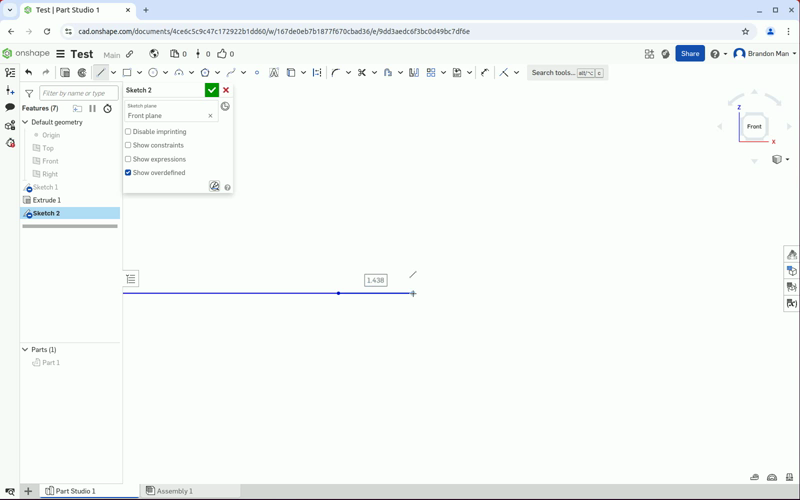
scroll(-6)
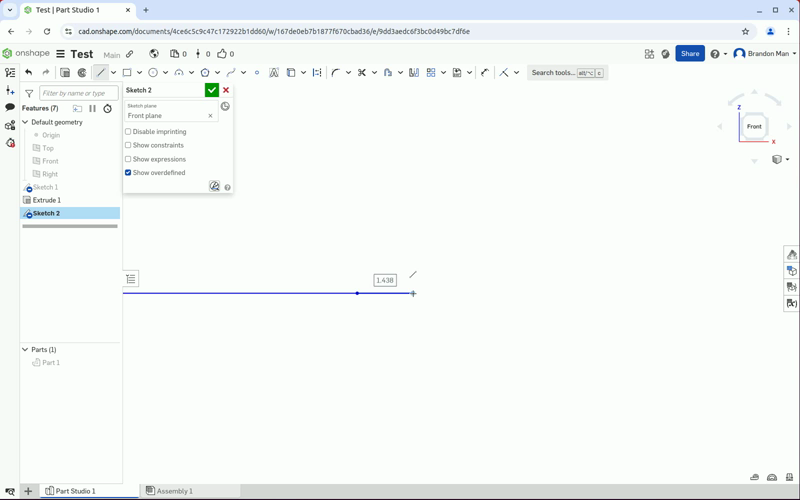
scroll(-6)
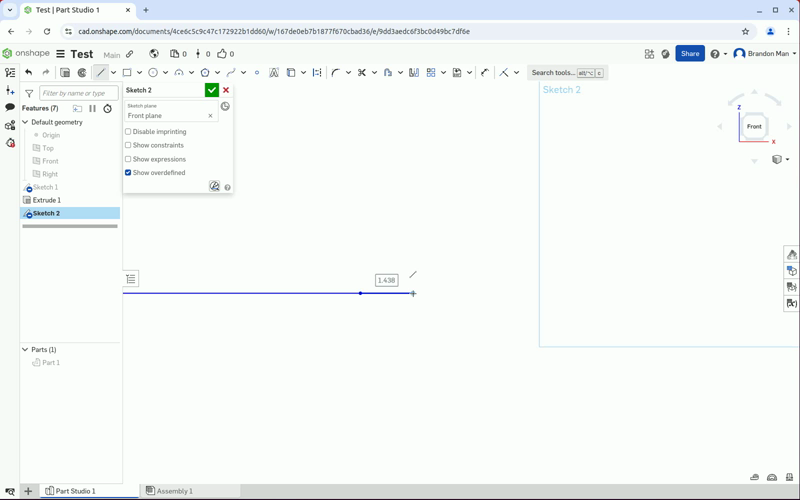
scroll(-6)
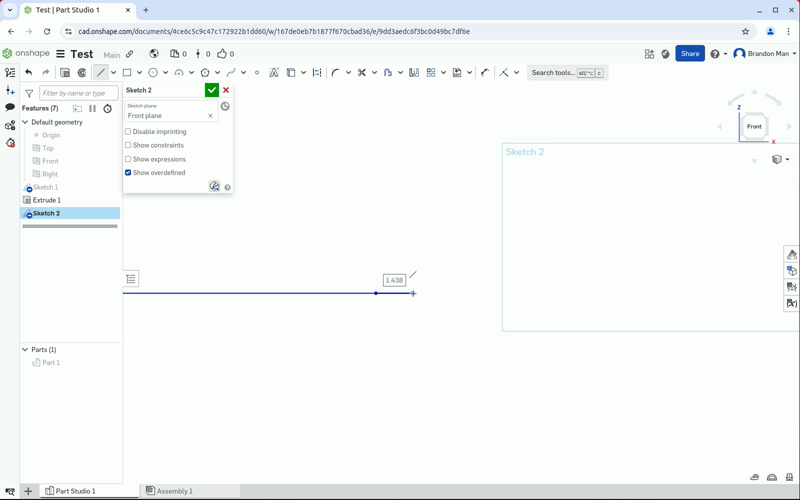
scroll(-6)
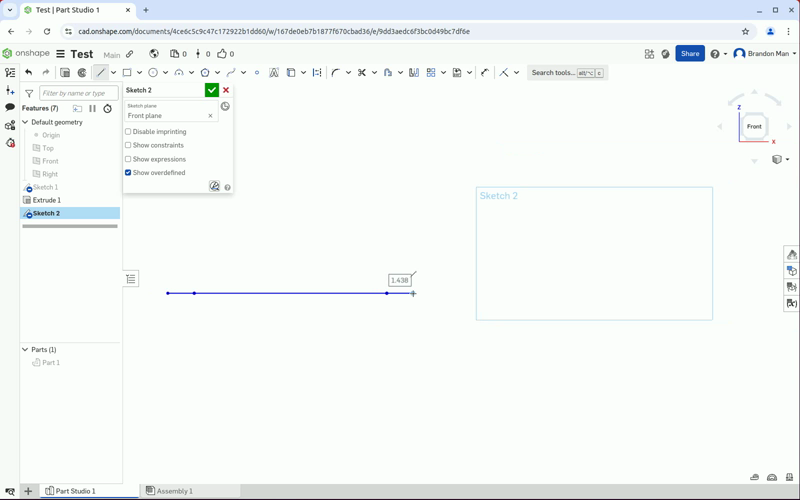
scroll(-6)
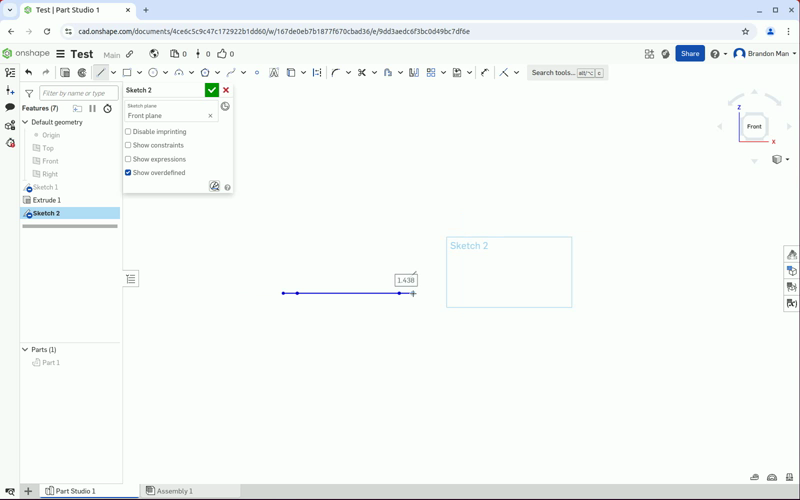
scroll(-6)
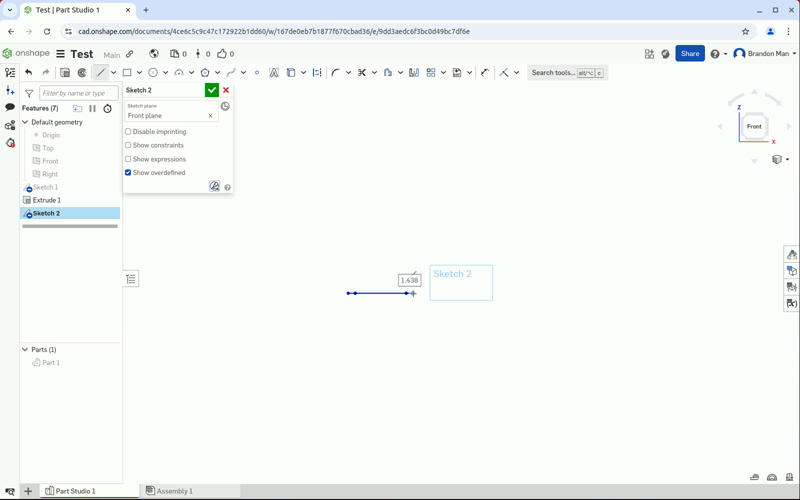
key_up(shift)
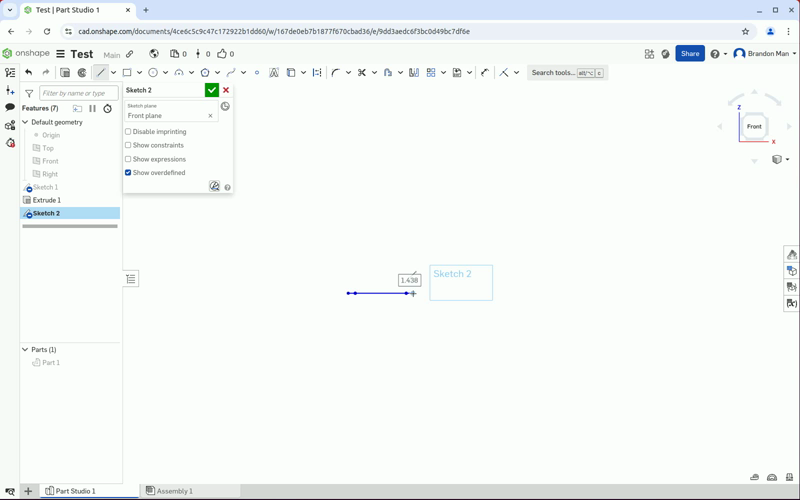
key_down(shift)
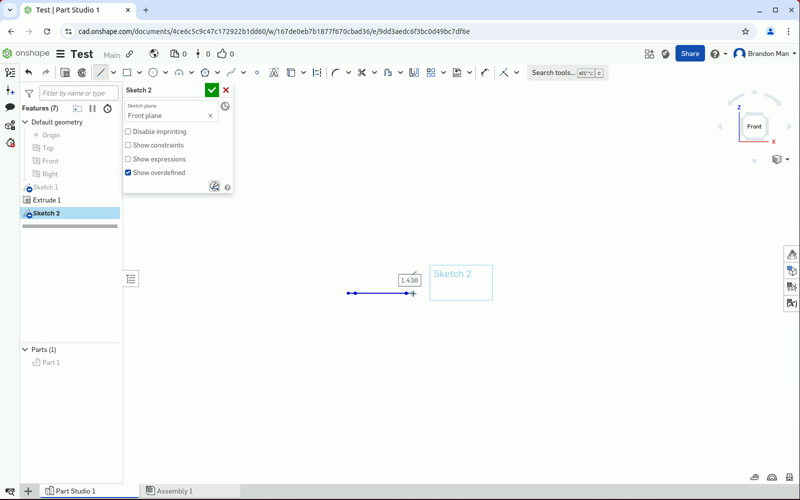
mouse_move(443, 293)
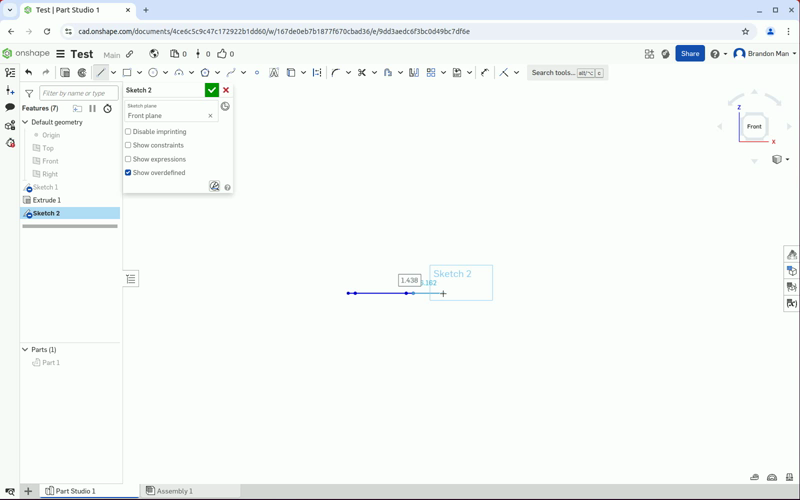
mouse_move(413, 286)
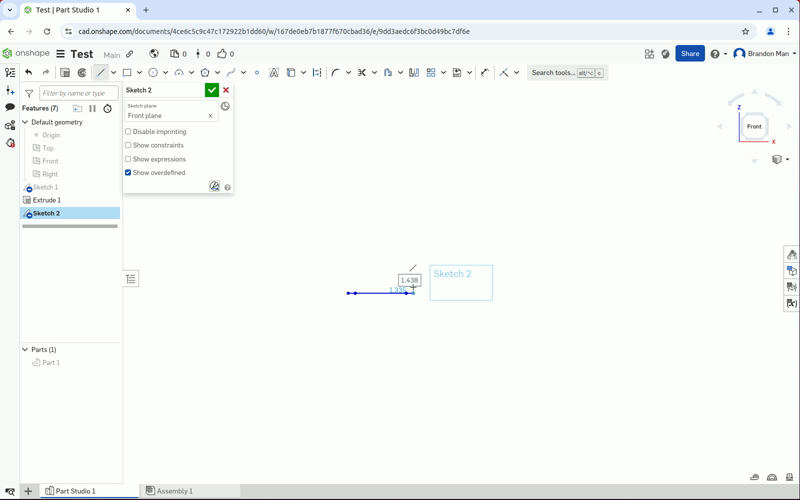
scroll(6)
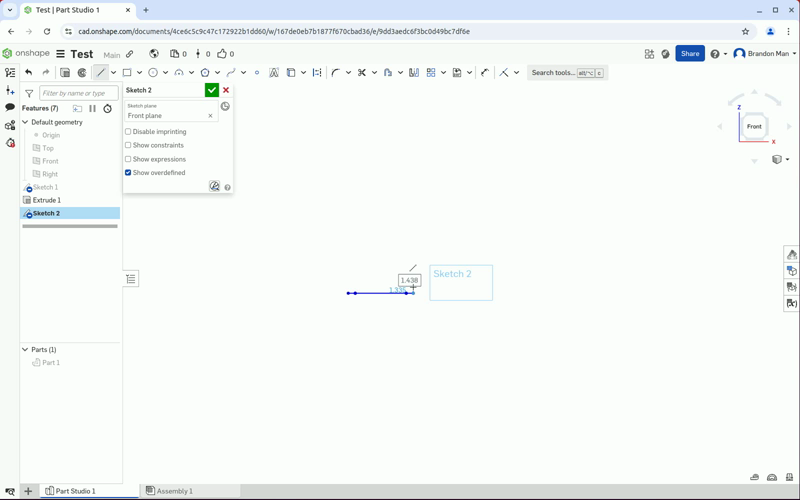
scroll(6)
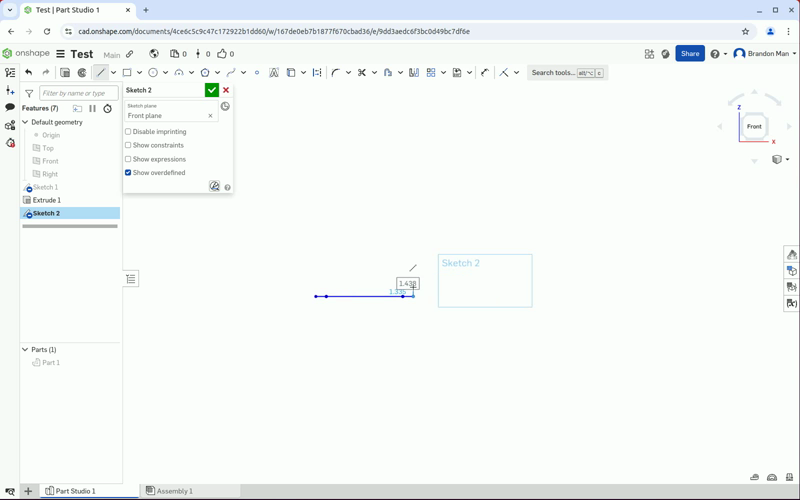
scroll(6)
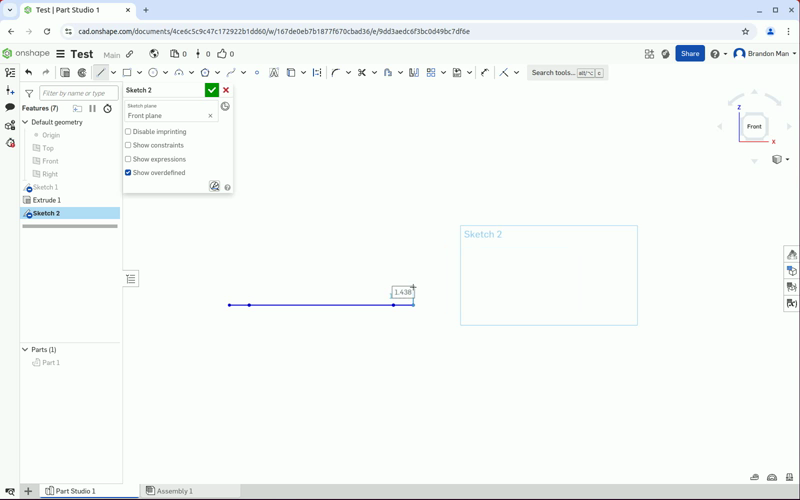
scroll(6)
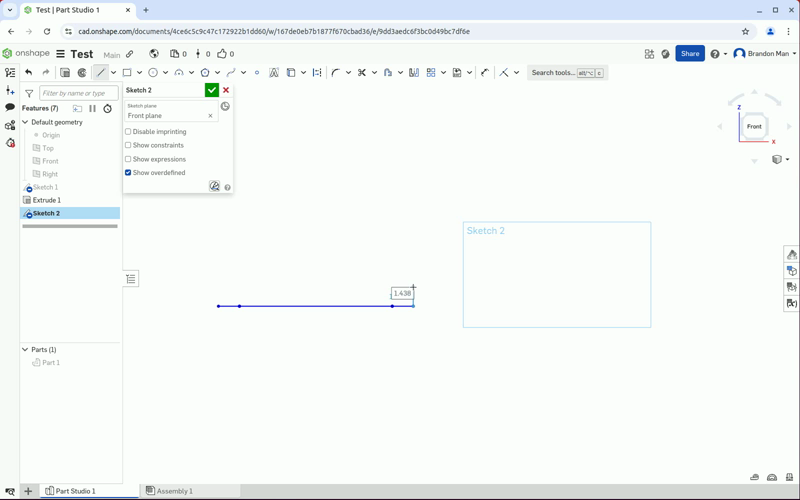
scroll(6)
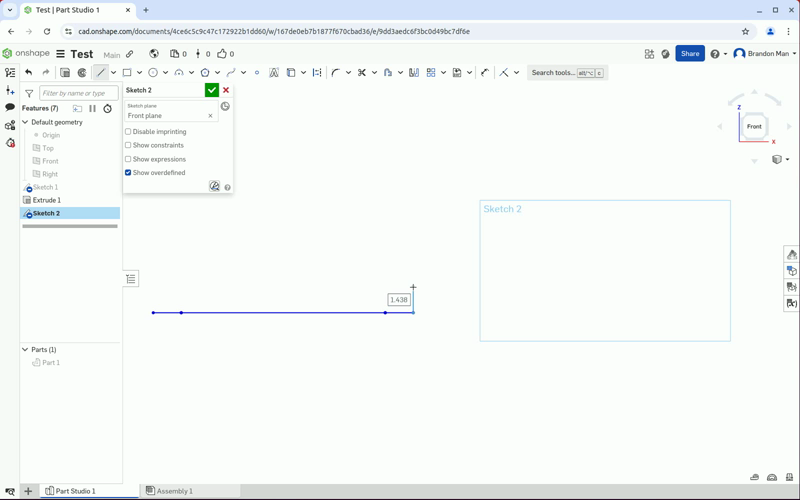
scroll(6)
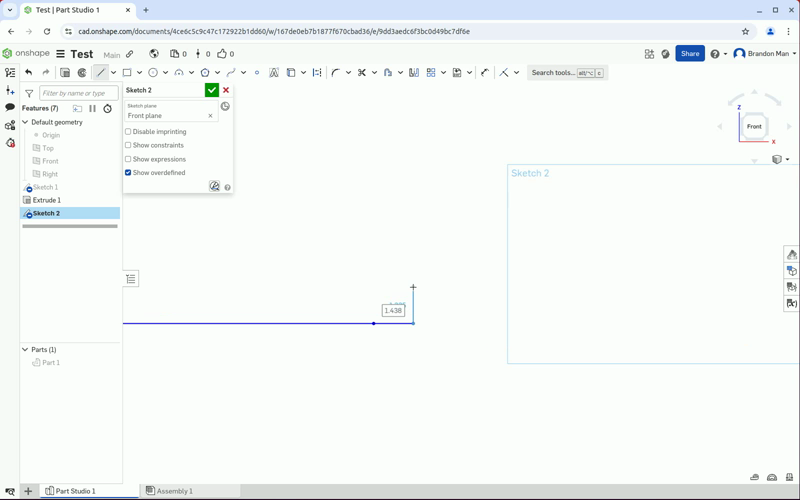
scroll(6)
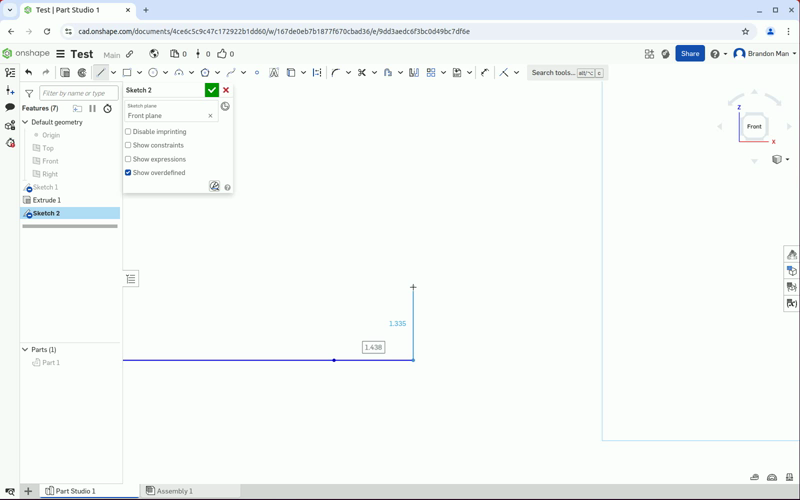
click(413, 286)
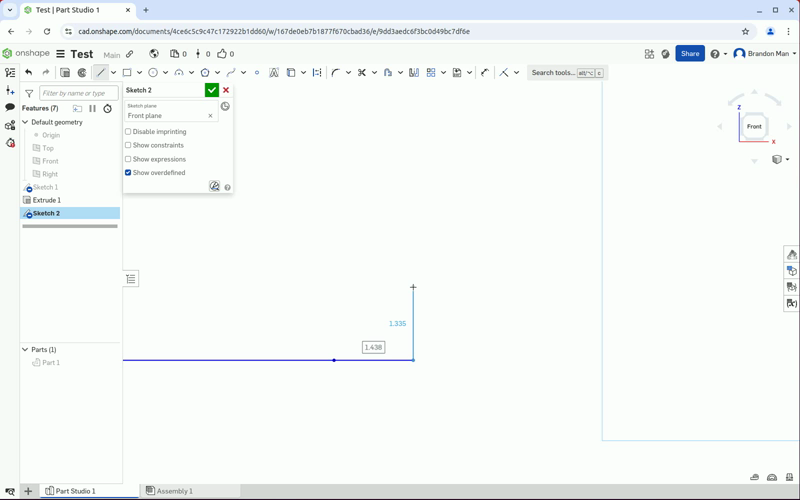
scroll(-6)
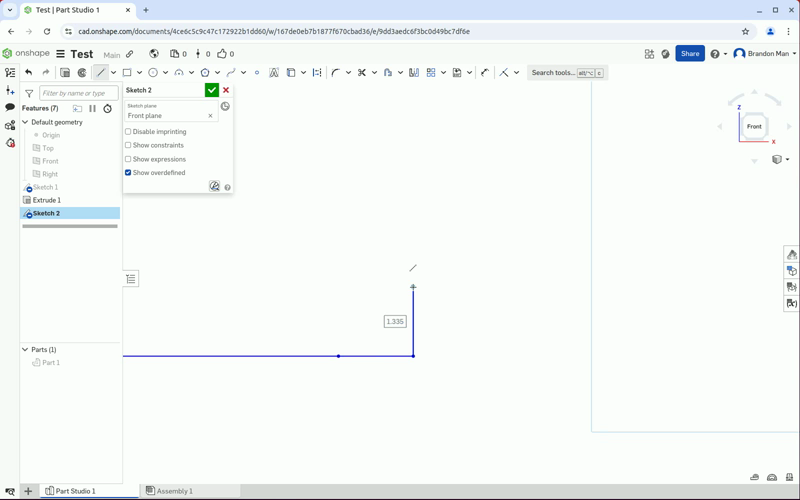
scroll(-6)
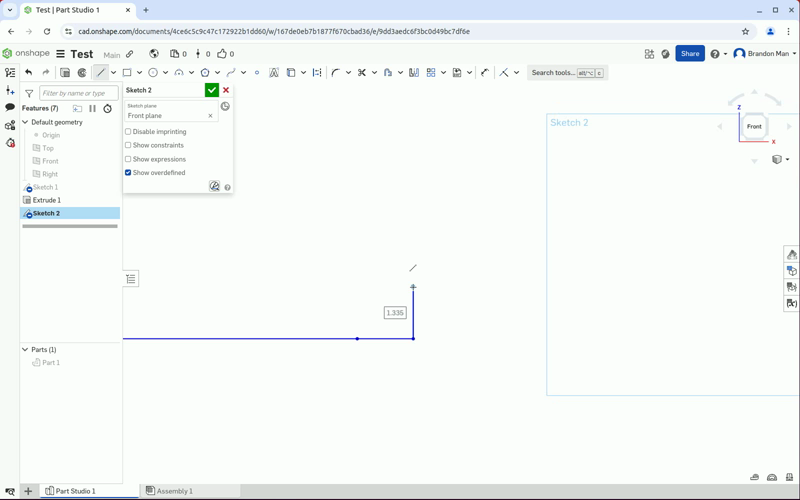
scroll(-6)
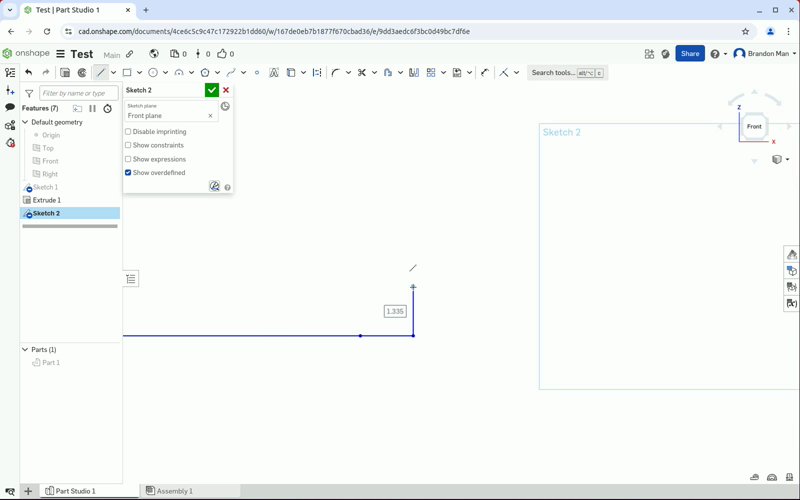
scroll(-6)
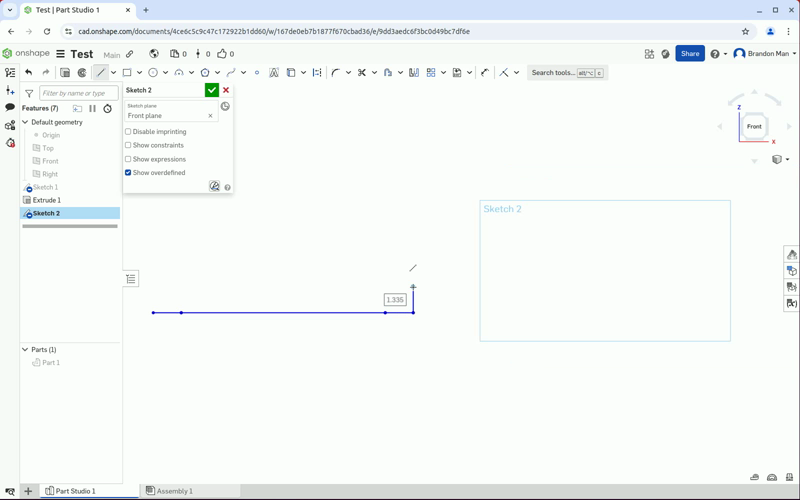
scroll(-6)
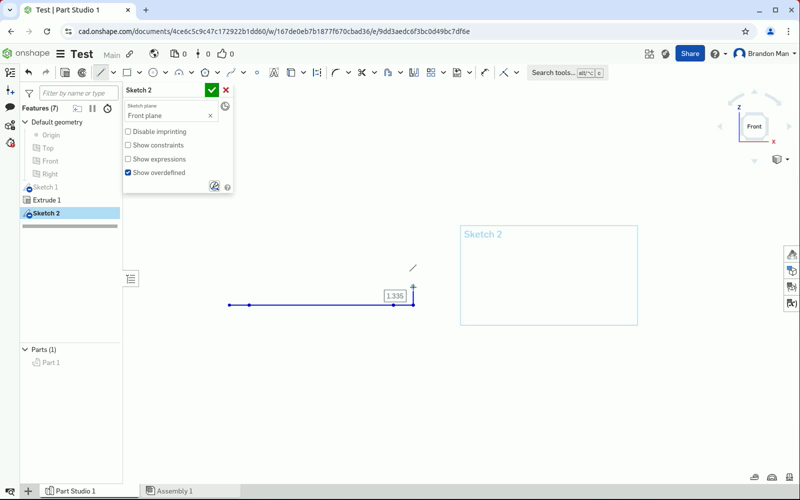
scroll(-6)
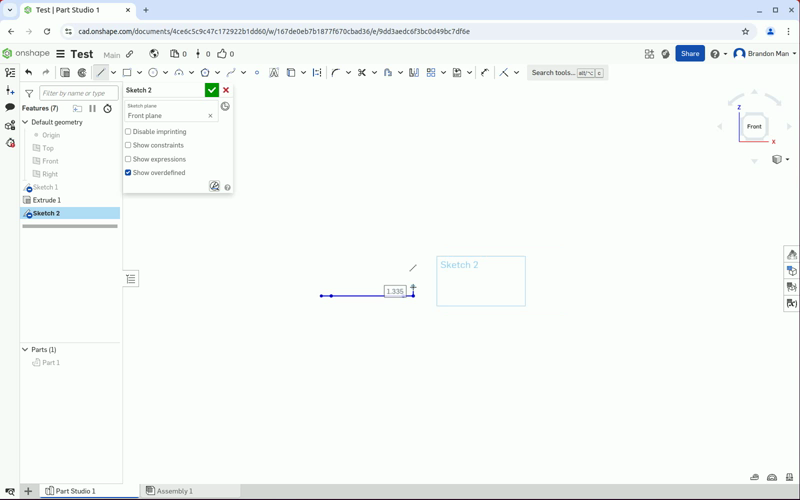
scroll(-6)
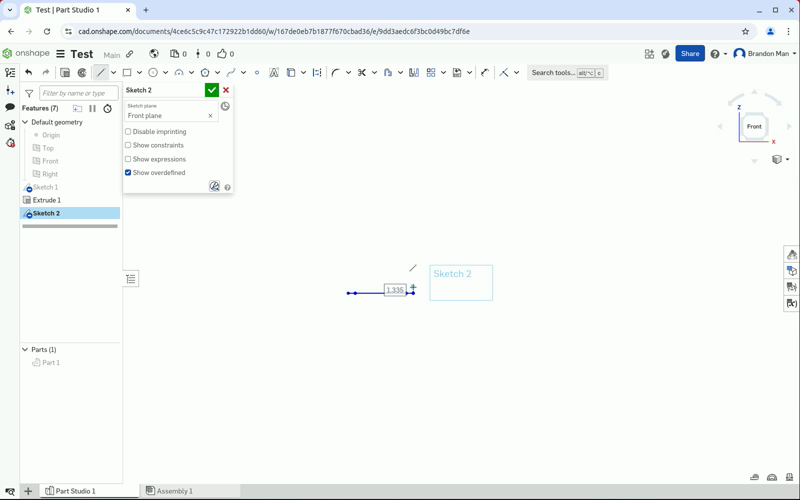
key_up(shift)
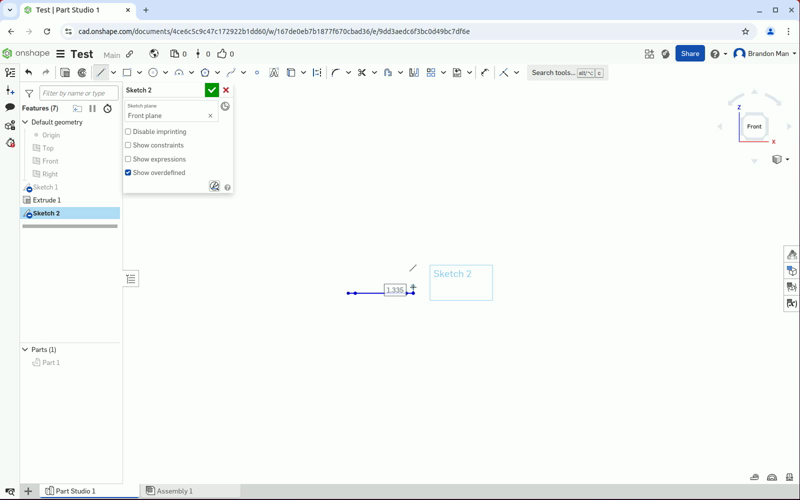
key_down(shift)
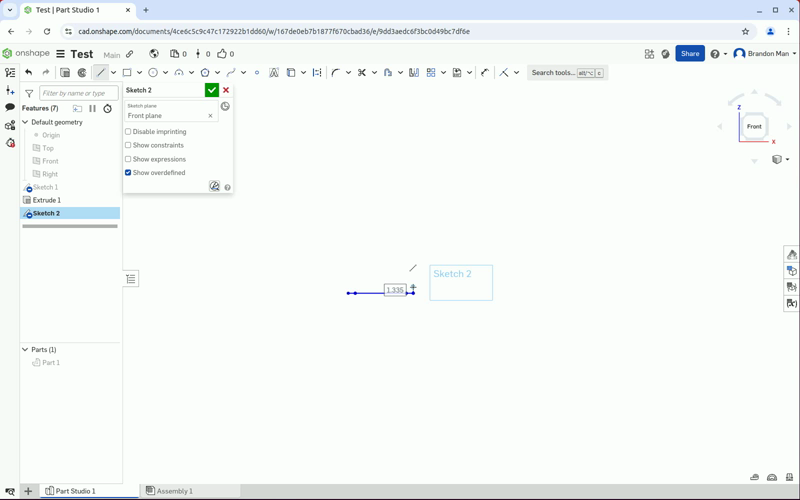
mouse_move(348, 286)
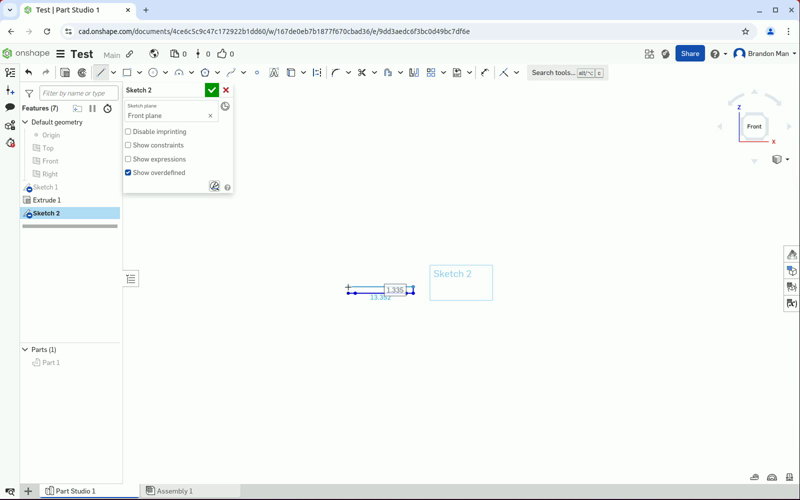
click(348, 286)
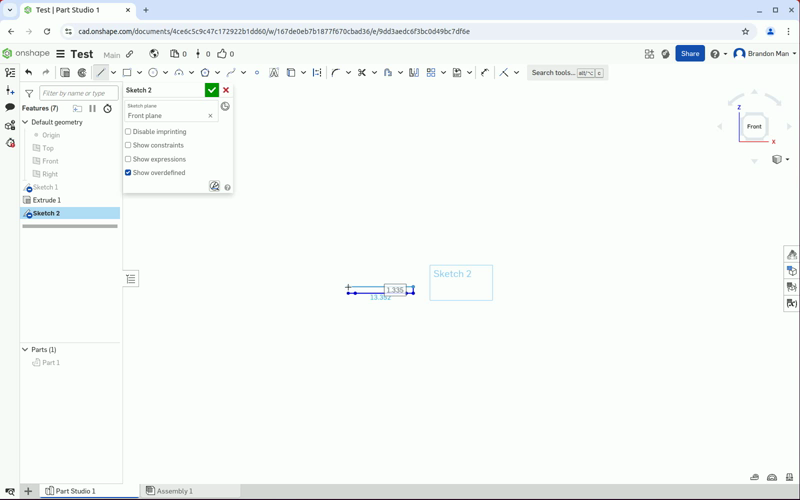
key_up(shift)
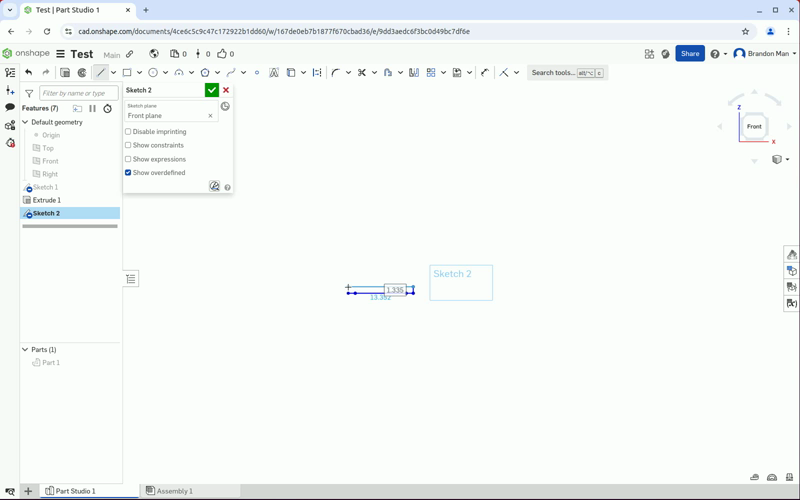
mouse_move(378, 286)
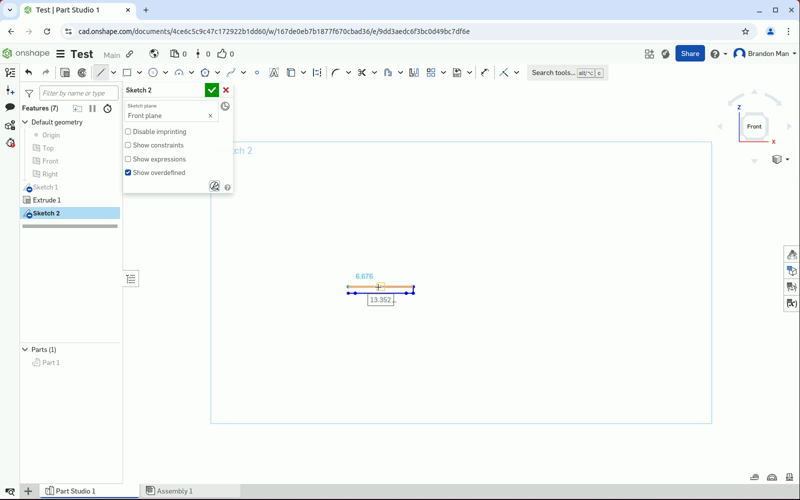
key_down(shift)
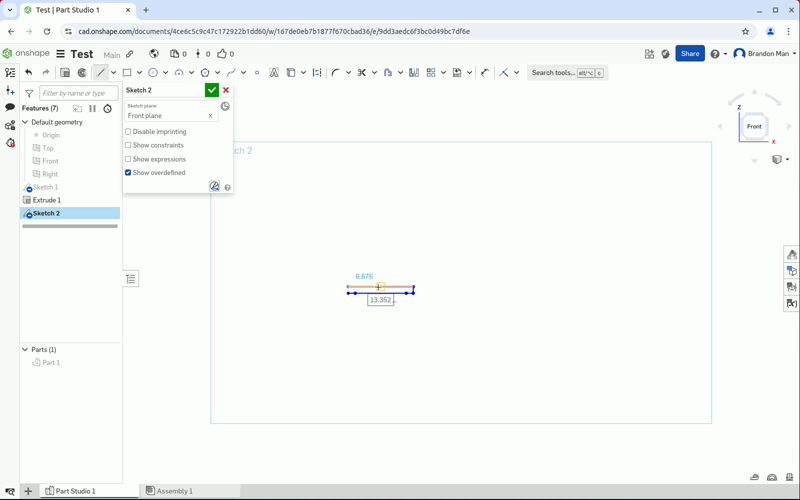
mouse_move(348, 293)
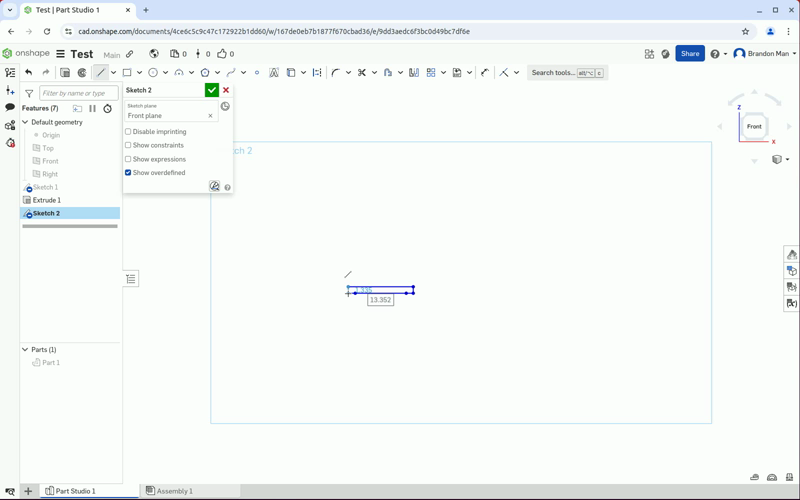
scroll(6)
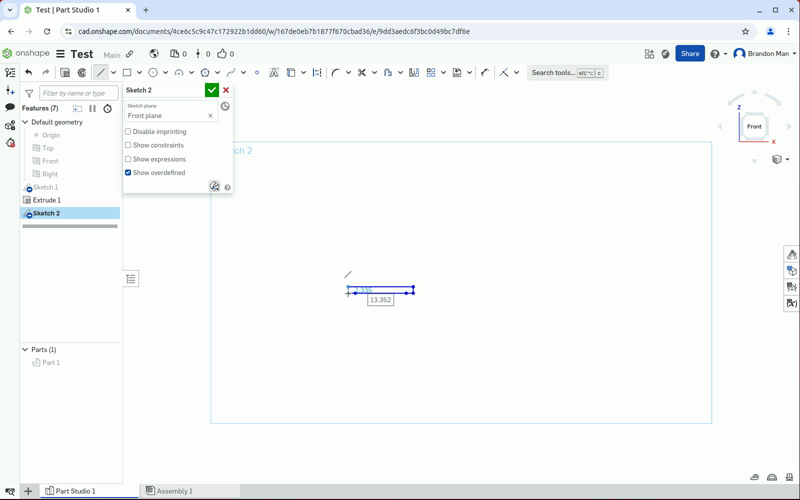
scroll(6)
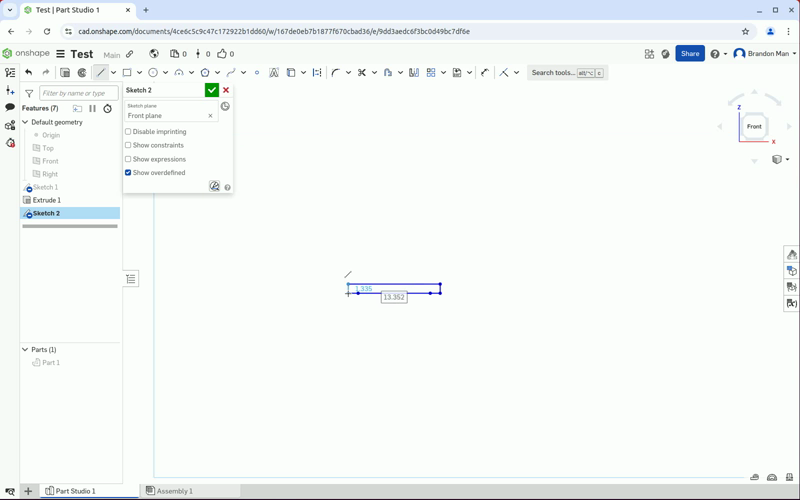
scroll(6)
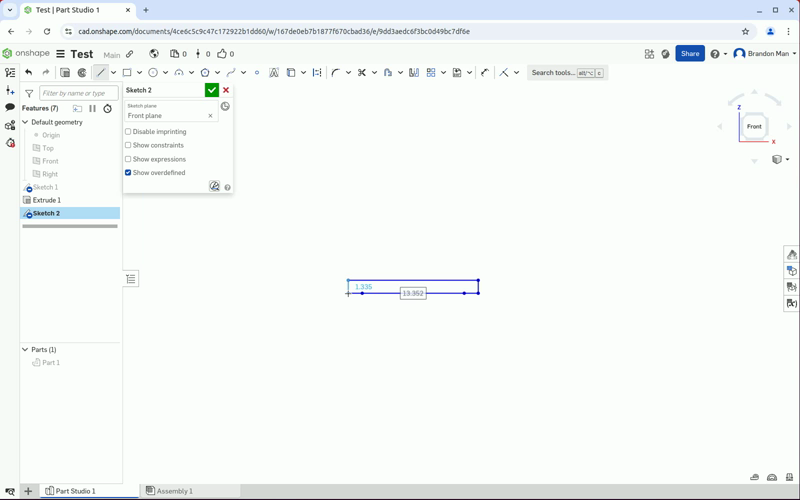
scroll(6)
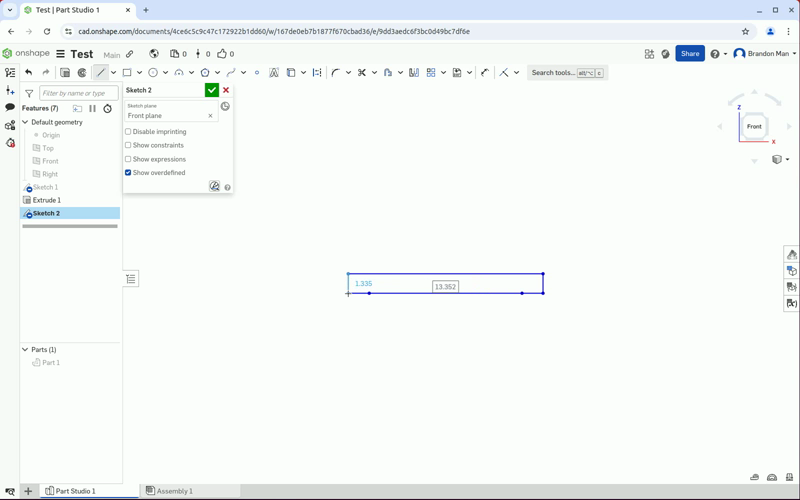
scroll(6)
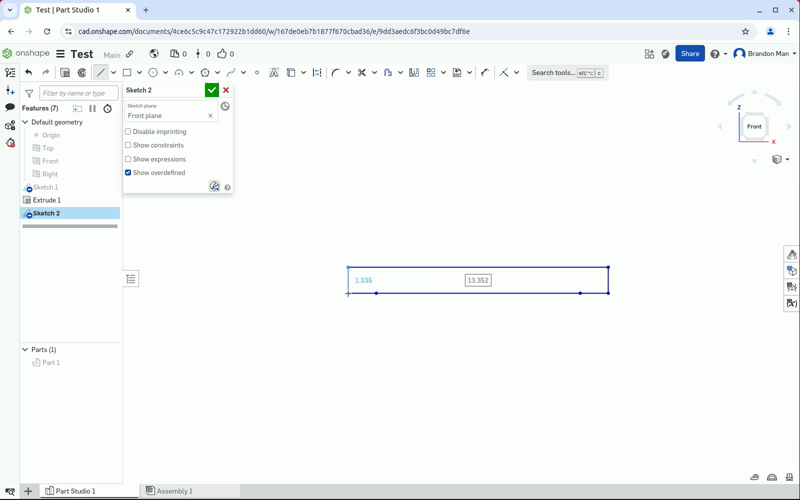
scroll(6)
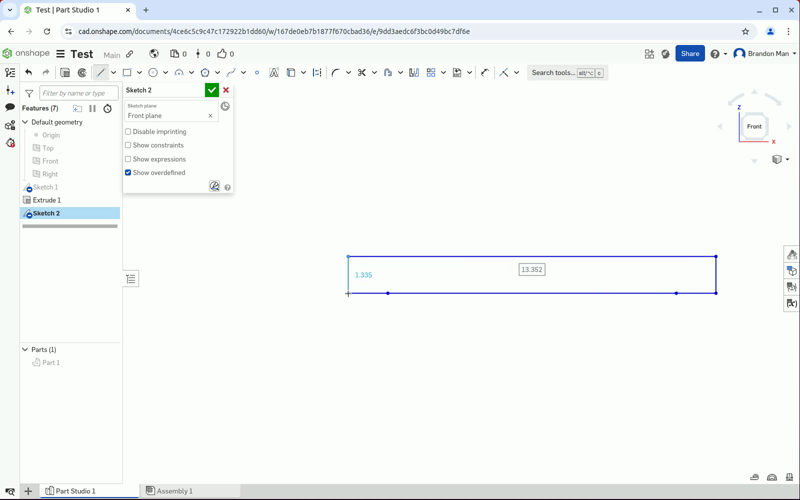
scroll(6)
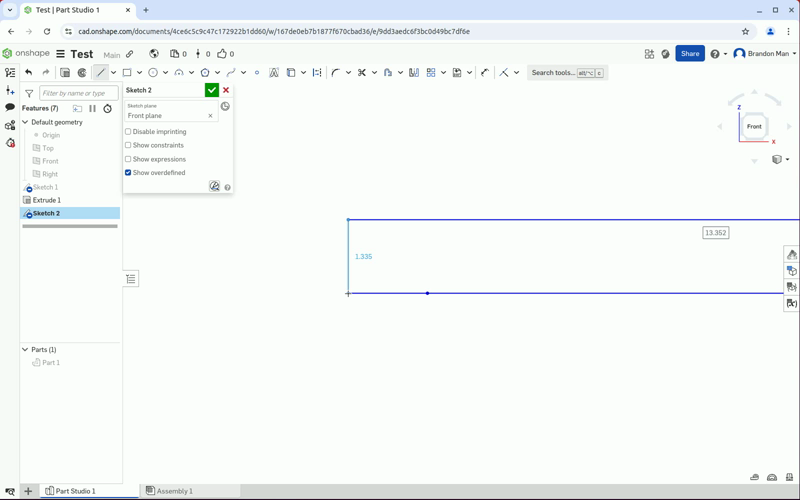
key_up(shift)
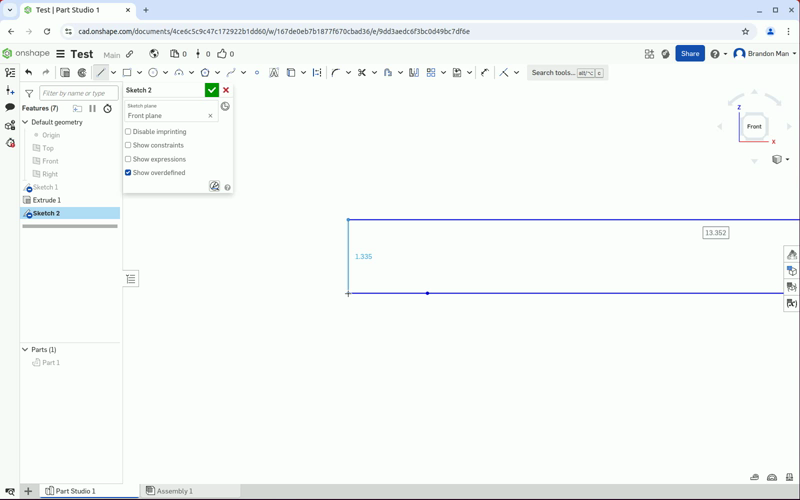
click(348, 293)
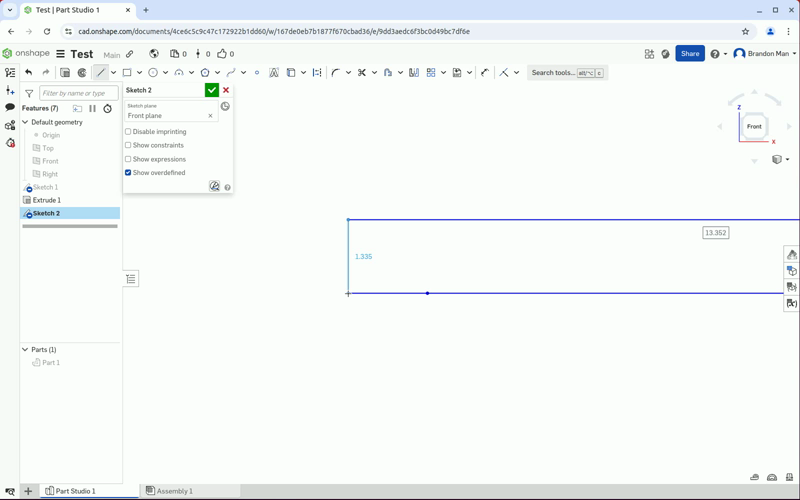
scroll(-6)
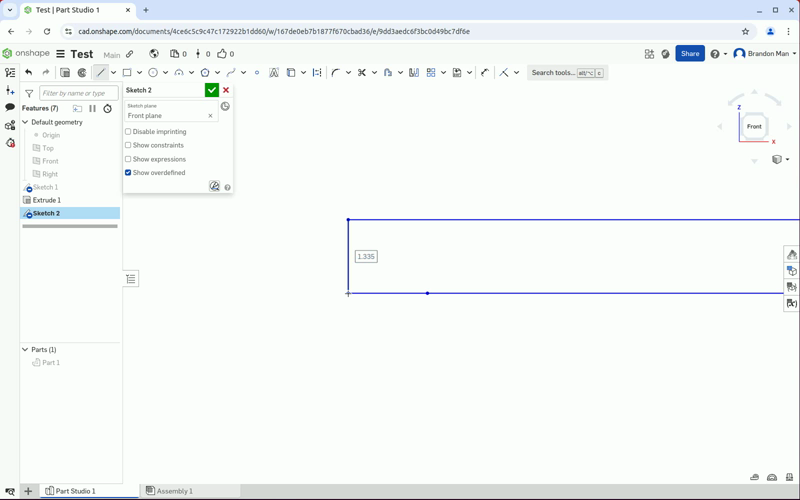
scroll(-6)
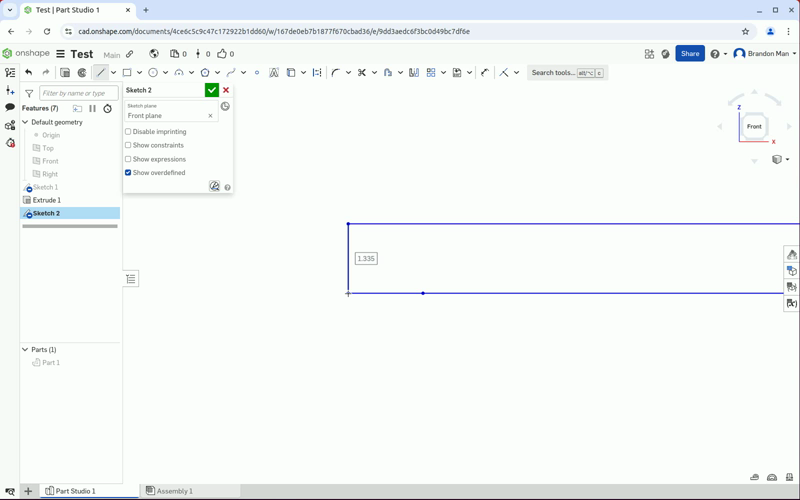
scroll(-6)
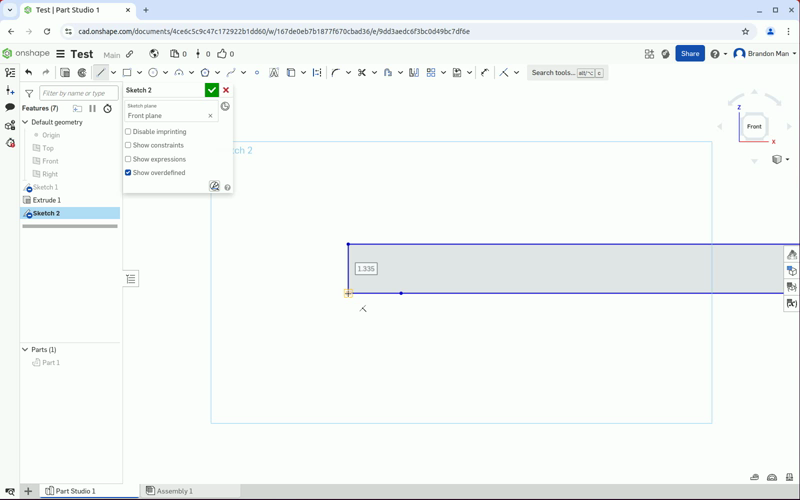
scroll(-6)
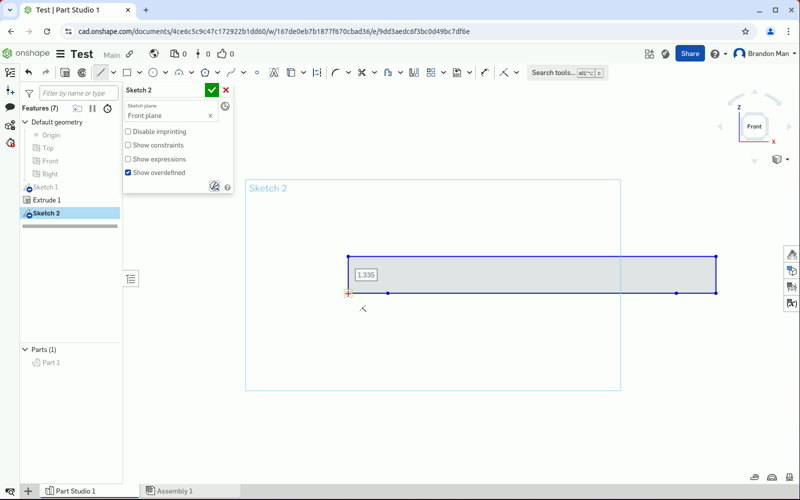
scroll(-6)
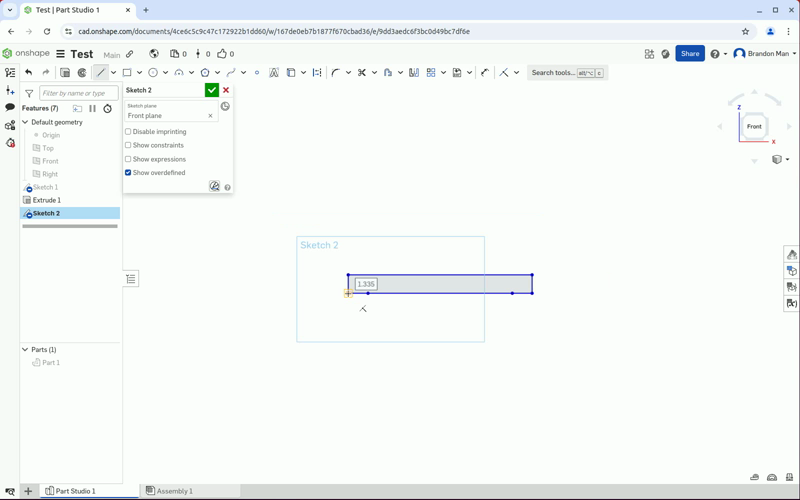
scroll(-6)
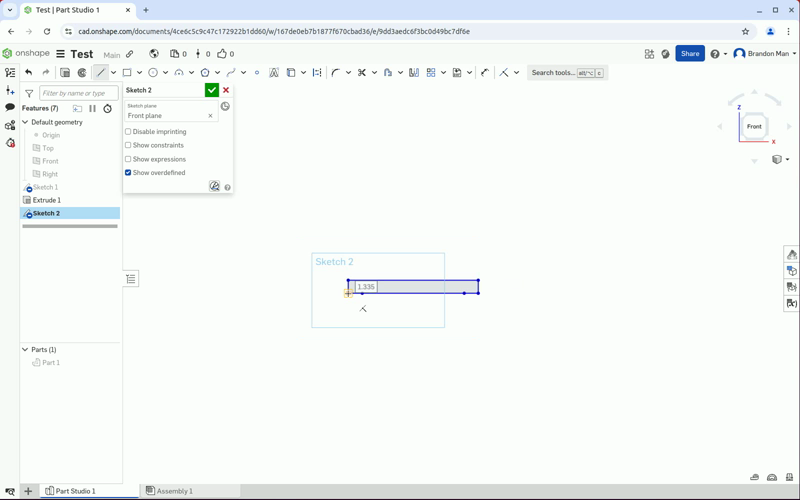
scroll(-6)
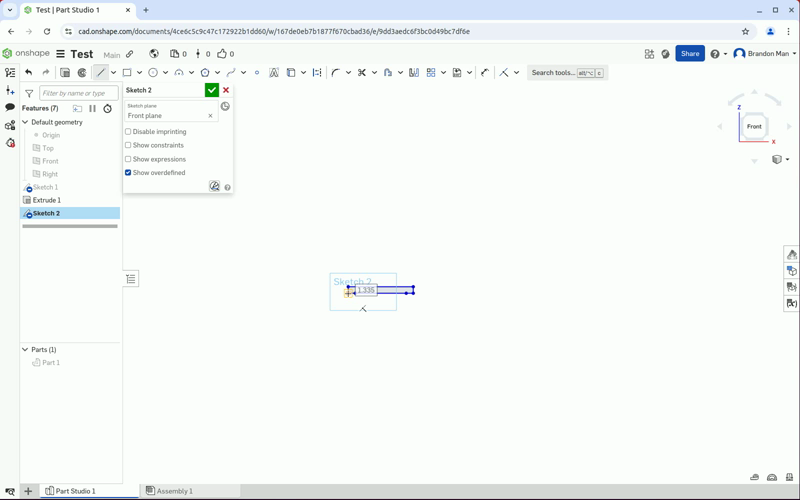
key(esc)
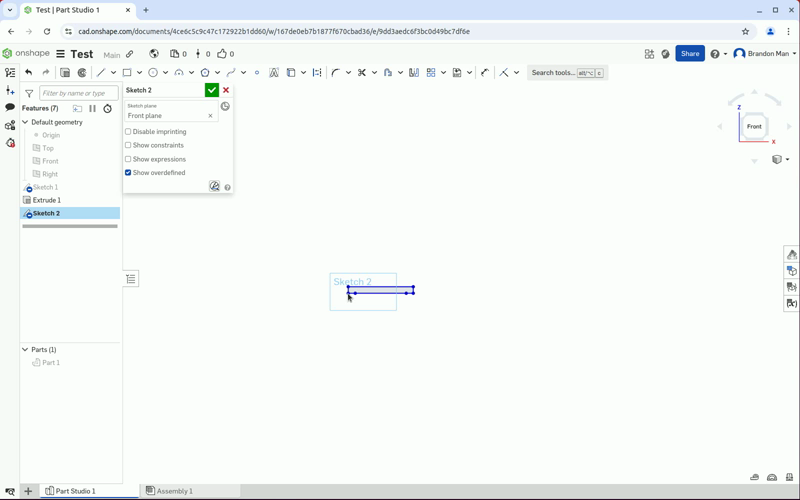
mouse_move(401, 287)
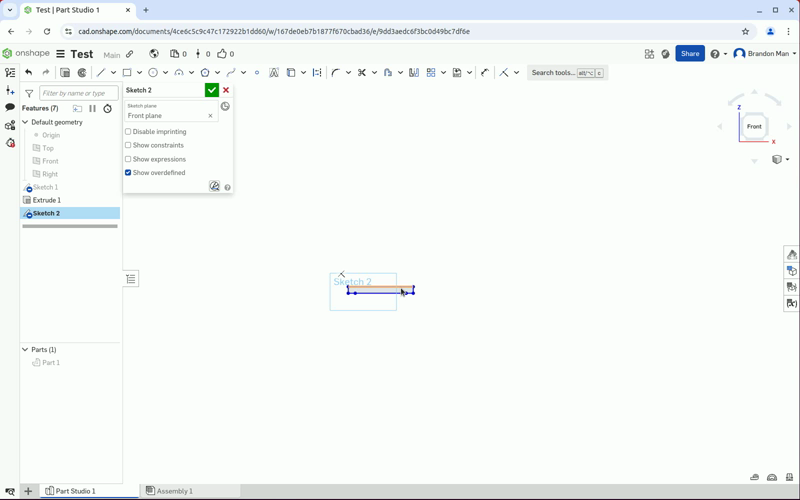
scroll(6)
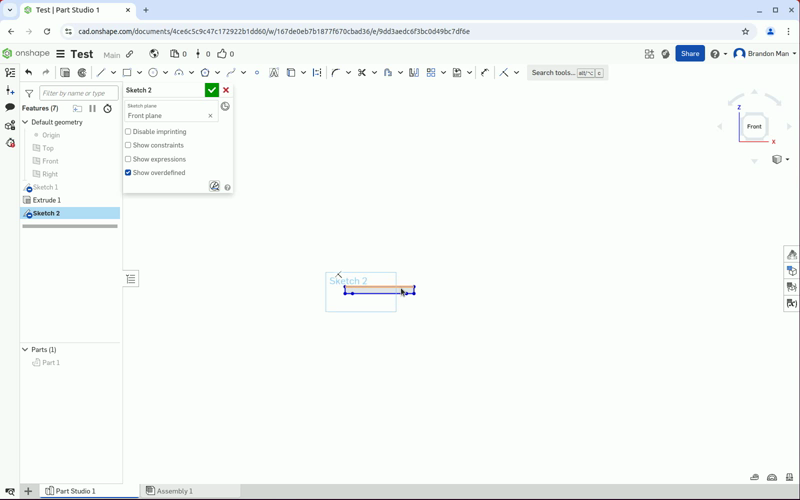
scroll(6)
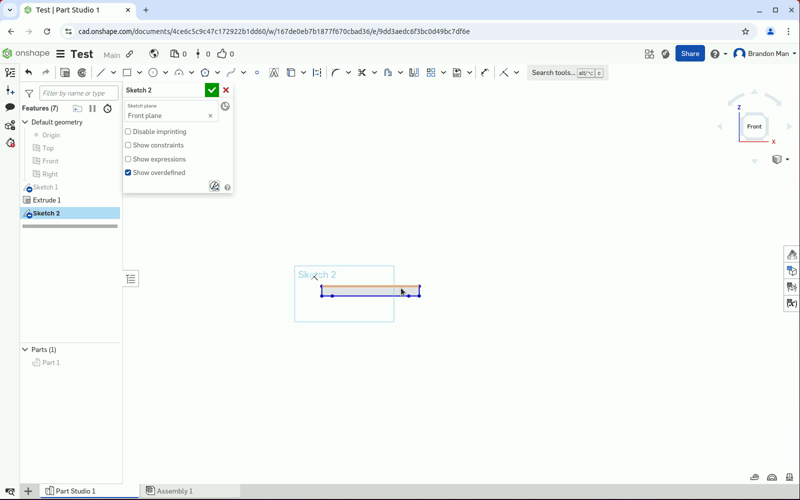
scroll(6)
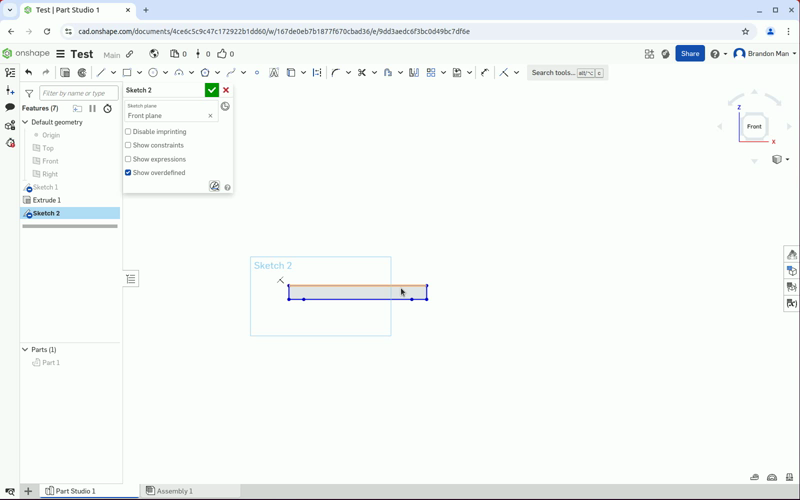
scroll(6)
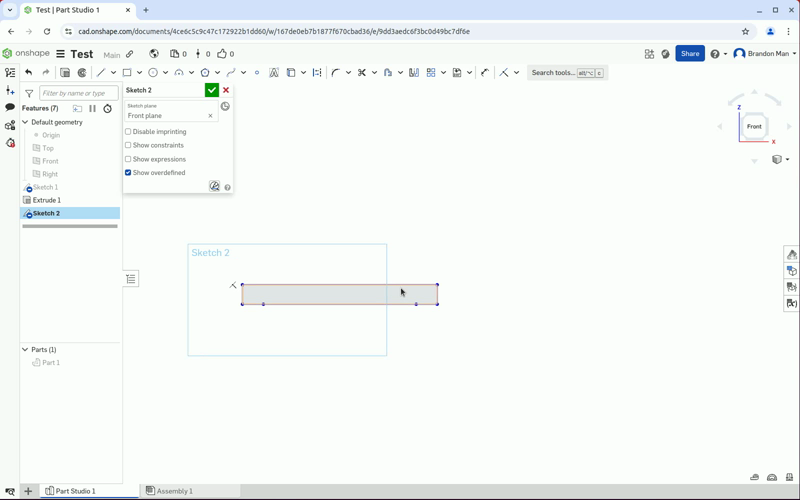
scroll(6)
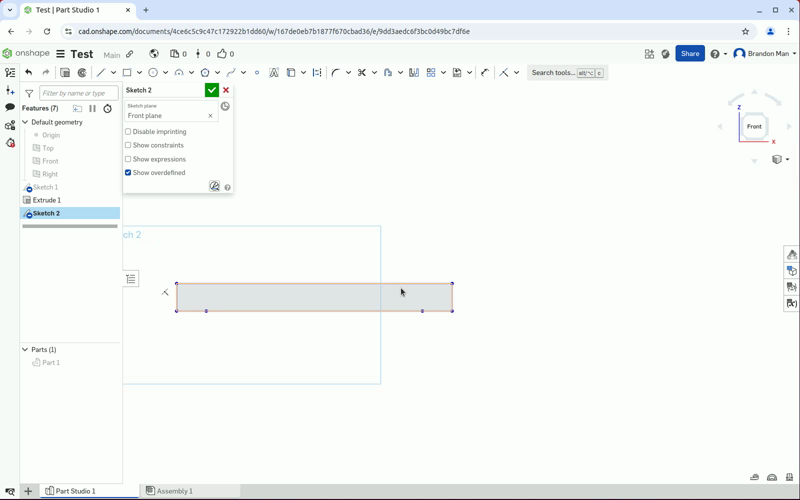
scroll(6)
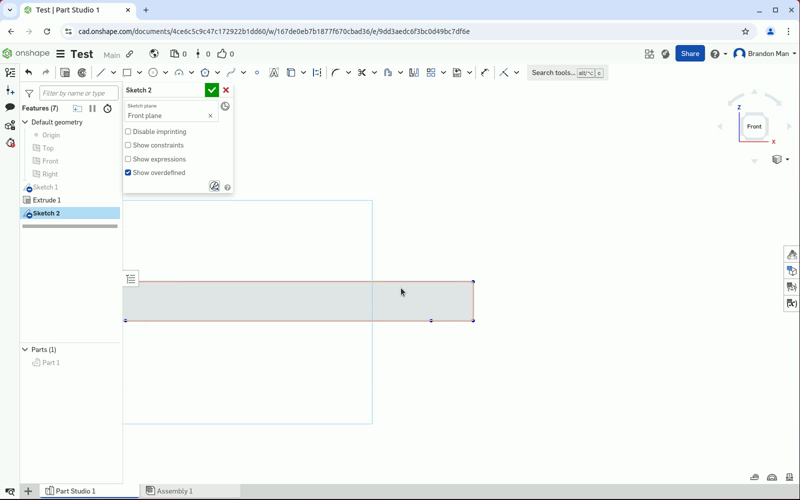
scroll(6)
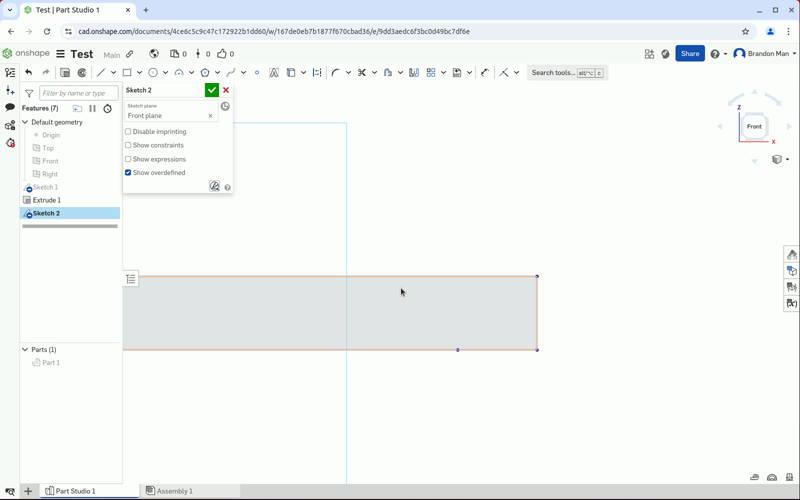
click(401, 287)
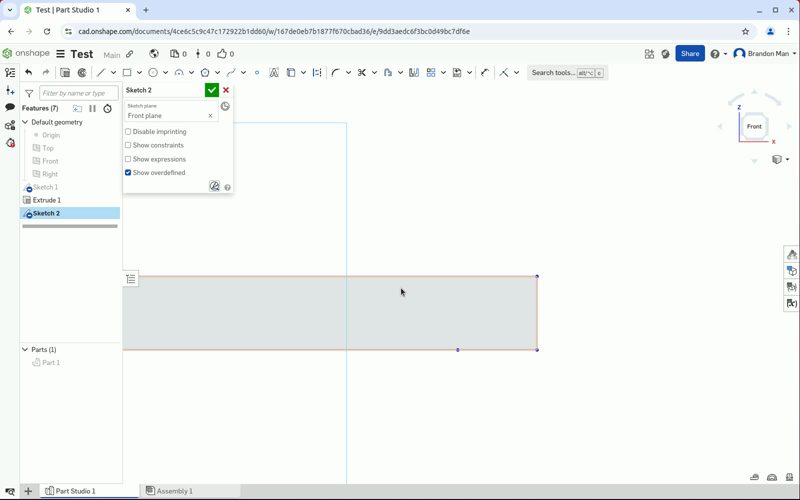
scroll(-6)
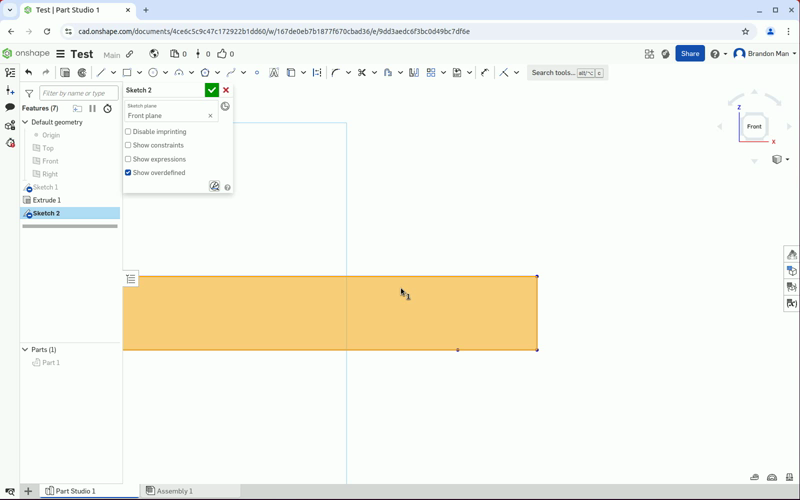
scroll(-6)
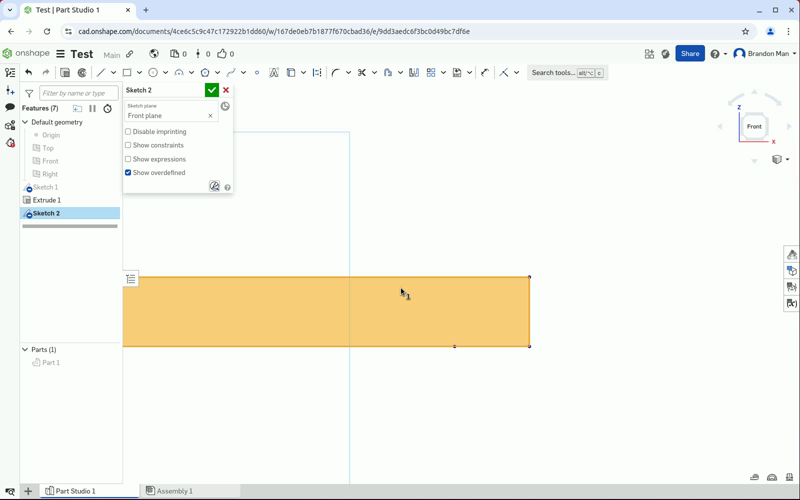
scroll(-6)
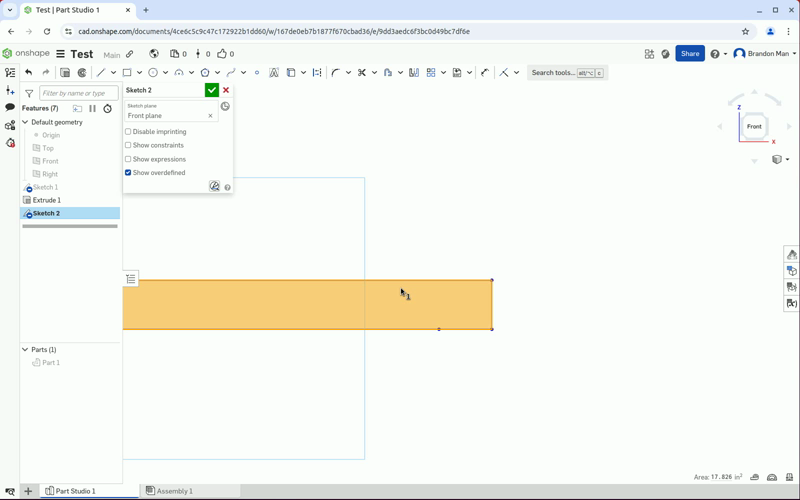
scroll(-6)
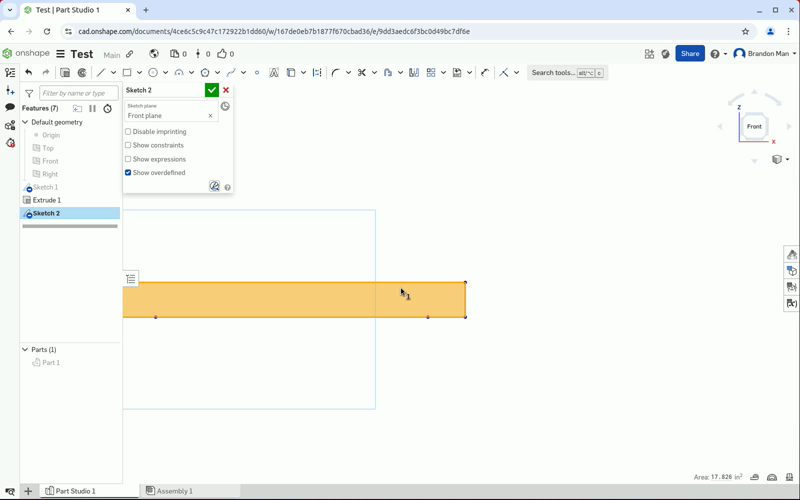
scroll(-6)
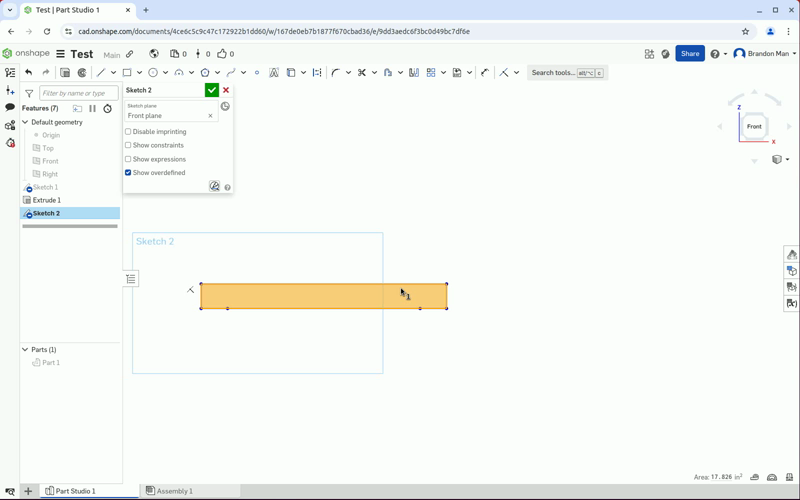
scroll(-6)
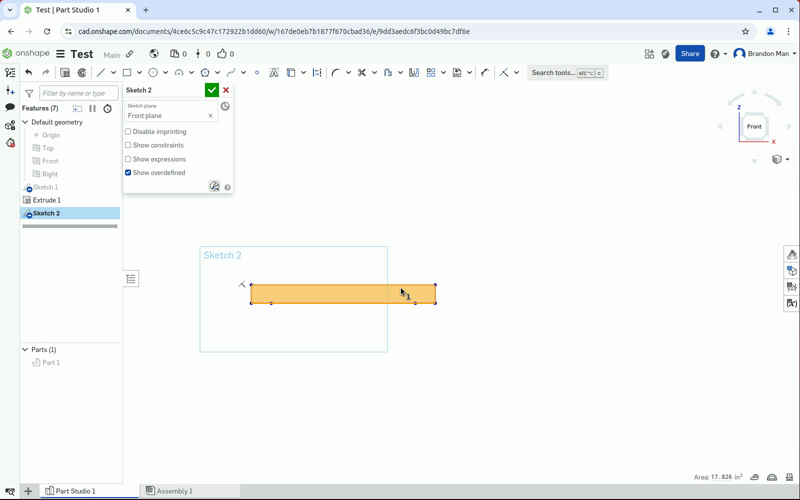
scroll(-6)
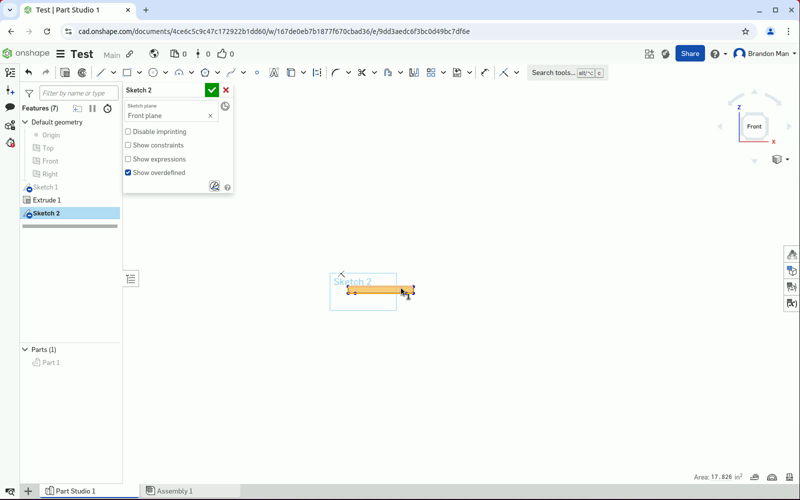
mouse_move(73, 352)
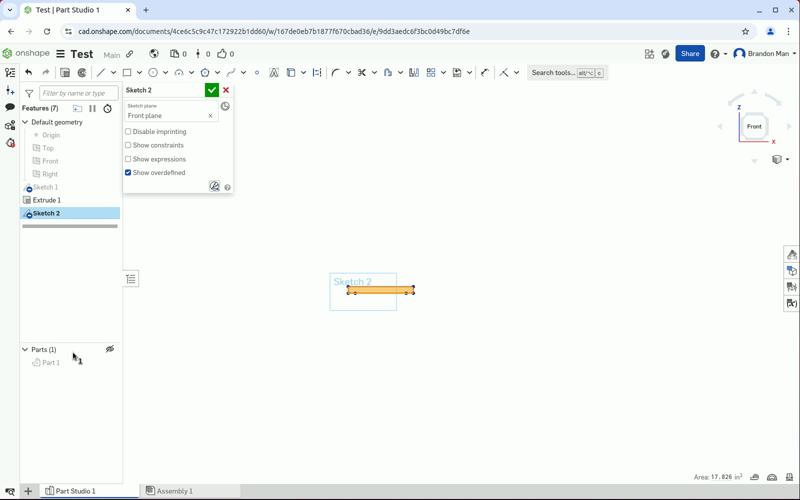
key(shift+y)
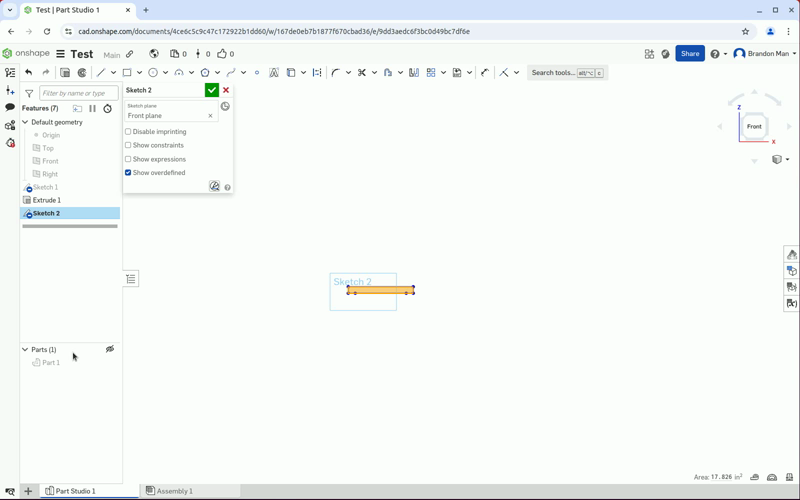
key(shift+e)
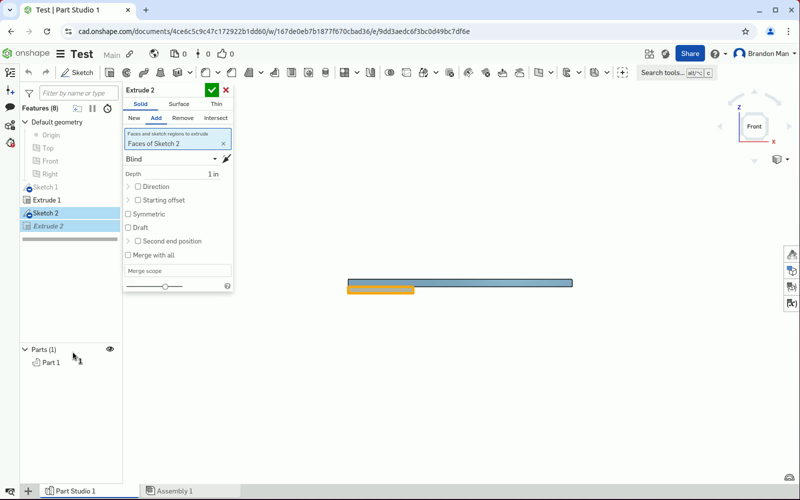
mouse_move(143, 106)
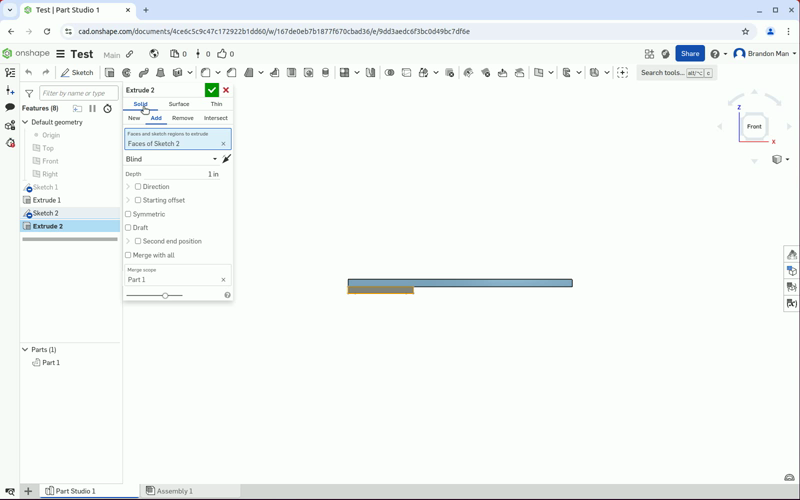
click(143, 106)
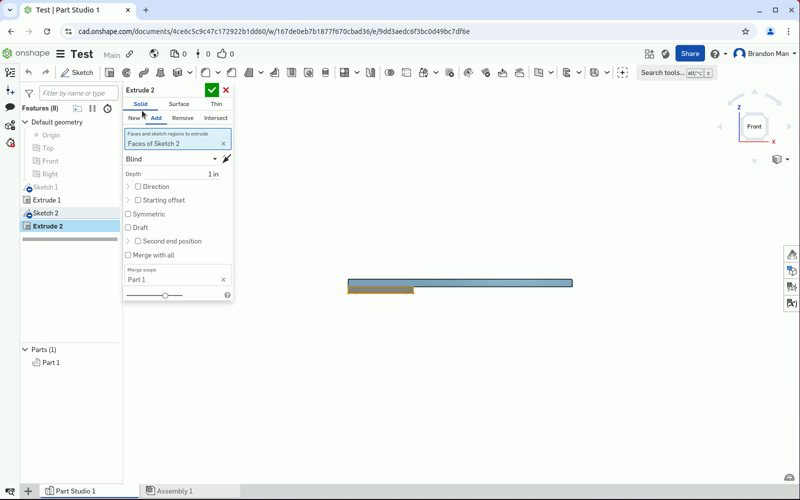
mouse_move(137, 120)
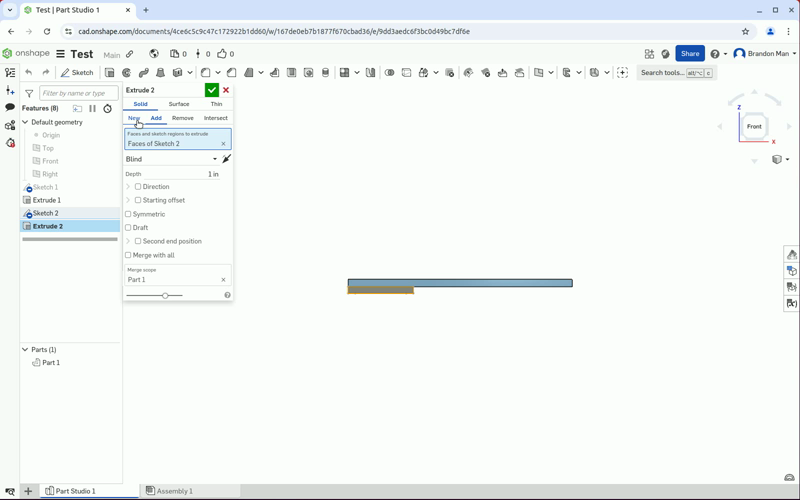
click(137, 120)
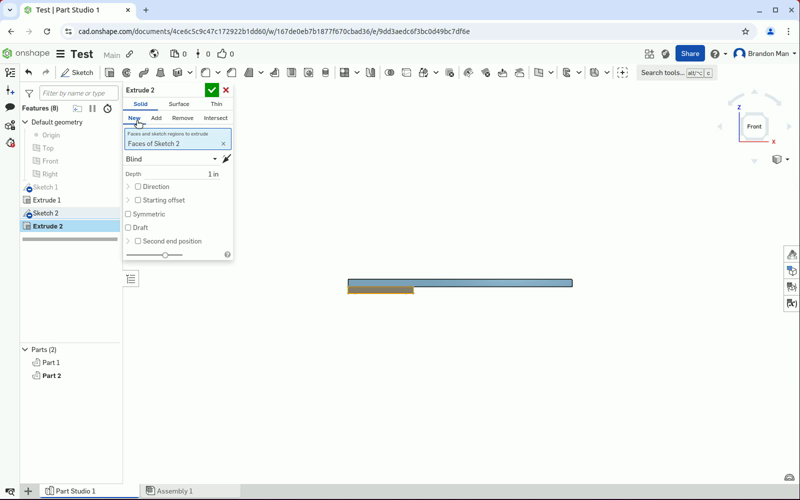
key(tab, 4)
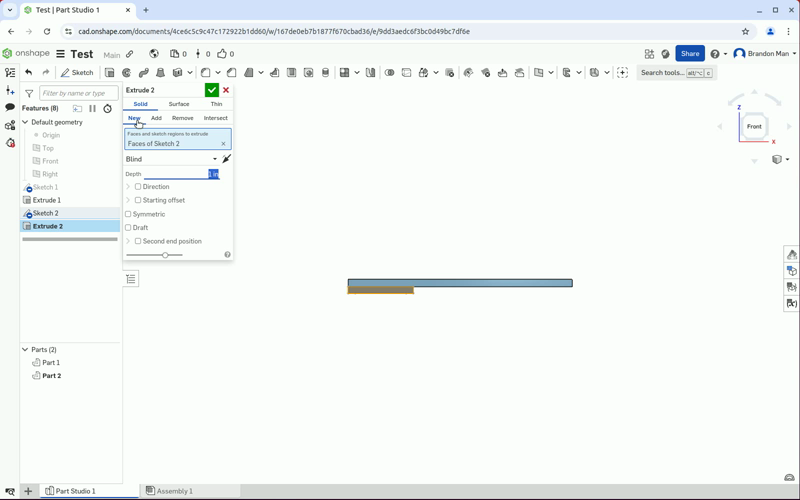
text(20.22)
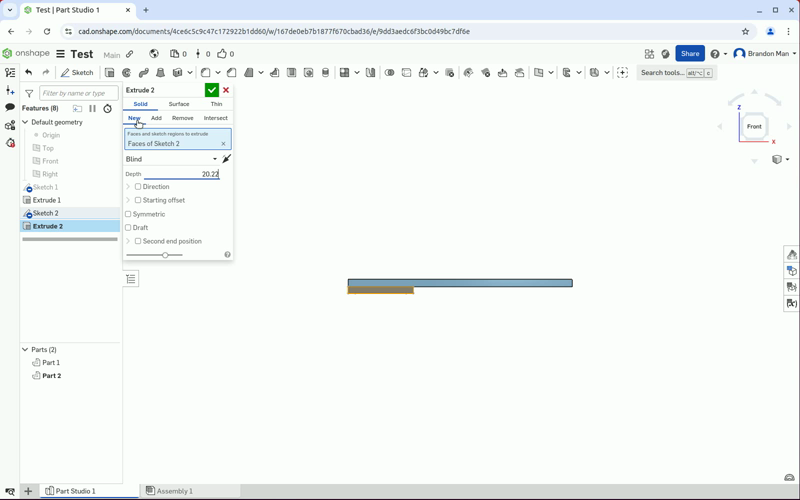
key(enter)
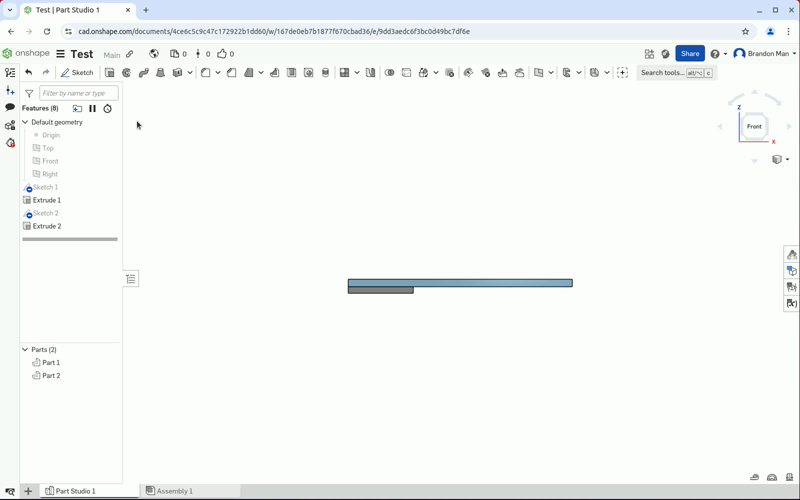
key(shift+h)
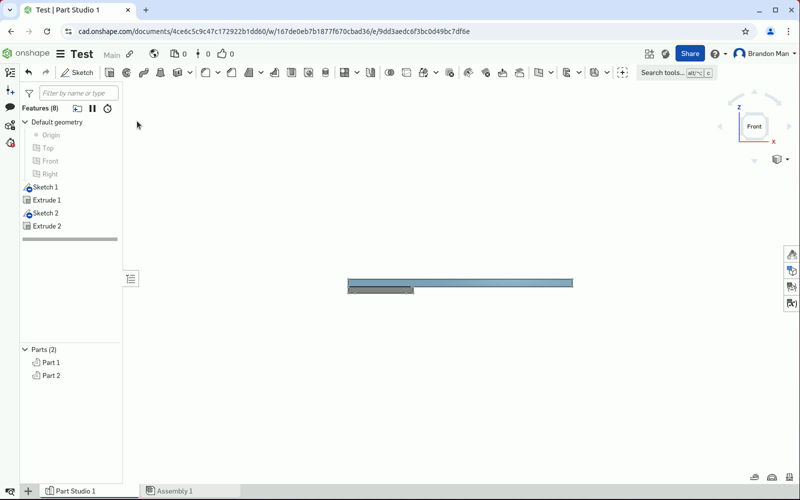
key(shift+h)
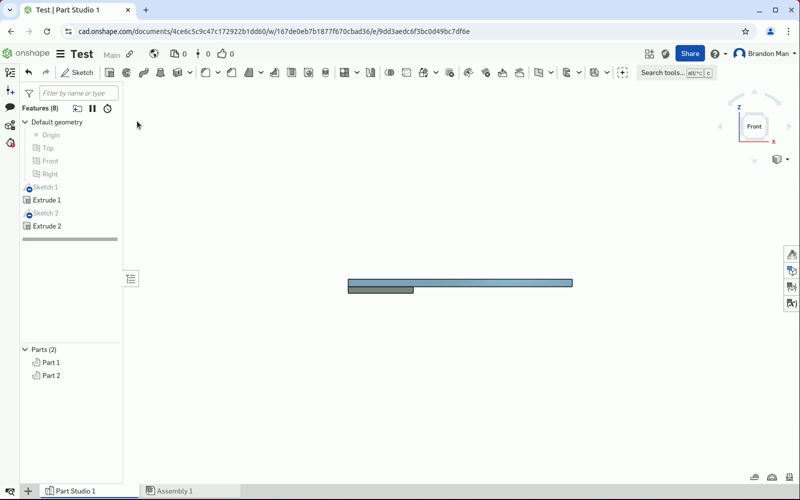
mouse_move(73, 189)
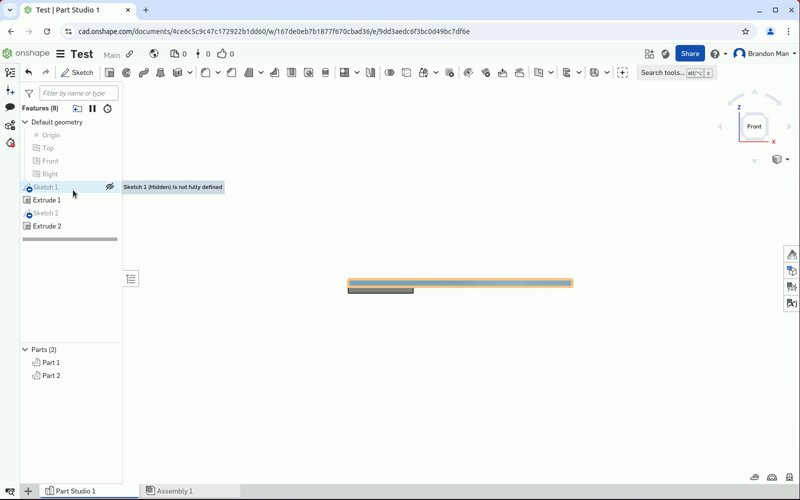
click(73, 189)
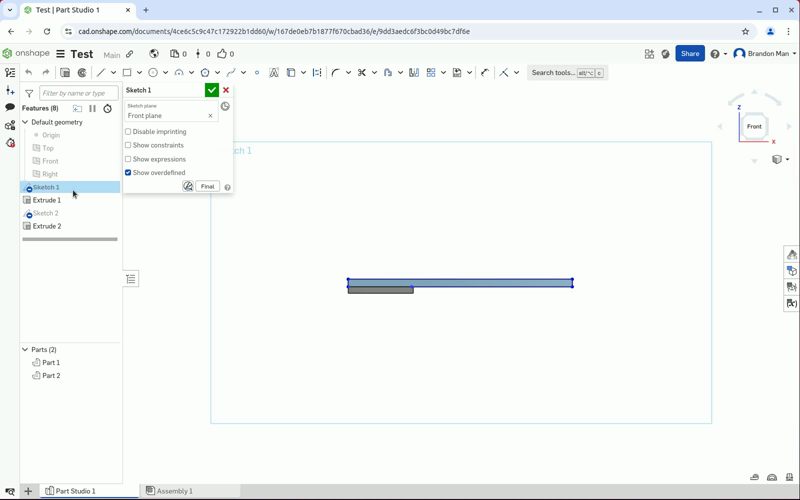
mouse_move(229, 92)
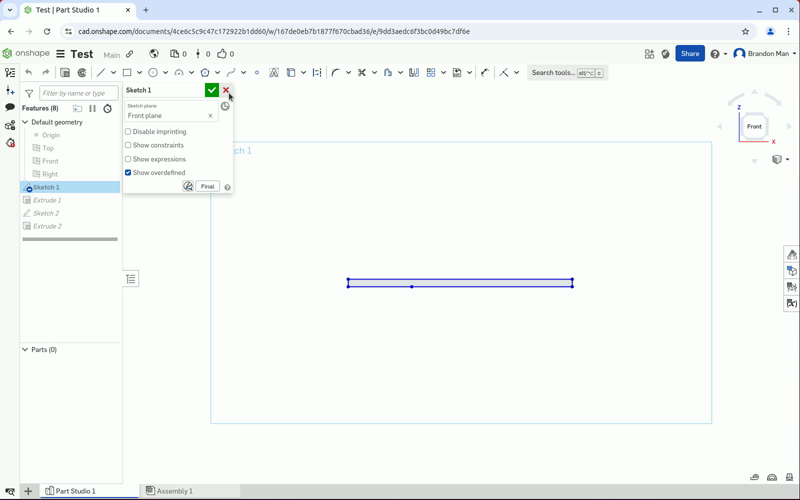
click(229, 92)
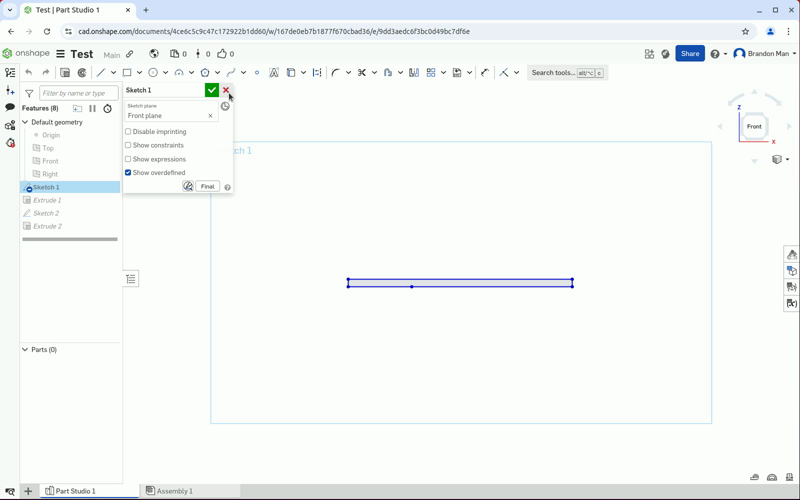
key(shift+s)
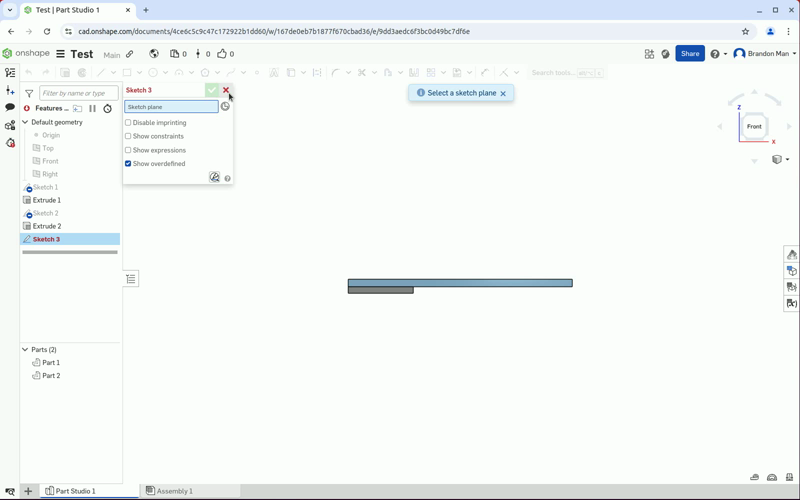
mouse_move(73, 163)
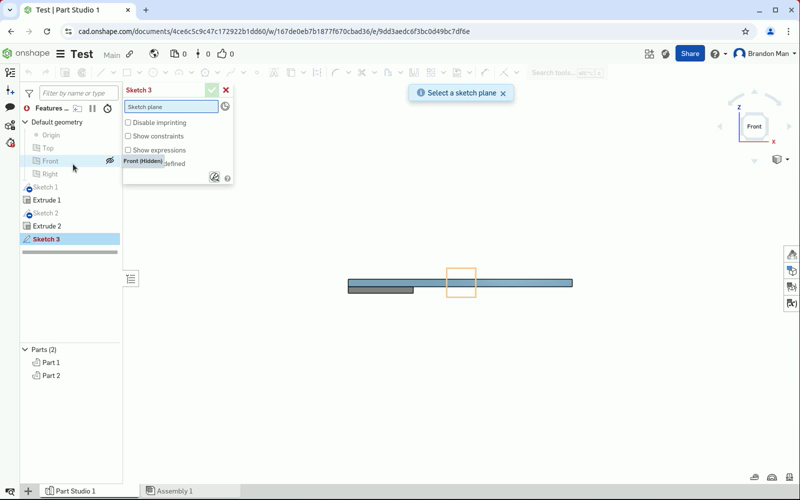
click(73, 163)
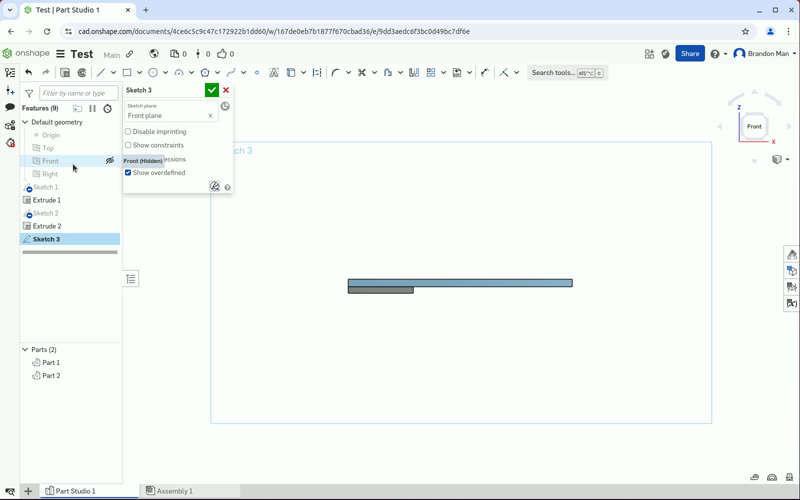
mouse_move(73, 352)
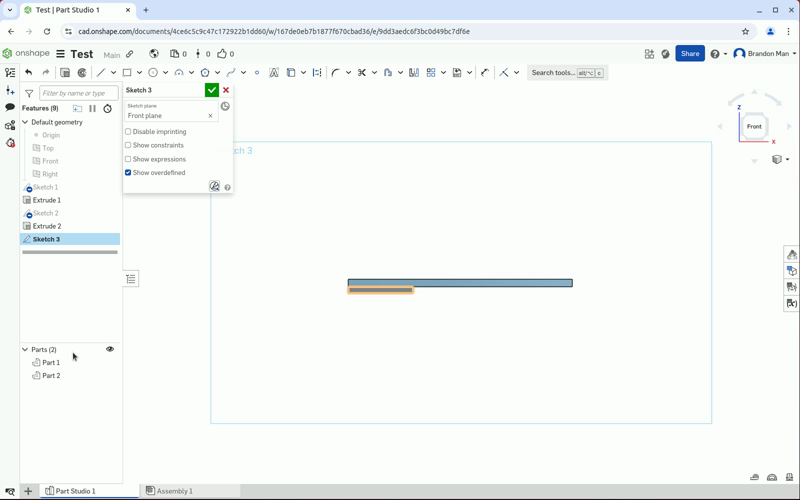
key(y)
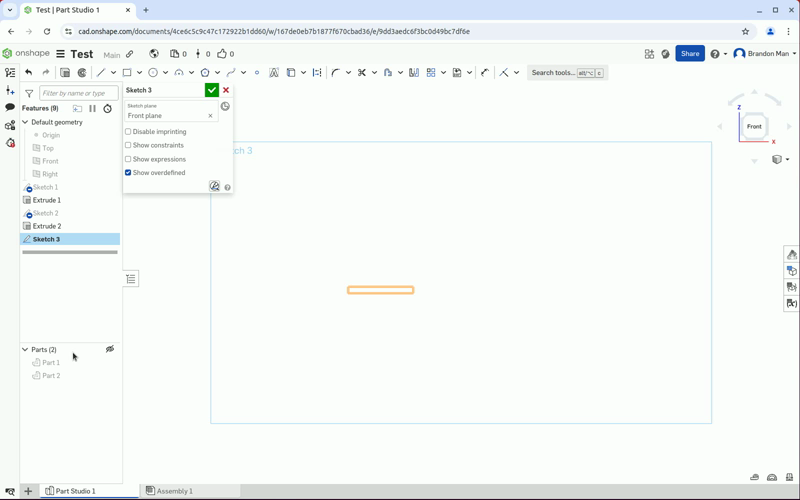
key(l)
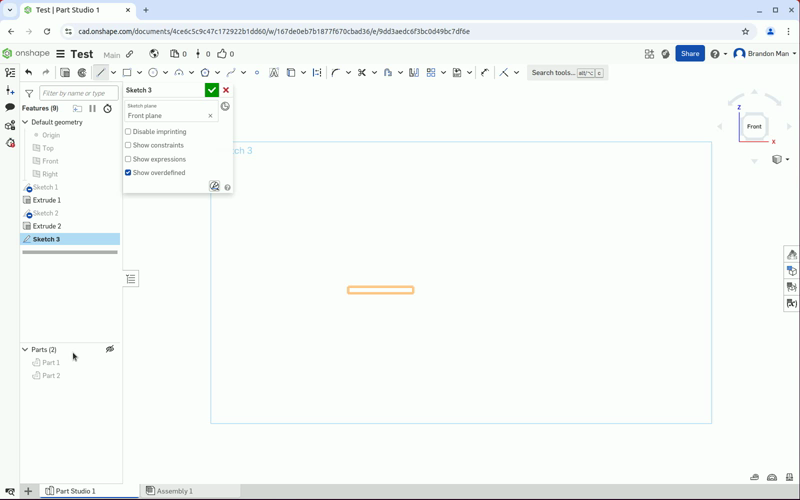
key_down(shift)
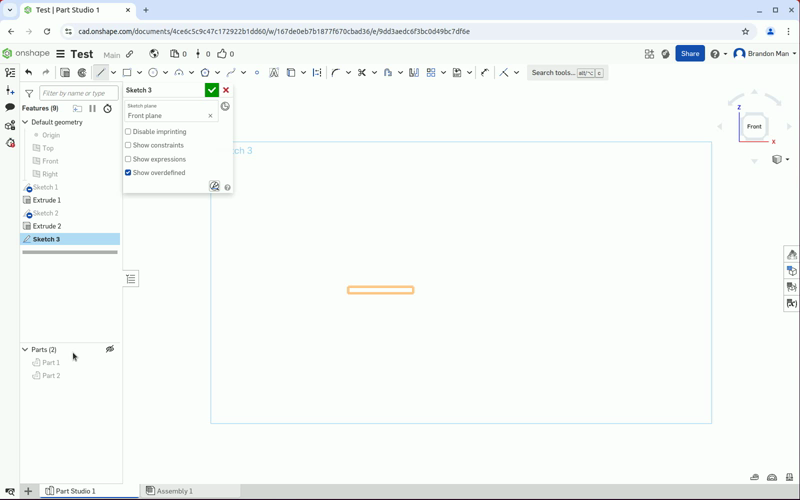
mouse_move(348, 388)
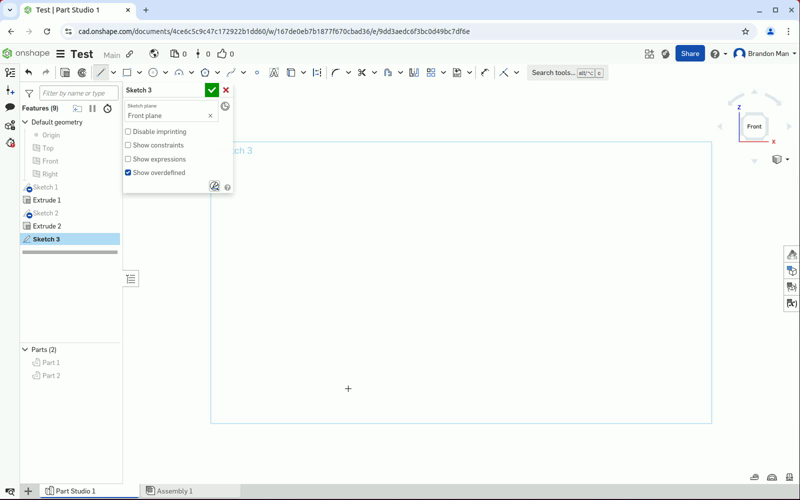
click(348, 388)
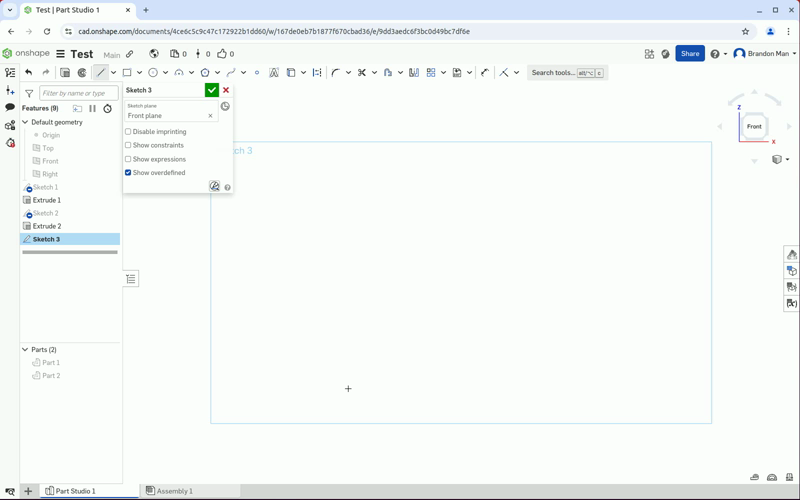
key_up(shift)
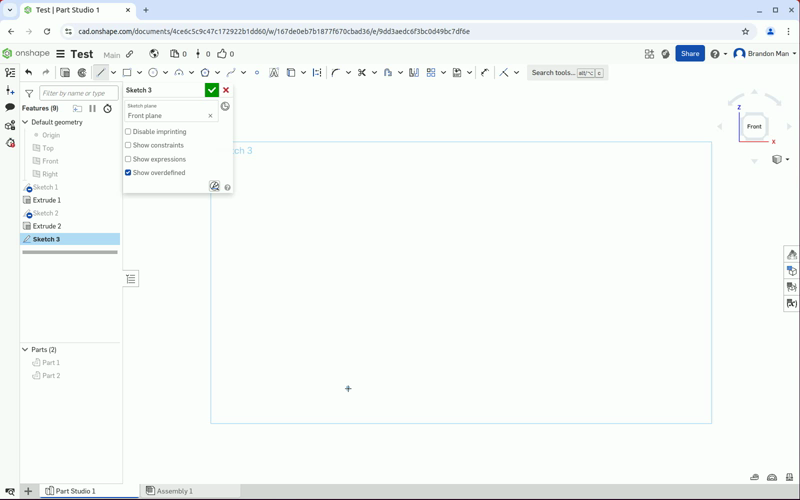
key_down(shift)
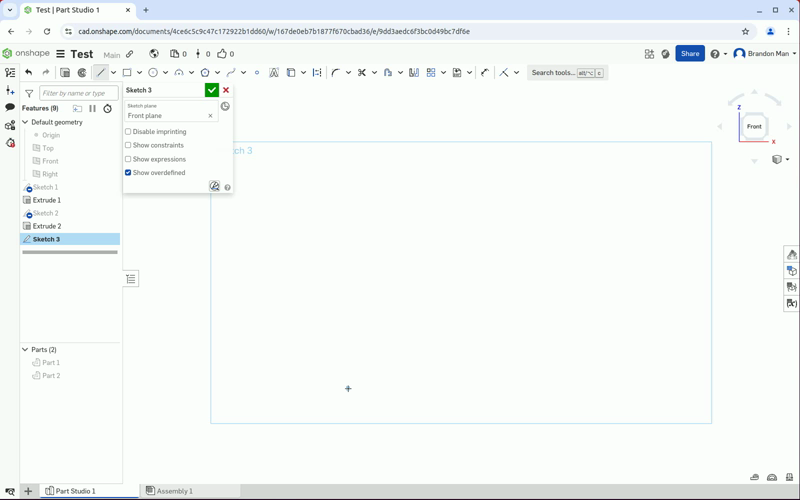
mouse_move(413, 388)
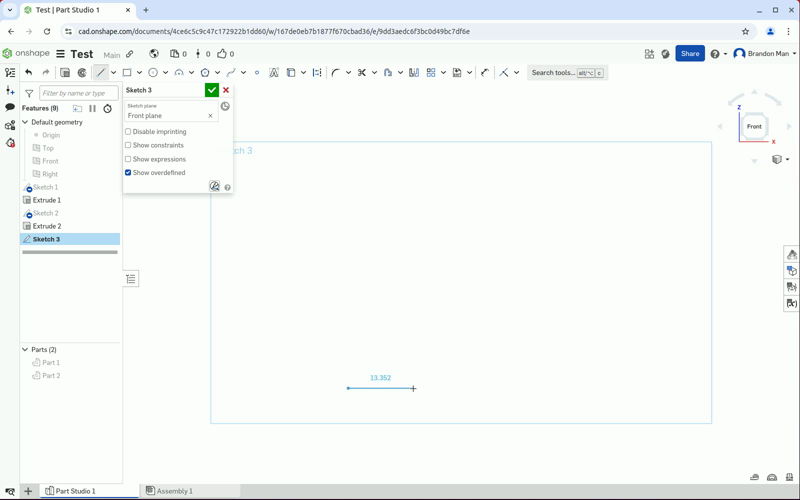
click(413, 388)
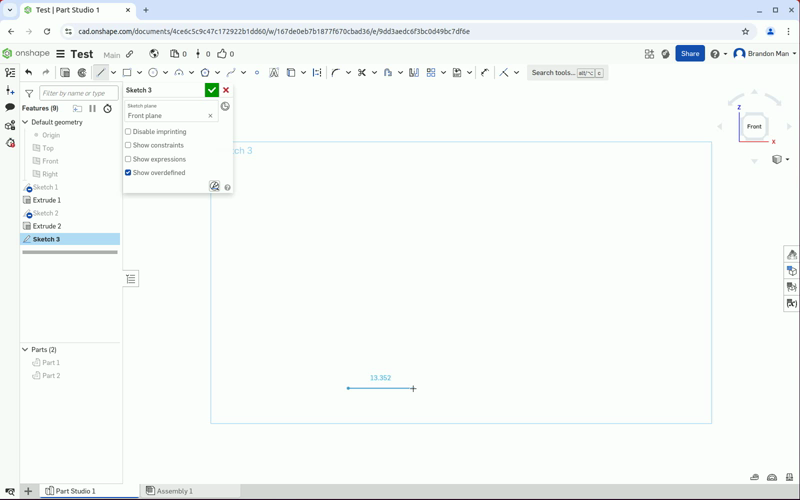
key_up(shift)
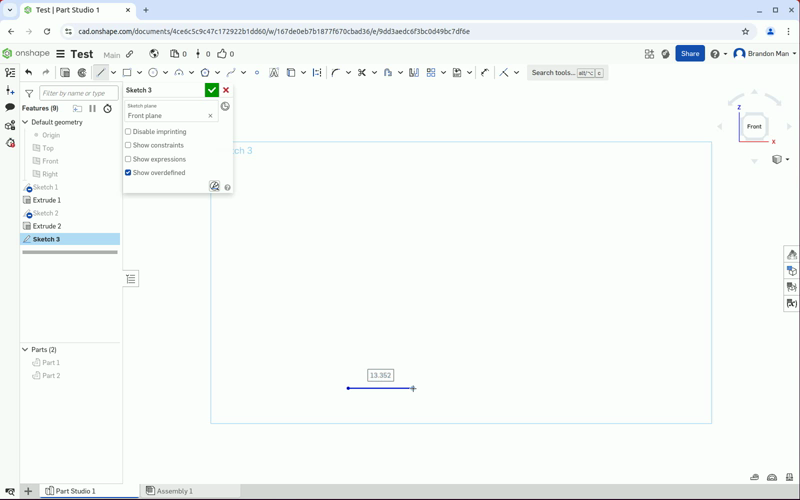
key_down(shift)
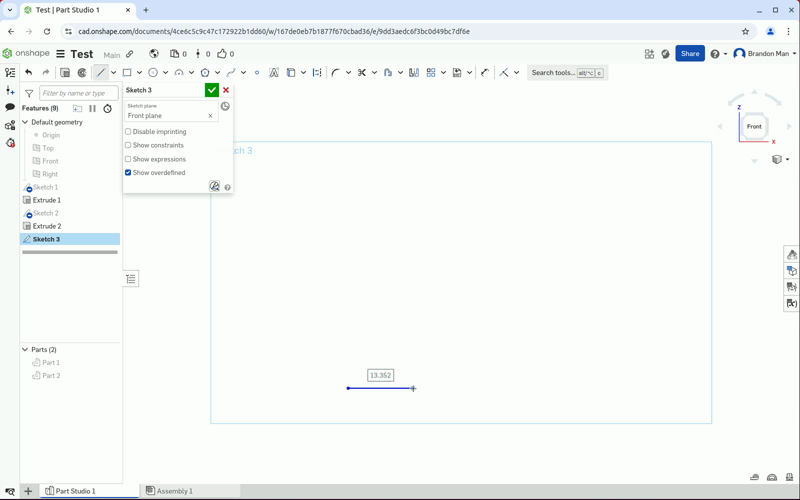
mouse_move(443, 388)
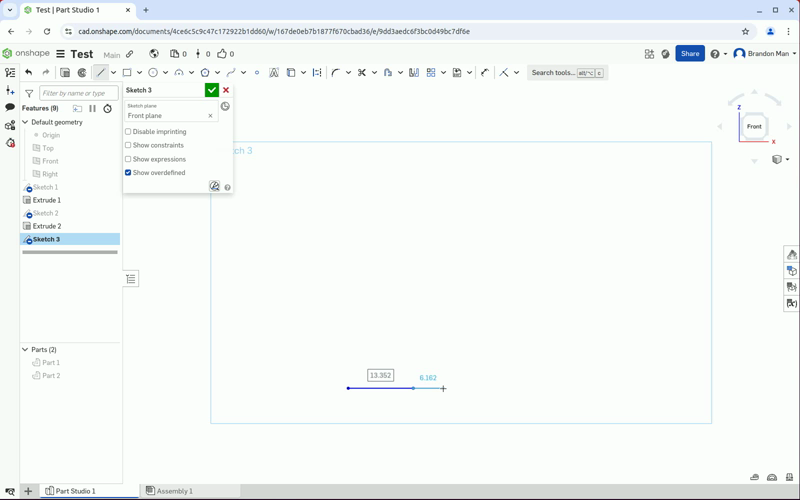
mouse_move(413, 381)
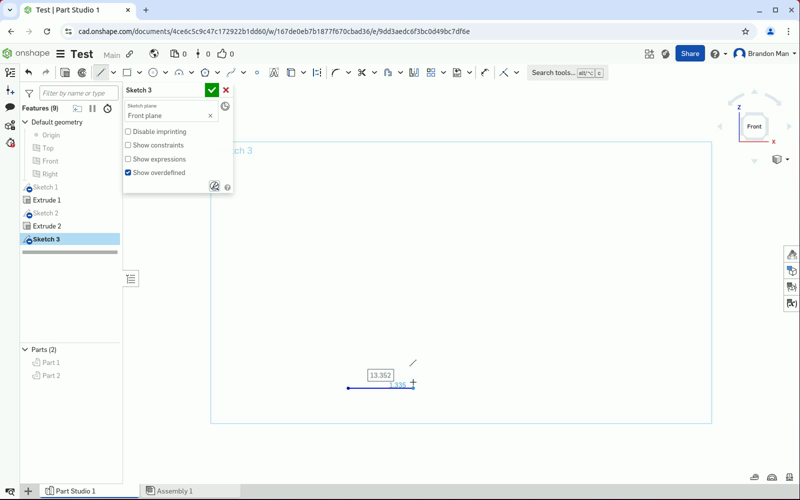
scroll(6)
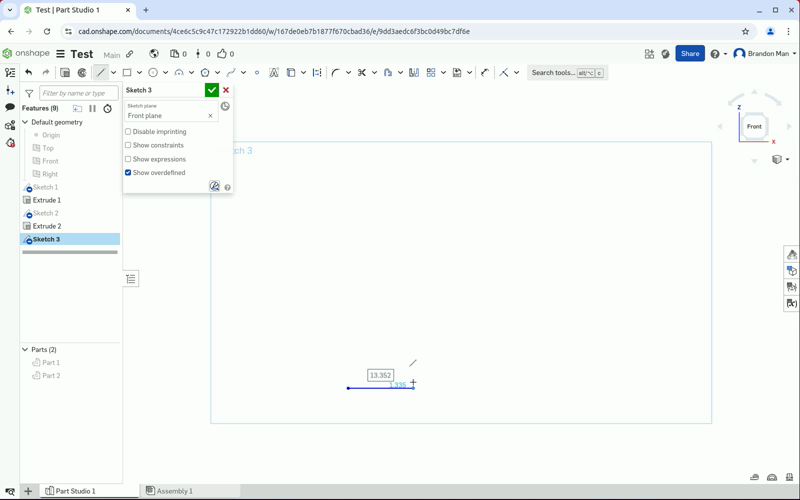
scroll(6)
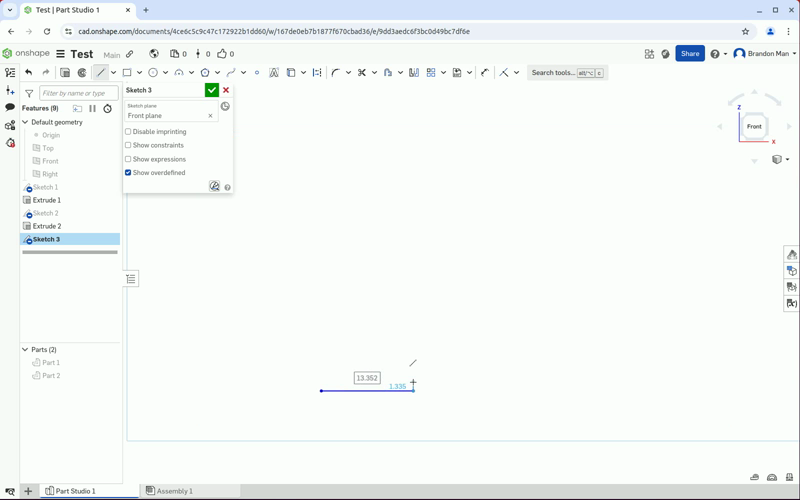
scroll(6)
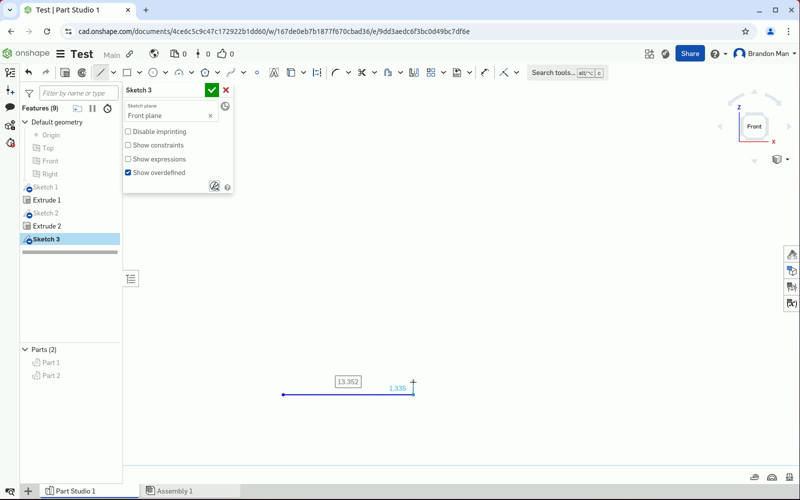
scroll(6)
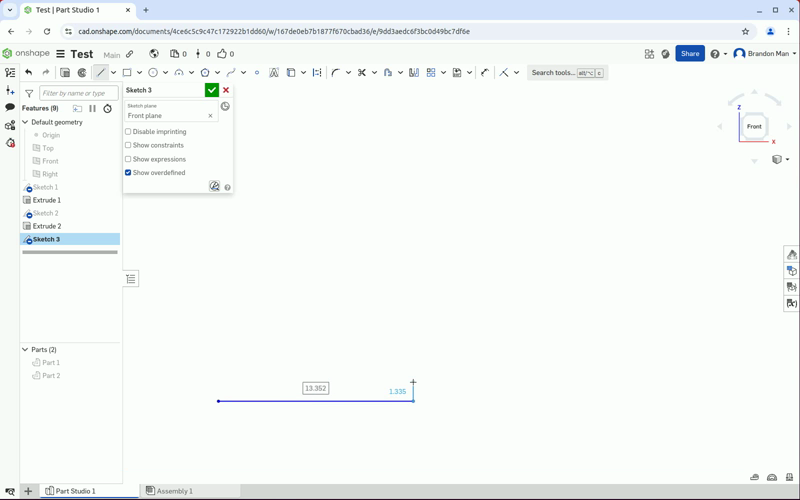
scroll(6)
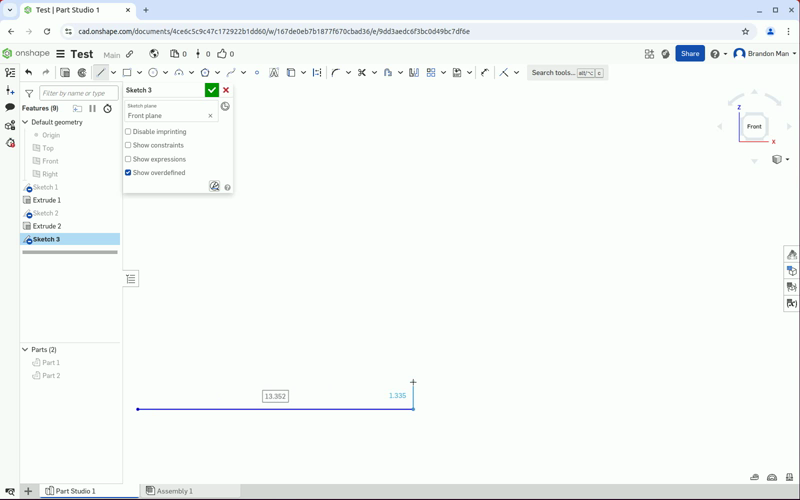
scroll(6)
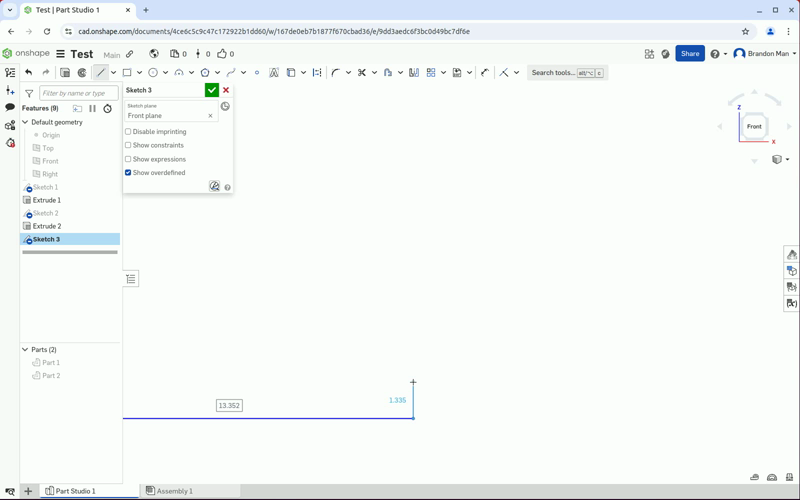
scroll(6)
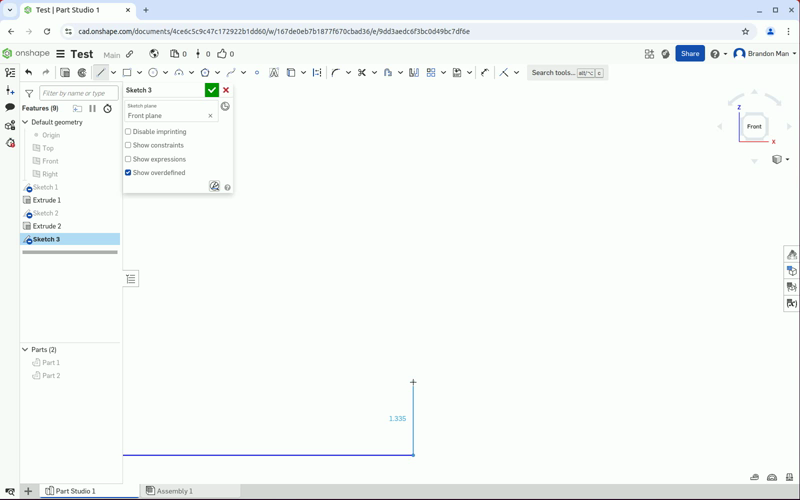
click(413, 381)
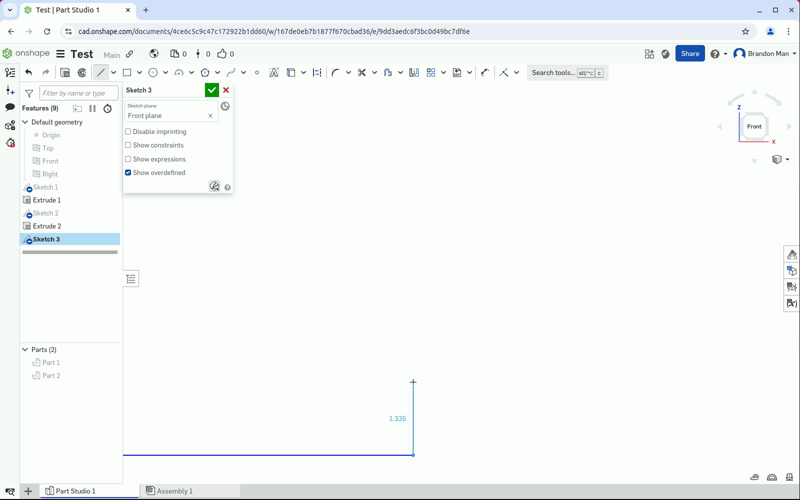
scroll(-6)
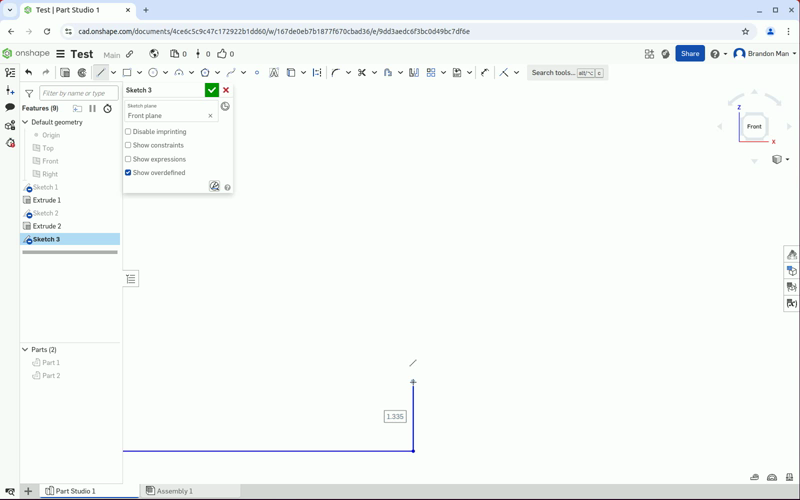
scroll(-6)
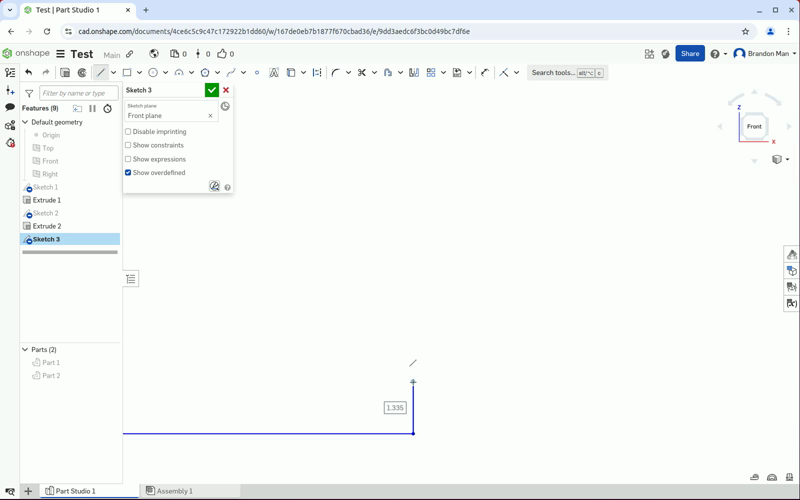
scroll(-6)
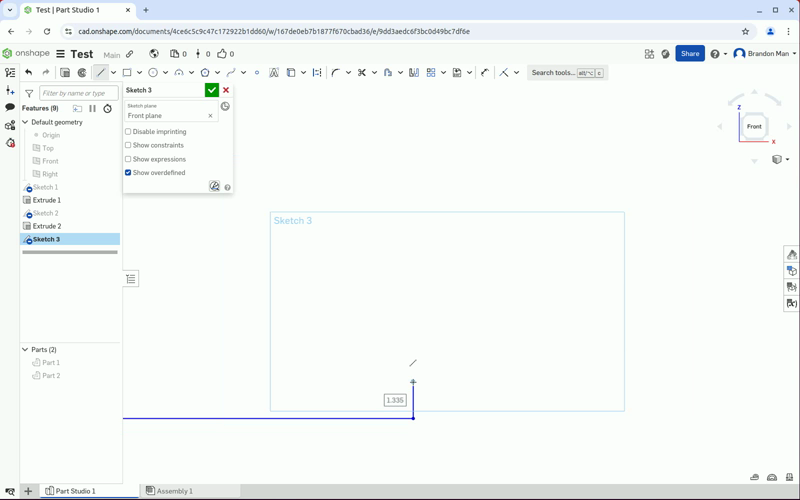
scroll(-6)
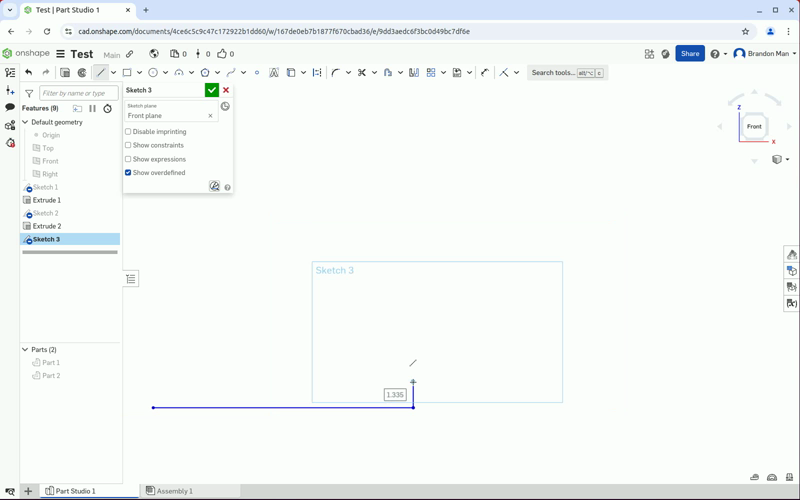
scroll(-6)
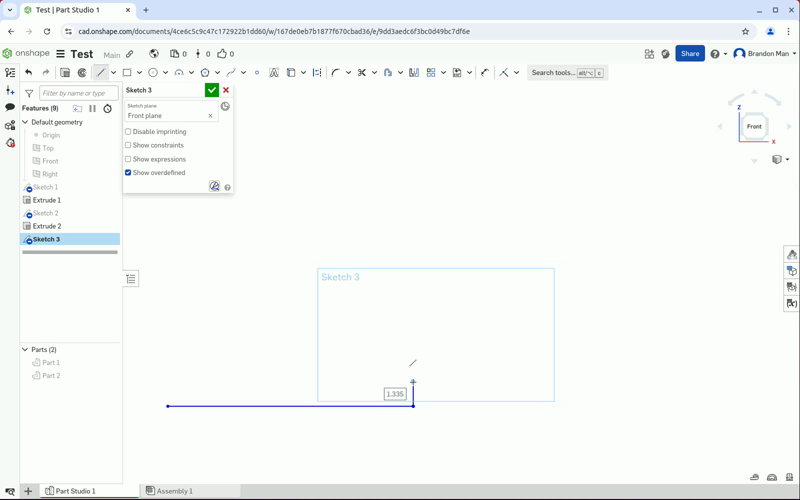
scroll(-6)
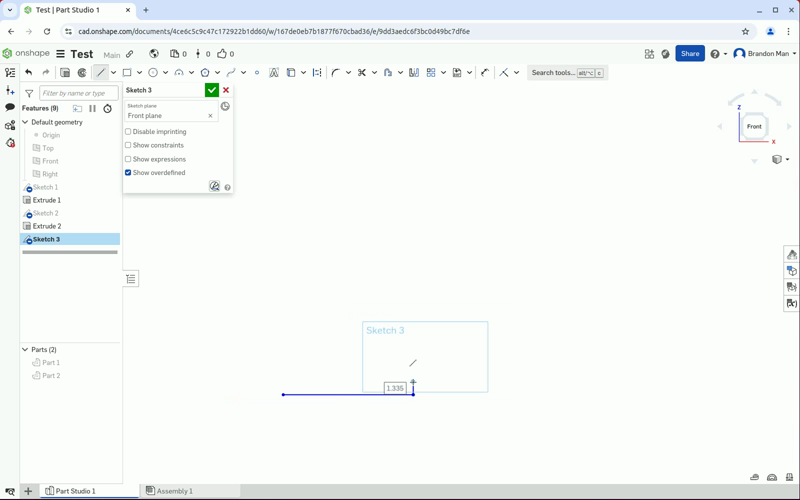
scroll(-6)
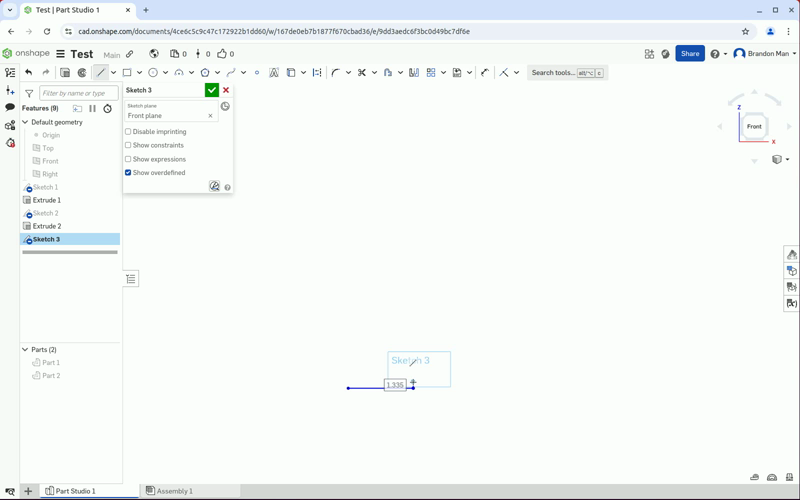
key_up(shift)
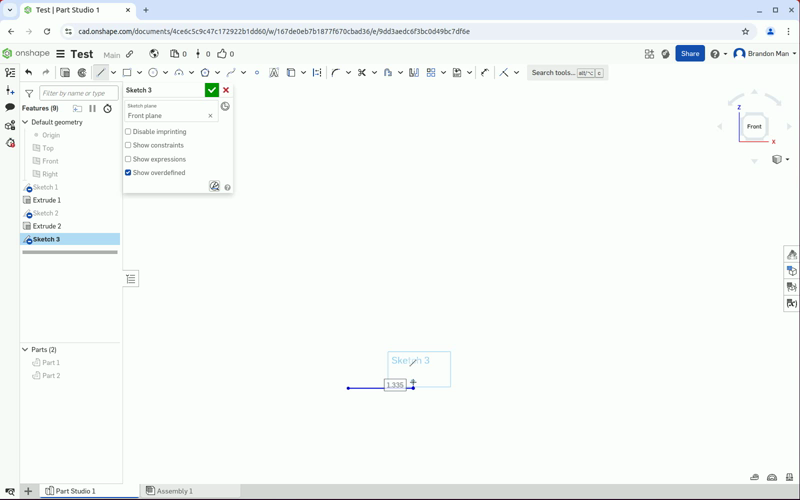
key_down(shift)
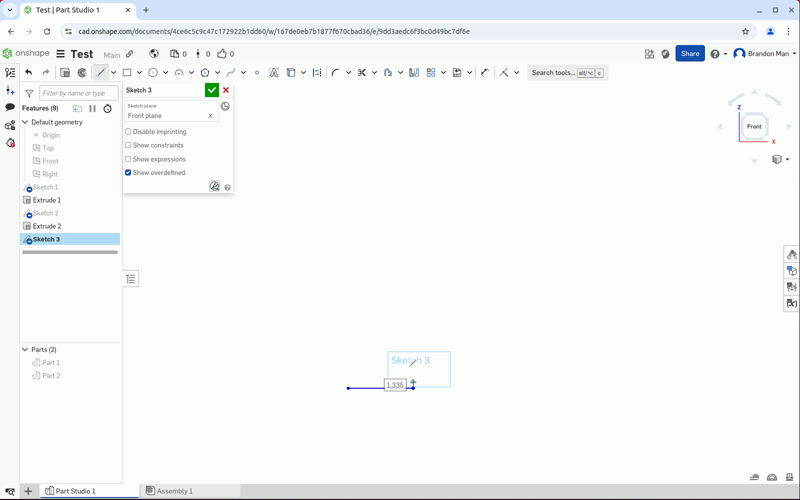
mouse_move(443, 381)
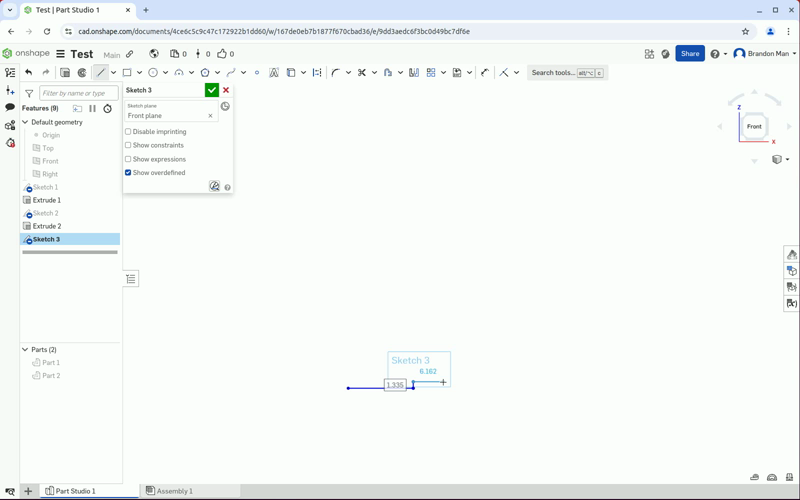
mouse_move(406, 381)
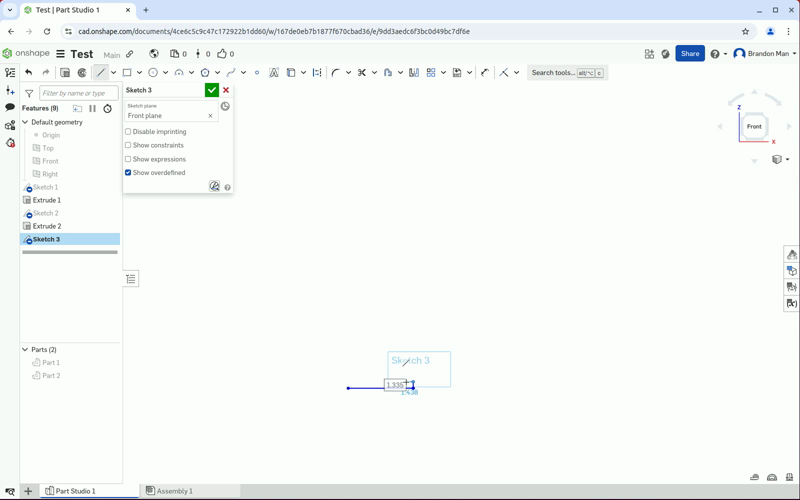
scroll(6)
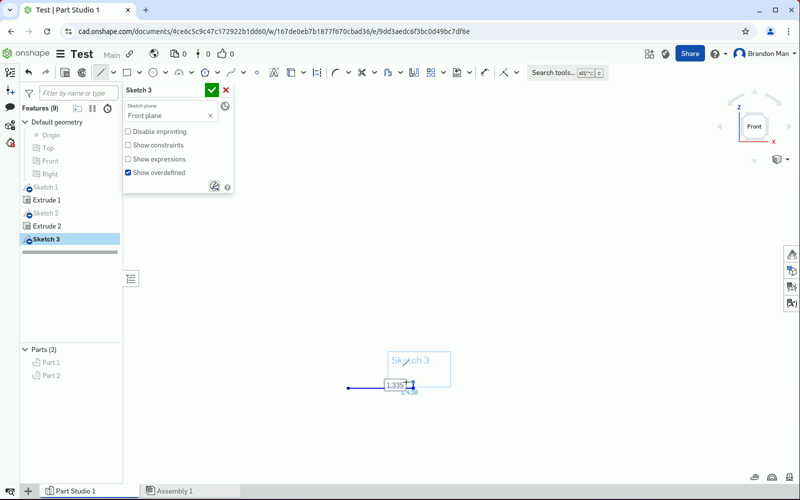
scroll(6)
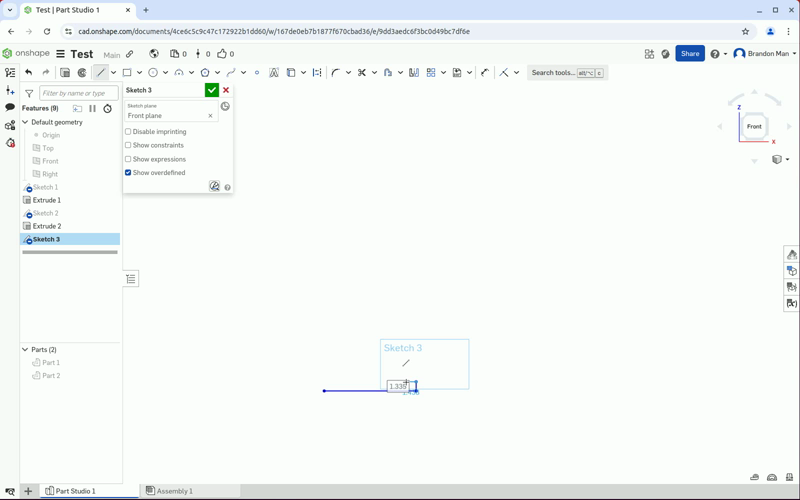
scroll(6)
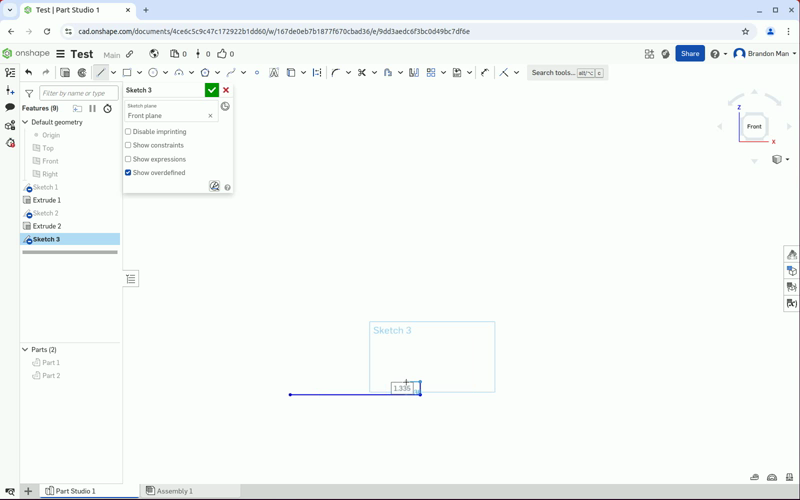
scroll(6)
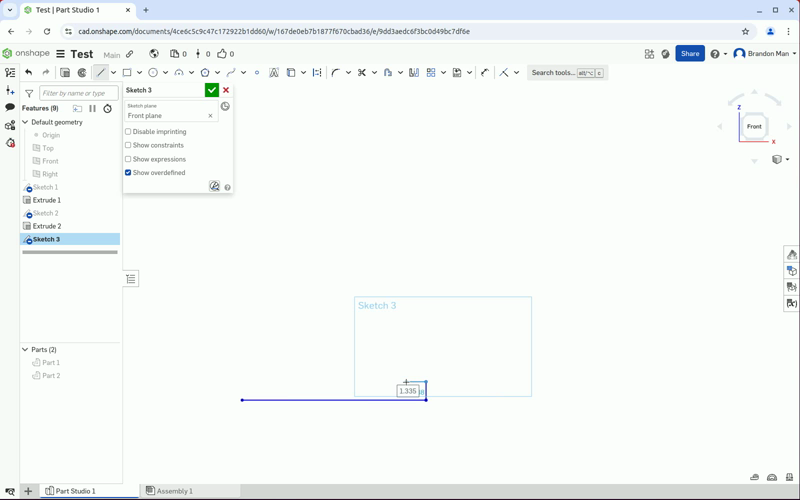
scroll(6)
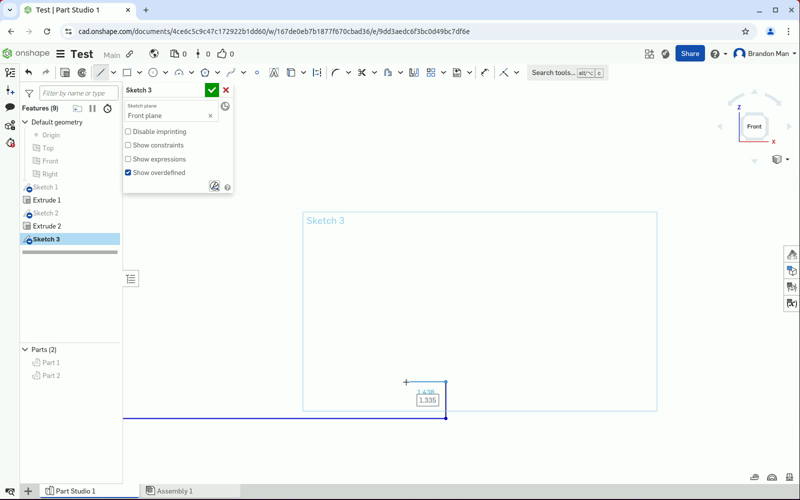
scroll(6)
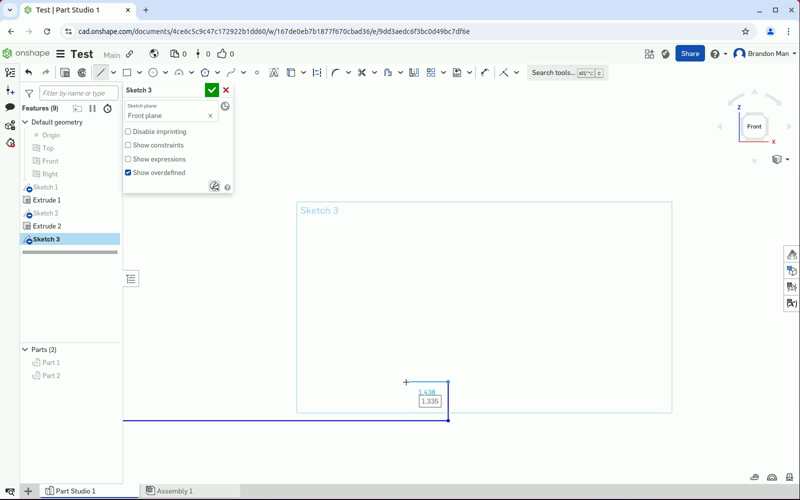
scroll(6)
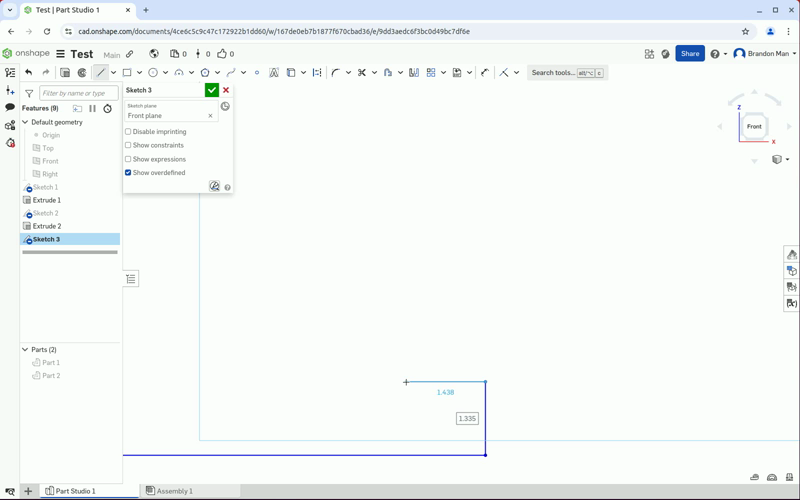
click(406, 381)
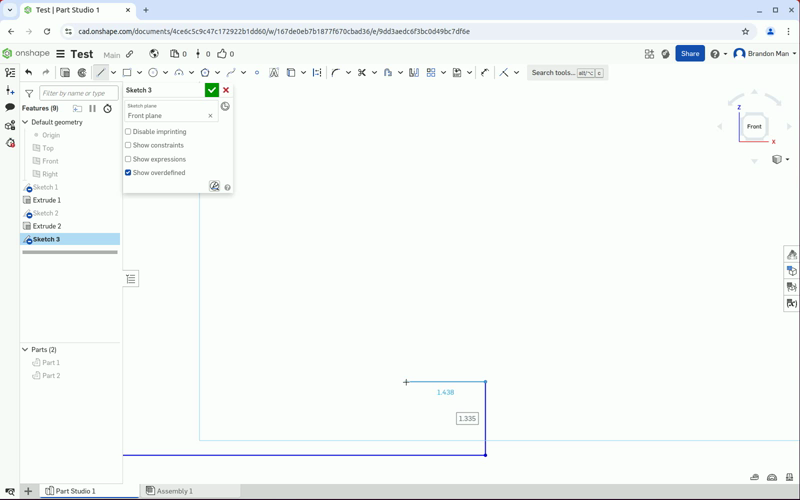
scroll(-6)
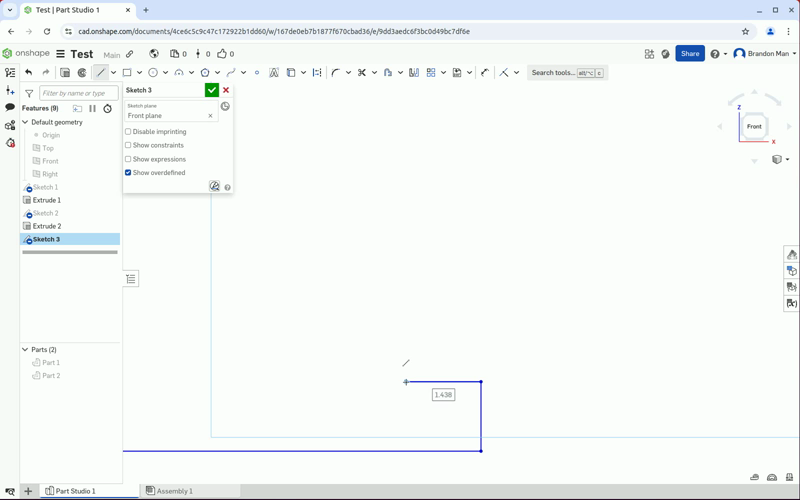
scroll(-6)
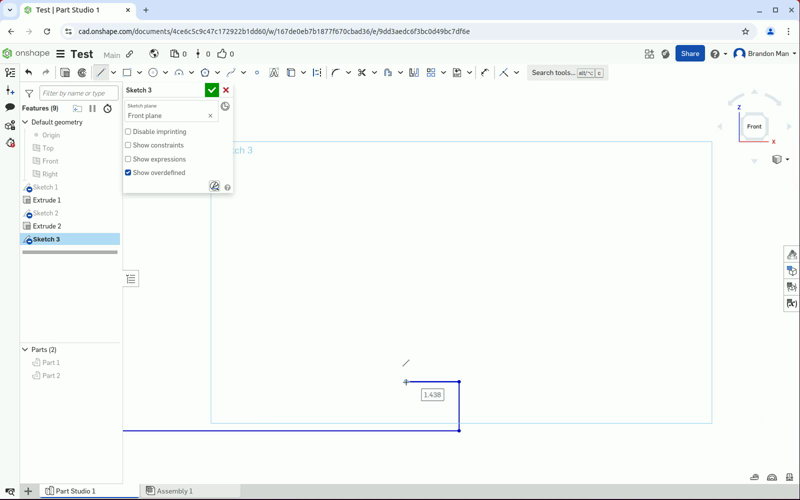
scroll(-6)
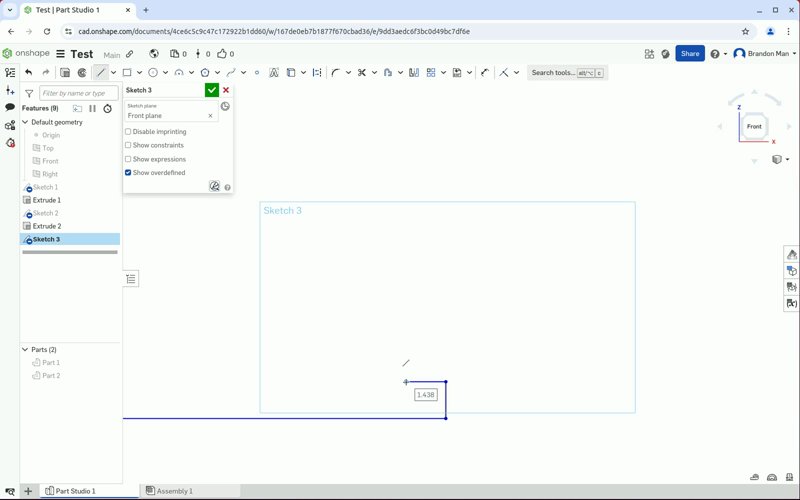
scroll(-6)
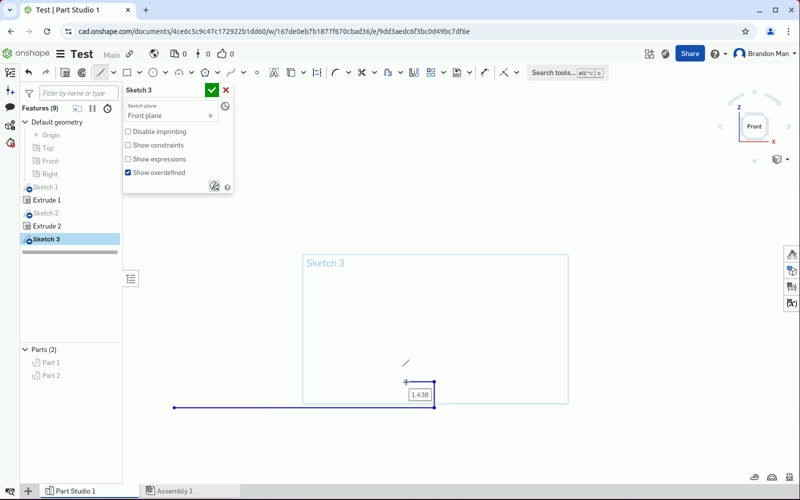
scroll(-6)
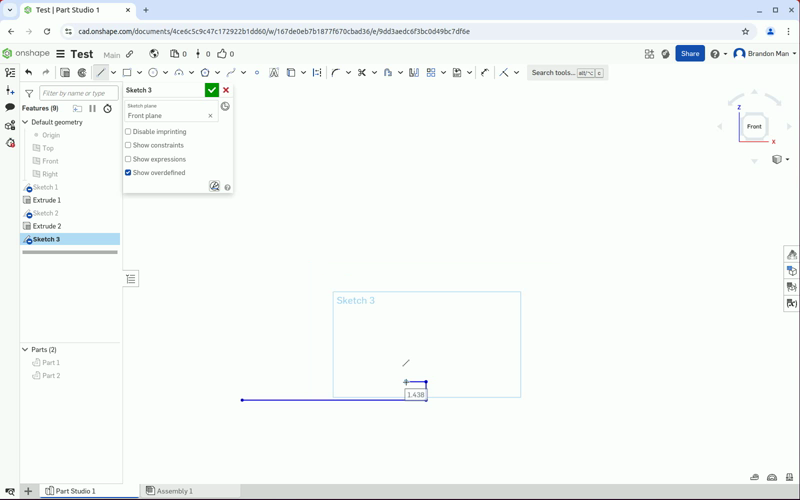
scroll(-6)
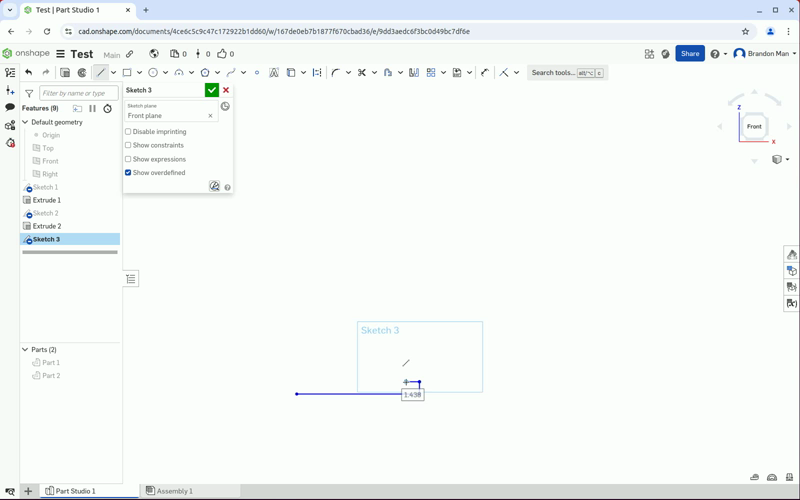
scroll(-6)
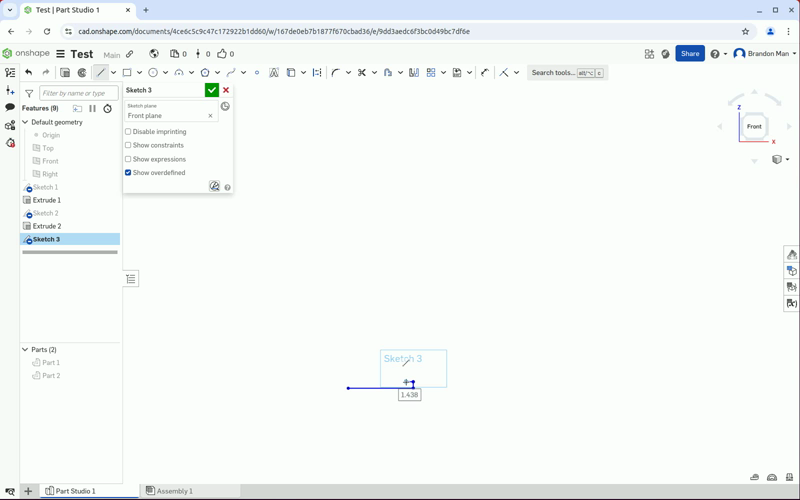
key_up(shift)
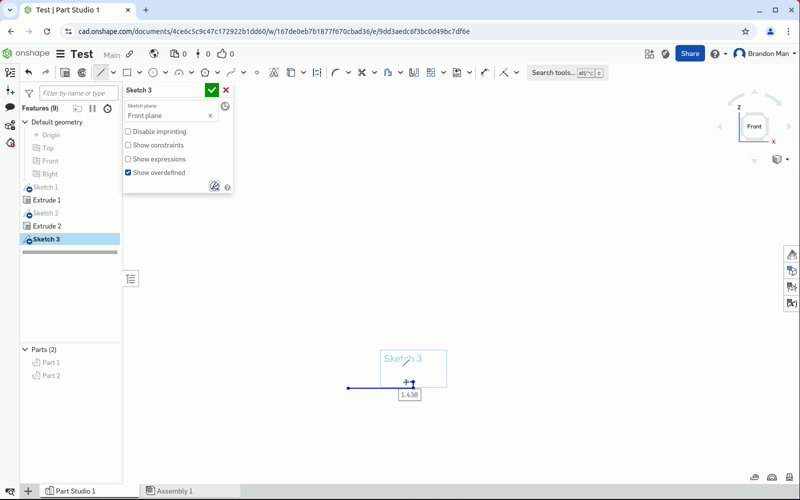
key_down(shift)
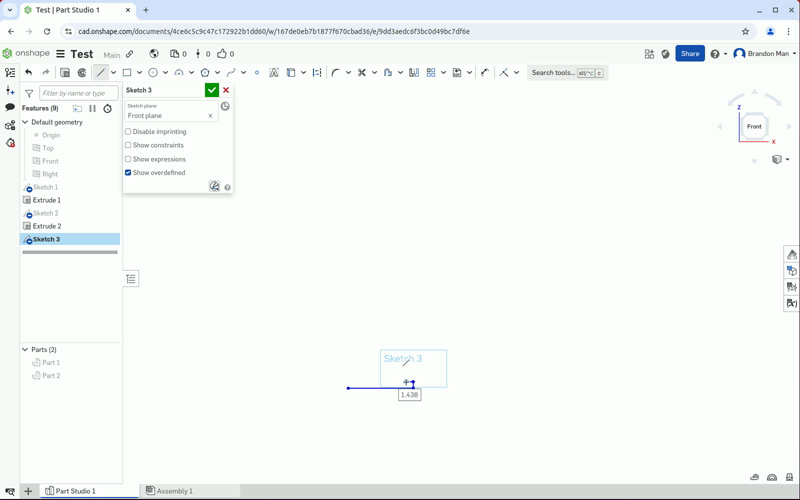
mouse_move(436, 381)
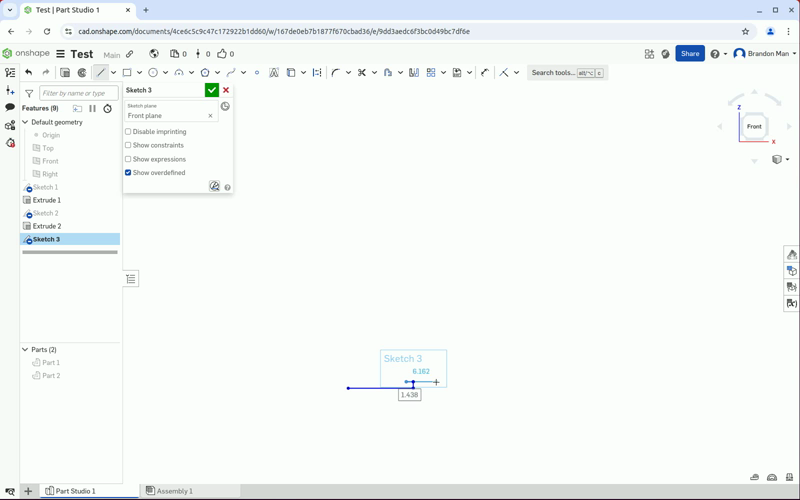
mouse_move(355, 381)
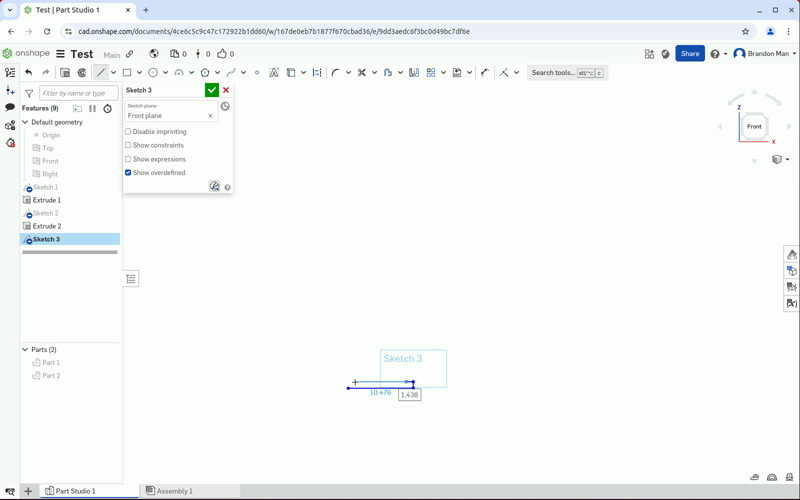
click(355, 381)
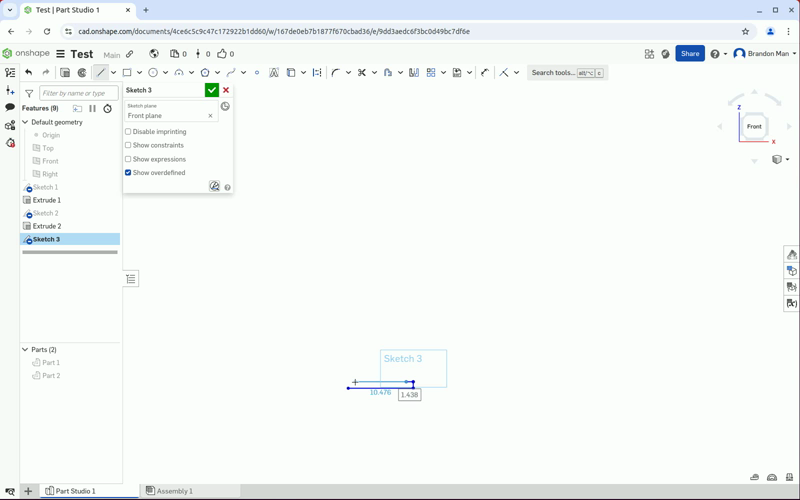
key_up(shift)
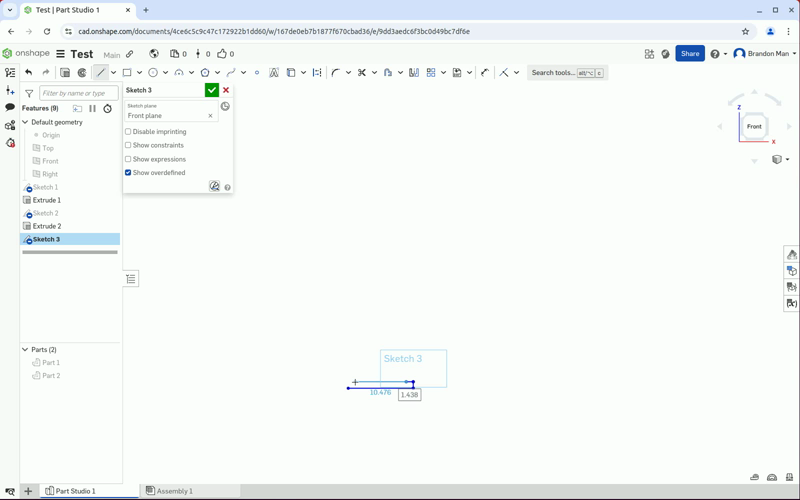
key_down(shift)
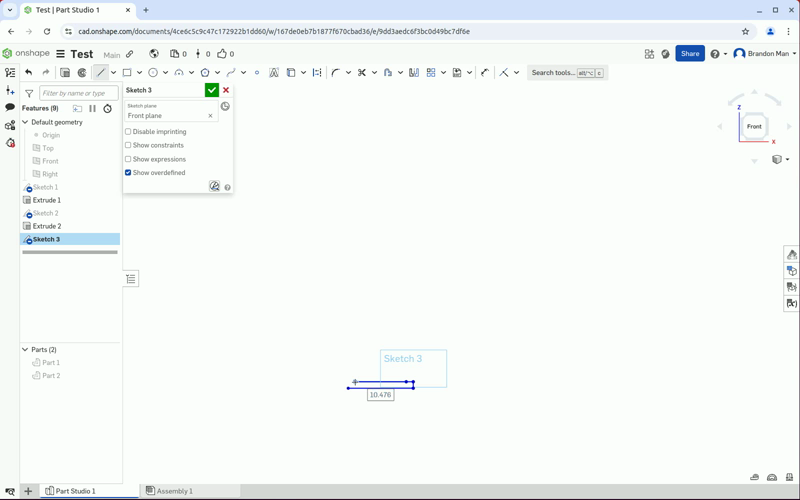
mouse_move(385, 381)
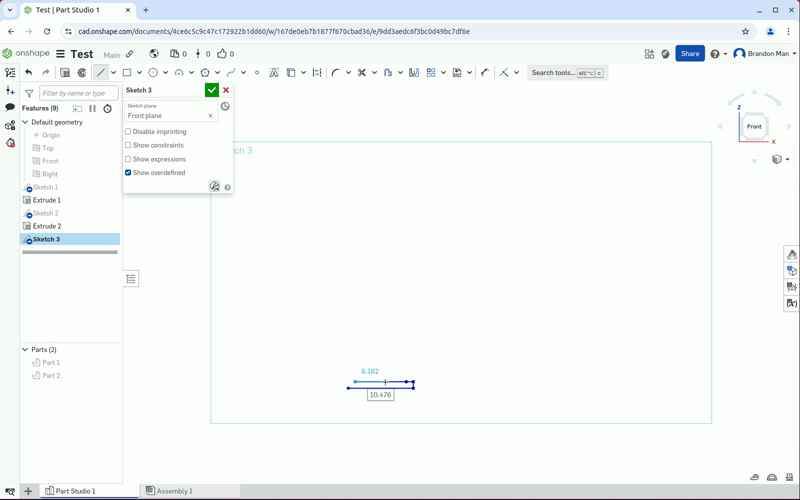
mouse_move(348, 381)
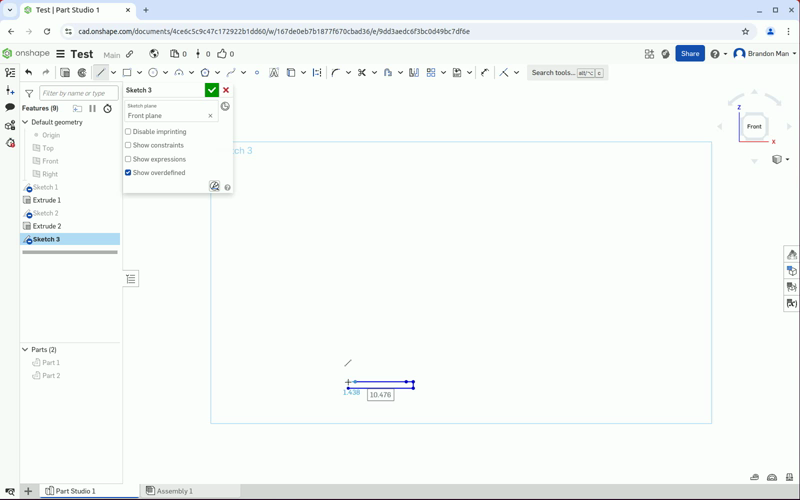
scroll(6)
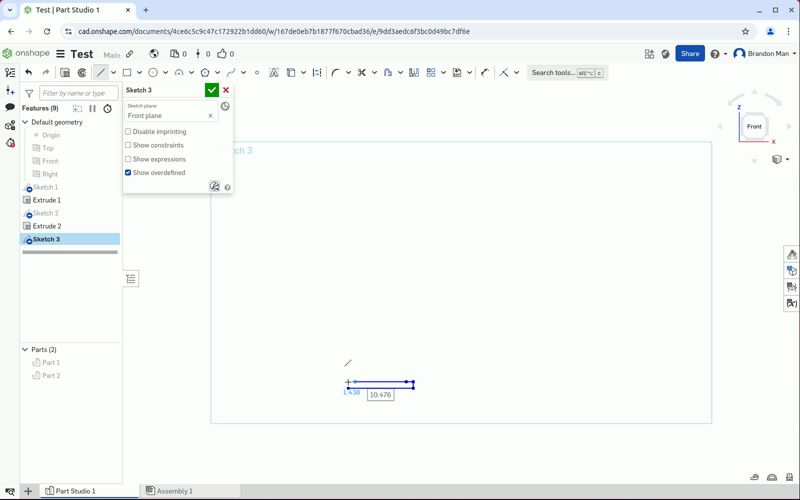
scroll(6)
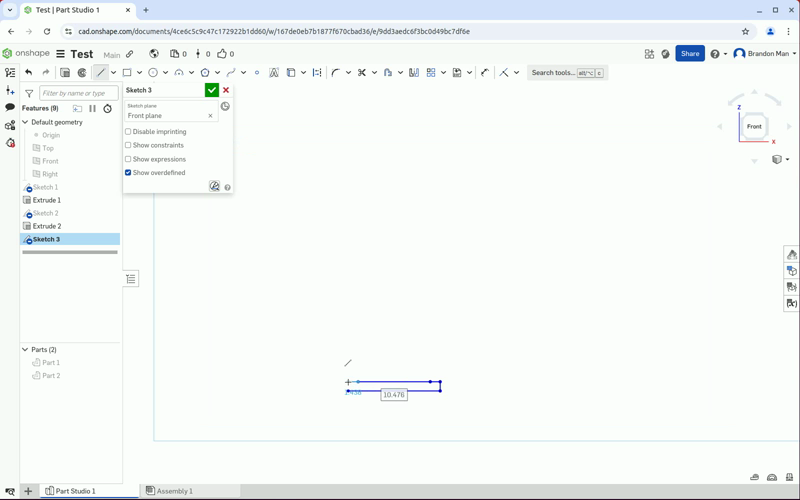
scroll(6)
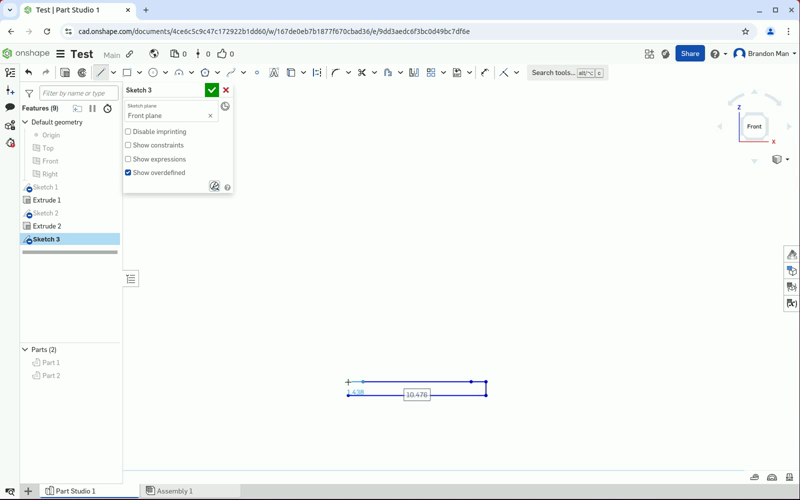
scroll(6)
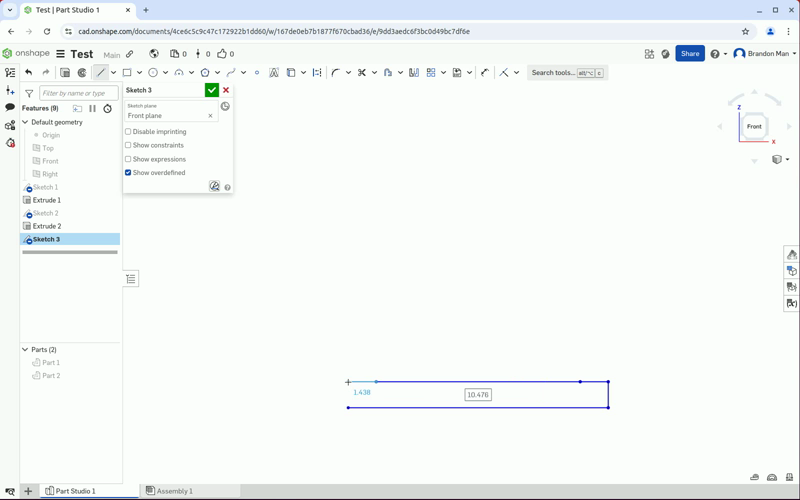
scroll(6)
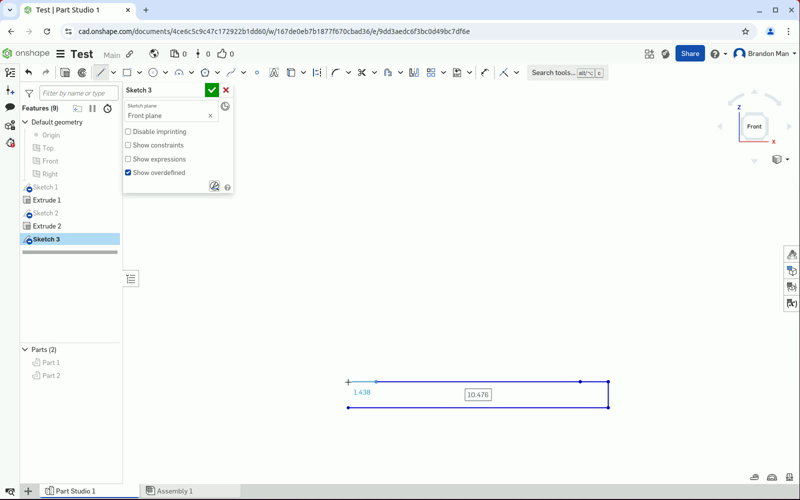
scroll(6)
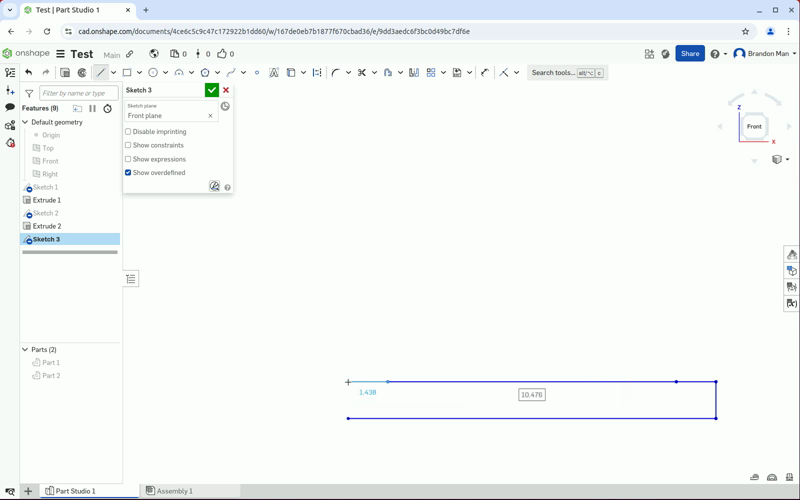
scroll(6)
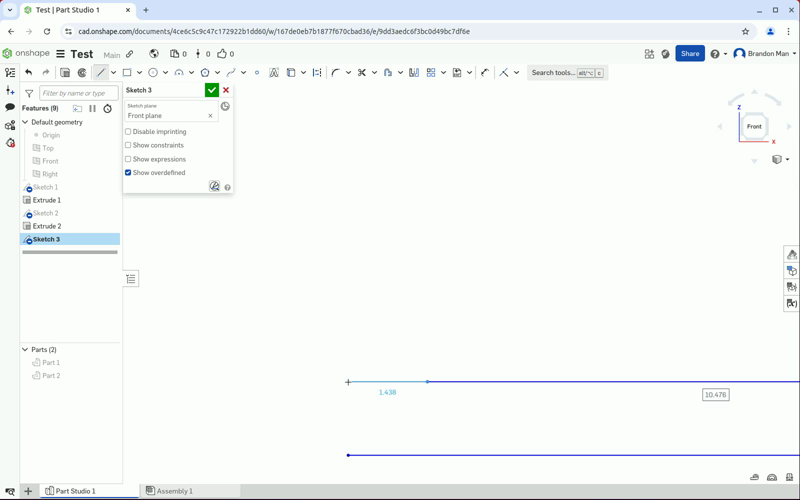
click(348, 381)
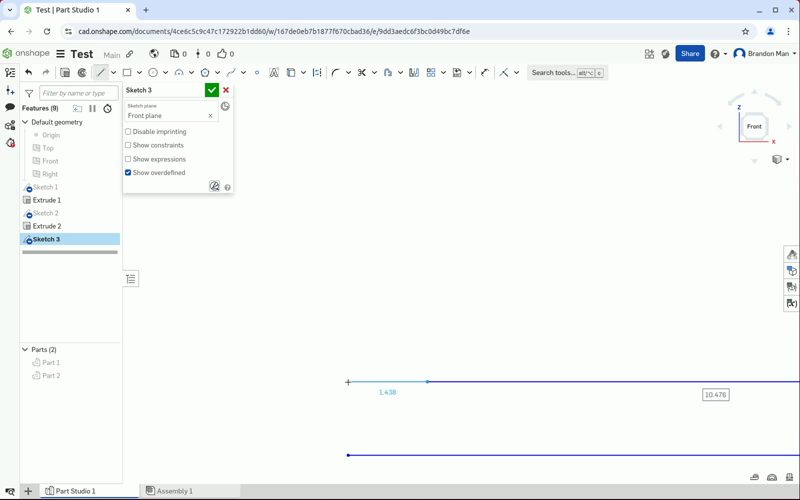
scroll(-6)
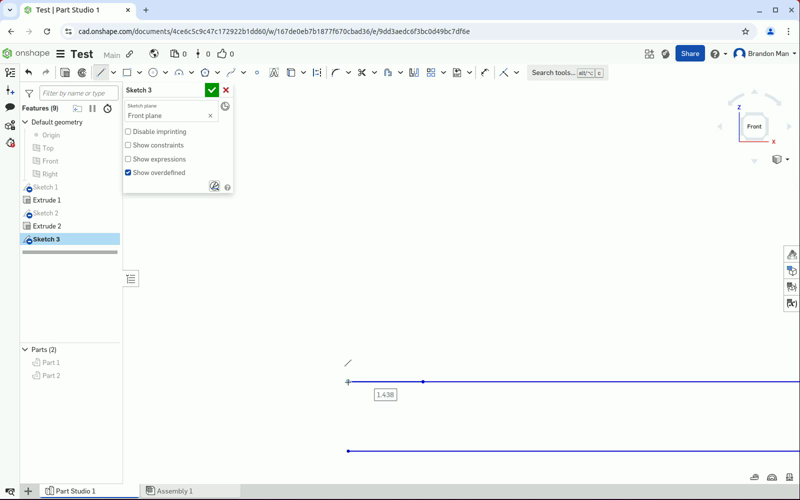
scroll(-6)
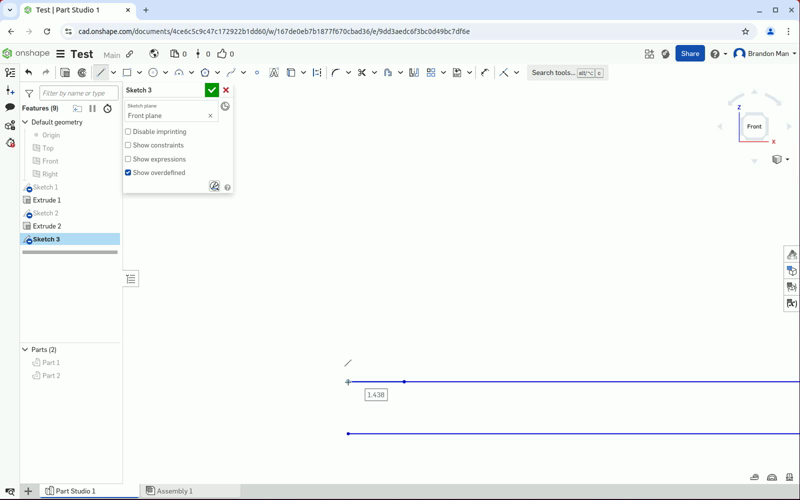
scroll(-6)
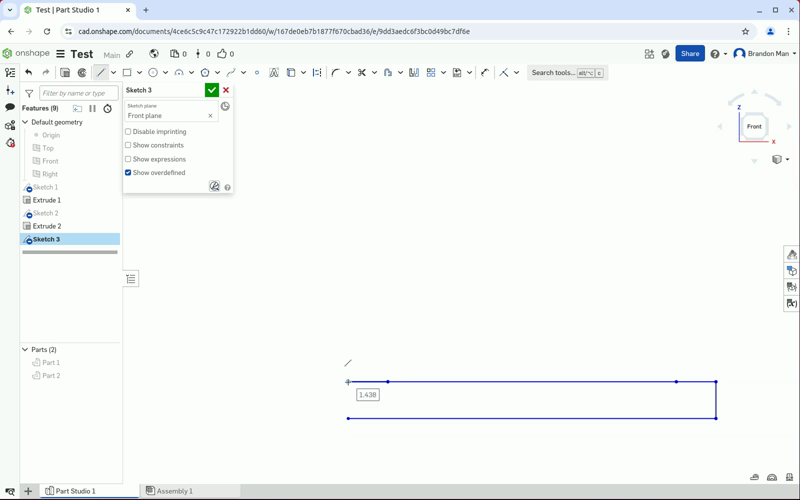
scroll(-6)
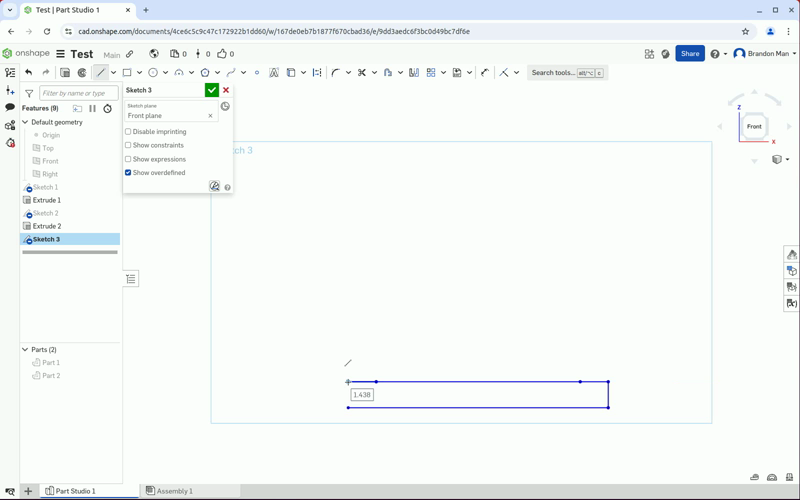
scroll(-6)
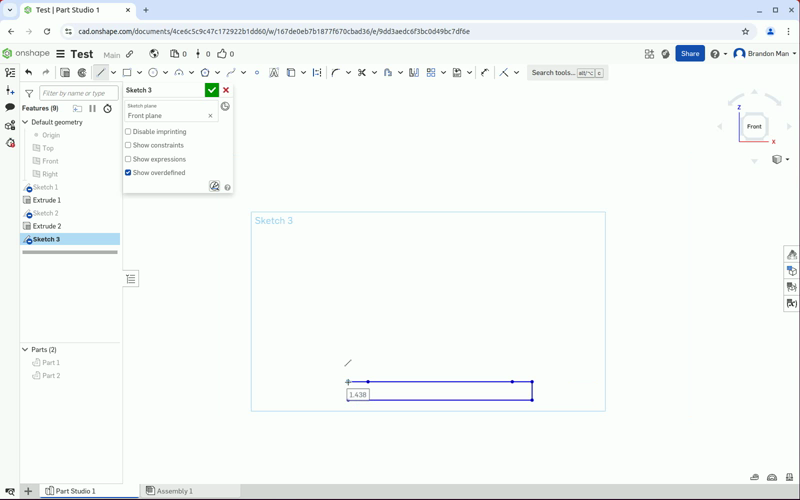
scroll(-6)
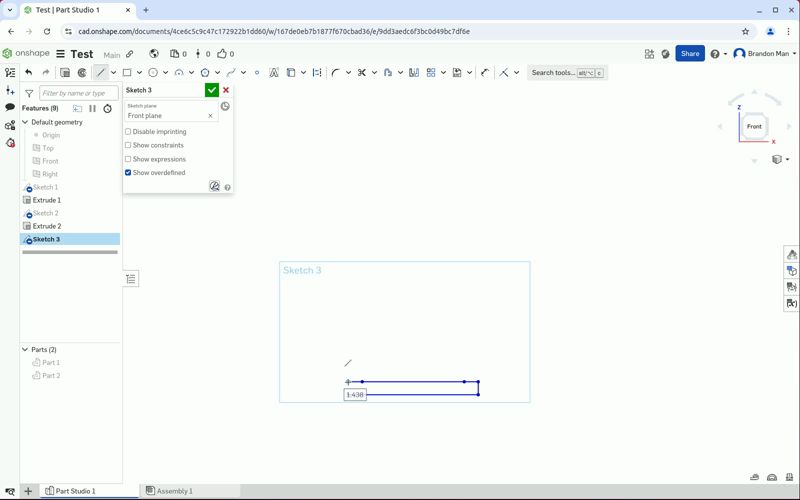
scroll(-6)
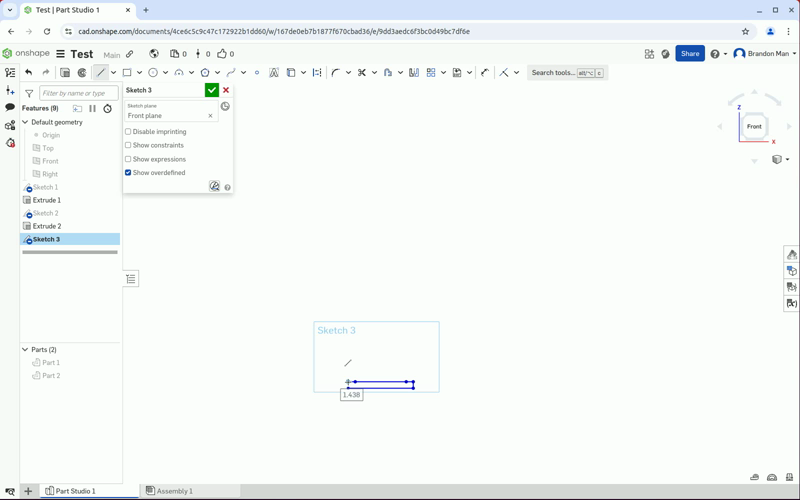
key_up(shift)
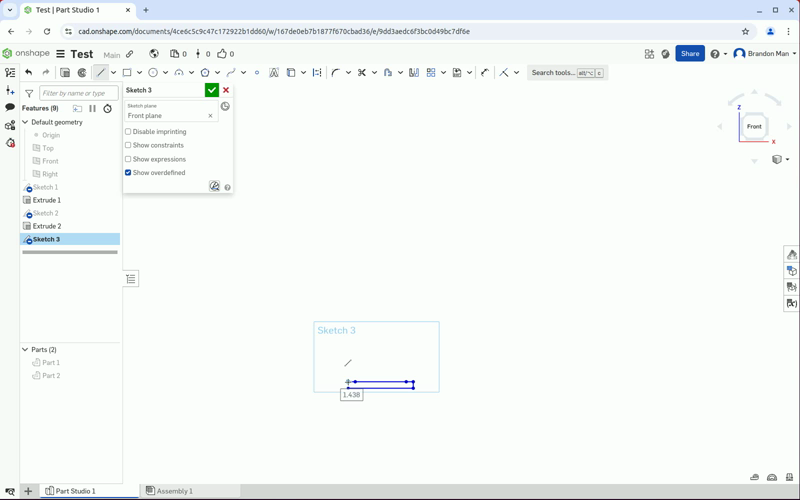
mouse_move(378, 381)
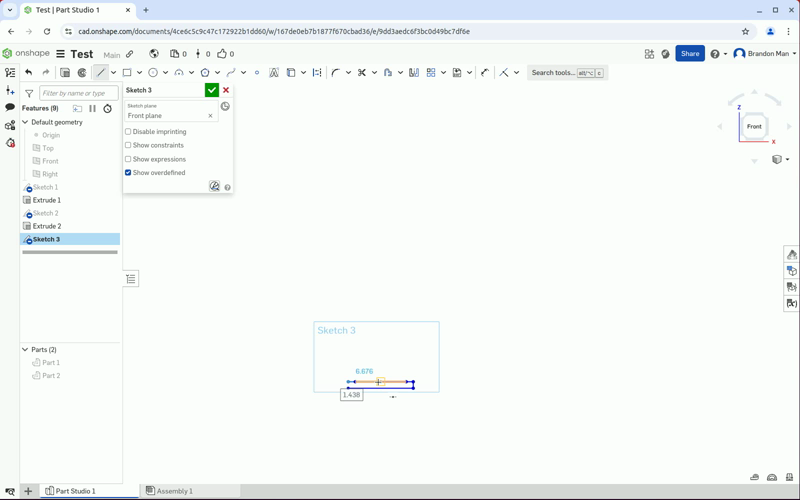
key_down(shift)
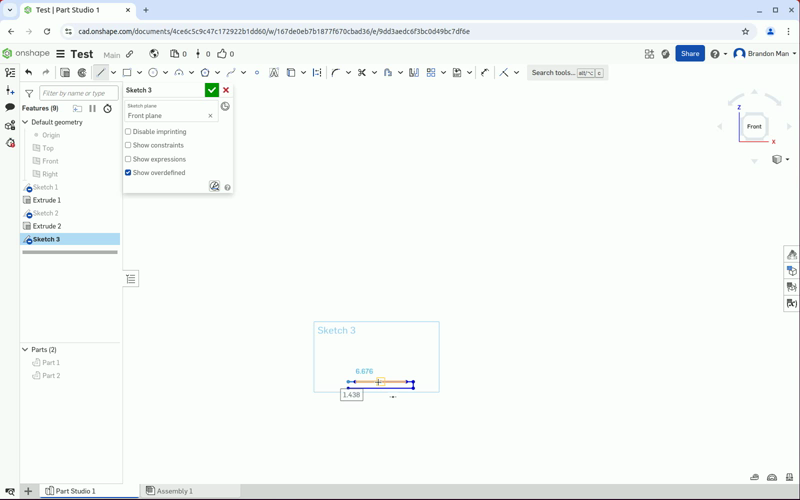
mouse_move(348, 388)
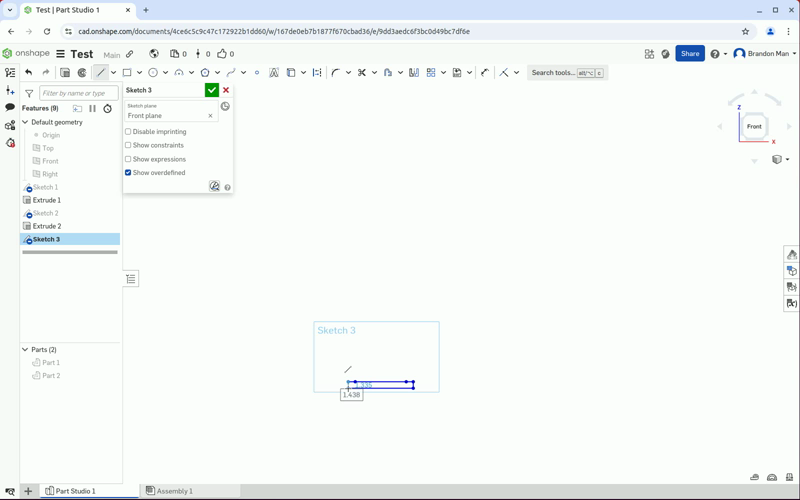
scroll(6)
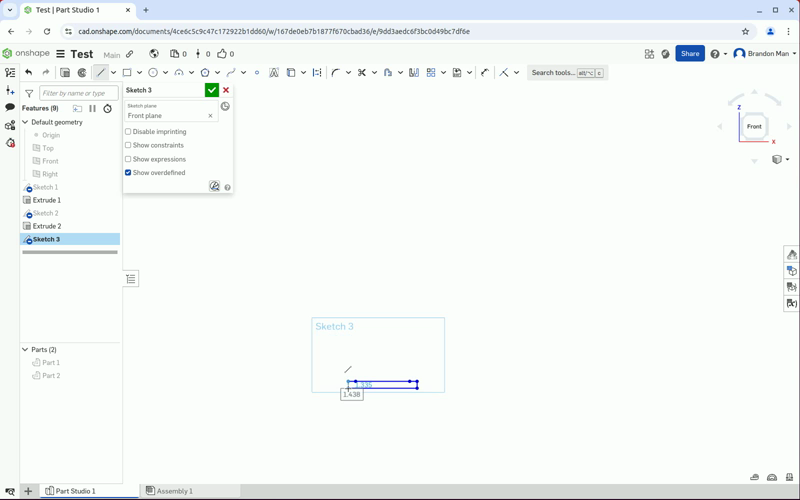
scroll(6)
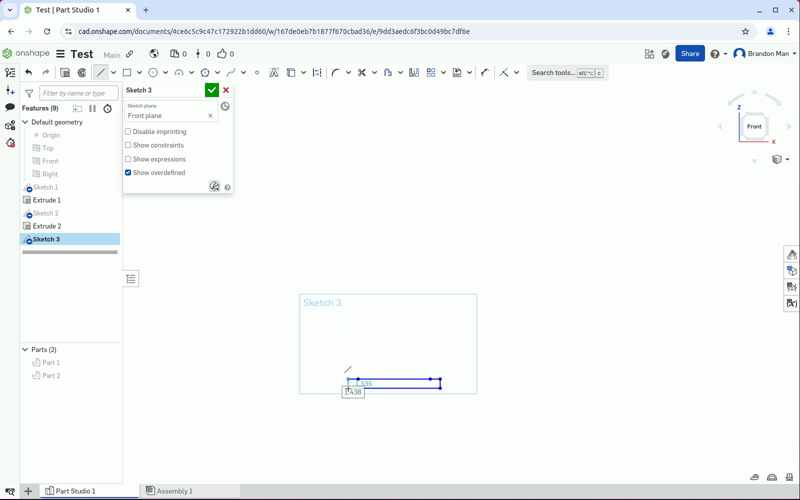
scroll(6)
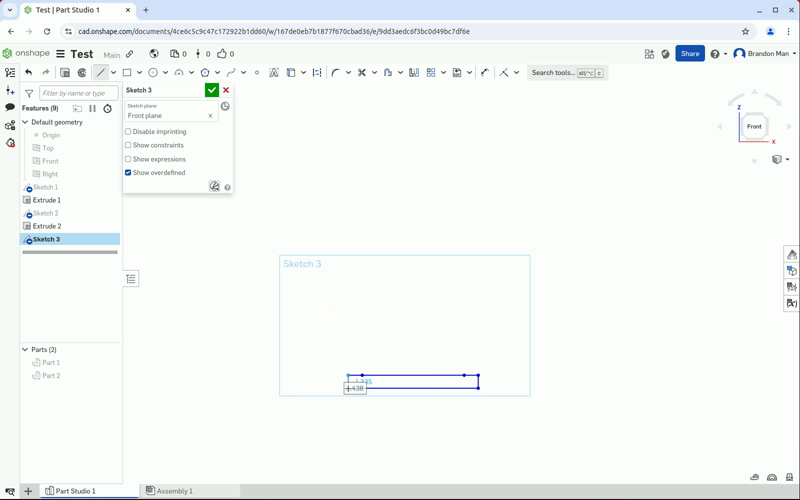
scroll(6)
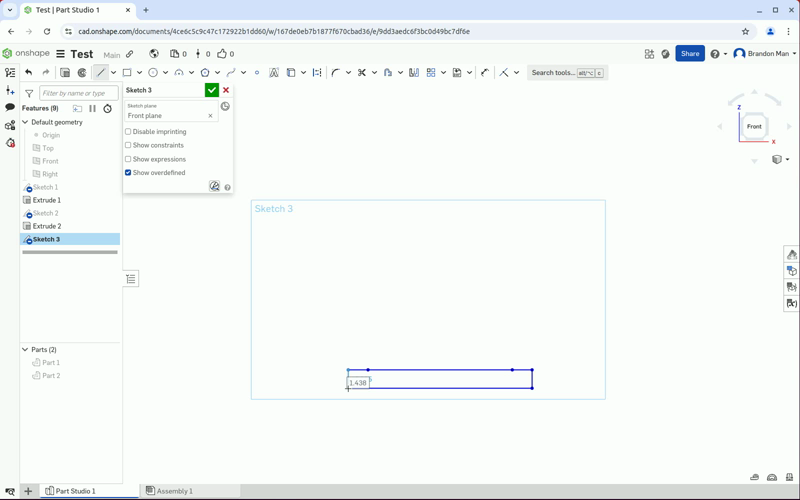
scroll(6)
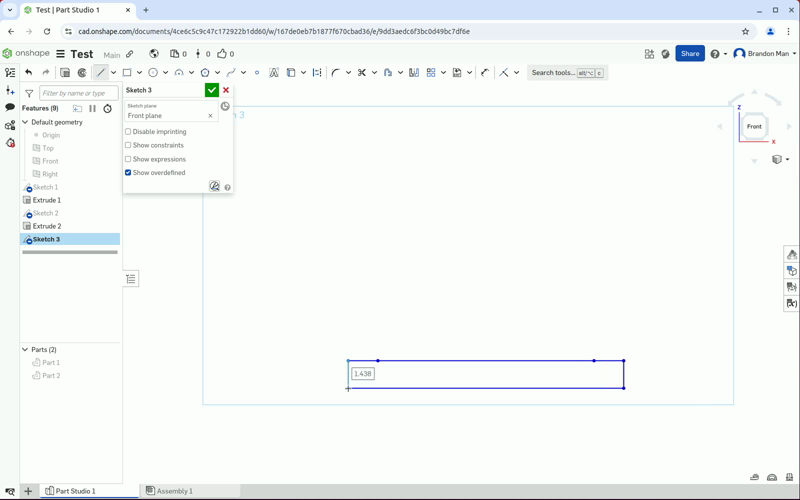
scroll(6)
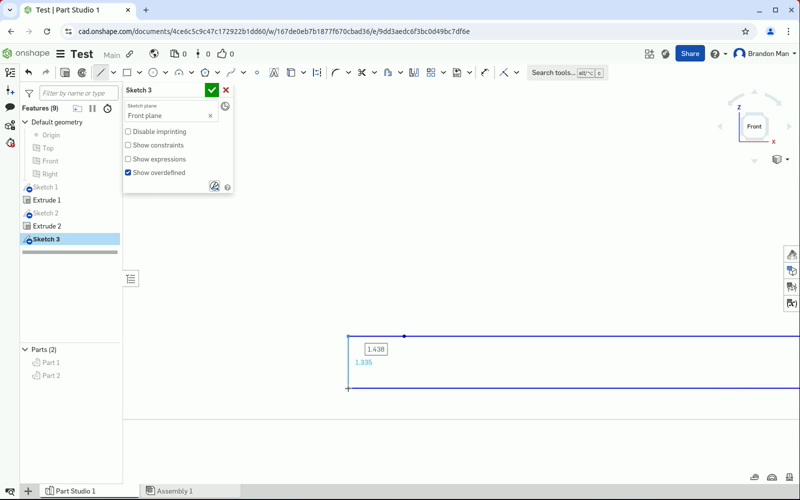
scroll(6)
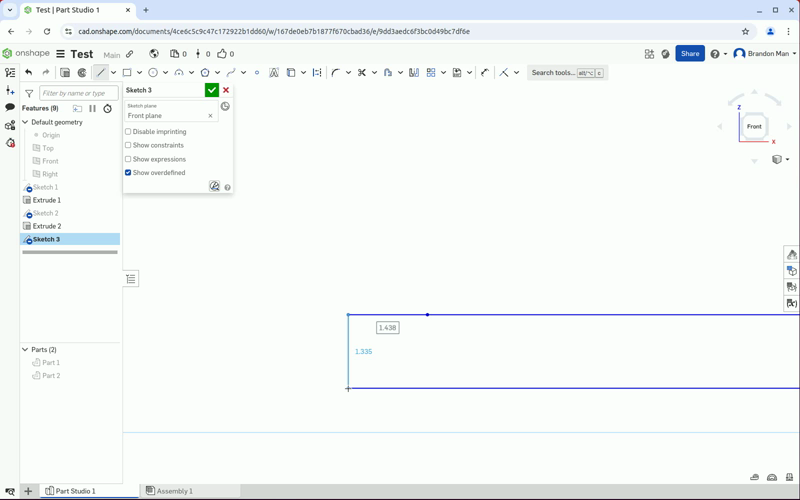
key_up(shift)
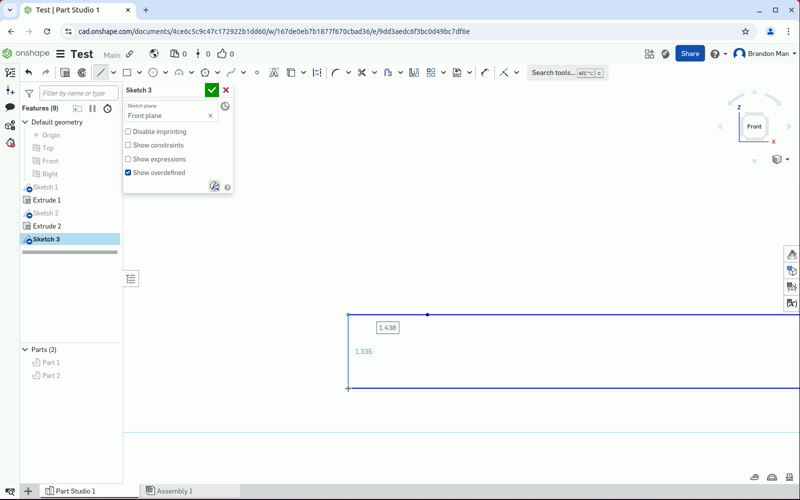
click(348, 388)
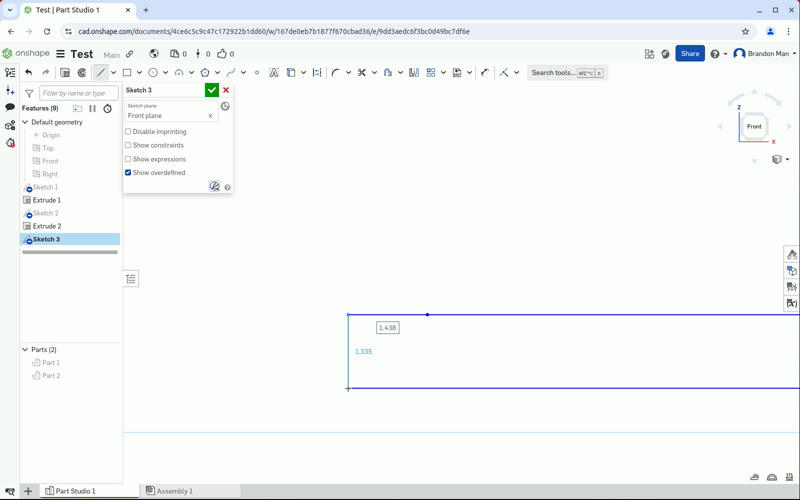
scroll(-6)
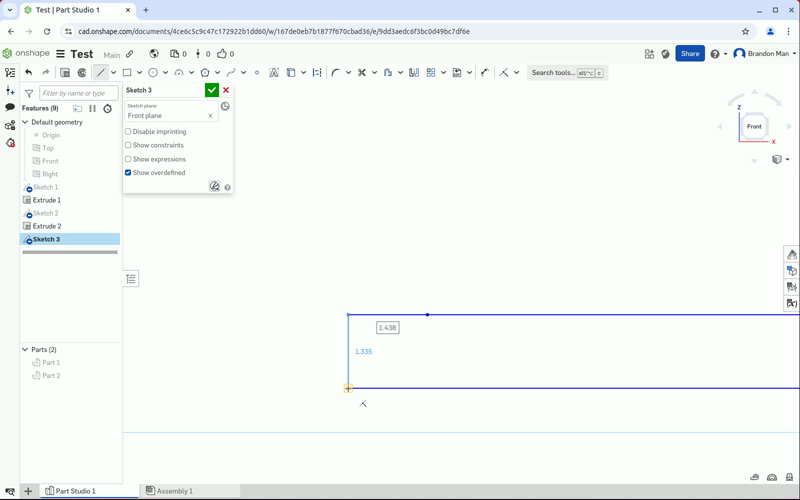
scroll(-6)
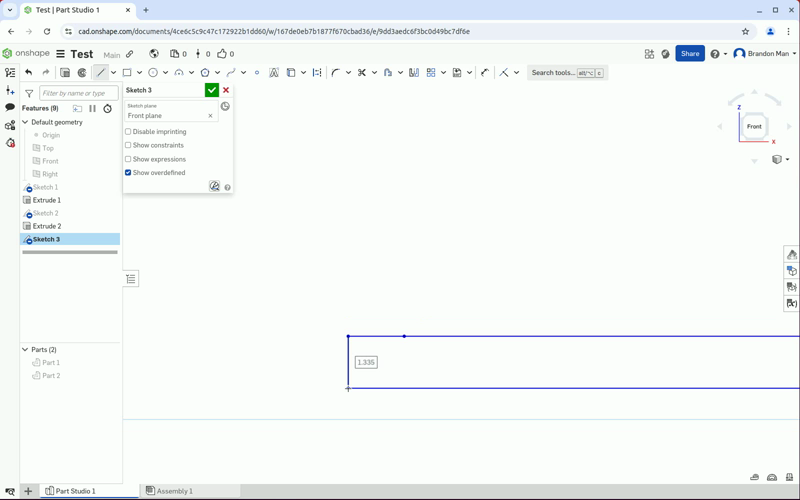
scroll(-6)
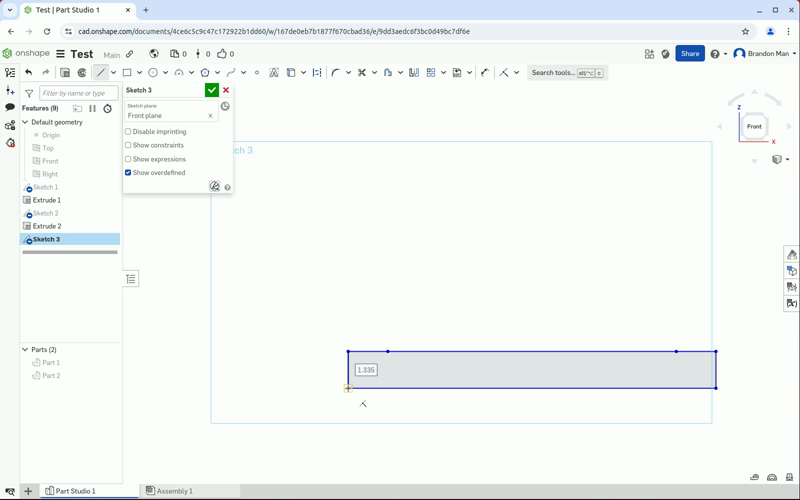
scroll(-6)
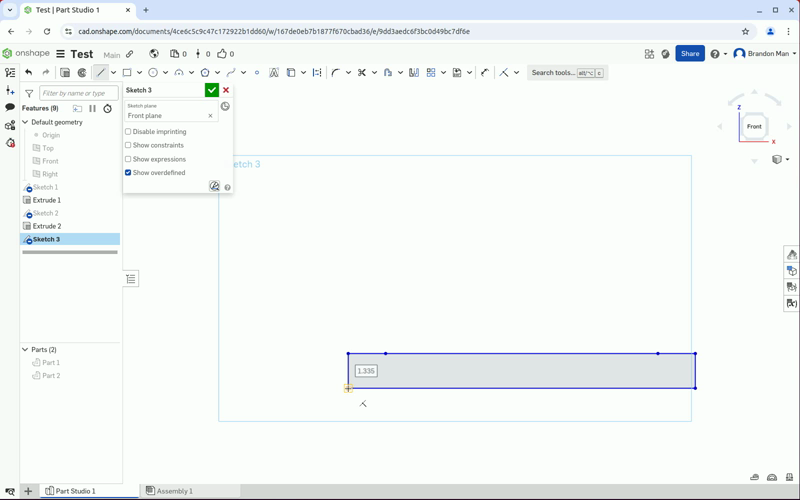
scroll(-6)
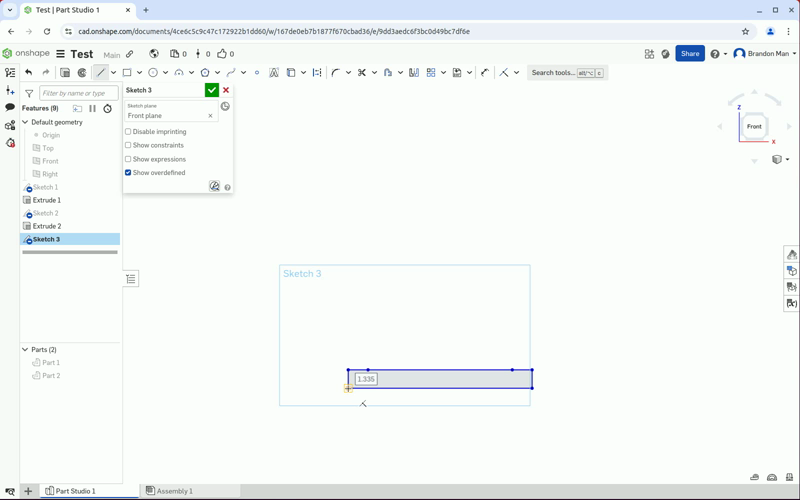
scroll(-6)
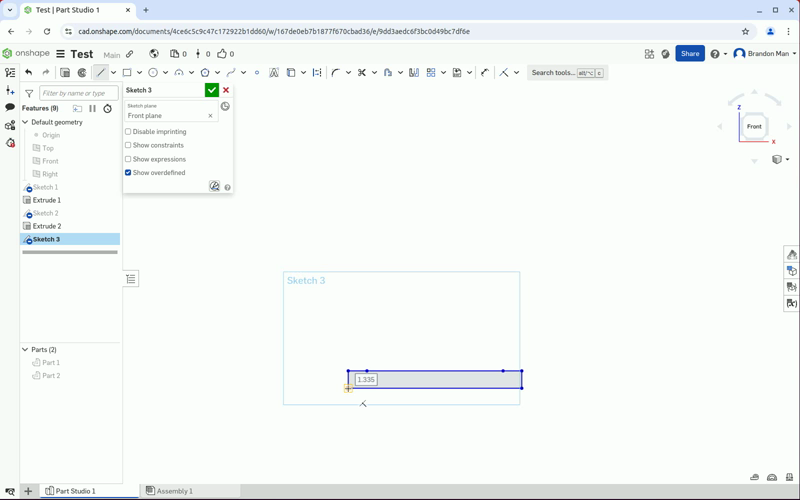
scroll(-6)
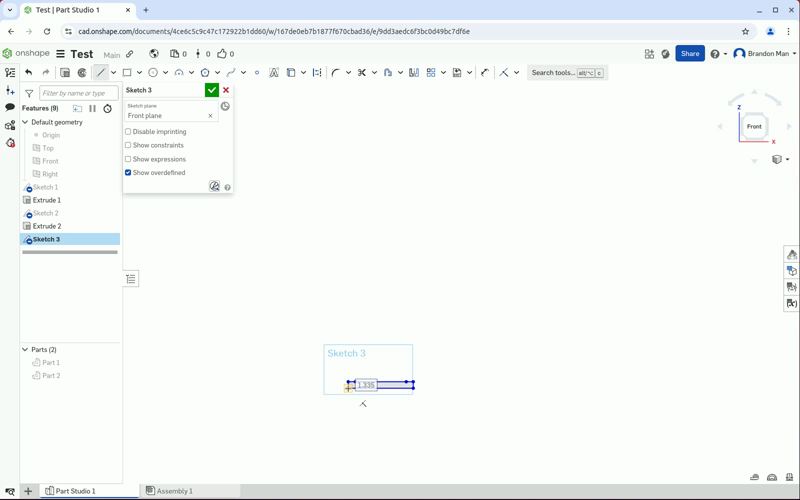
key(esc)
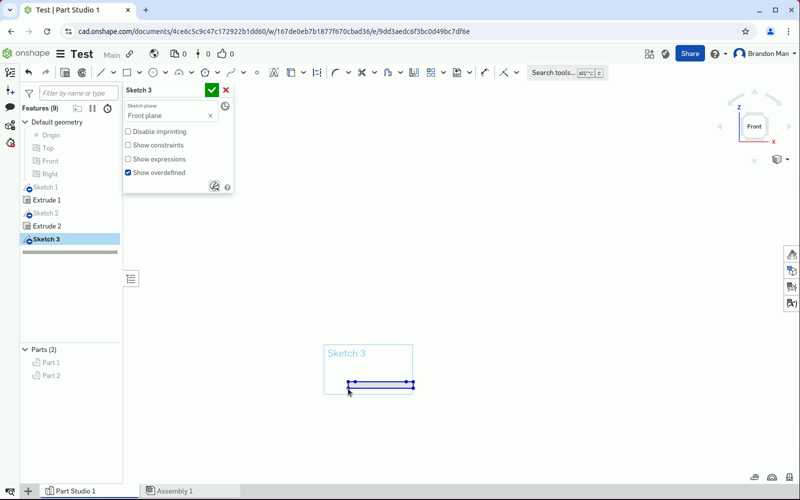
mouse_move(363, 384)
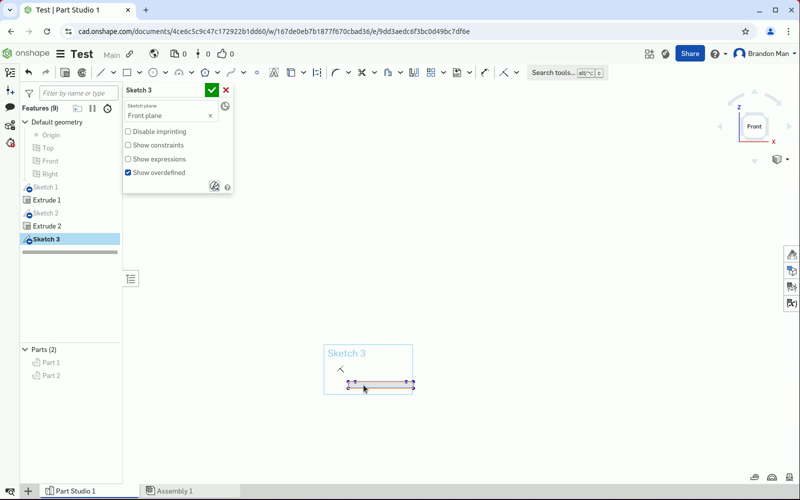
scroll(6)
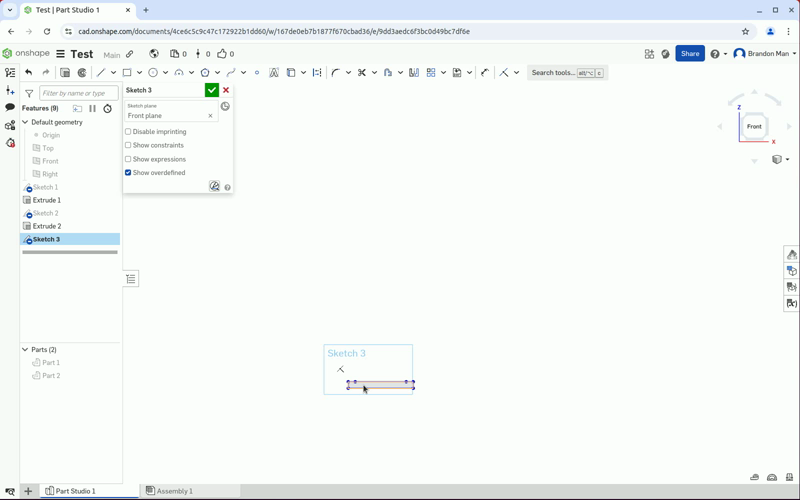
scroll(6)
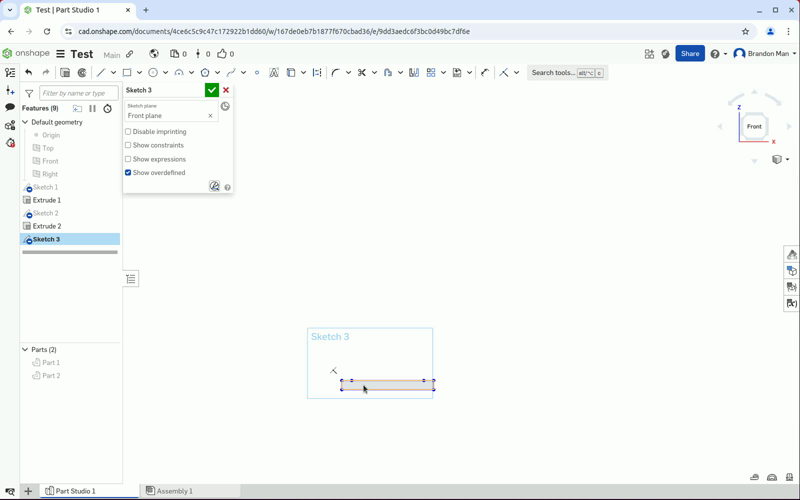
scroll(6)
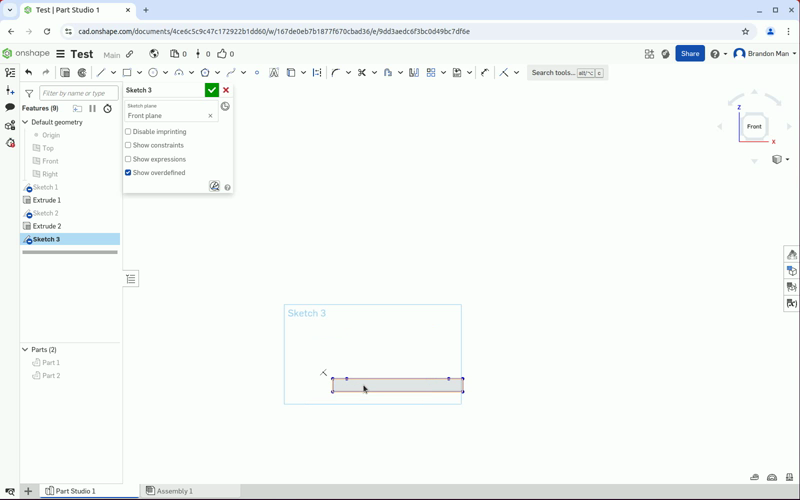
scroll(6)
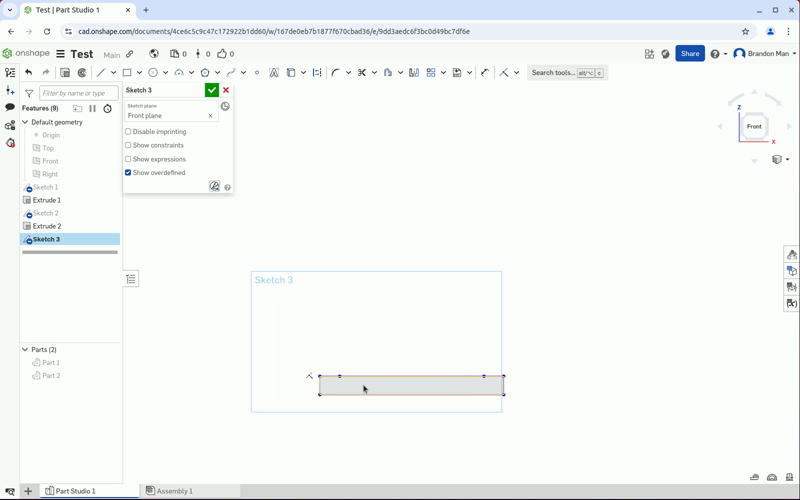
scroll(6)
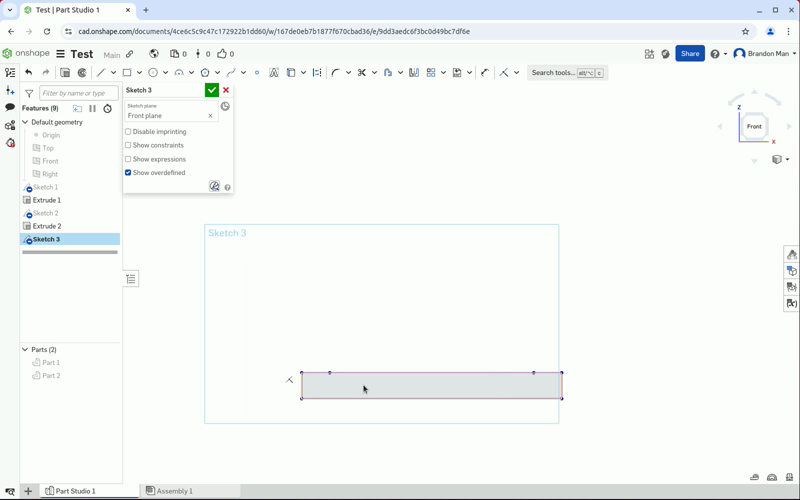
scroll(6)
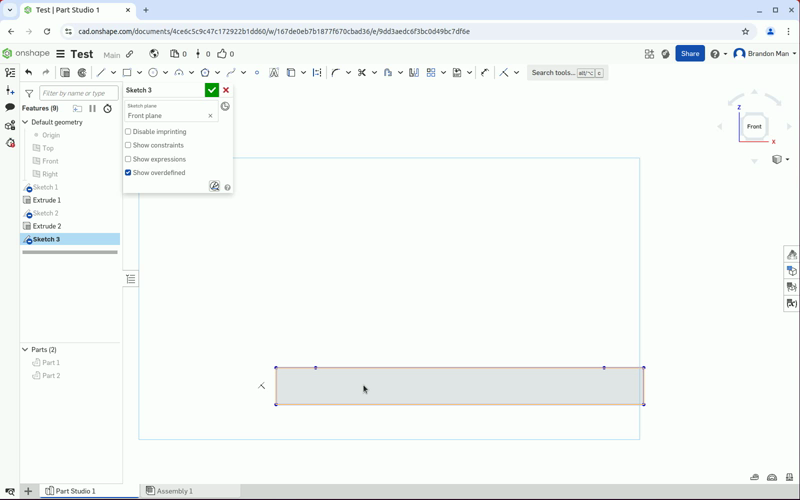
scroll(6)
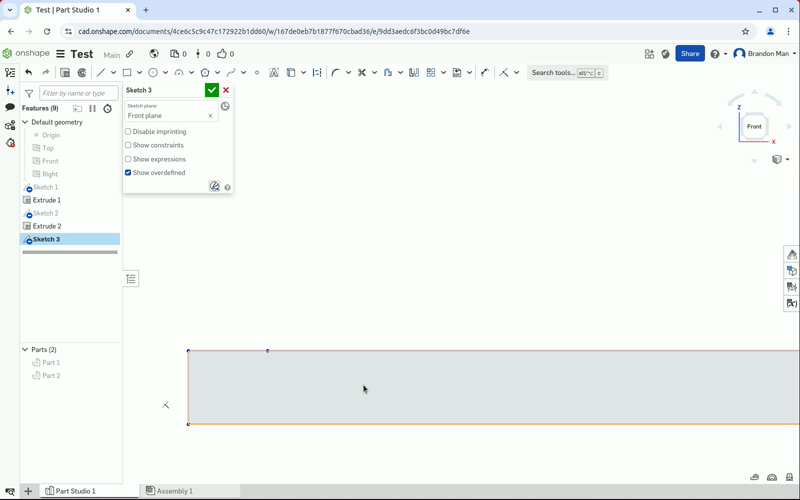
click(363, 384)
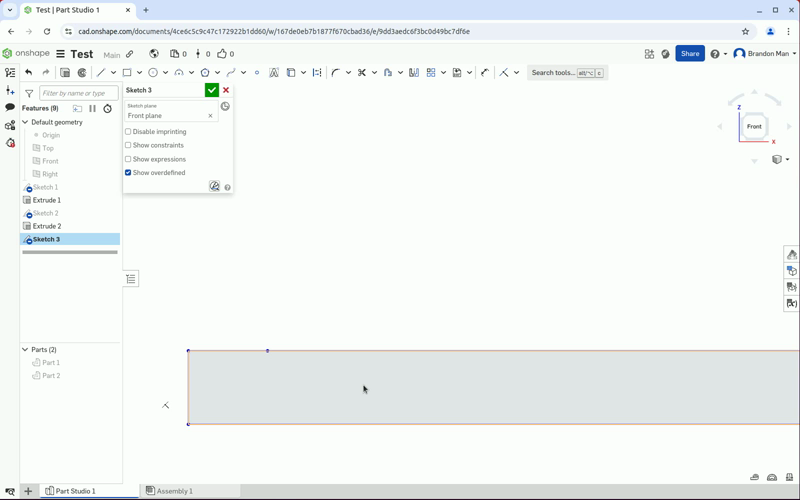
scroll(-6)
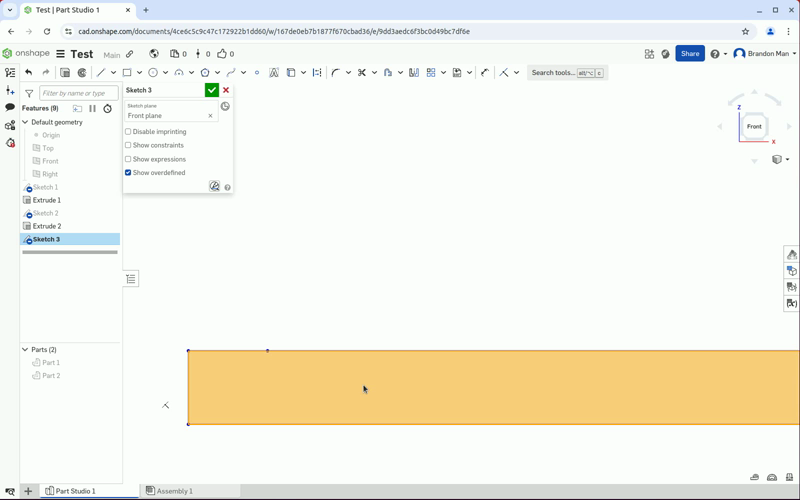
scroll(-6)
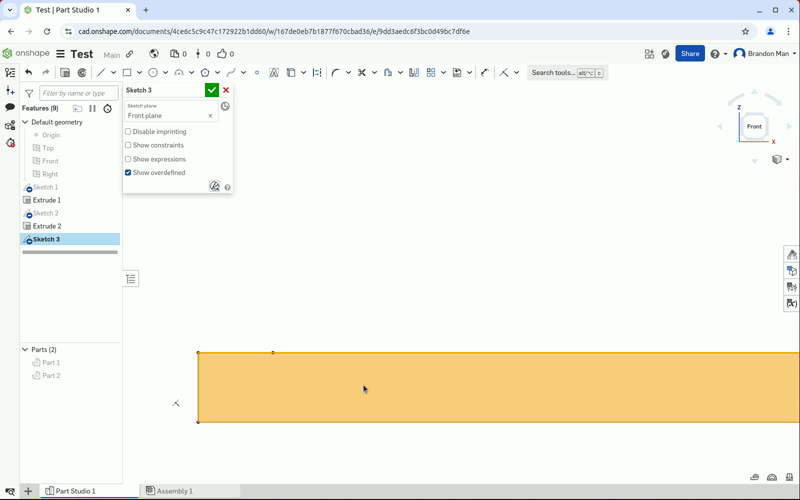
scroll(-6)
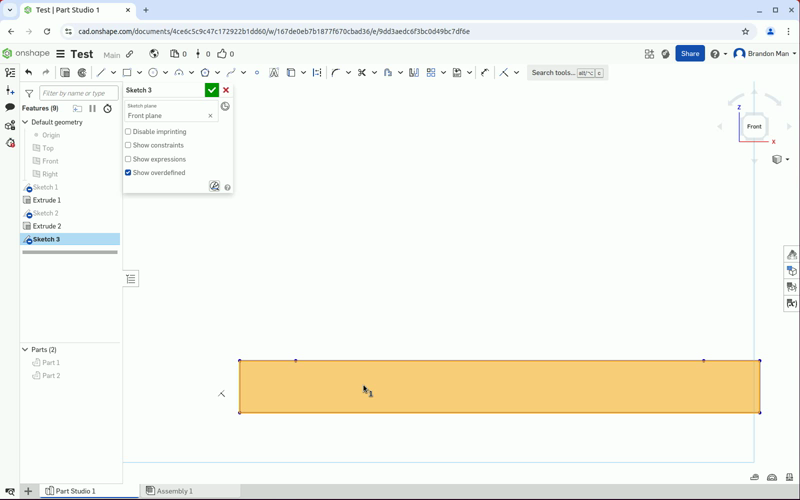
scroll(-6)
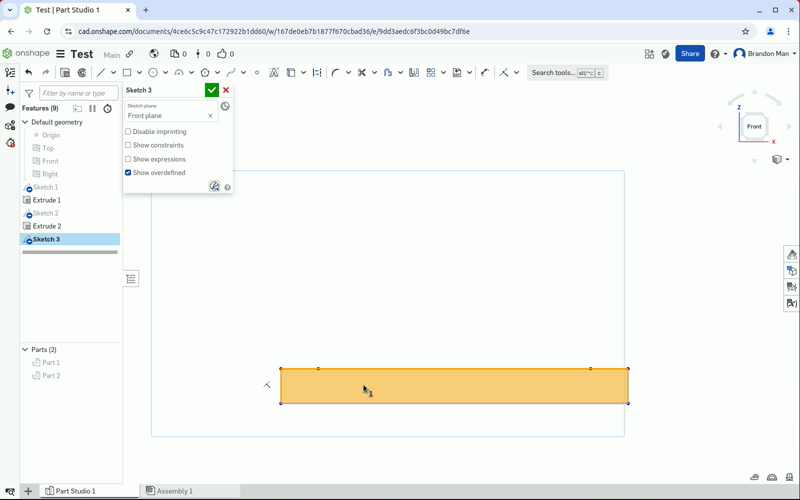
scroll(-6)
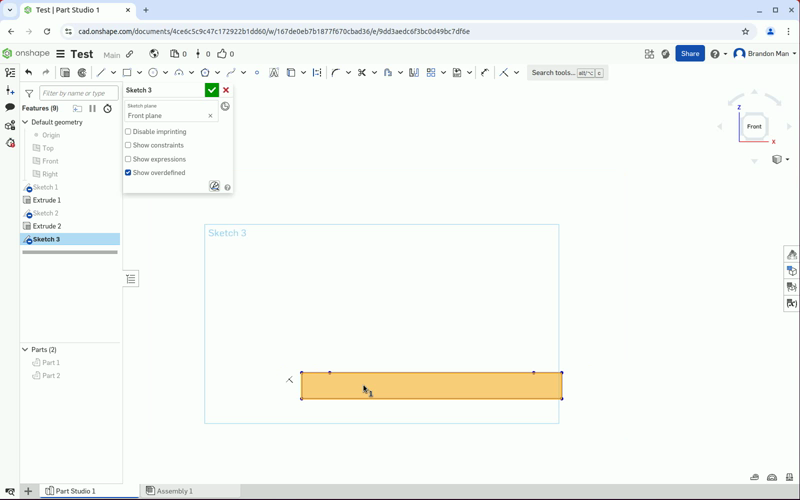
scroll(-6)
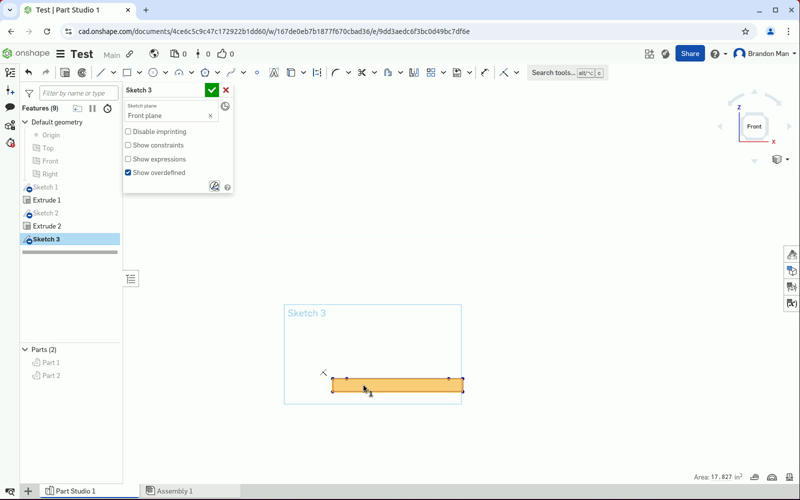
scroll(-6)
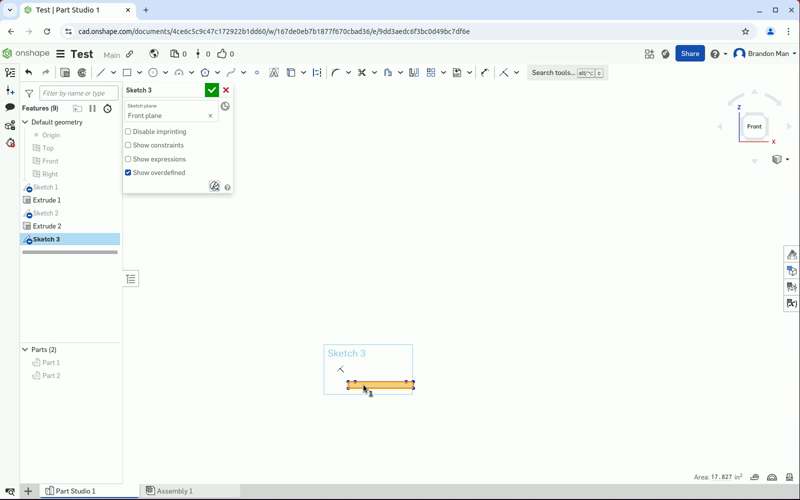
mouse_move(73, 352)
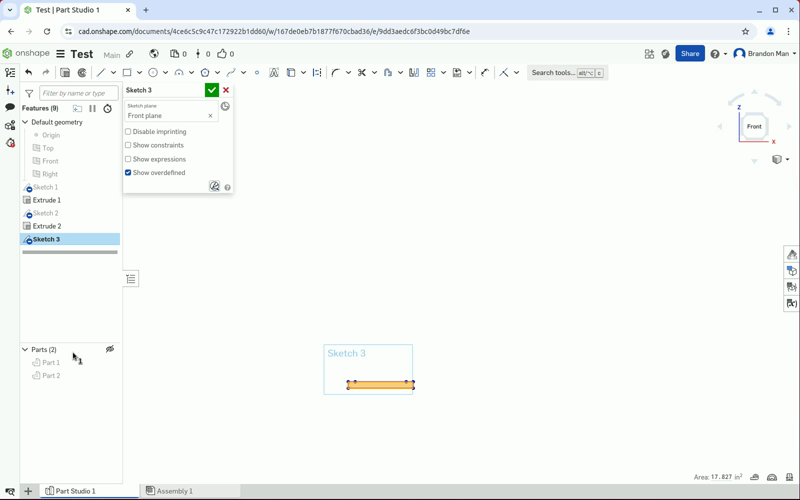
key(shift+y)
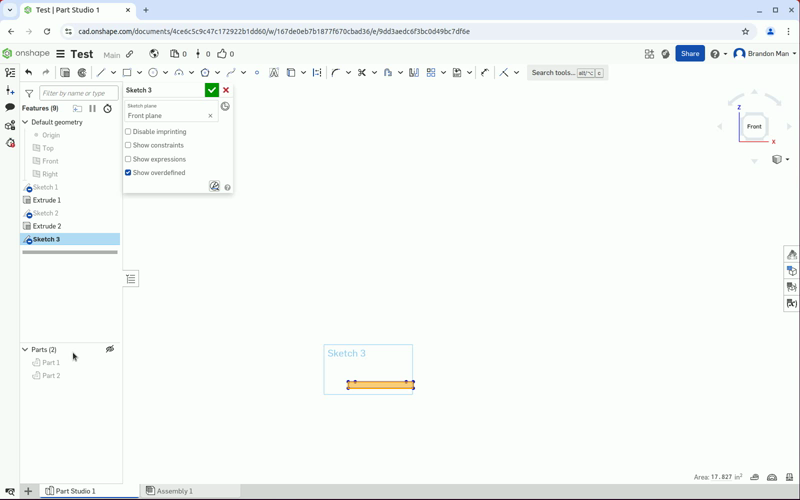
key(shift+e)
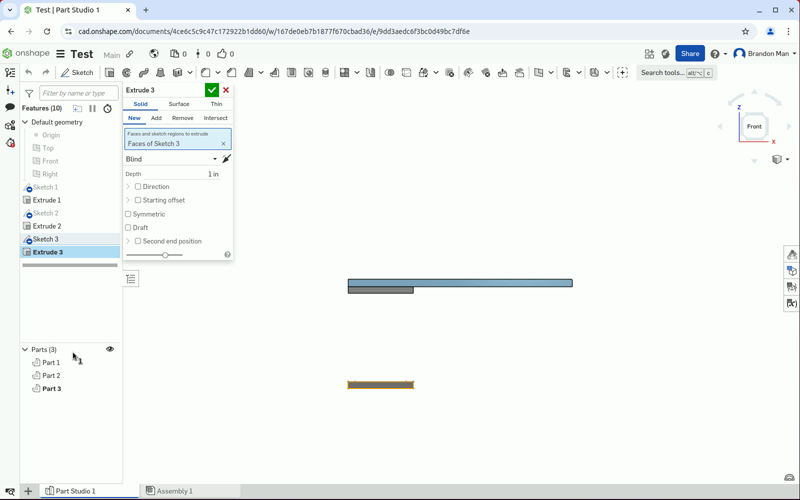
mouse_move(143, 106)
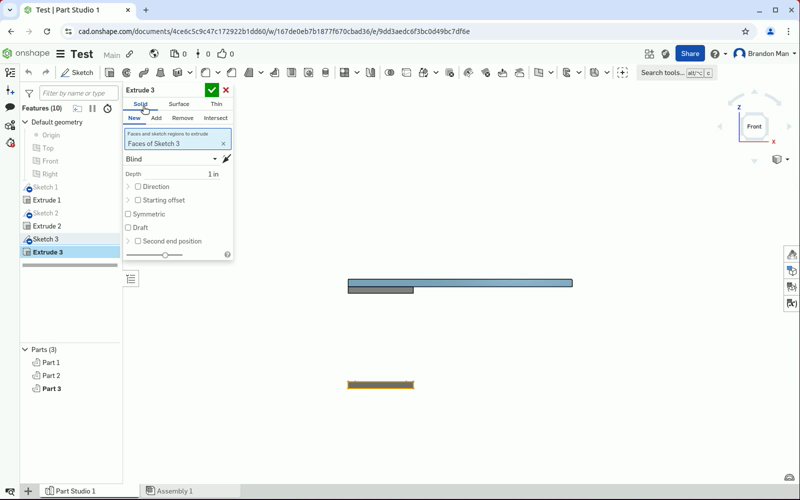
click(143, 106)
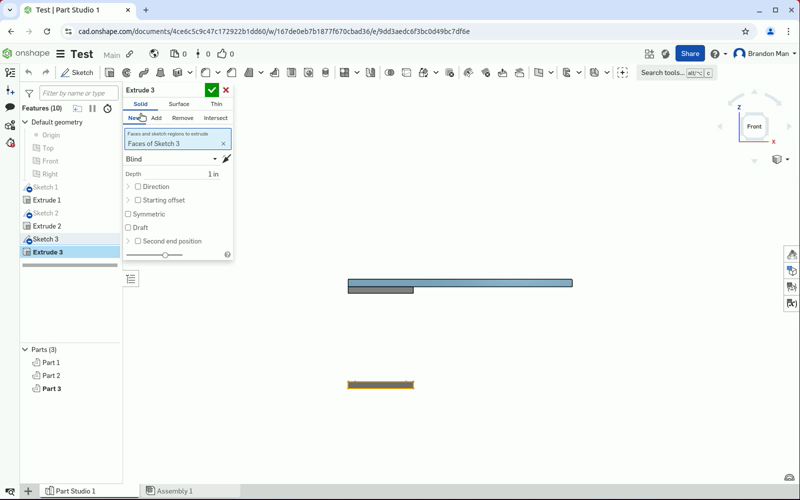
mouse_move(137, 120)
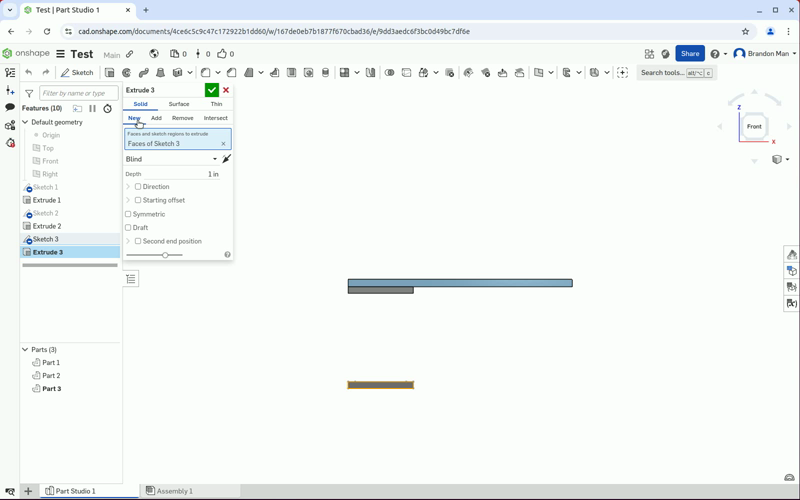
click(137, 120)
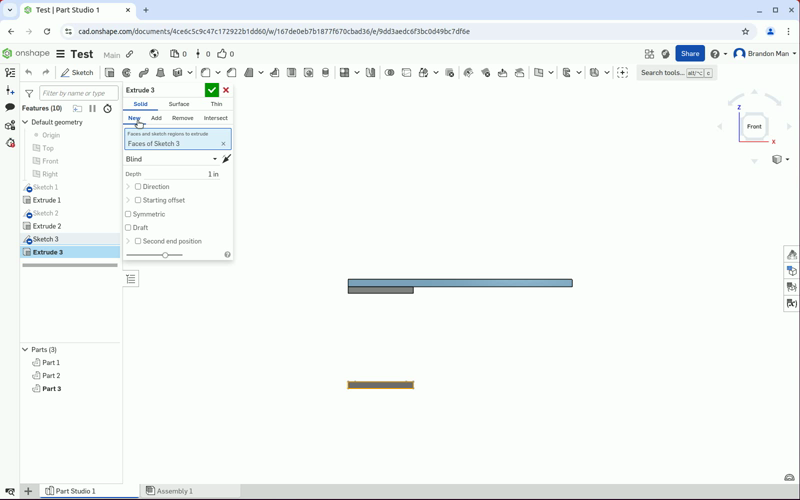
key(tab, 4)
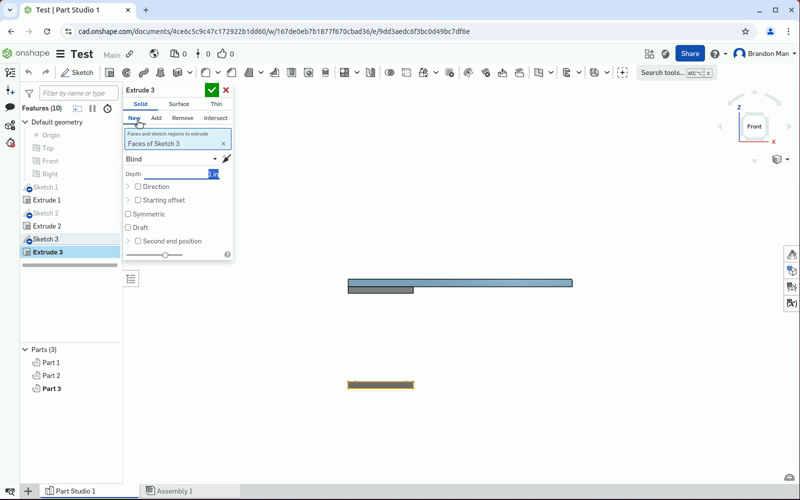
text(20.22)
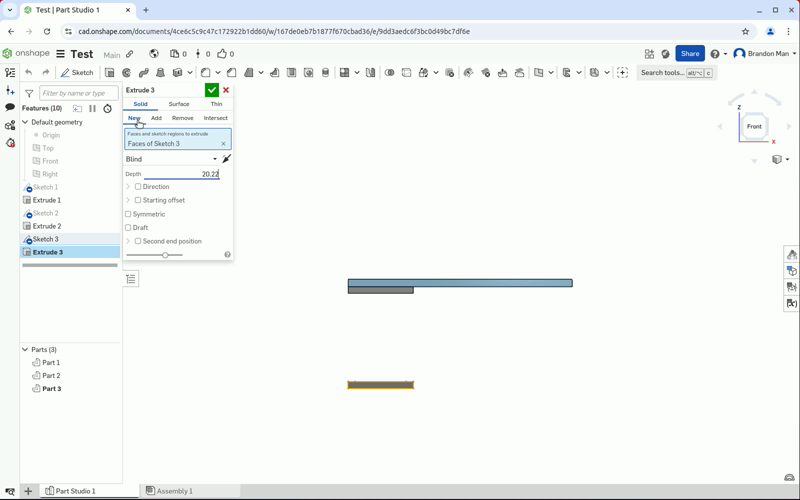
key(enter)
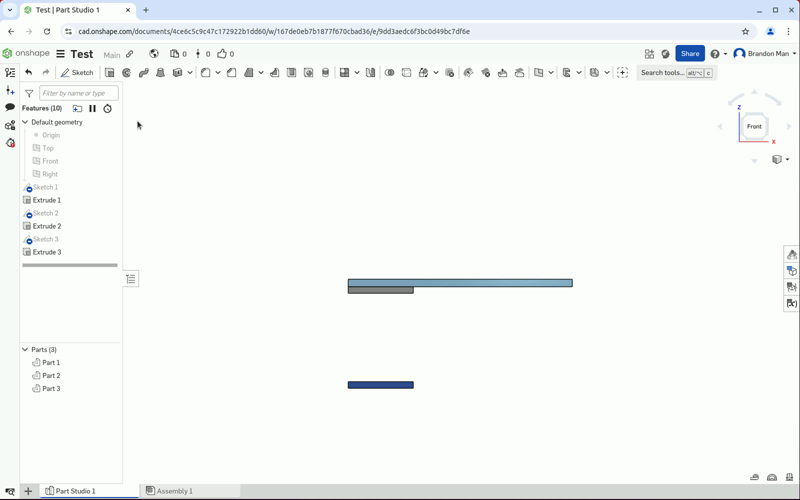
key(shift+h)
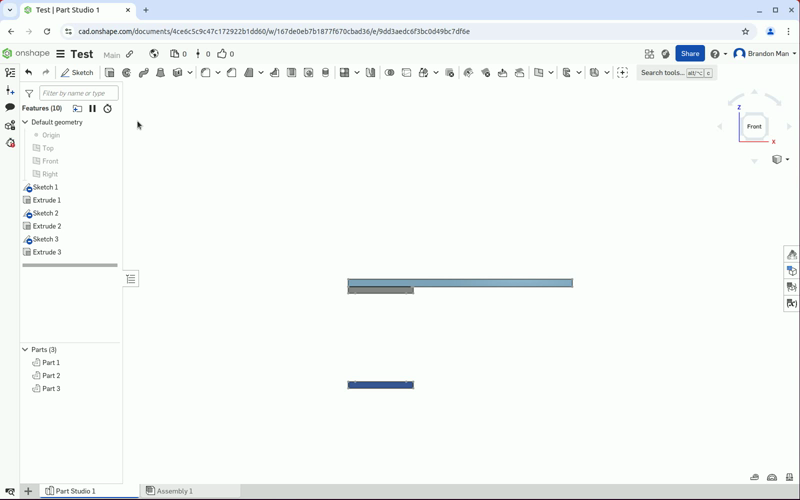
key(shift+h)
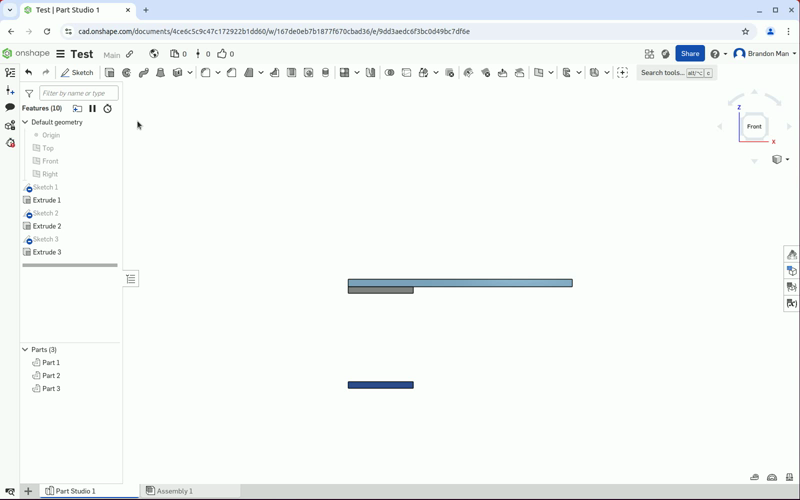
mouse_move(73, 189)
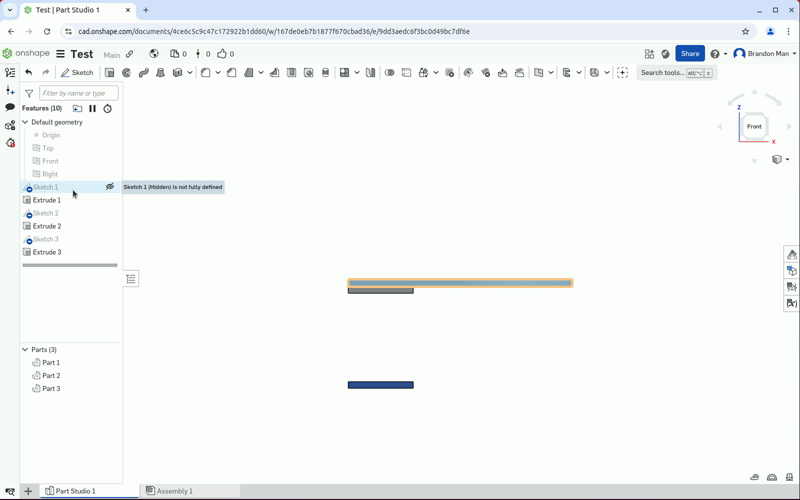
click(73, 189)
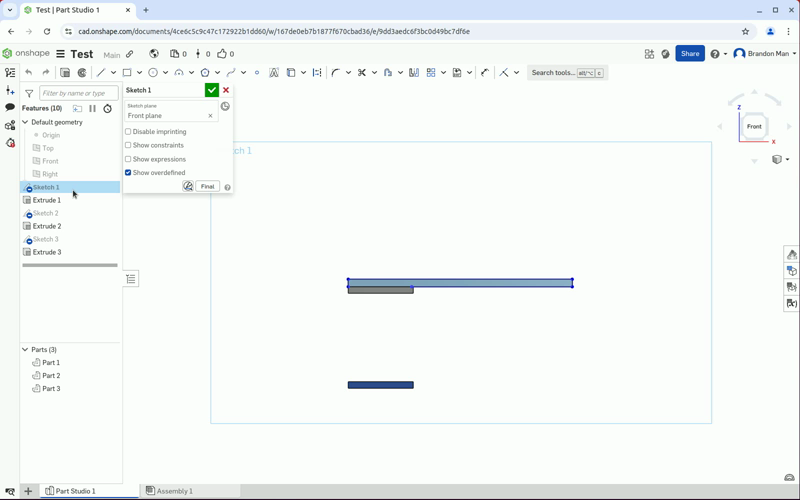
mouse_move(229, 92)
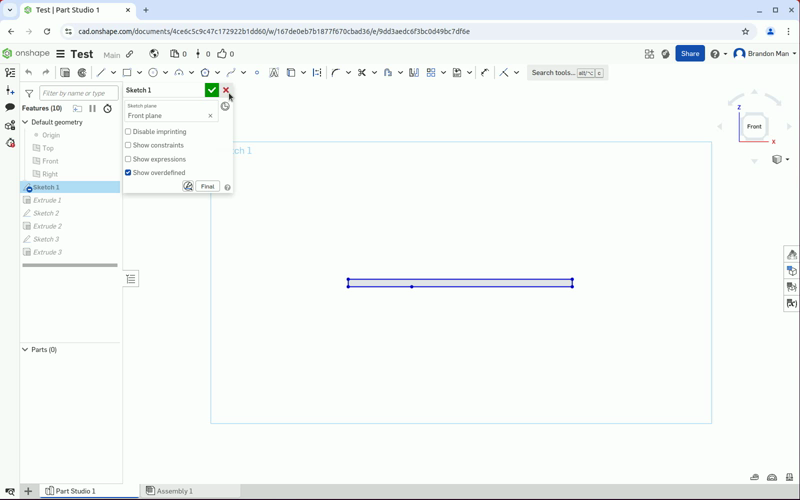
click(229, 92)
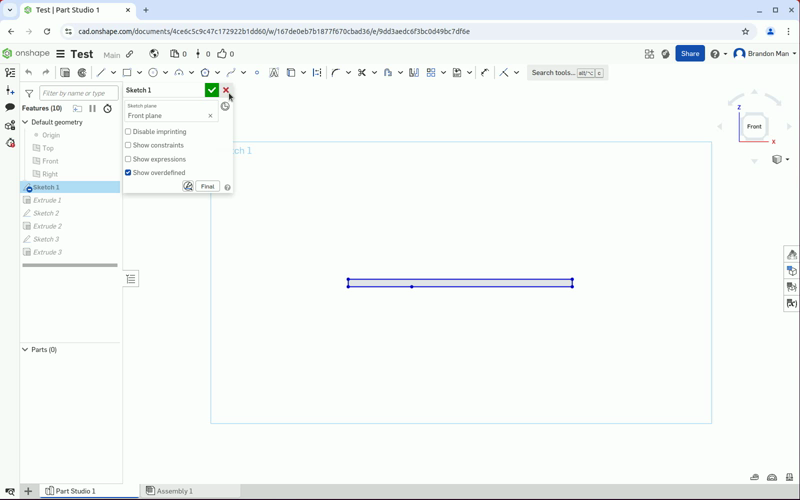
key(shift+s)
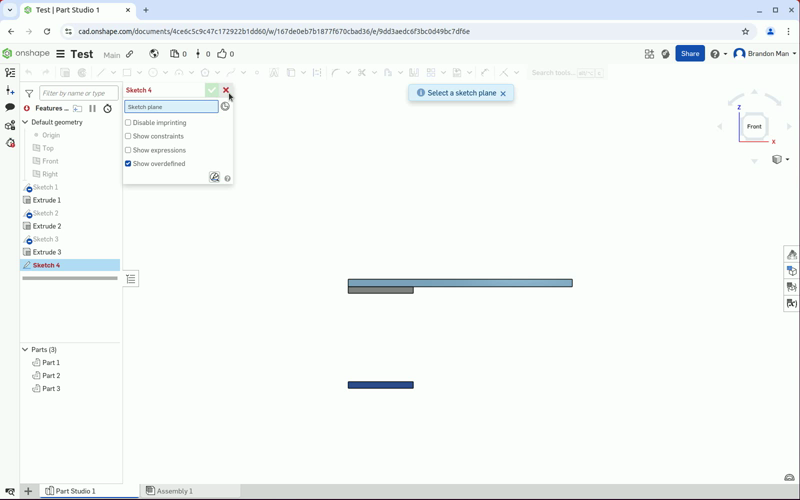
mouse_move(73, 163)
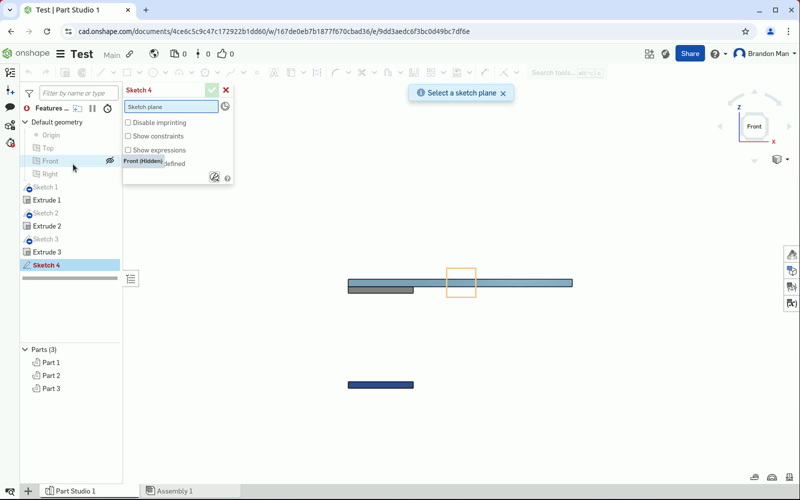
click(73, 163)
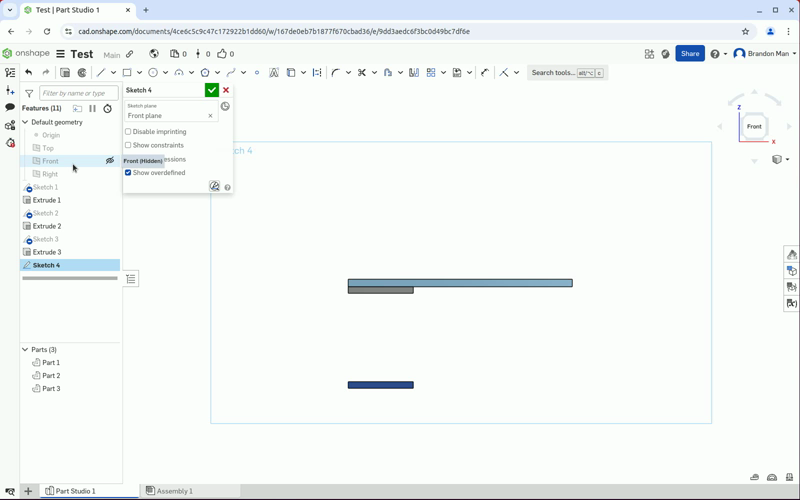
mouse_move(73, 352)
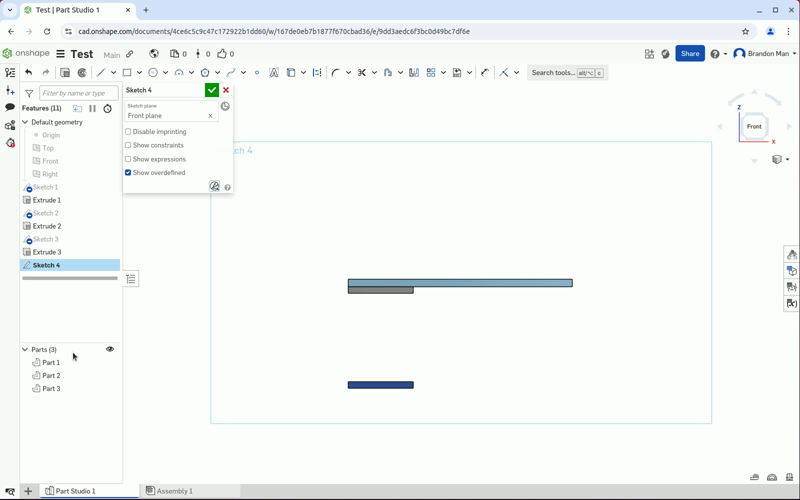
key(y)
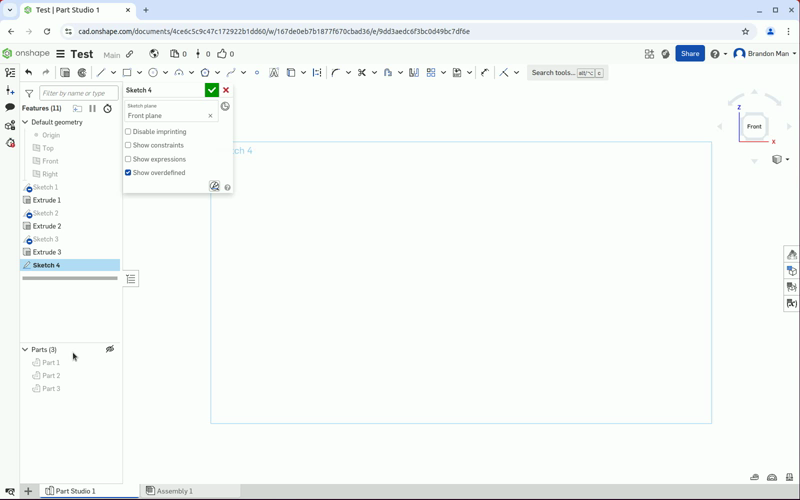
key(l)
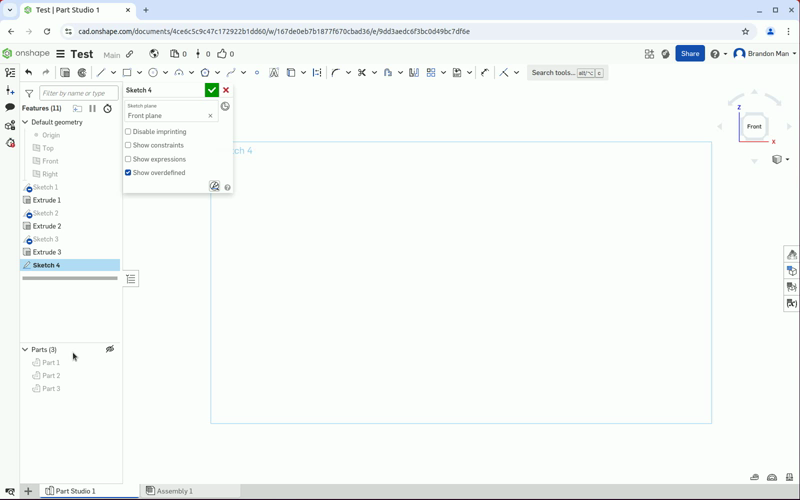
key_down(shift)
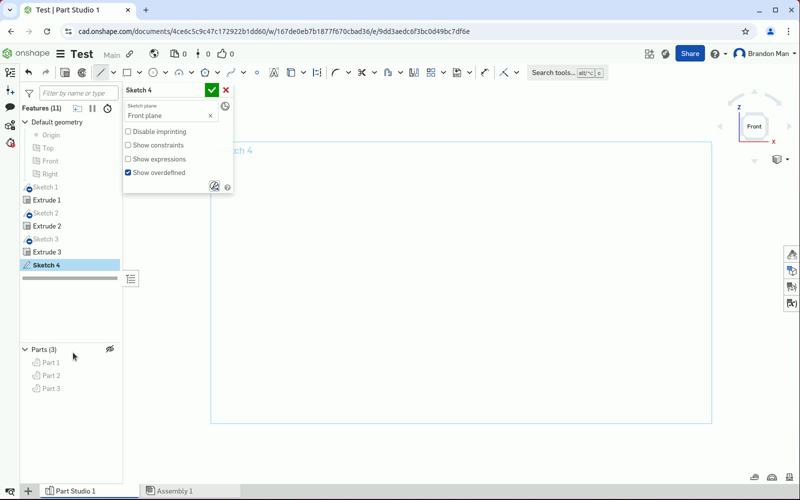
mouse_move(348, 381)
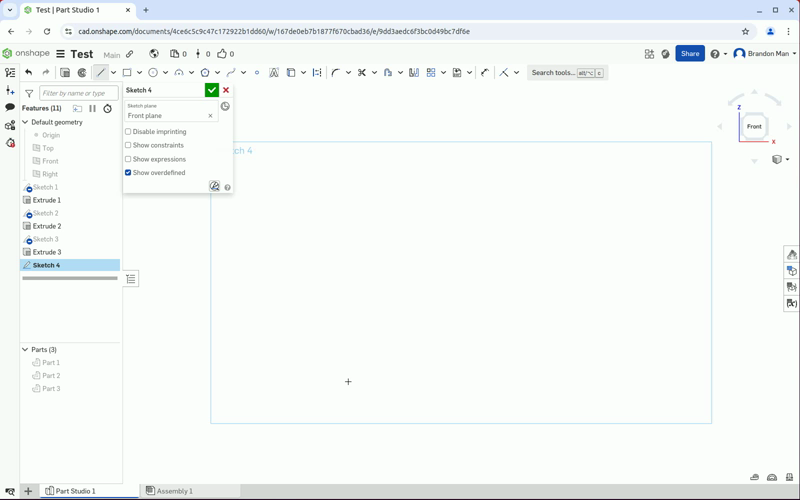
click(348, 381)
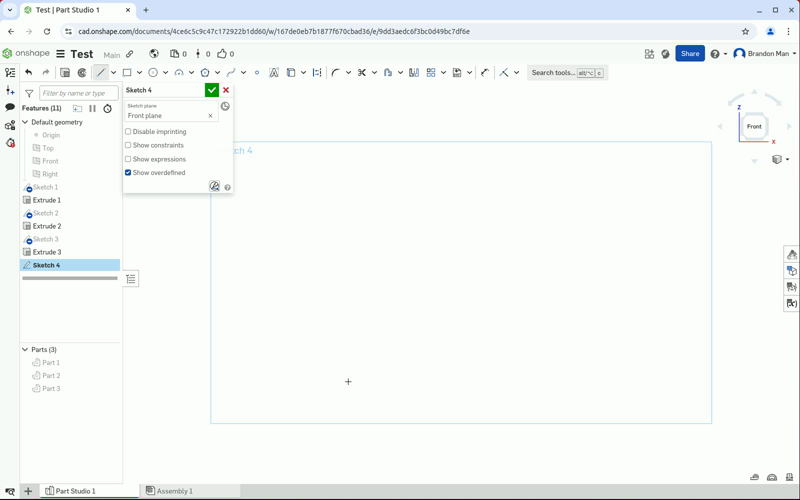
key_up(shift)
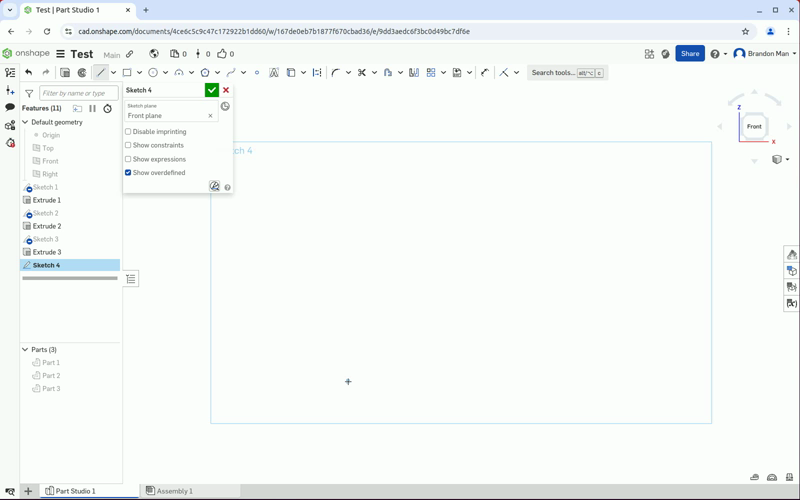
key_down(shift)
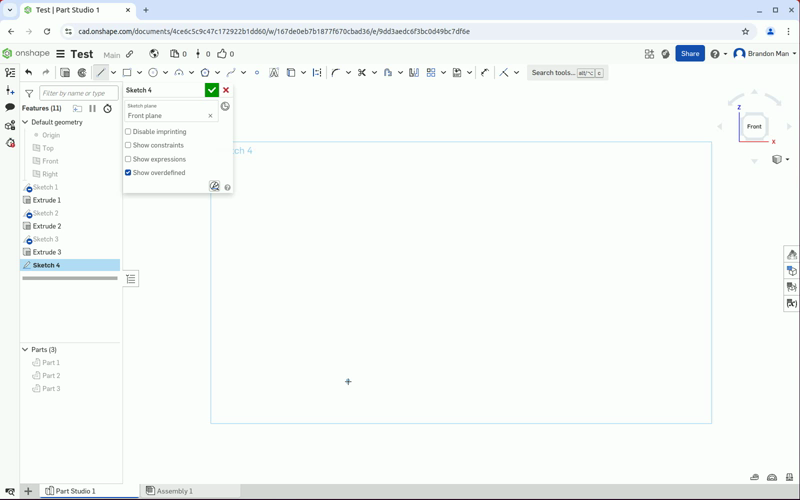
mouse_move(378, 381)
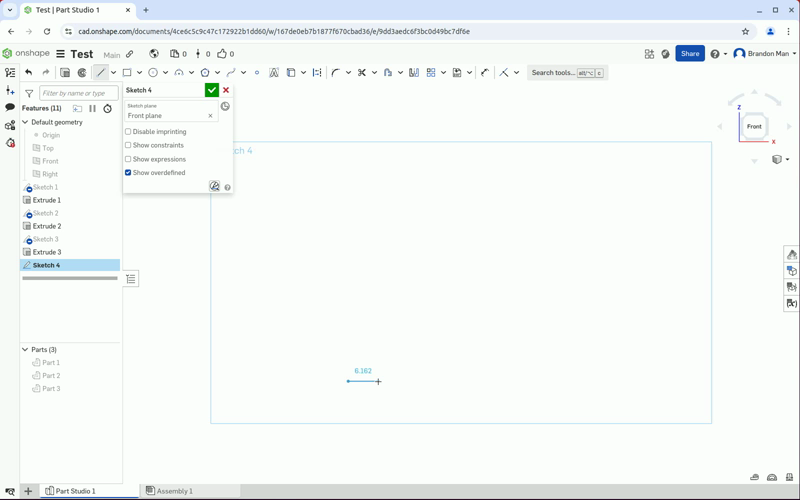
mouse_move(354, 381)
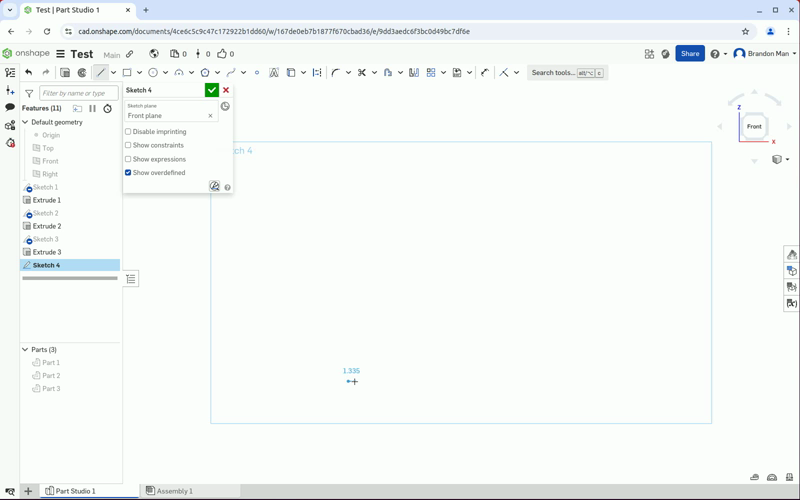
scroll(6)
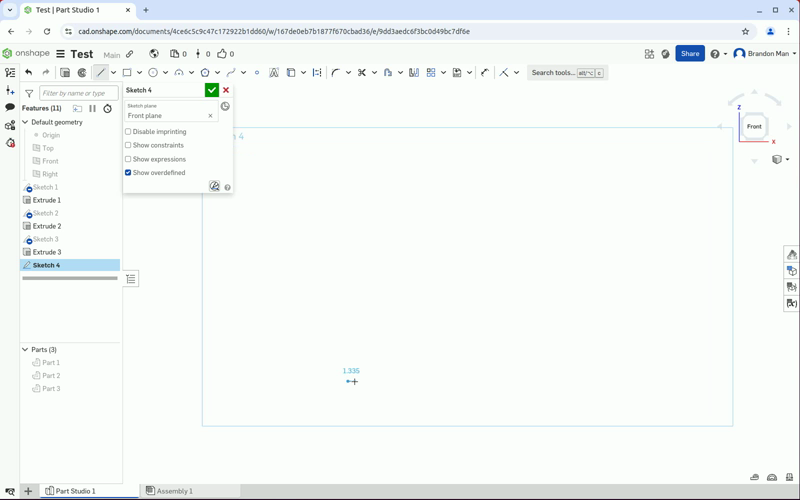
scroll(6)
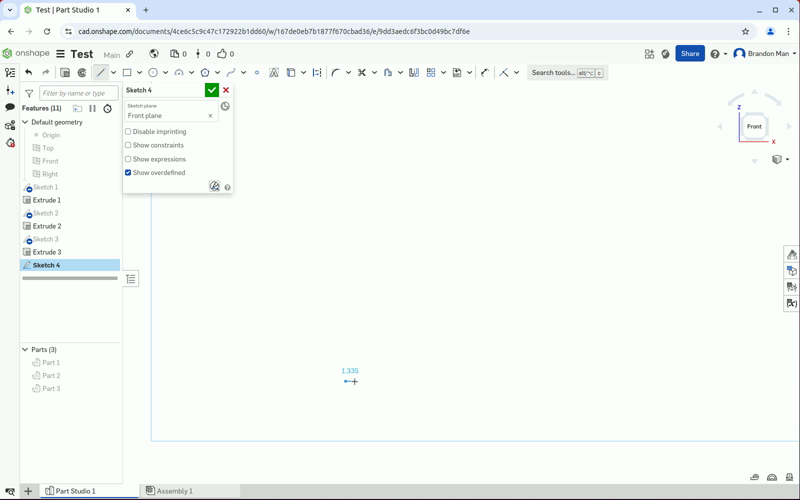
scroll(6)
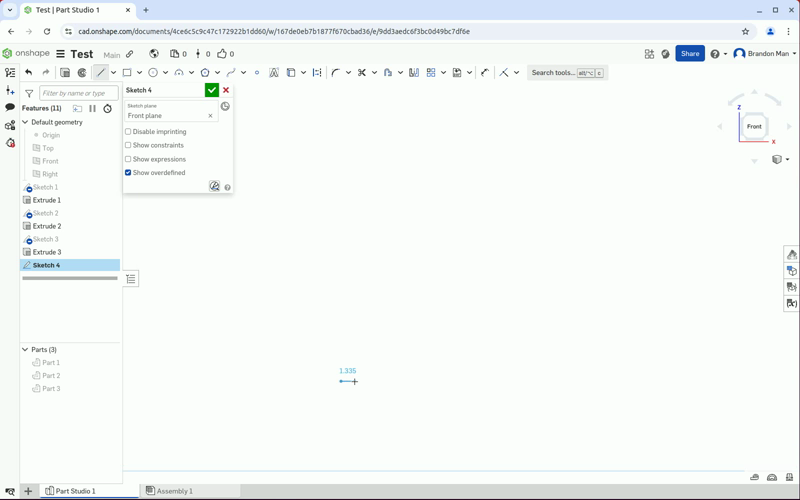
scroll(6)
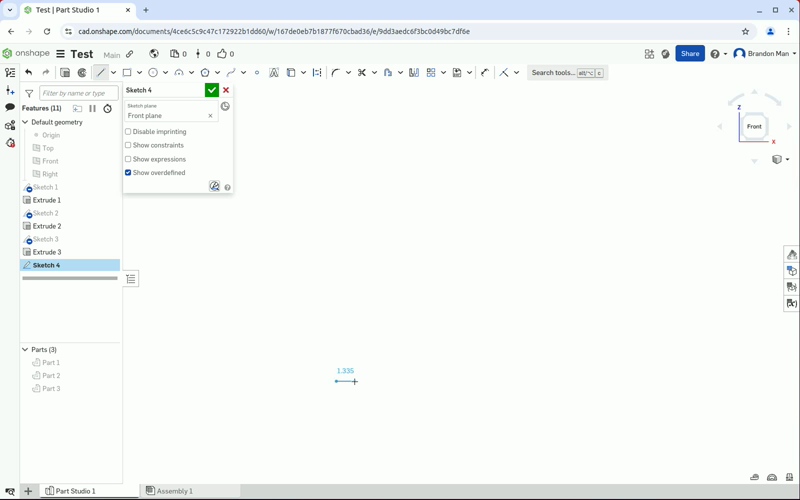
scroll(6)
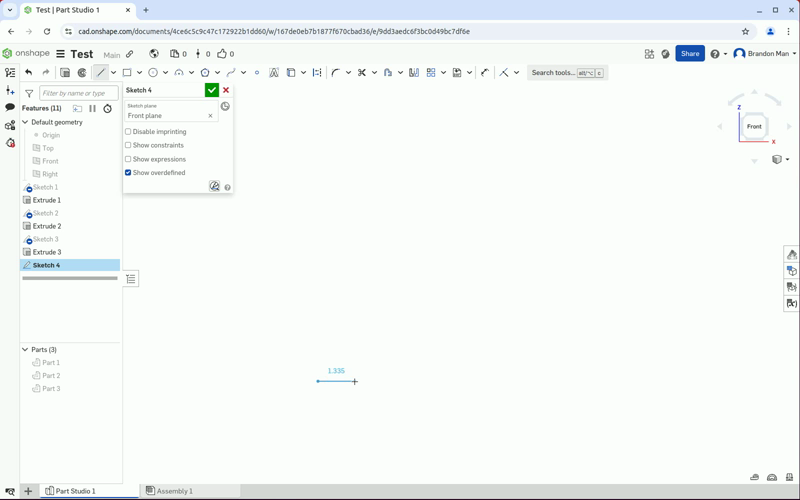
scroll(6)
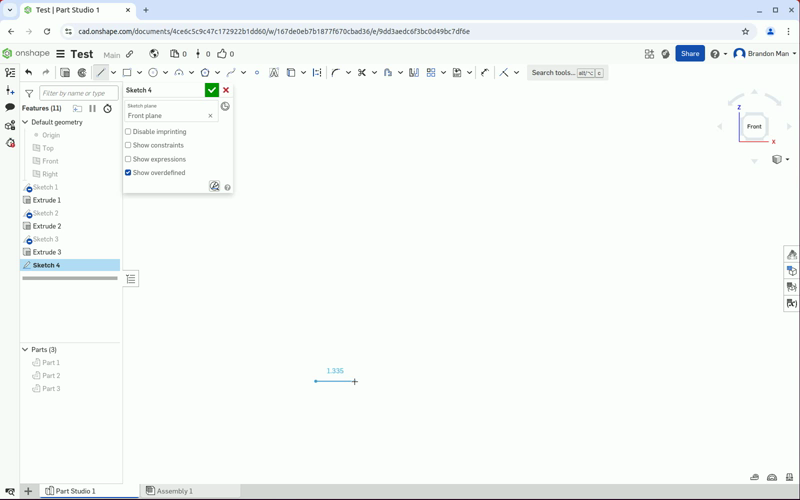
scroll(6)
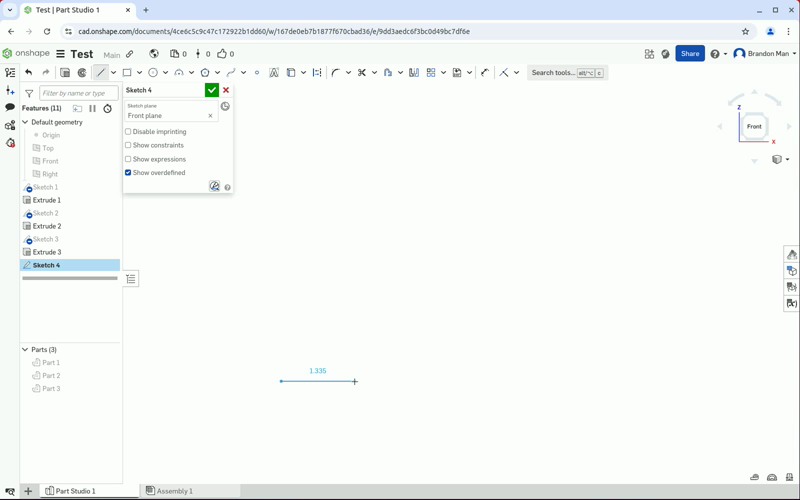
click(354, 381)
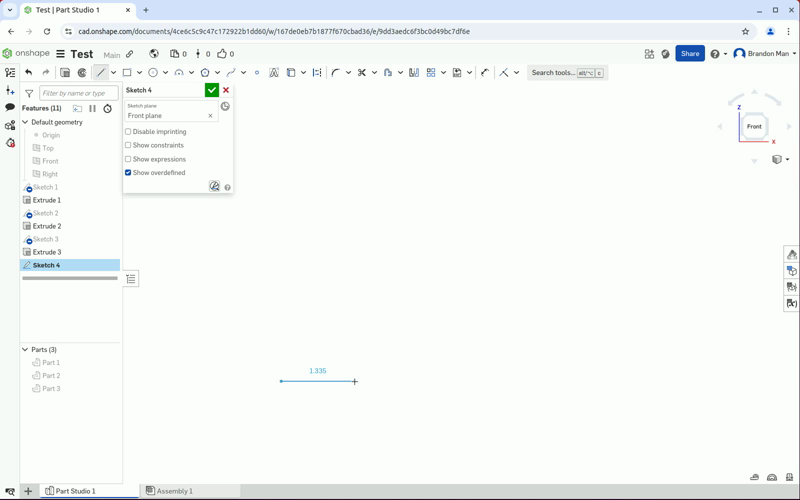
scroll(-6)
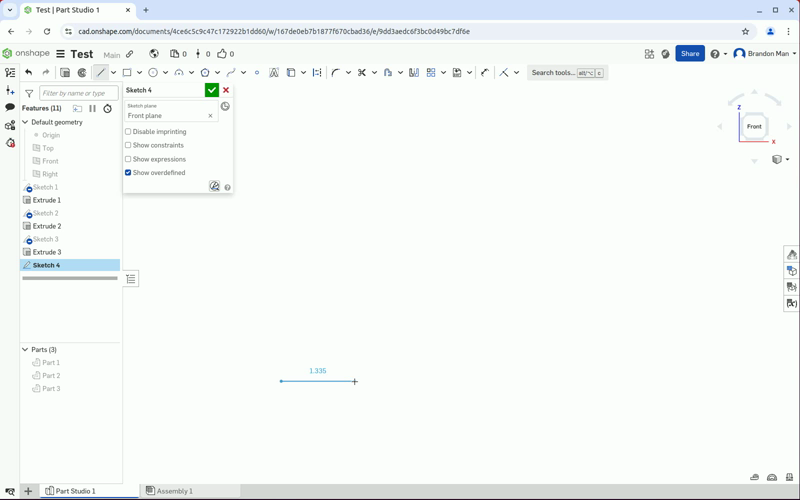
scroll(-6)
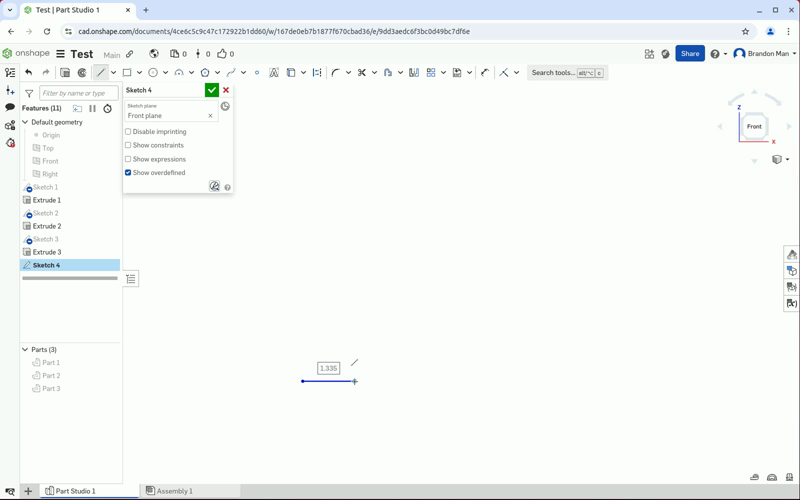
scroll(-6)
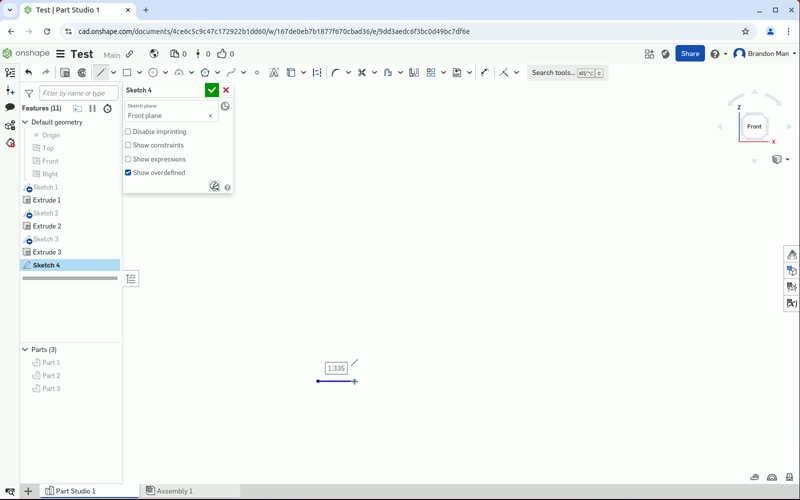
scroll(-6)
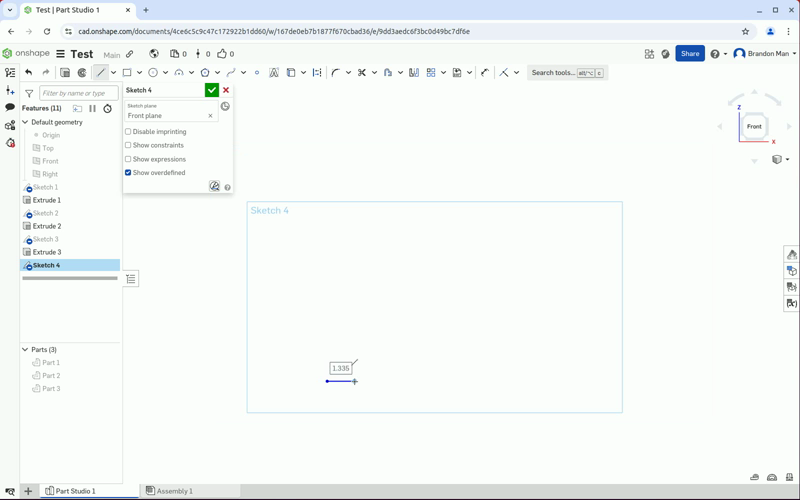
scroll(-6)
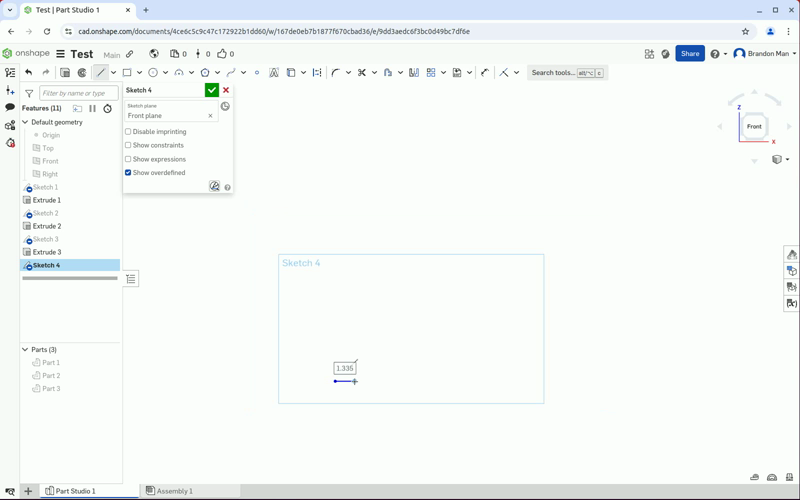
scroll(-6)
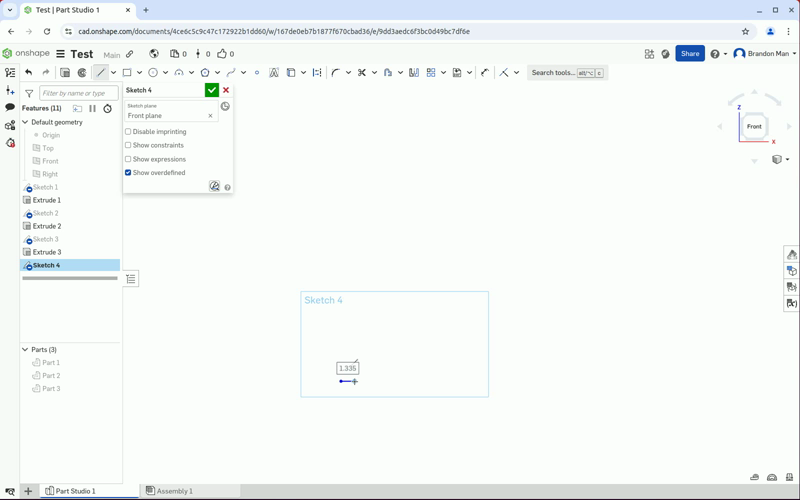
scroll(-6)
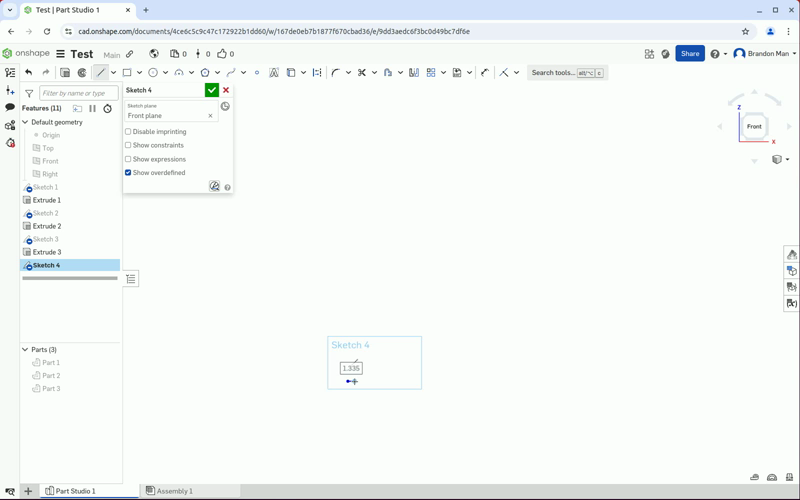
key_up(shift)
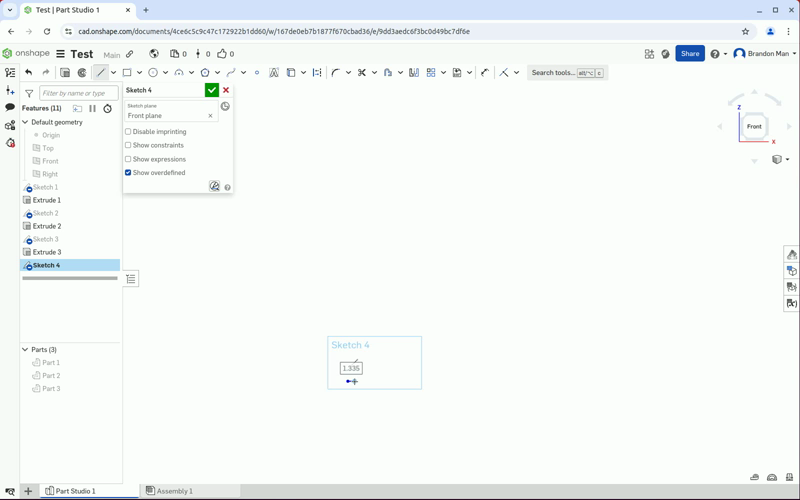
key_down(shift)
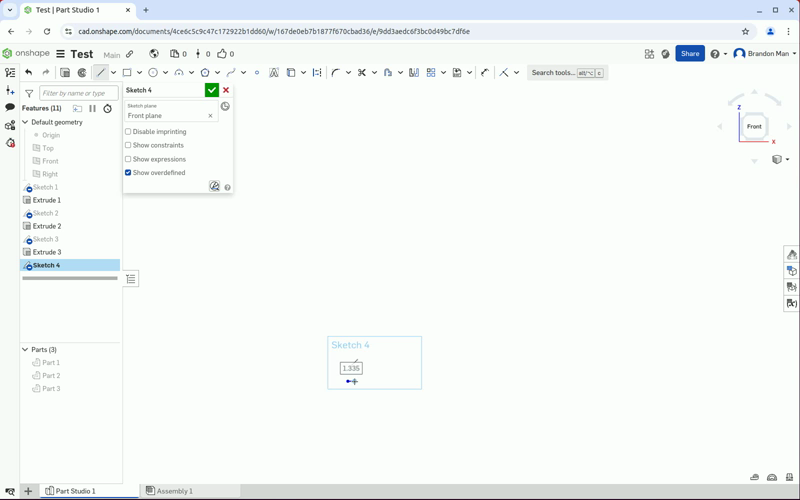
mouse_move(384, 381)
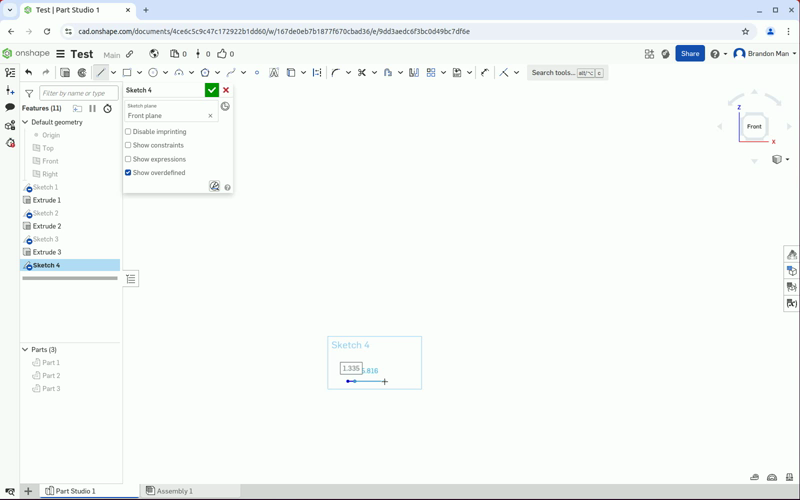
mouse_move(354, 336)
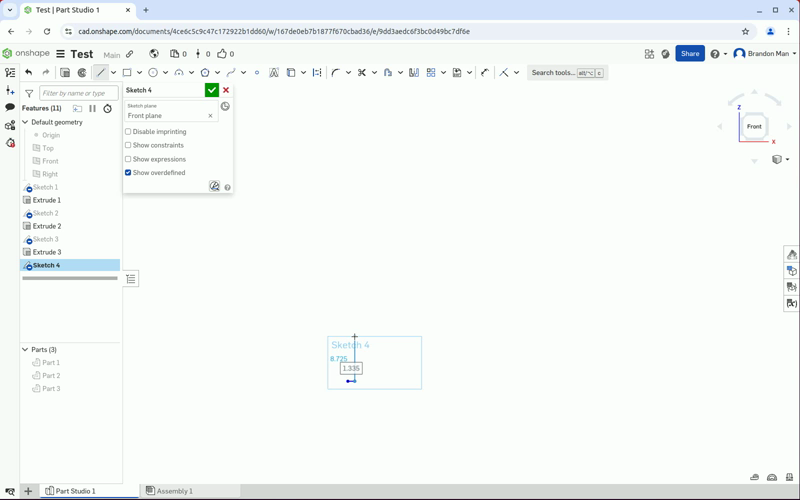
click(354, 336)
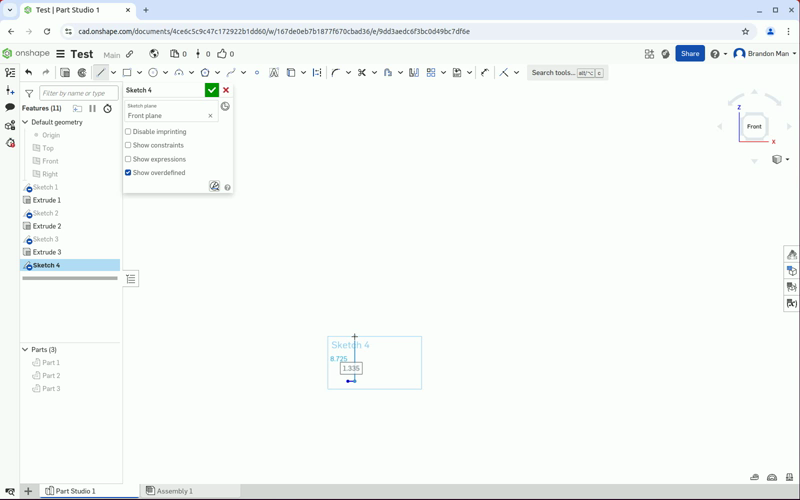
key_up(shift)
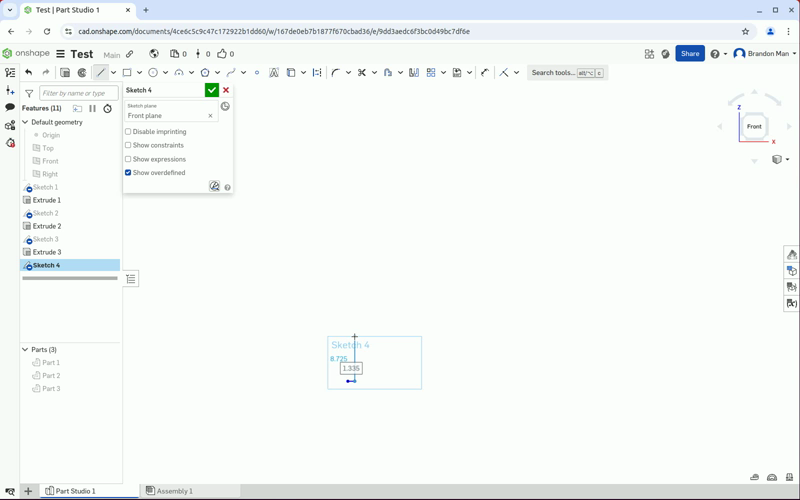
key_down(shift)
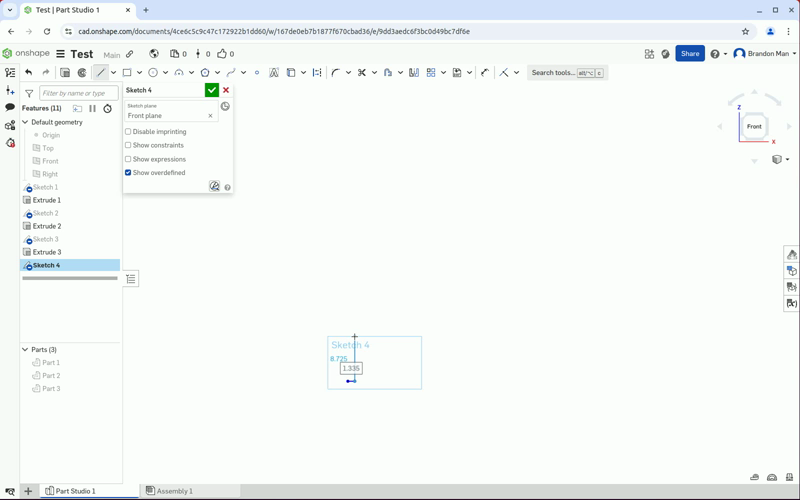
mouse_move(384, 336)
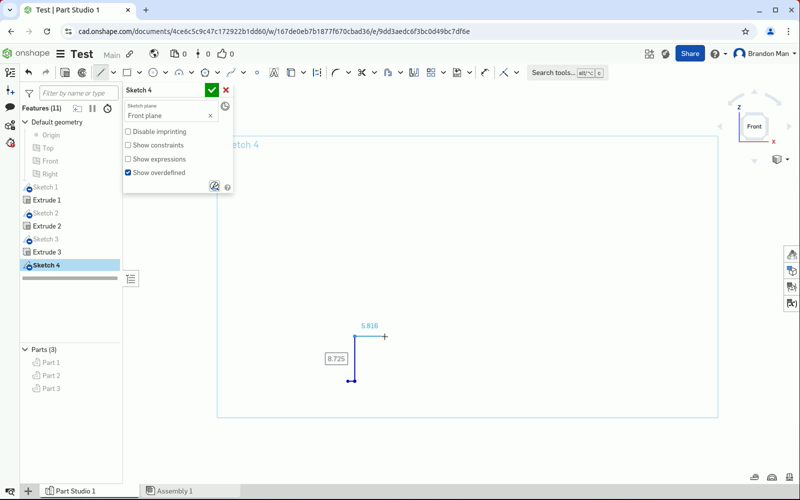
mouse_move(354, 329)
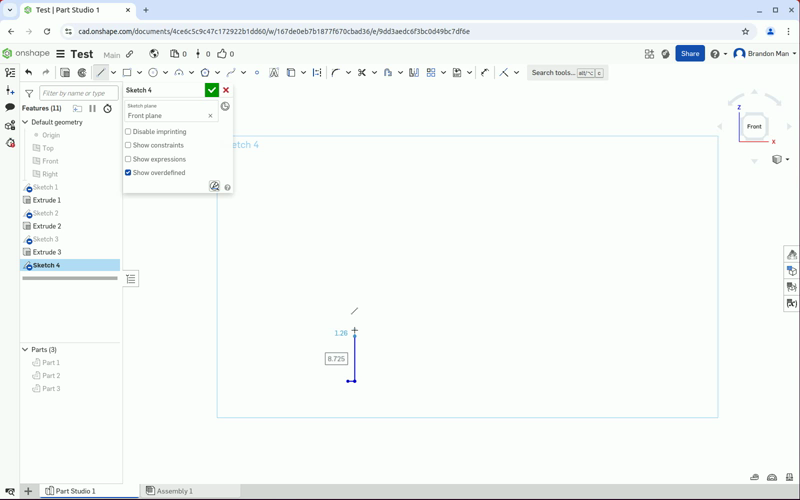
scroll(6)
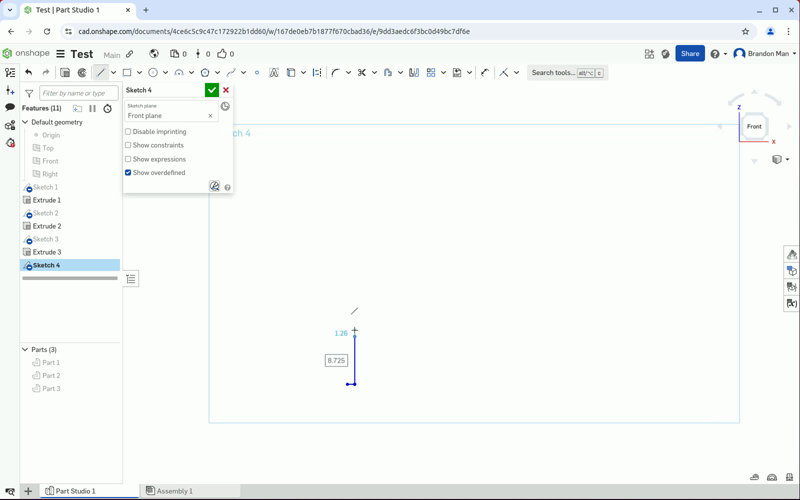
scroll(6)
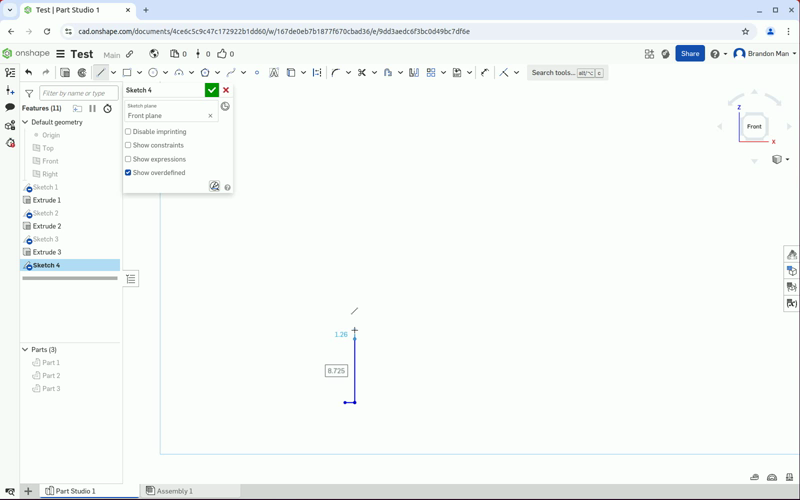
scroll(6)
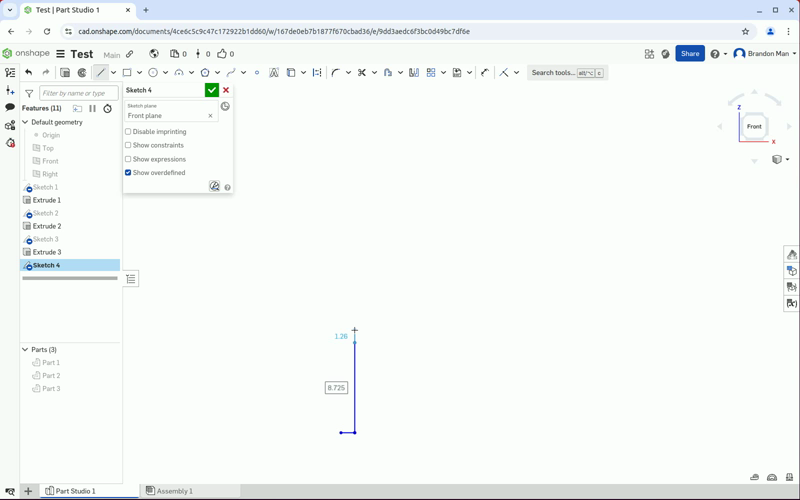
scroll(6)
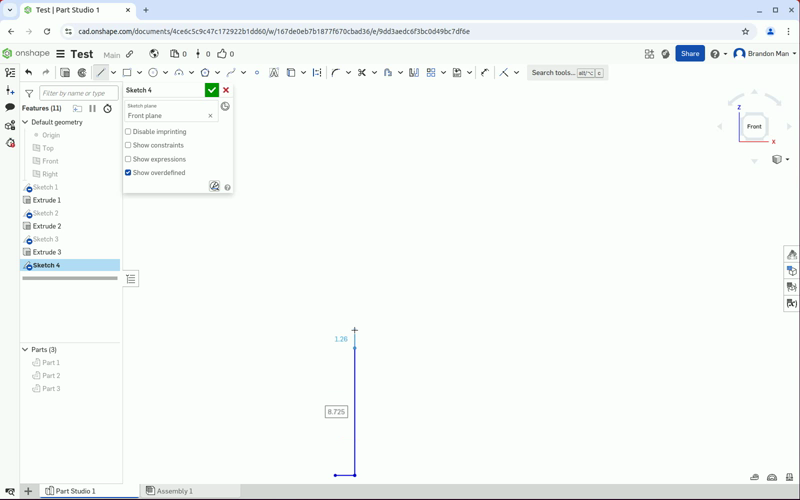
scroll(6)
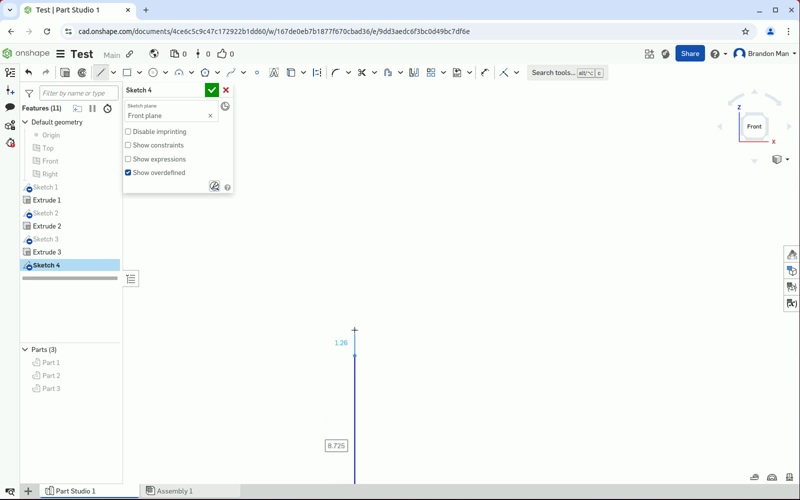
scroll(6)
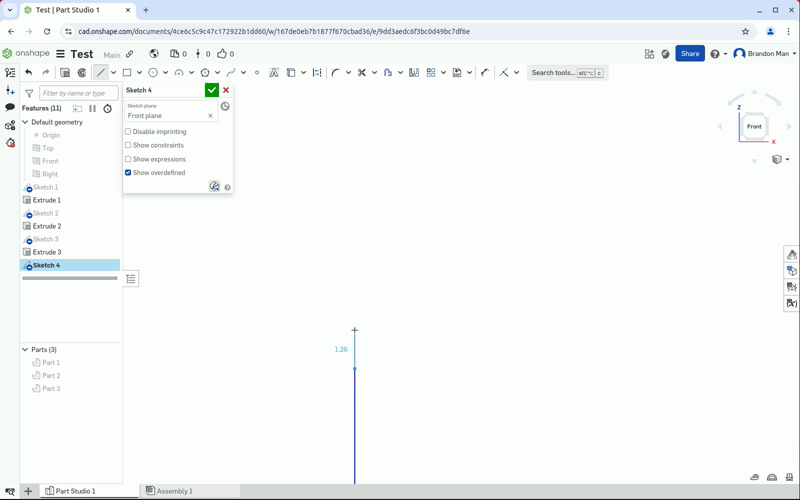
scroll(6)
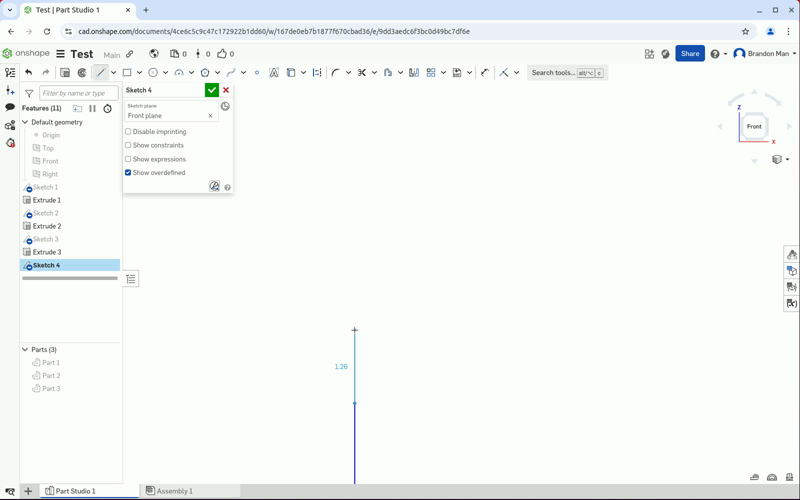
click(354, 329)
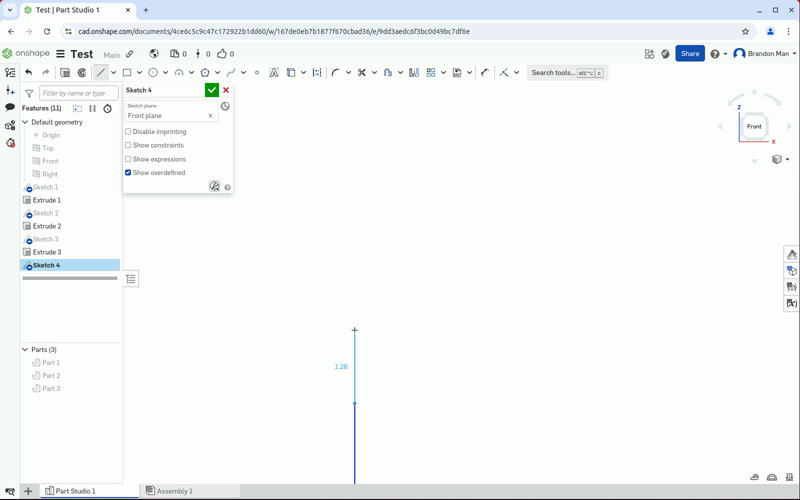
scroll(-6)
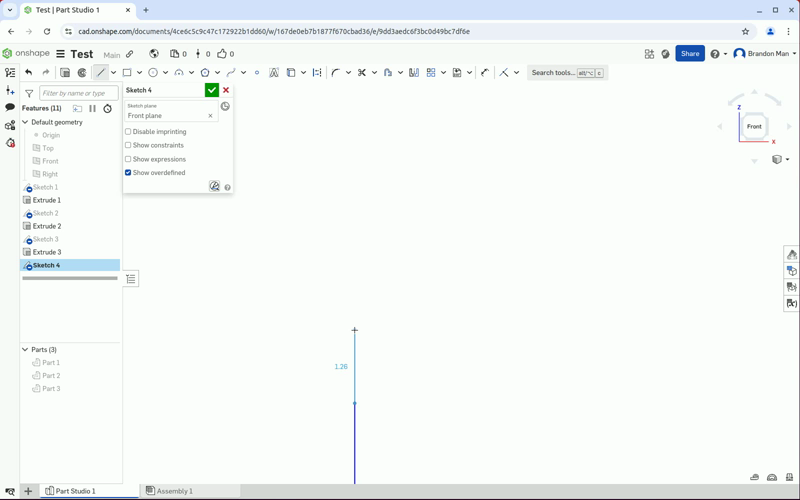
scroll(-6)
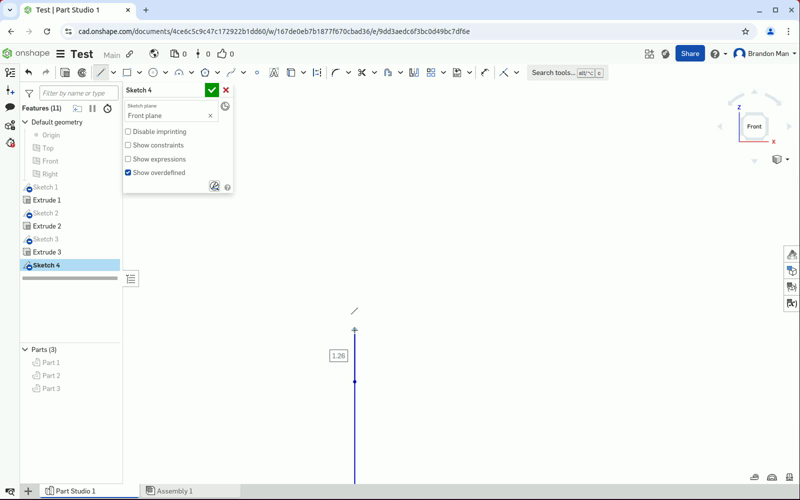
scroll(-6)
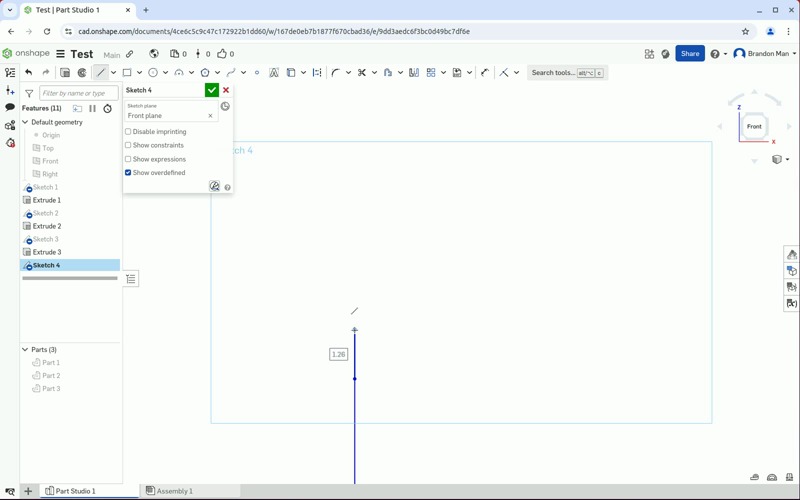
scroll(-6)
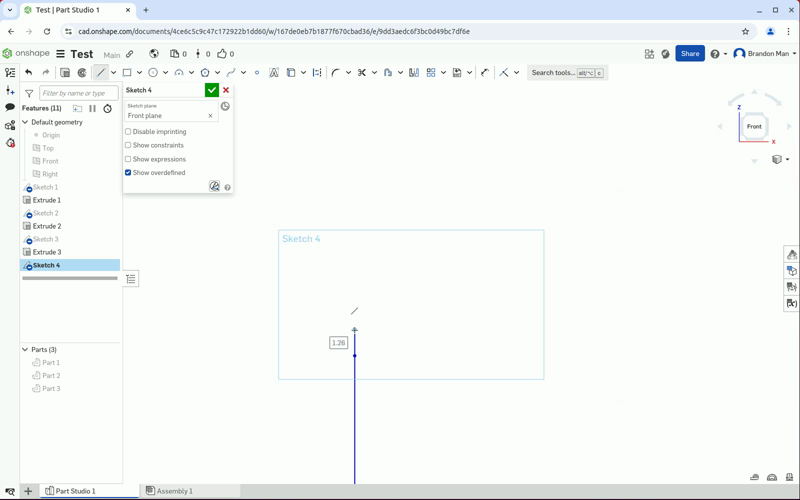
scroll(-6)
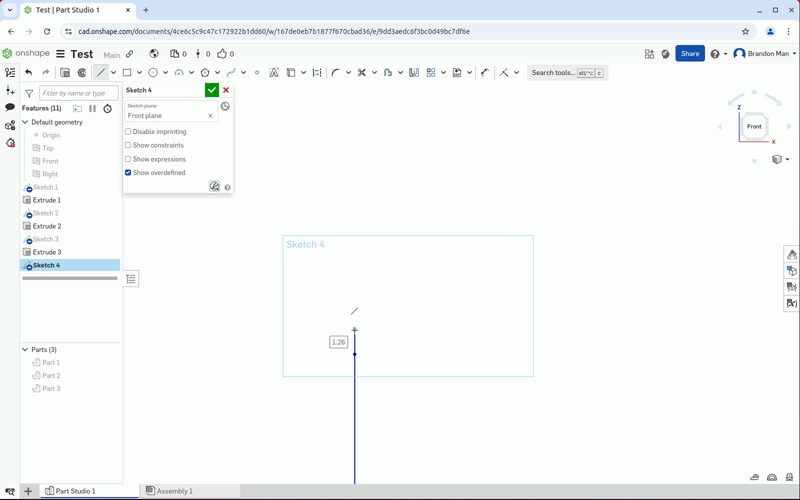
scroll(-6)
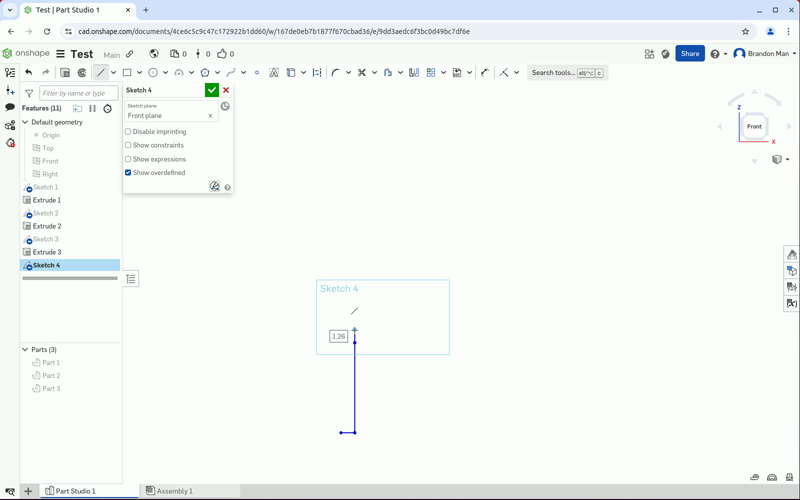
scroll(-6)
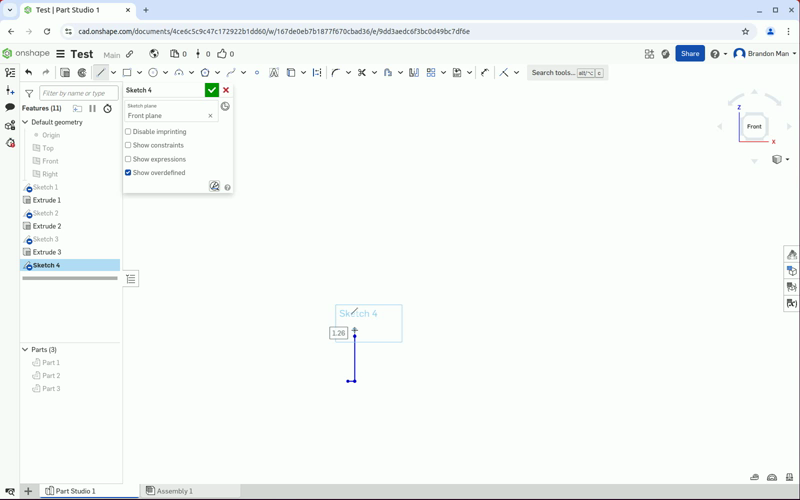
key_up(shift)
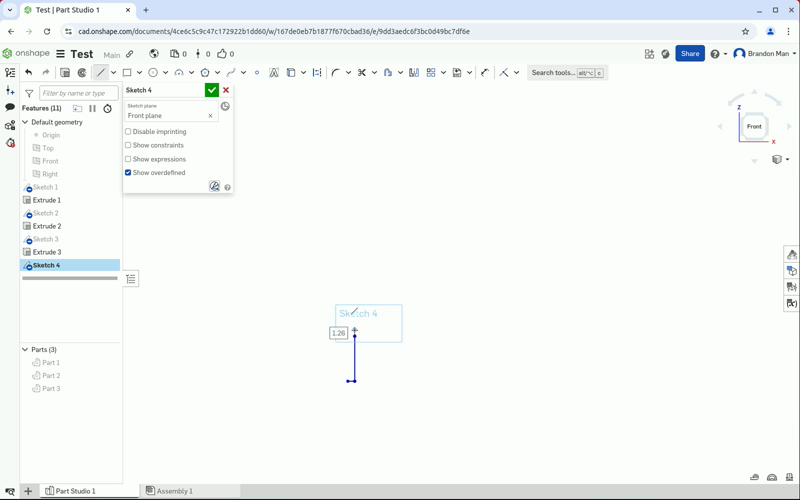
key_down(shift)
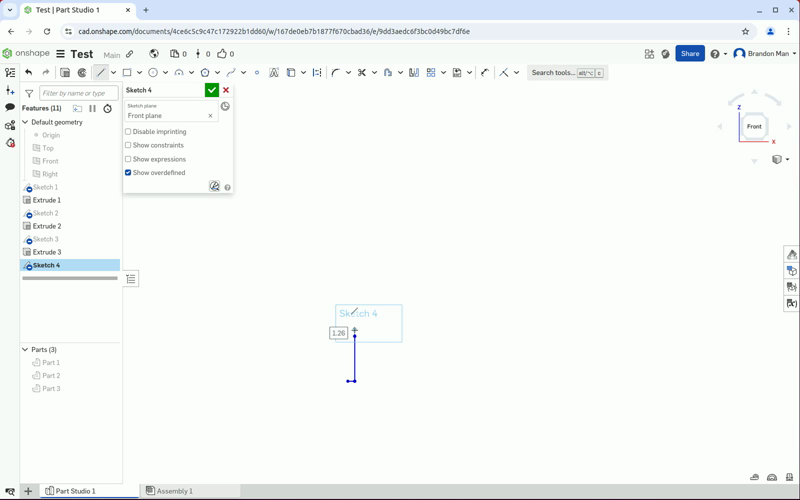
mouse_move(384, 329)
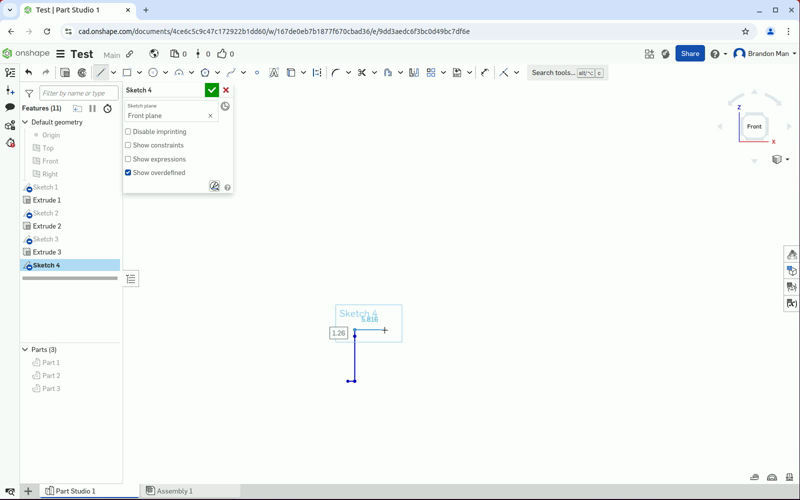
mouse_move(354, 291)
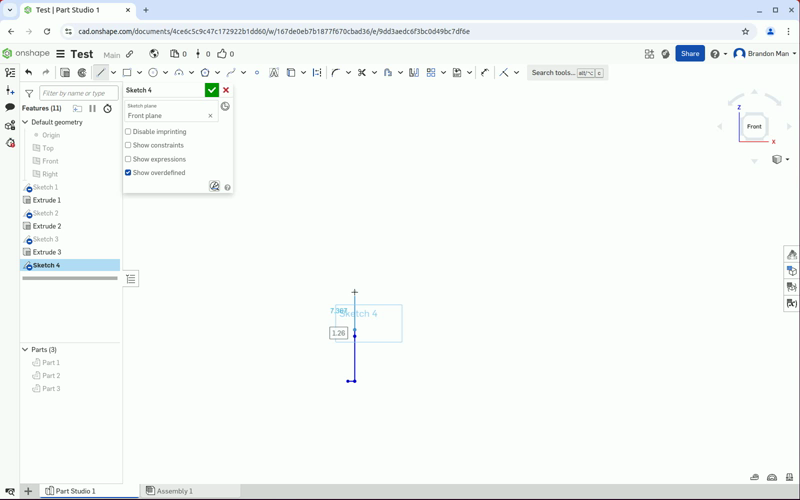
click(354, 291)
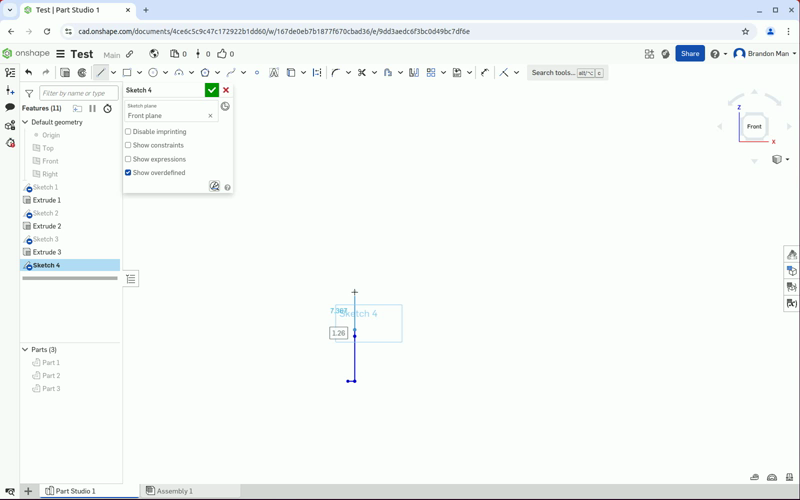
key_up(shift)
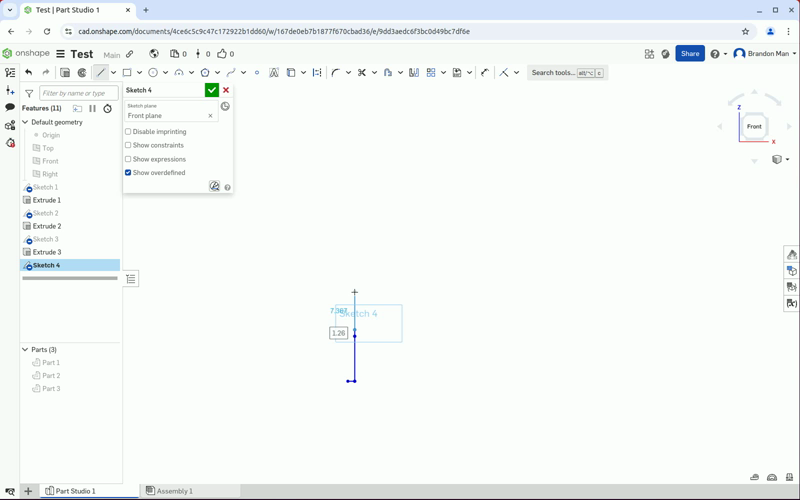
key_down(shift)
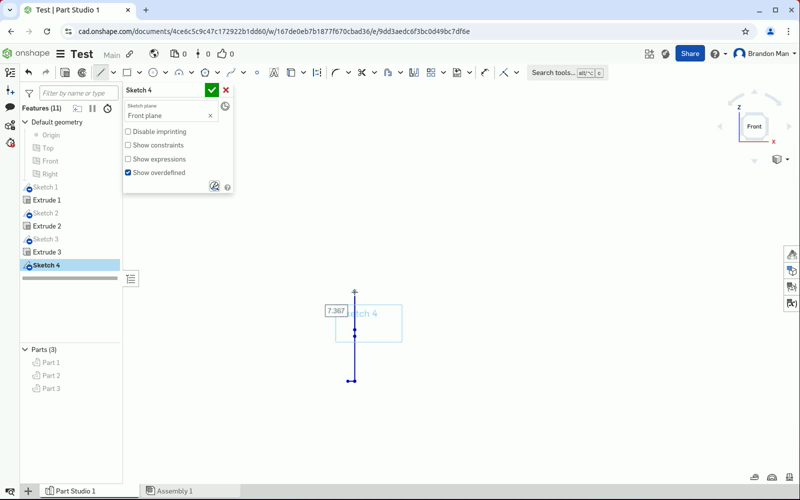
mouse_move(384, 291)
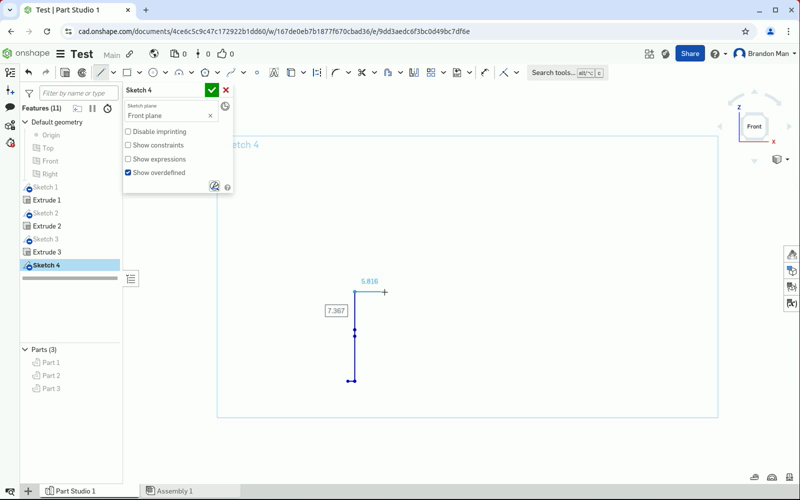
mouse_move(348, 291)
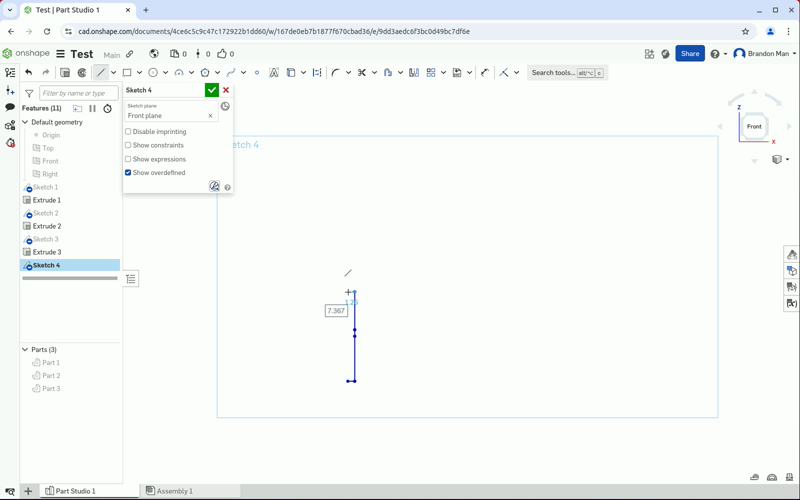
scroll(6)
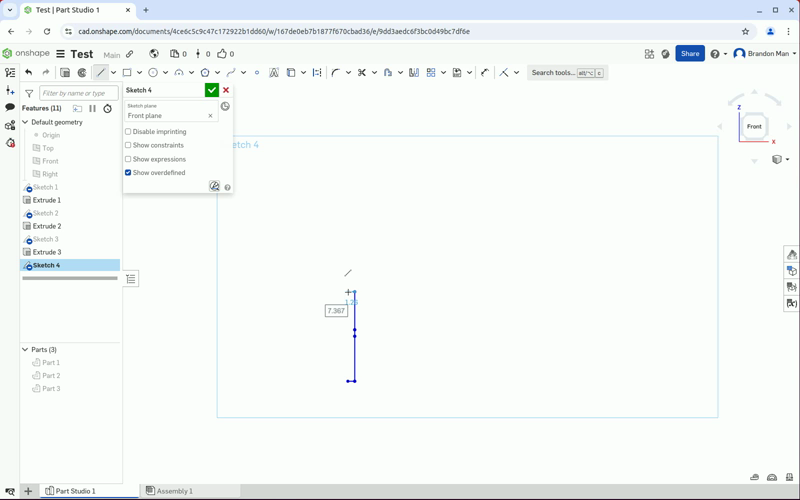
scroll(6)
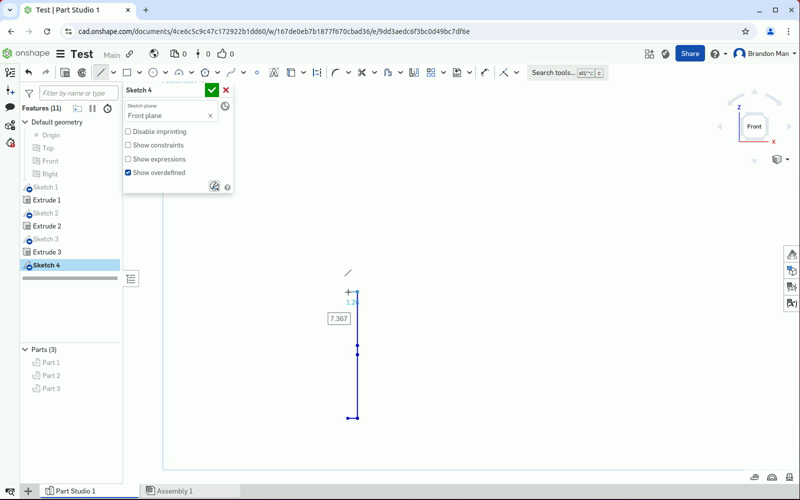
scroll(6)
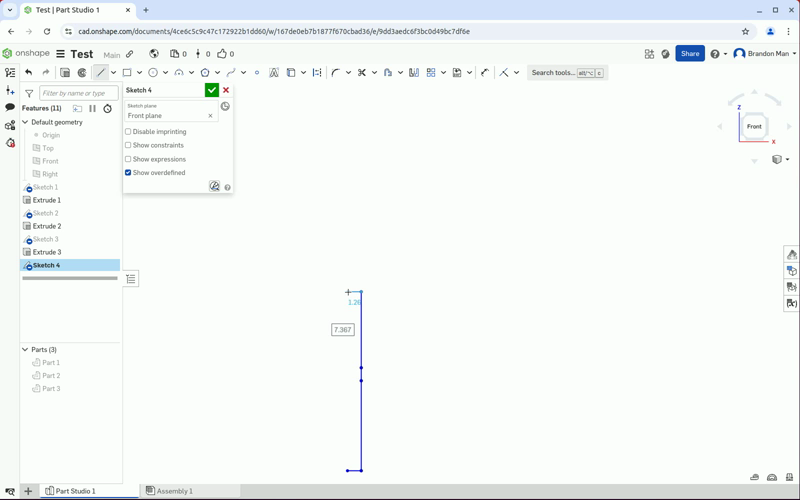
scroll(6)
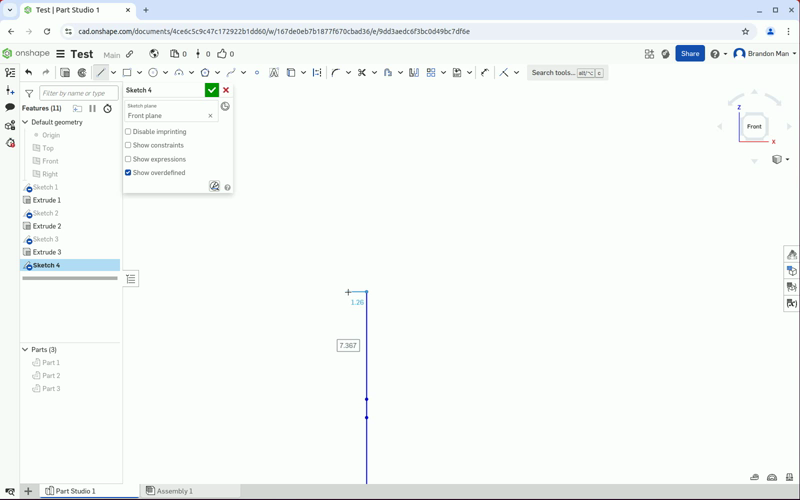
scroll(6)
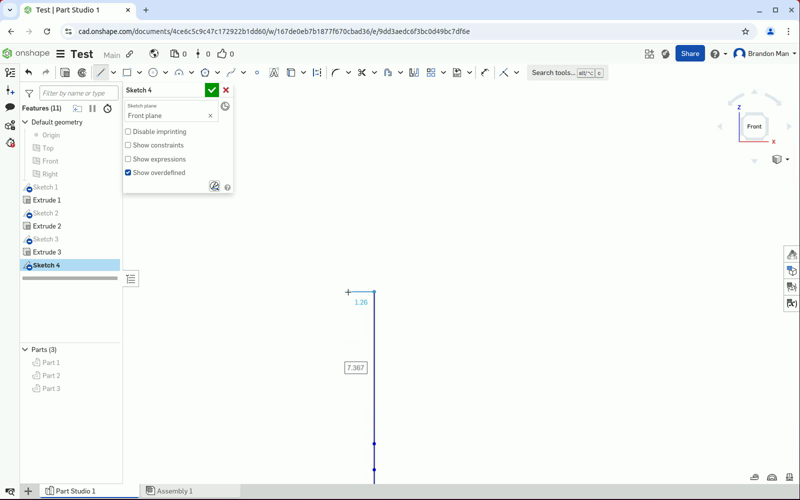
scroll(6)
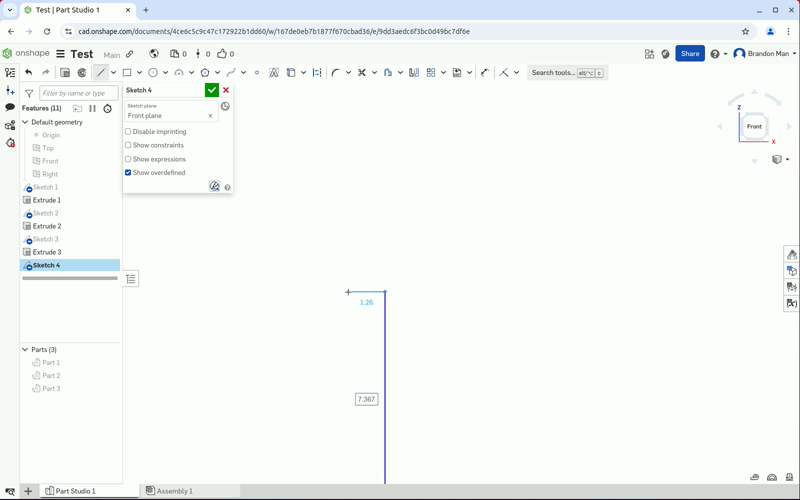
scroll(6)
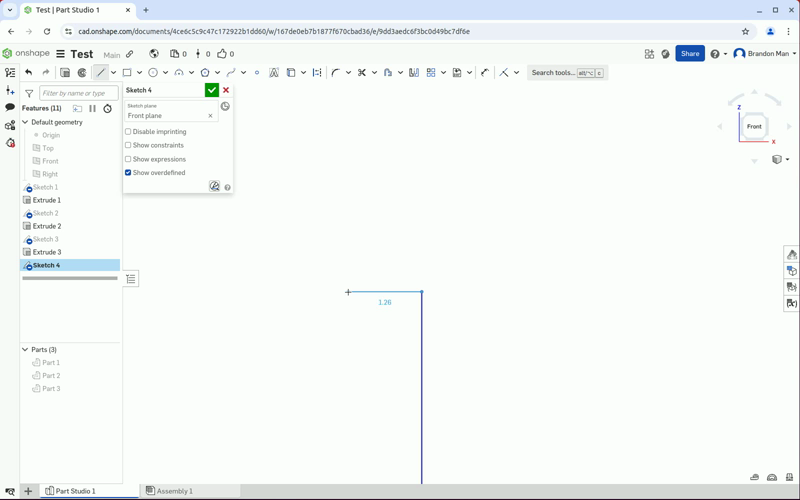
click(348, 291)
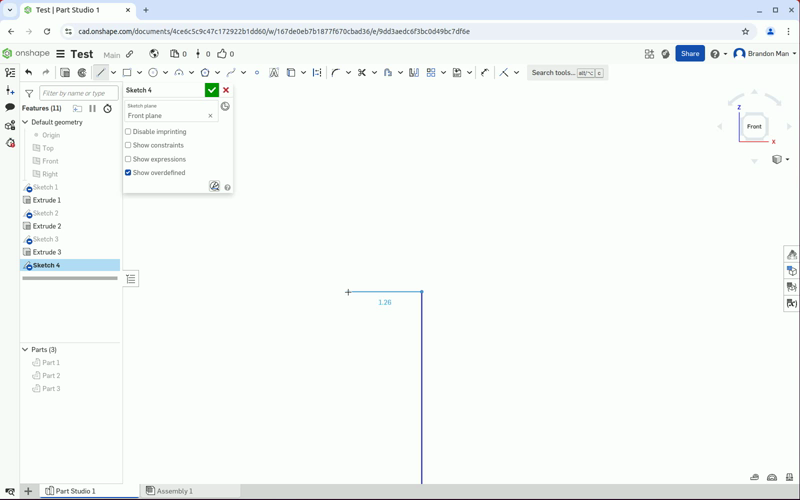
scroll(-6)
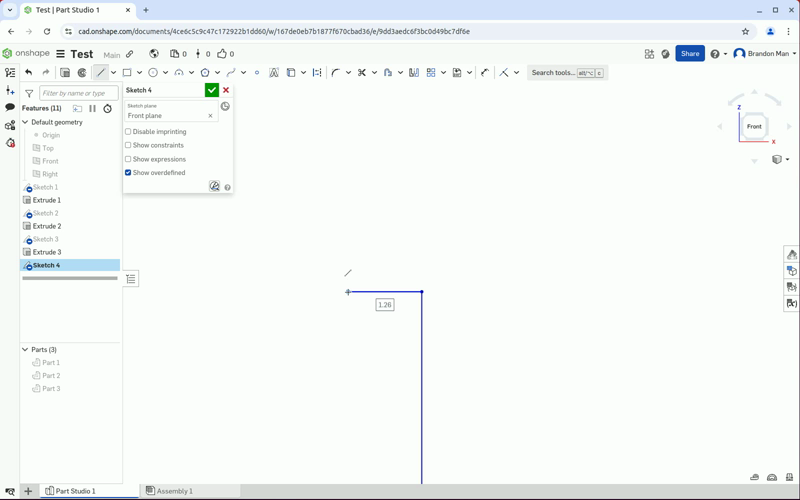
scroll(-6)
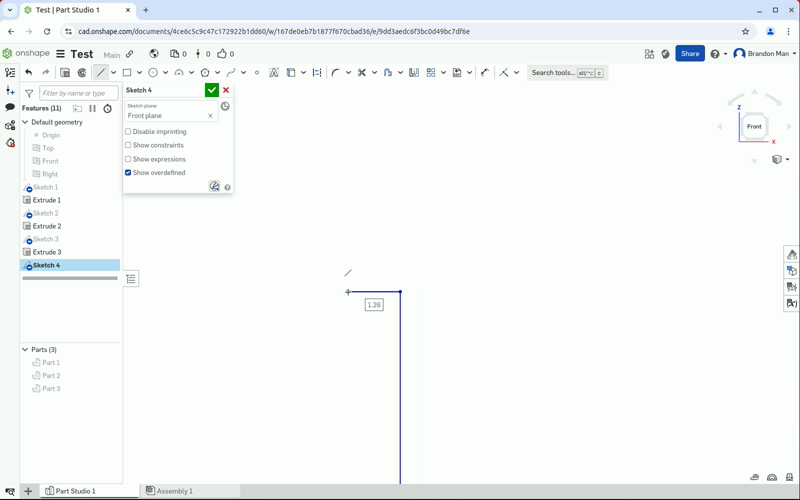
scroll(-6)
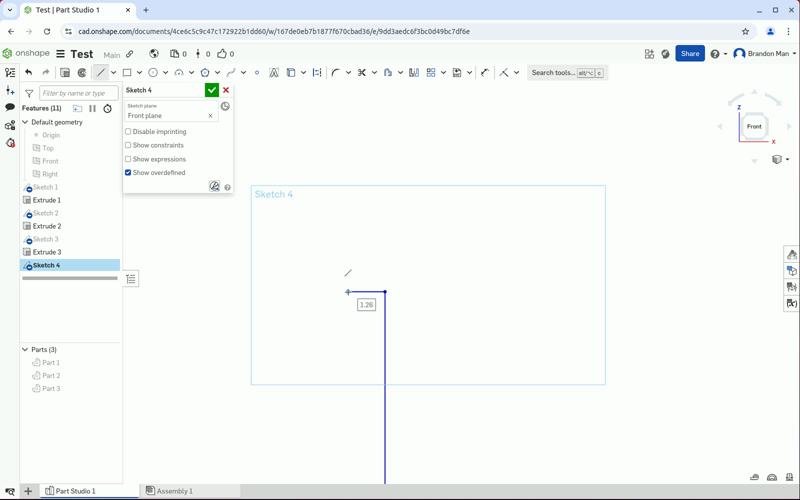
scroll(-6)
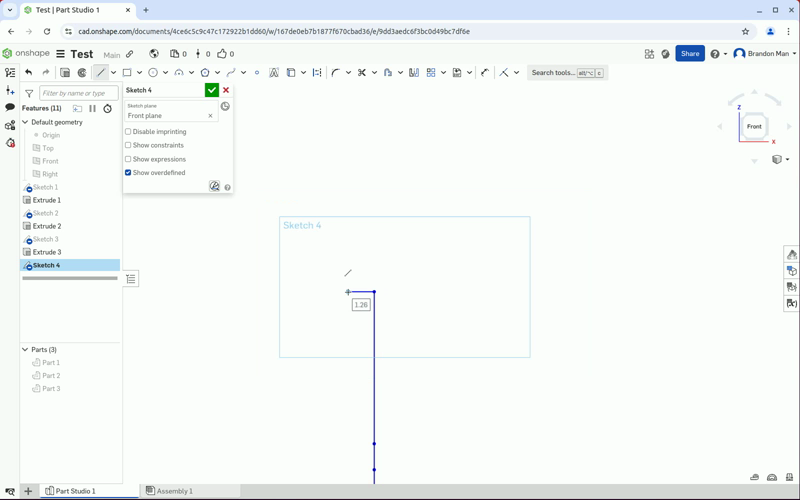
scroll(-6)
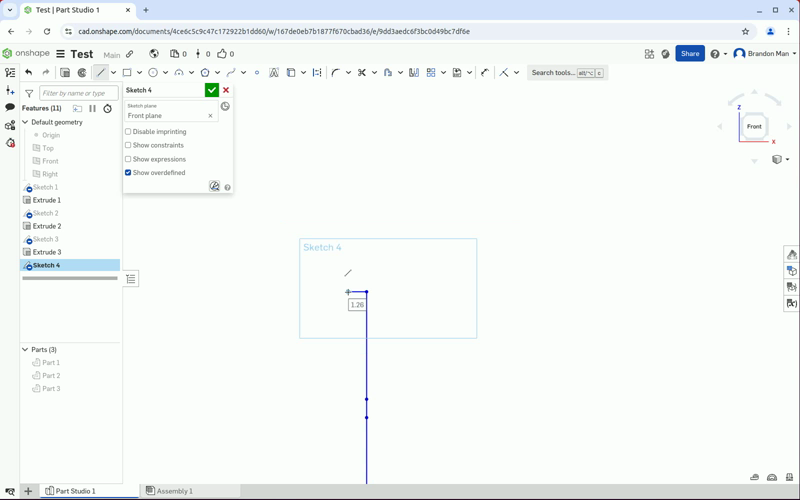
scroll(-6)
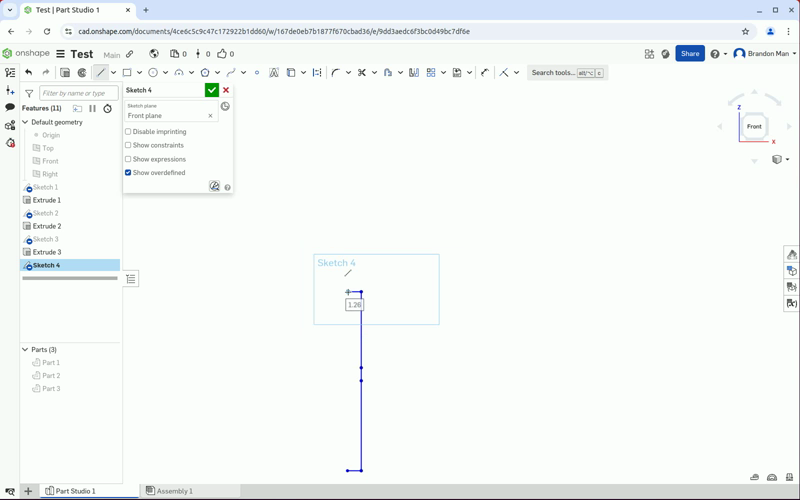
scroll(-6)
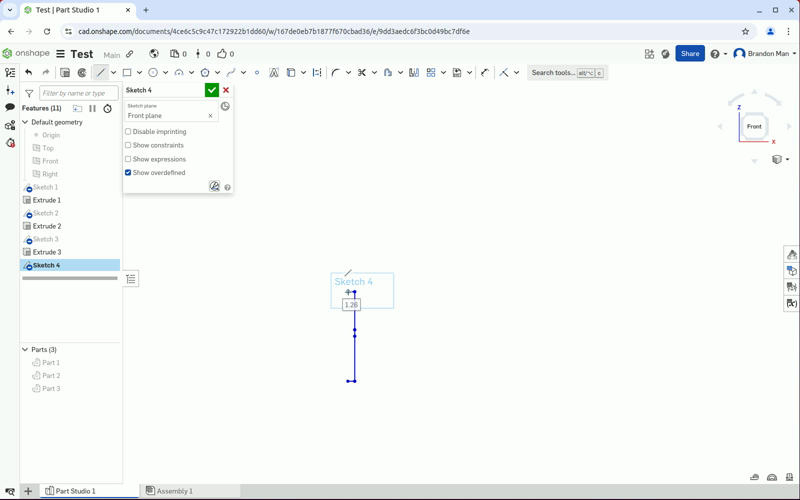
key_up(shift)
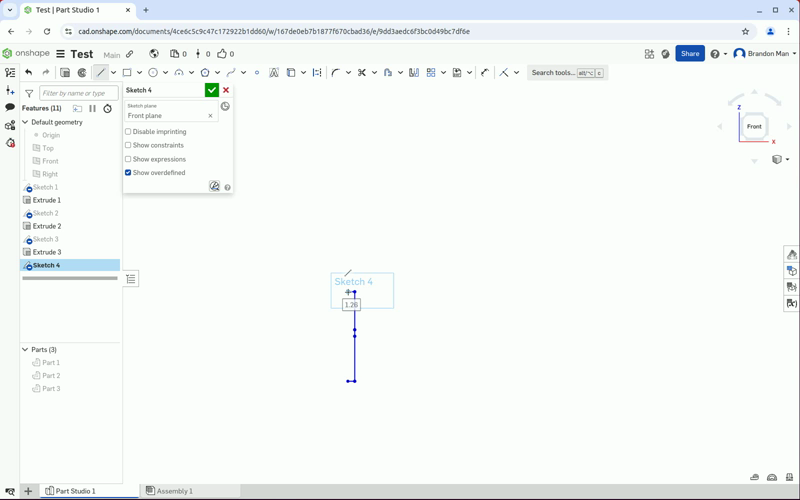
key_down(shift)
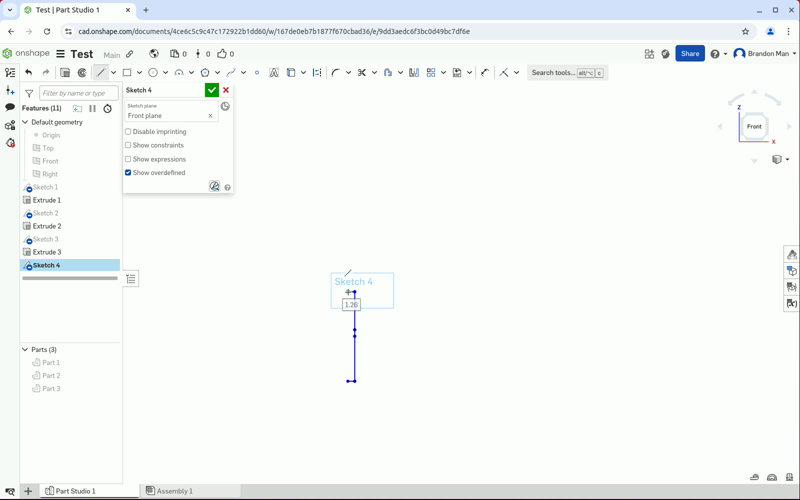
mouse_move(348, 381)
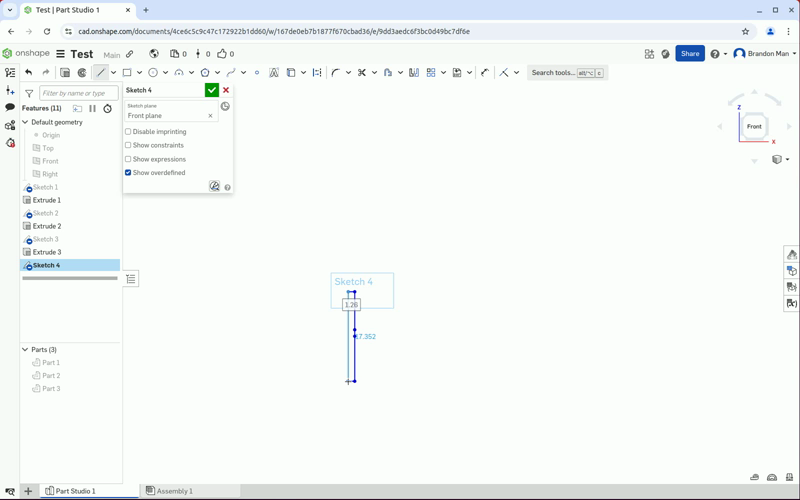
key_up(shift)
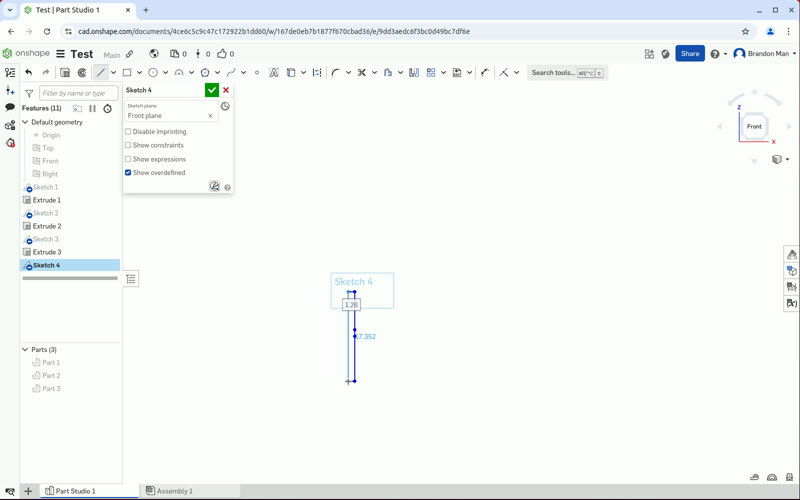
click(348, 381)
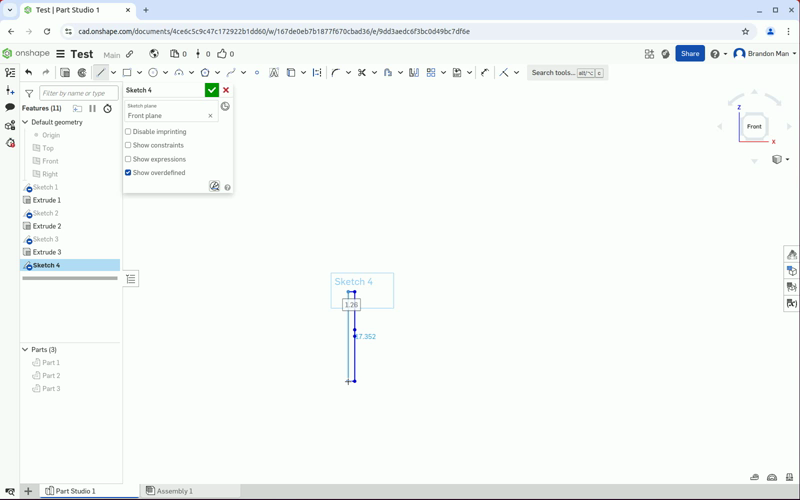
key(esc)
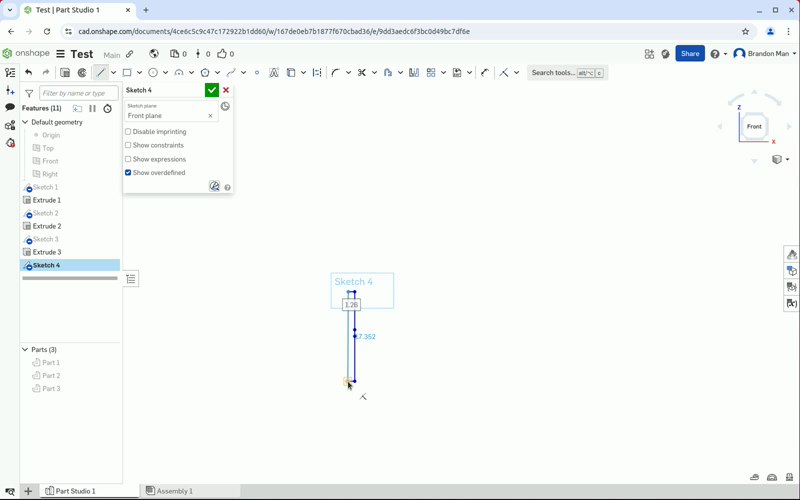
mouse_move(352, 327)
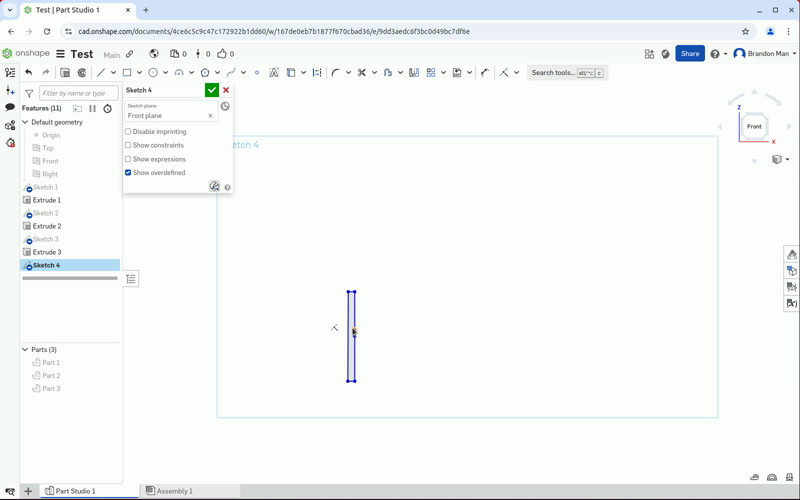
scroll(6)
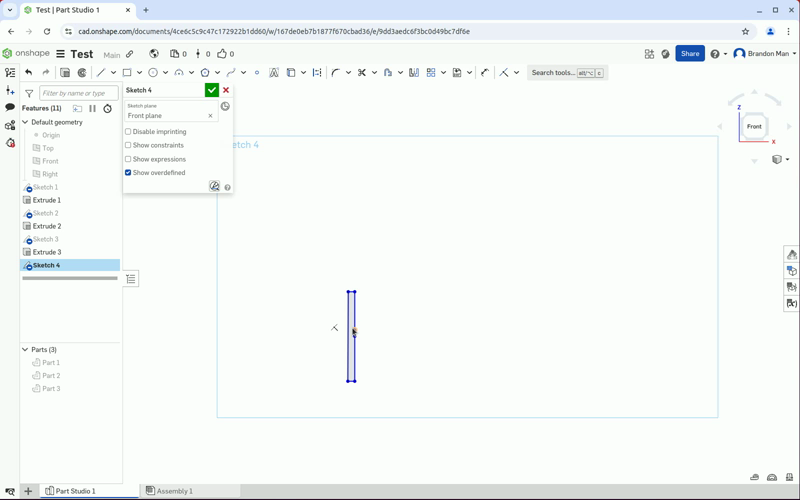
scroll(6)
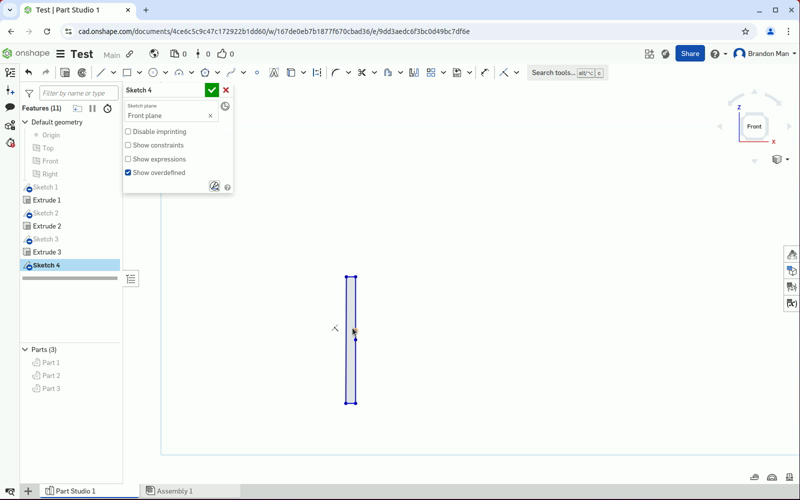
scroll(6)
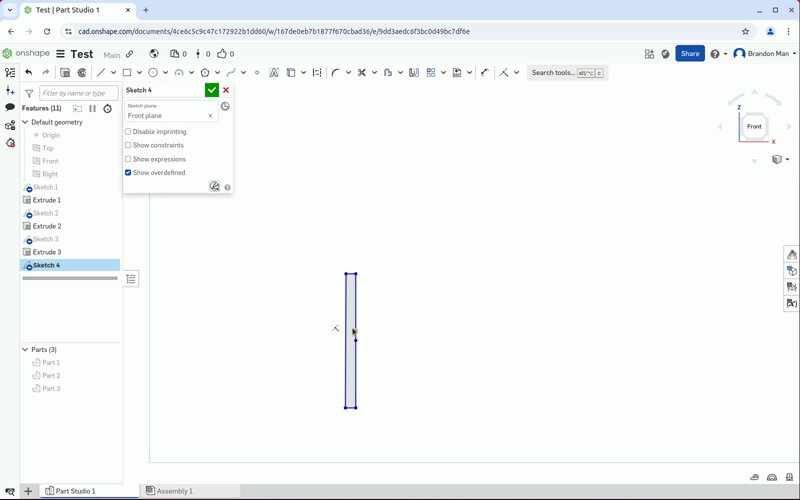
scroll(6)
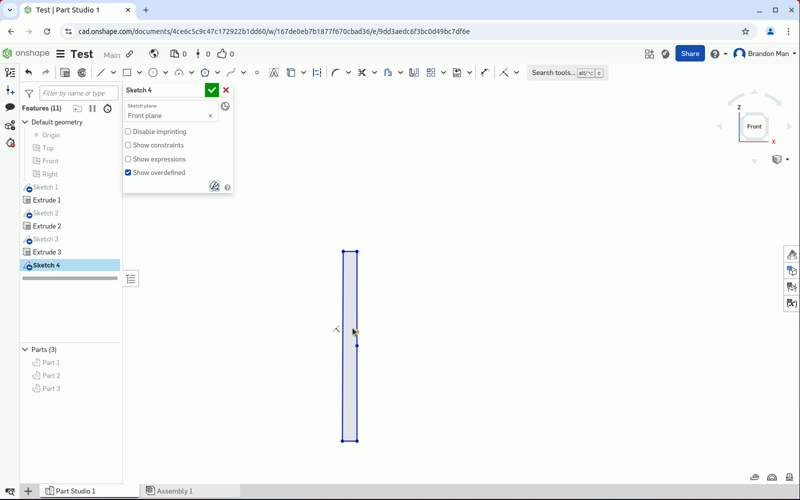
scroll(6)
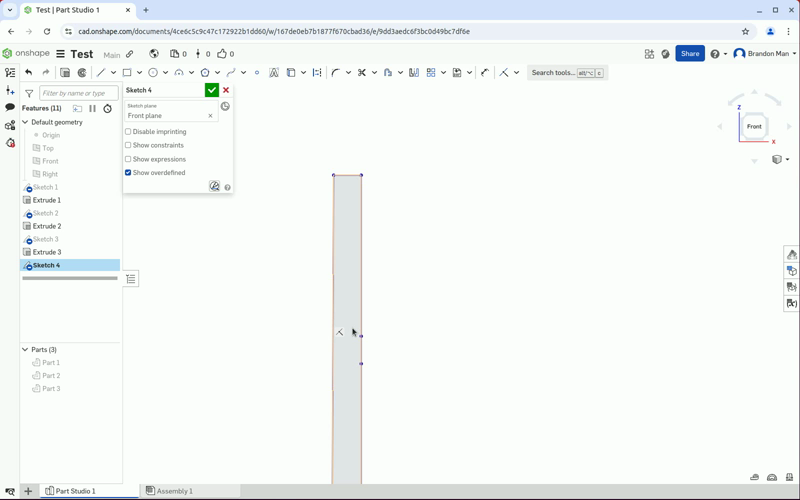
scroll(6)
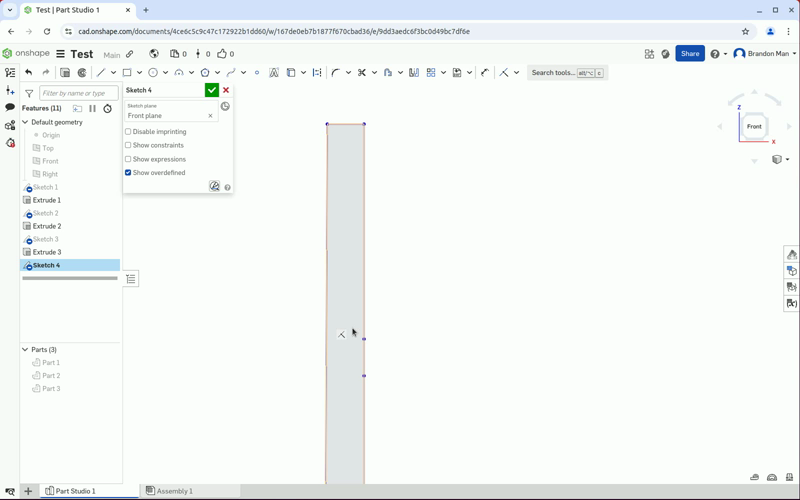
scroll(6)
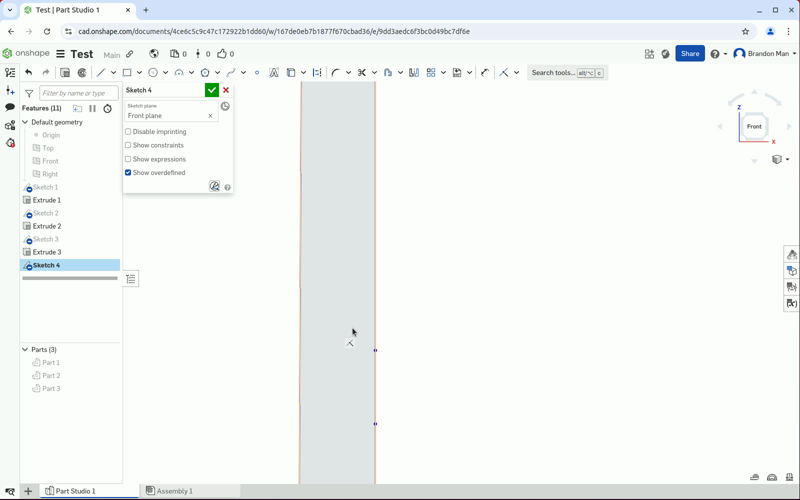
click(352, 327)
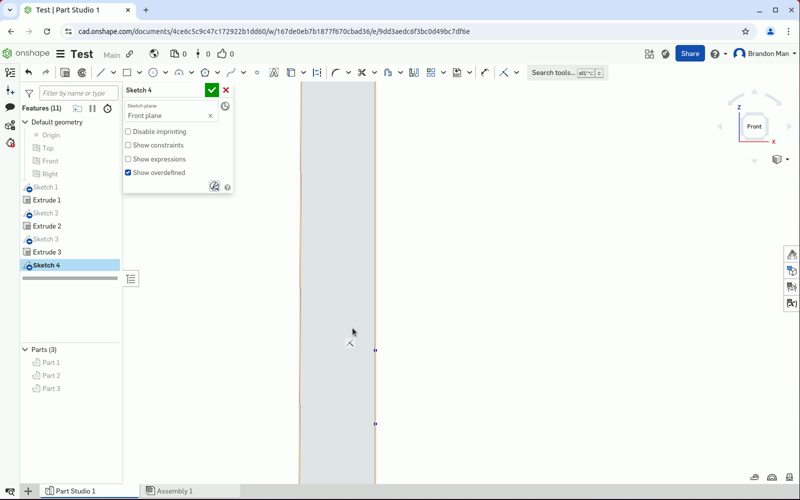
scroll(-6)
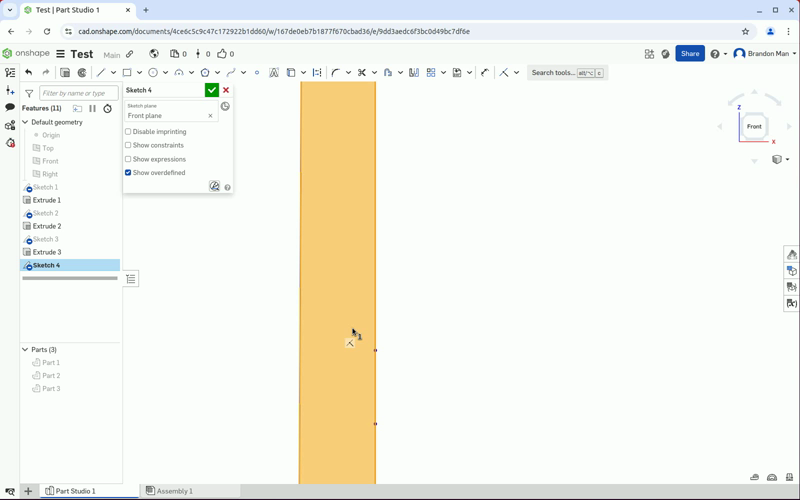
scroll(-6)
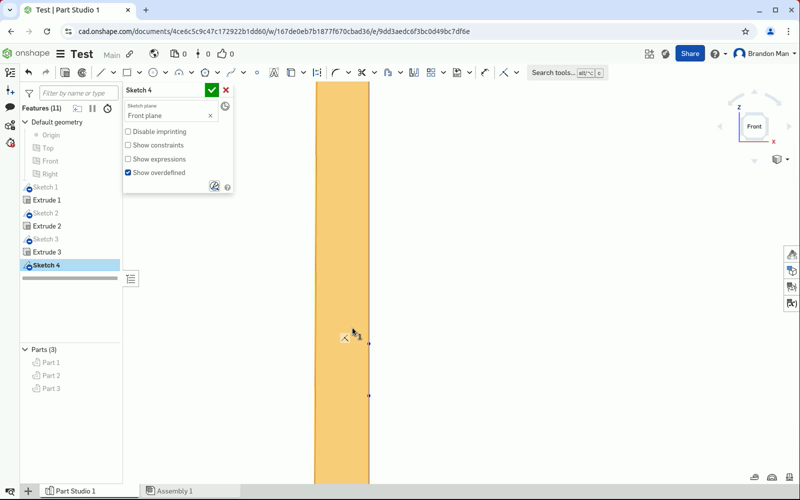
scroll(-6)
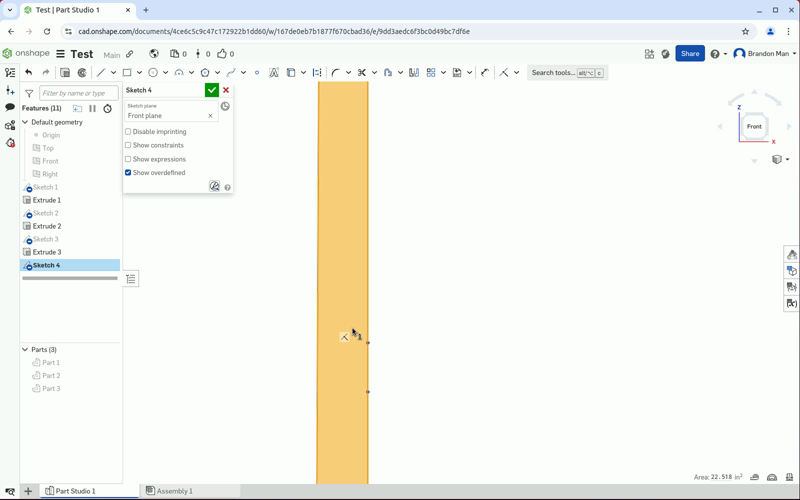
scroll(-6)
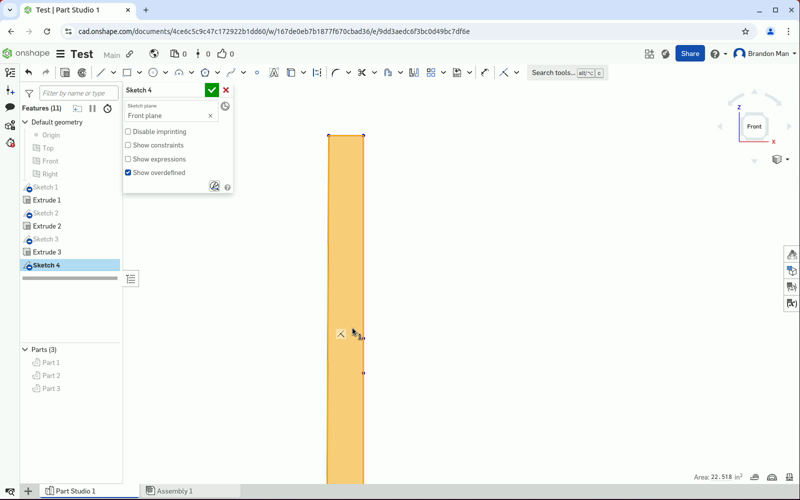
scroll(-6)
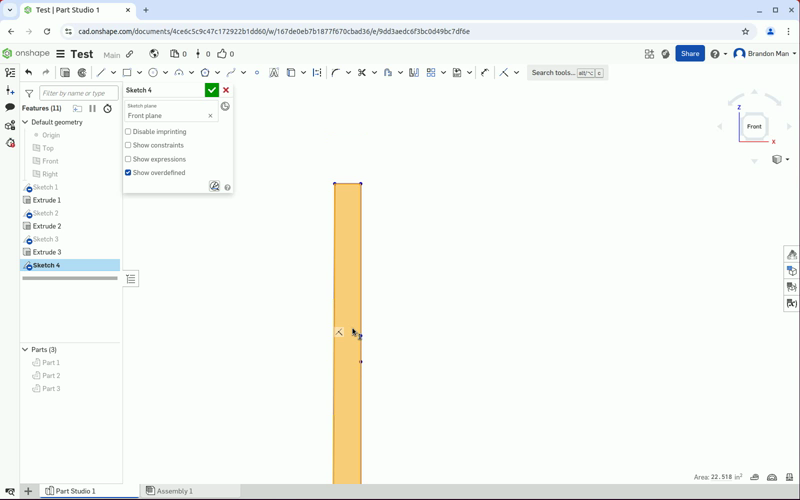
scroll(-6)
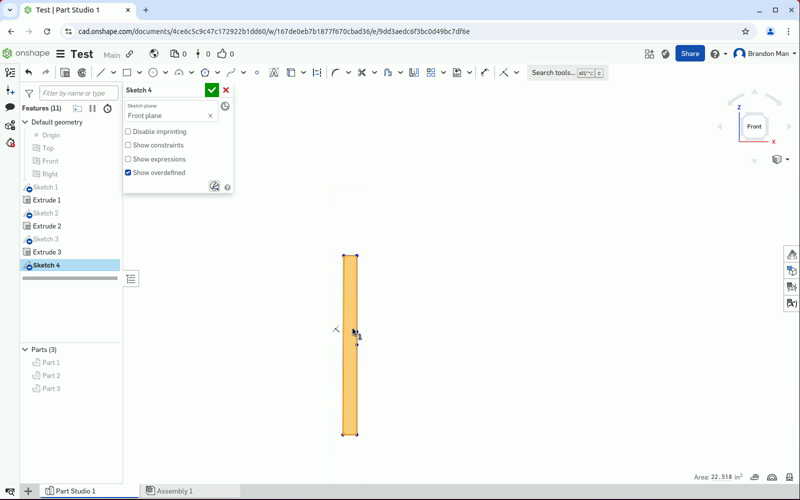
scroll(-6)
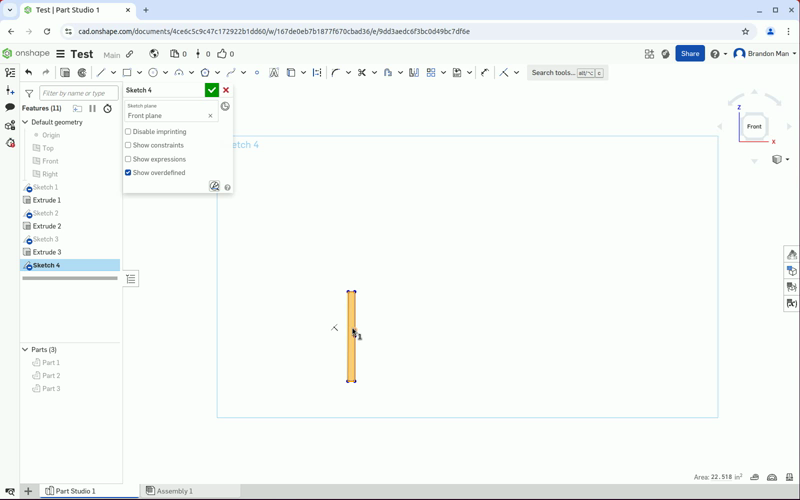
mouse_move(73, 352)
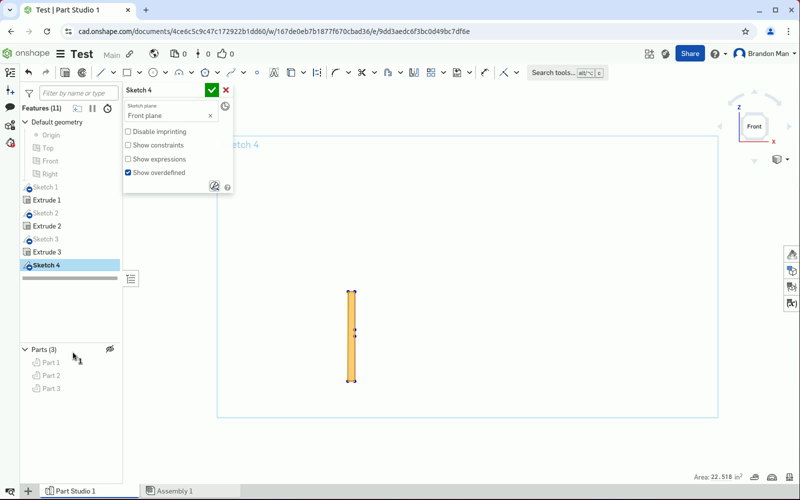
key(shift+y)
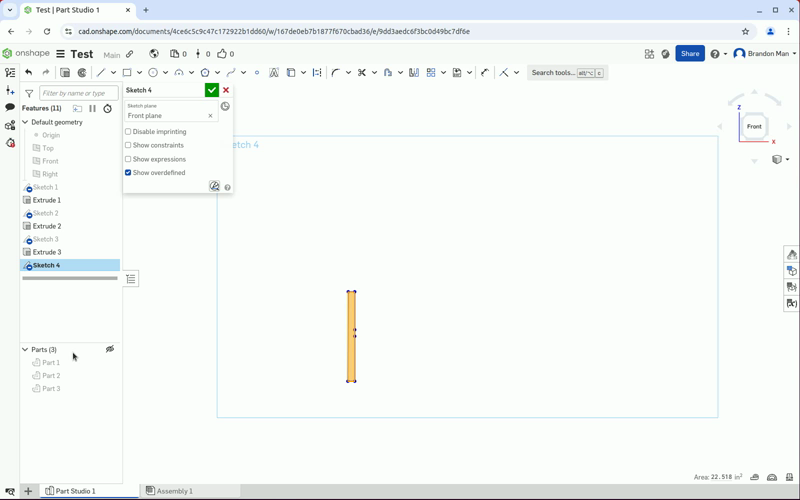
key(shift+e)
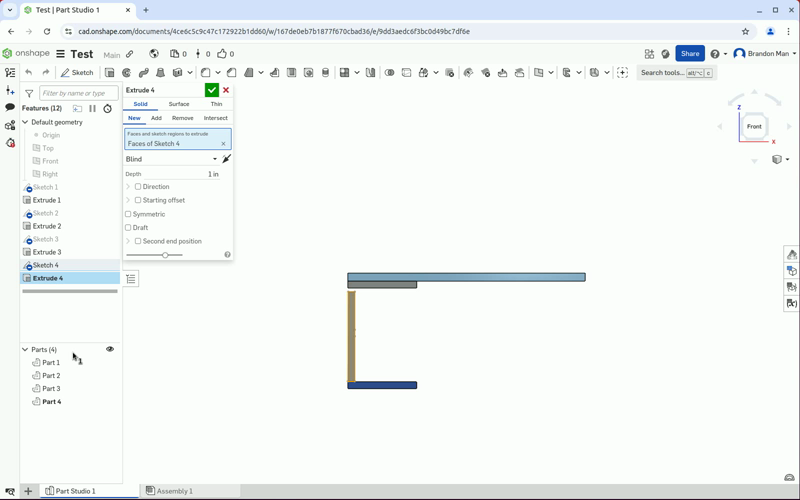
mouse_move(143, 106)
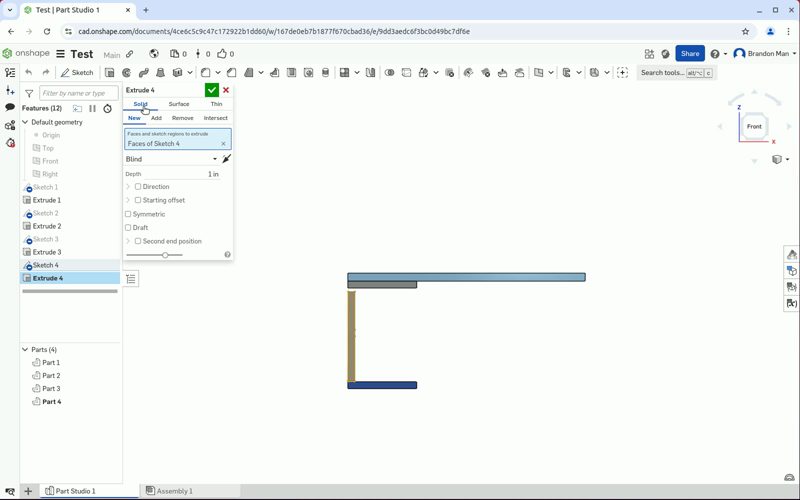
click(143, 106)
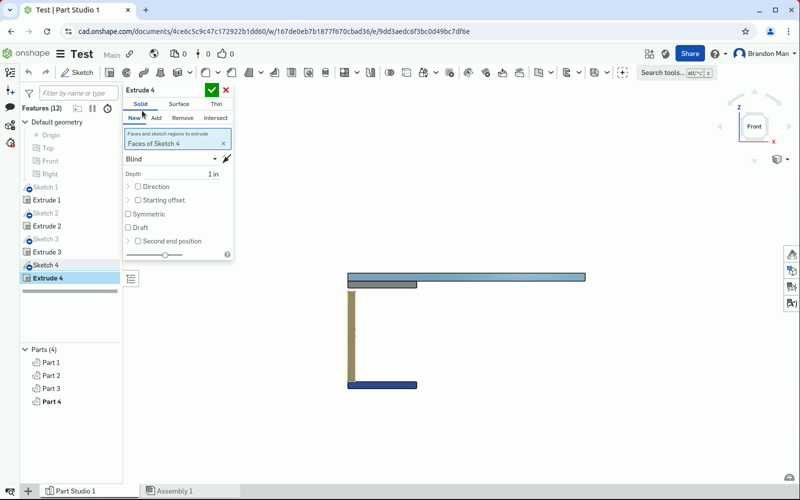
mouse_move(137, 120)
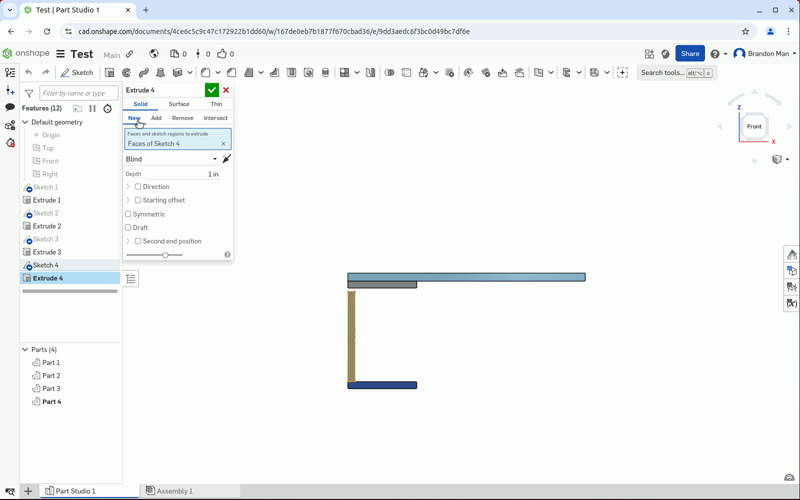
click(137, 120)
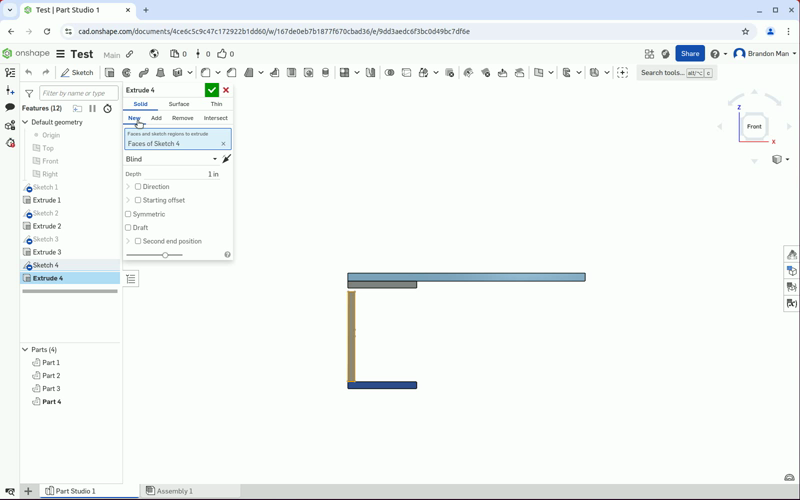
key(tab, 4)
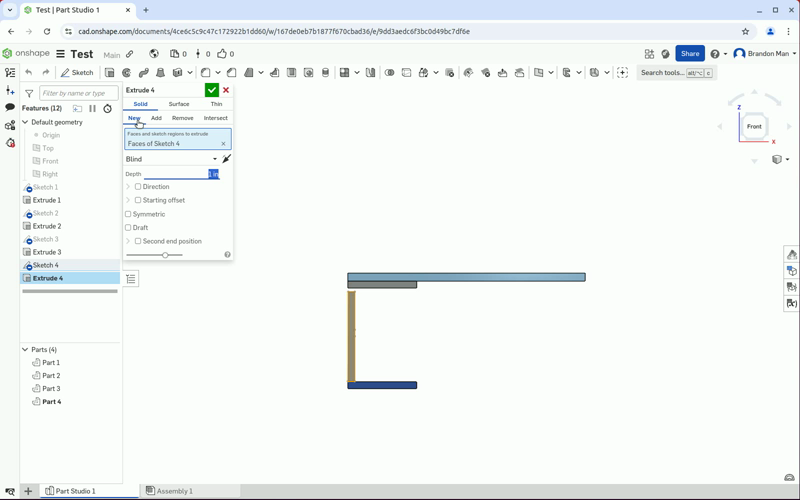
text(1.444)
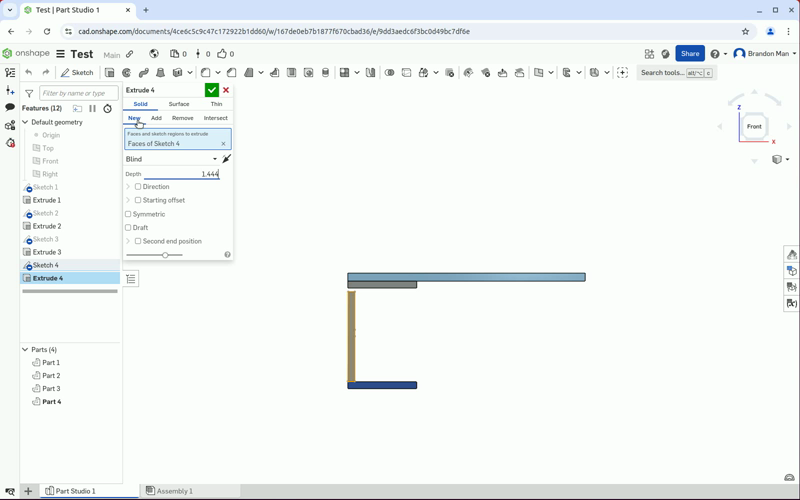
key(enter)
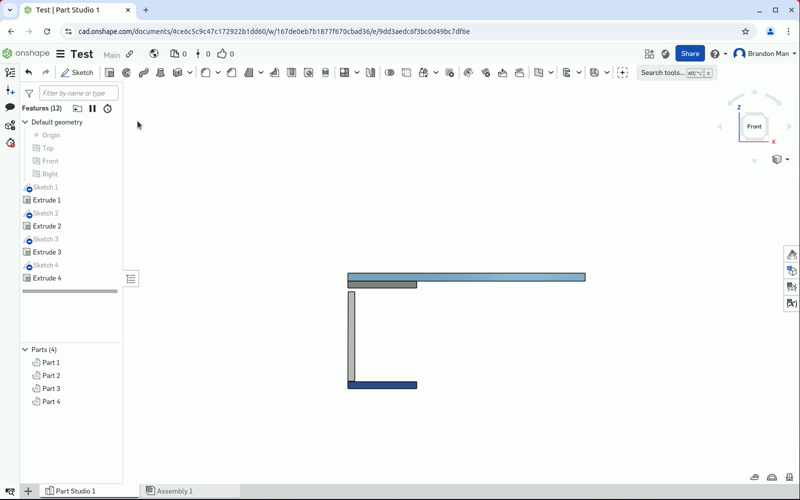
key(shift+h)
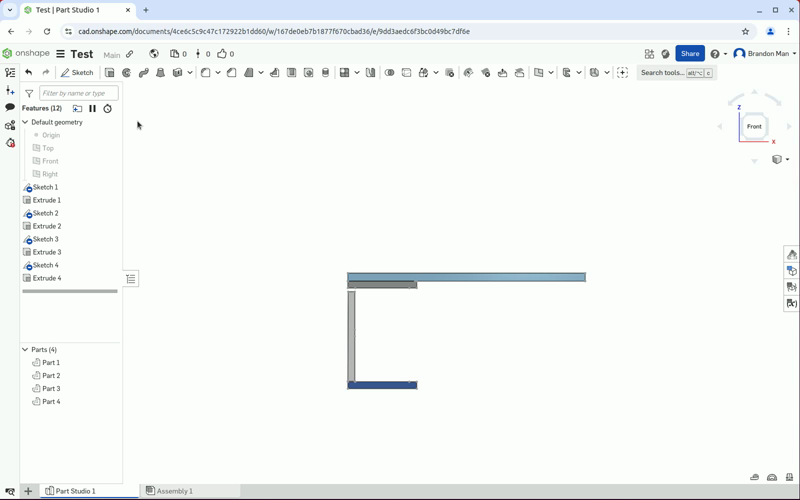
key(shift+h)
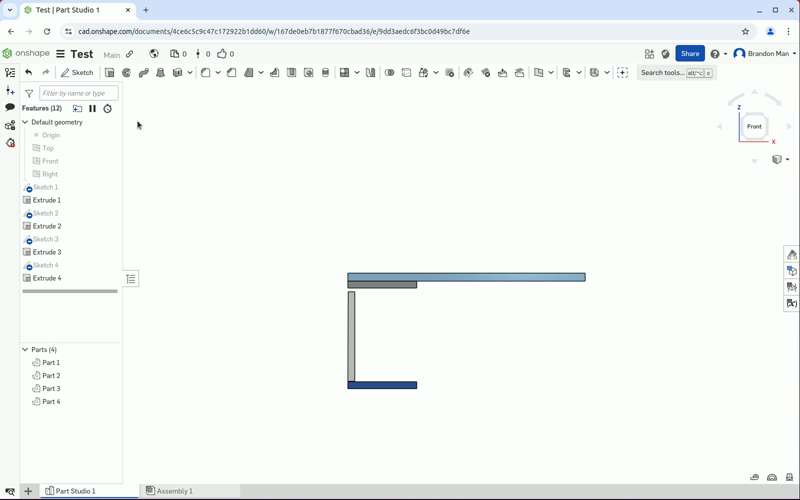
mouse_move(73, 189)
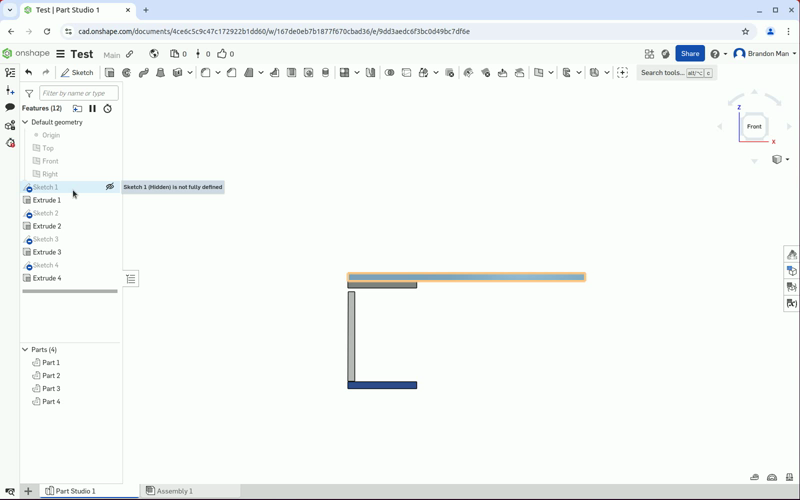
click(73, 189)
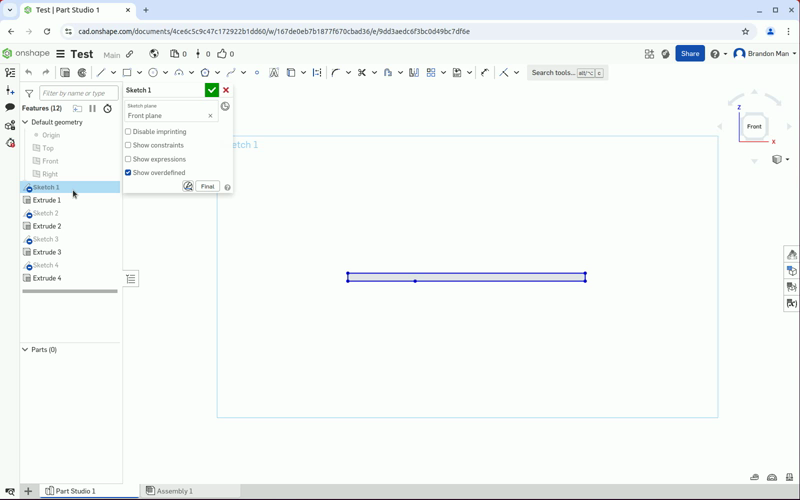
mouse_move(229, 92)
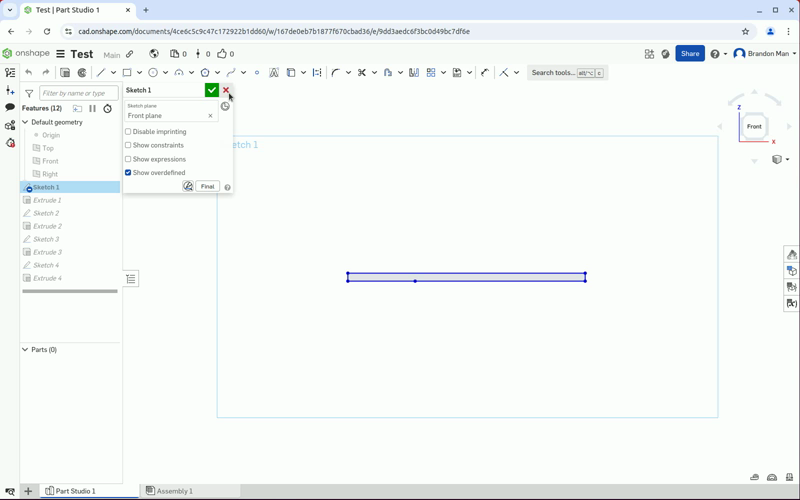
click(229, 92)
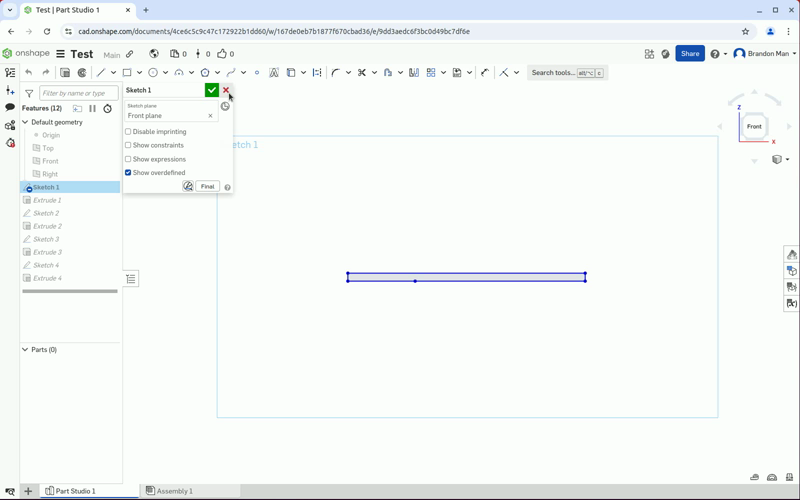
key(shift+s)
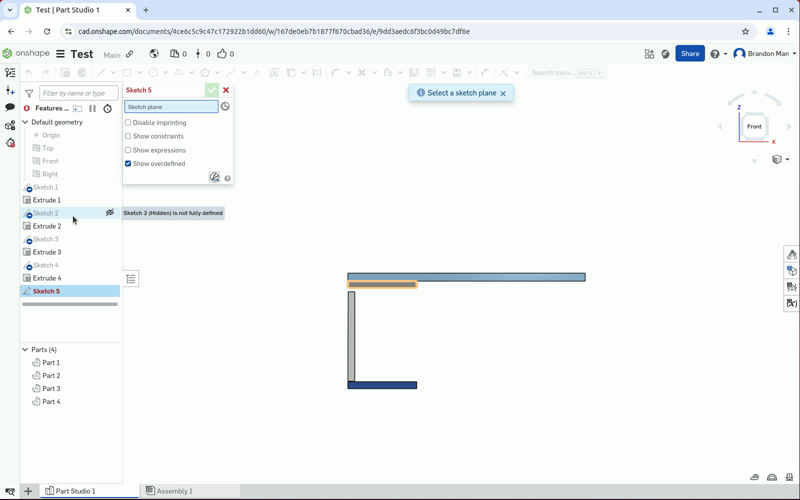
scroll(3)
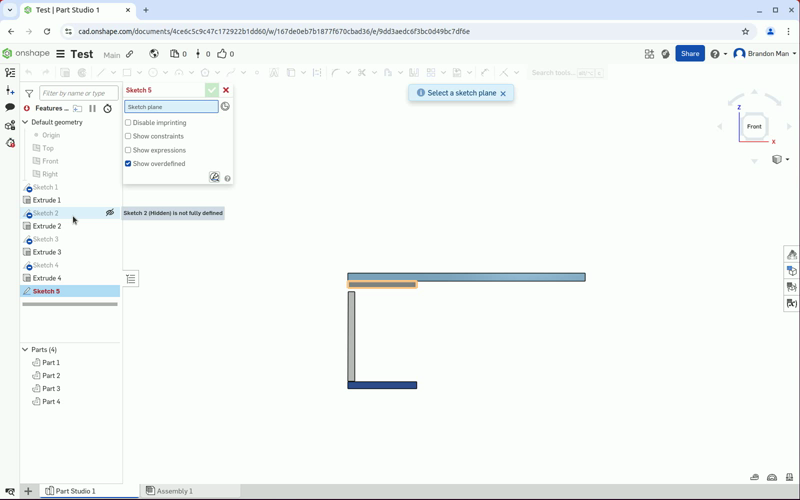
mouse_move(73, 163)
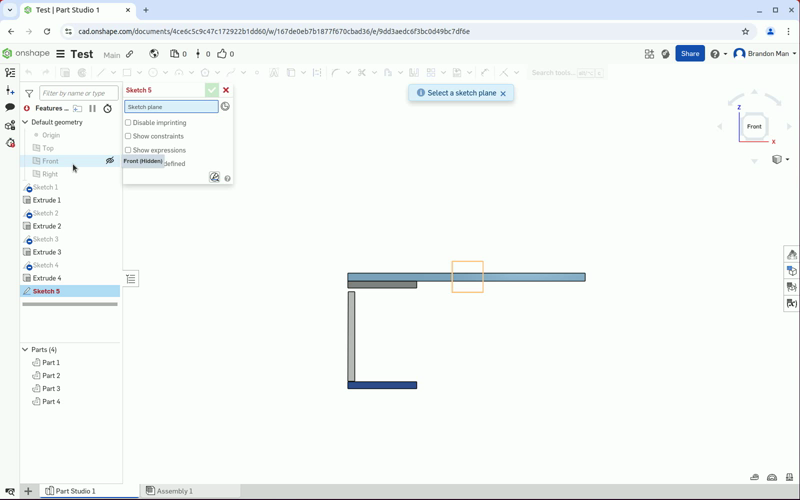
click(73, 163)
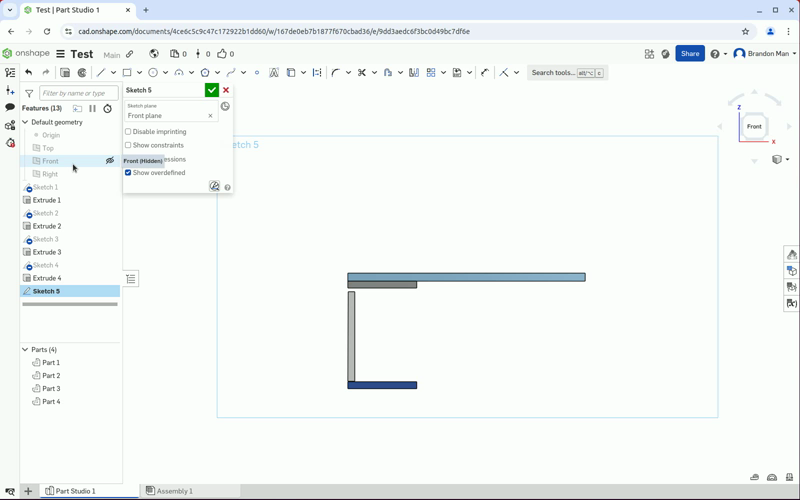
mouse_move(73, 352)
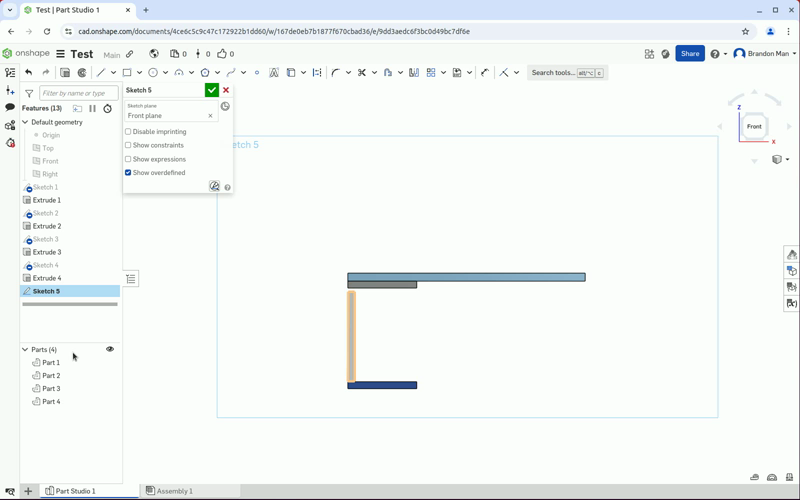
key(y)
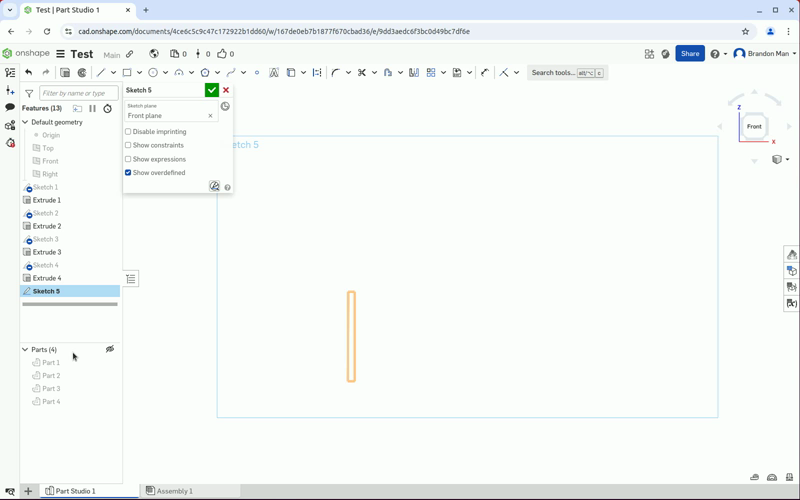
key(l)
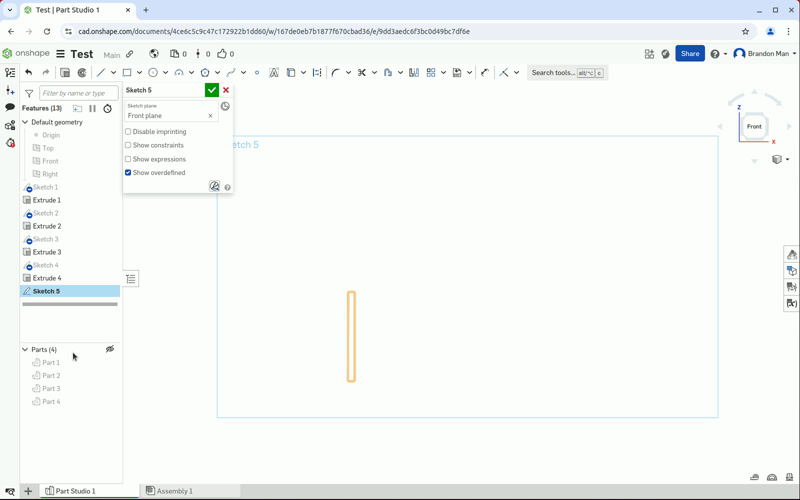
key_down(shift)
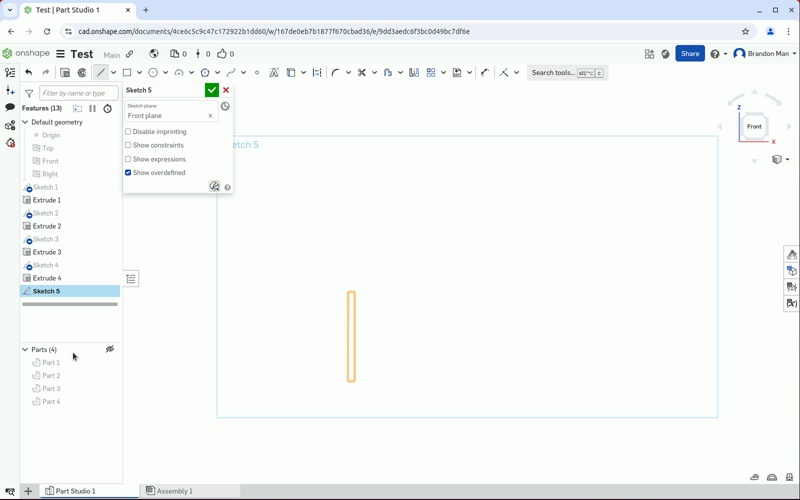
mouse_move(405, 381)
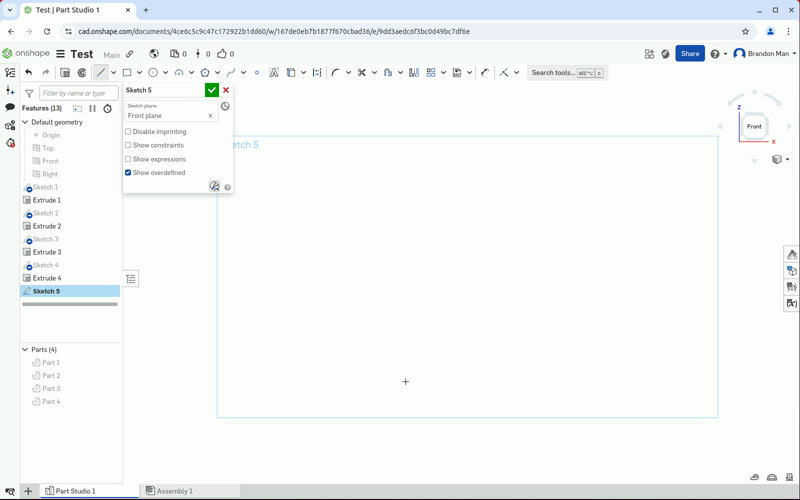
click(405, 381)
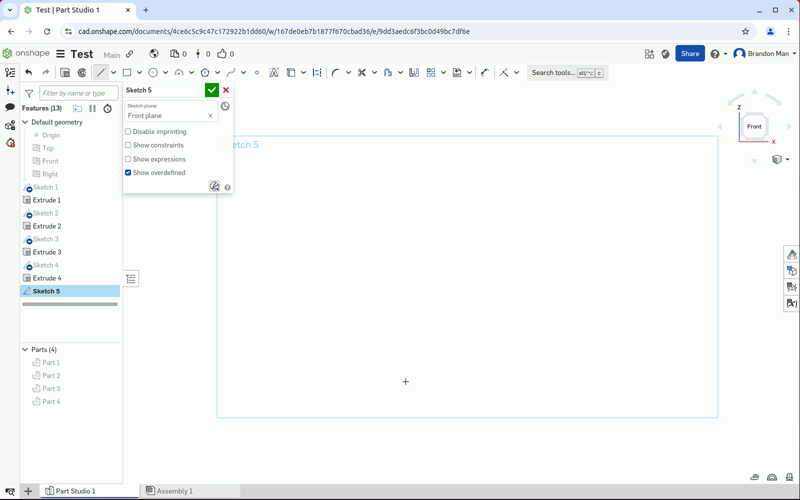
key_up(shift)
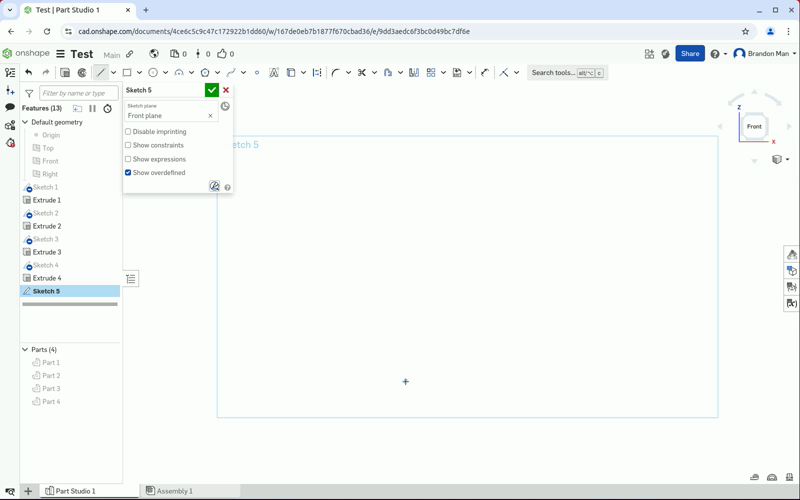
key_down(shift)
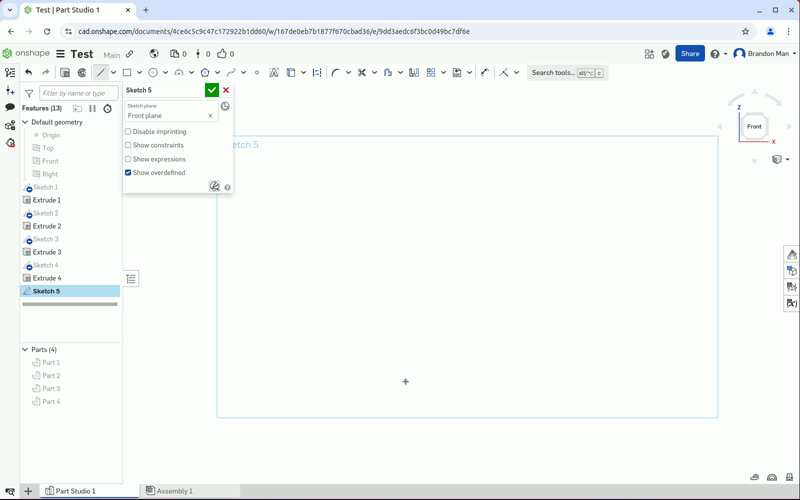
mouse_move(435, 381)
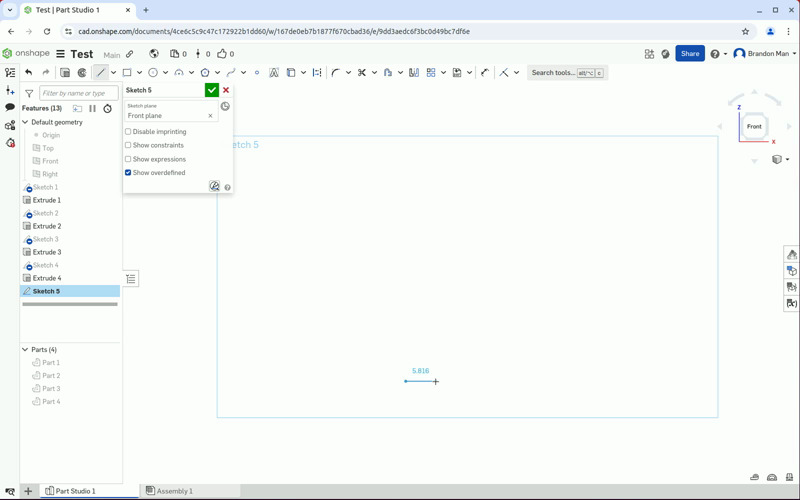
mouse_move(412, 381)
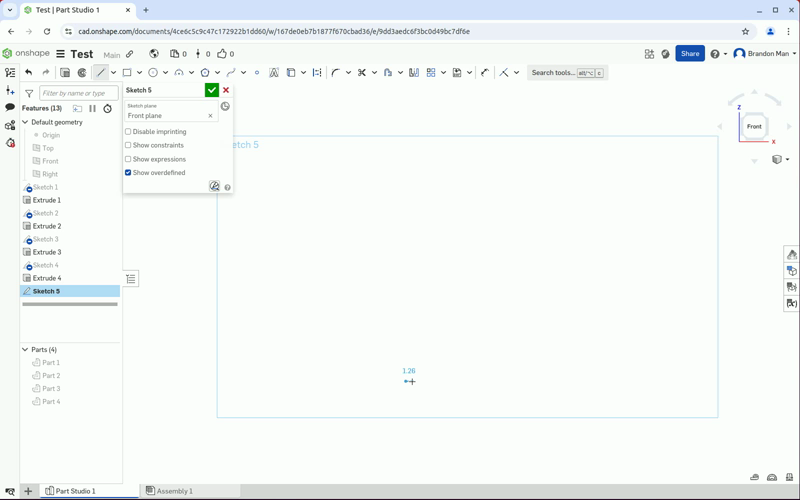
scroll(6)
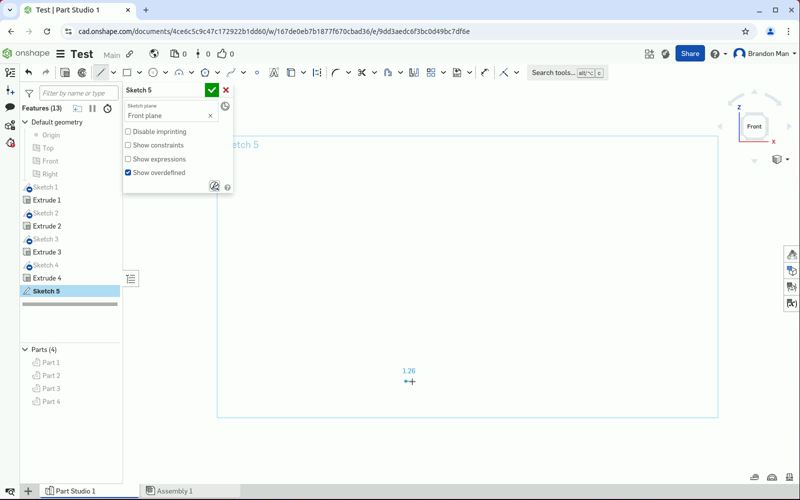
scroll(6)
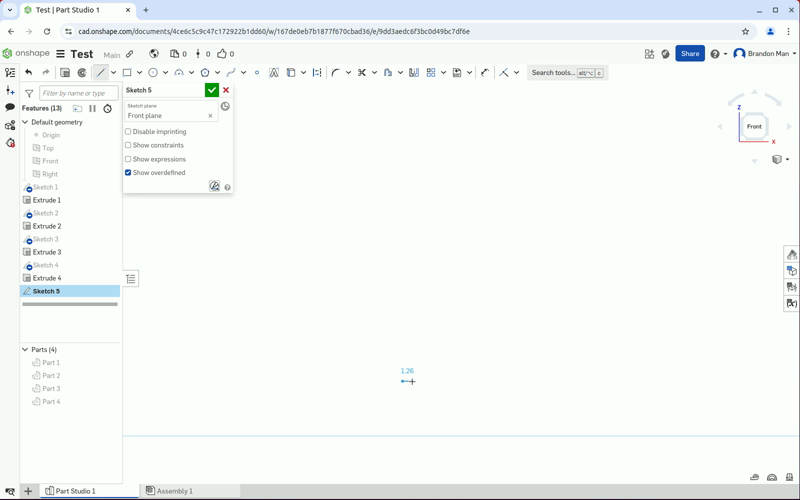
scroll(6)
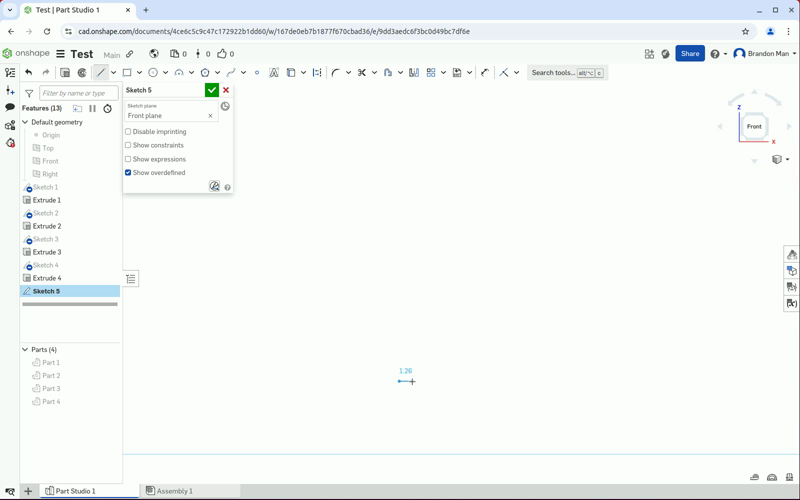
scroll(6)
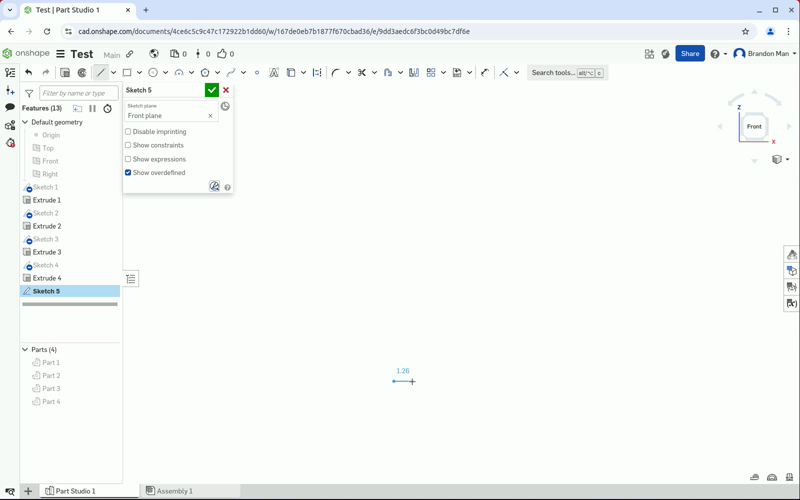
scroll(6)
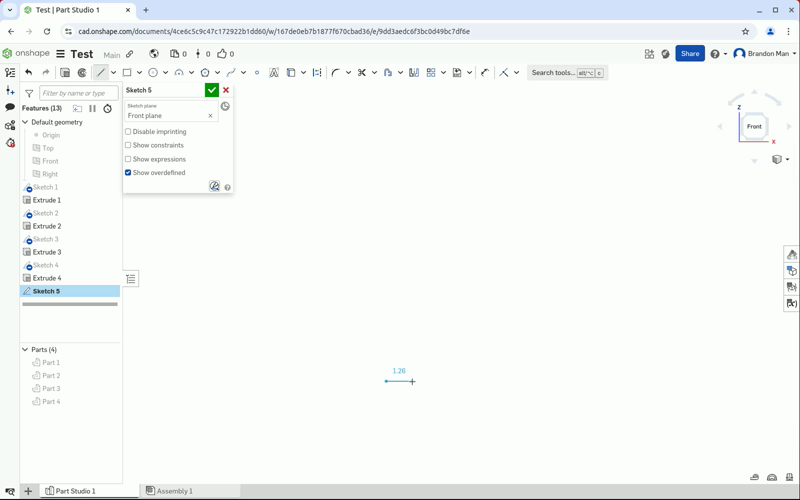
scroll(6)
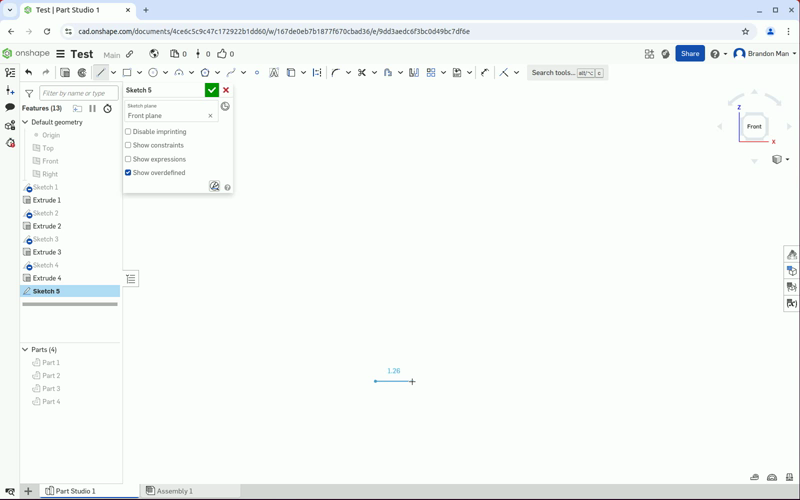
scroll(6)
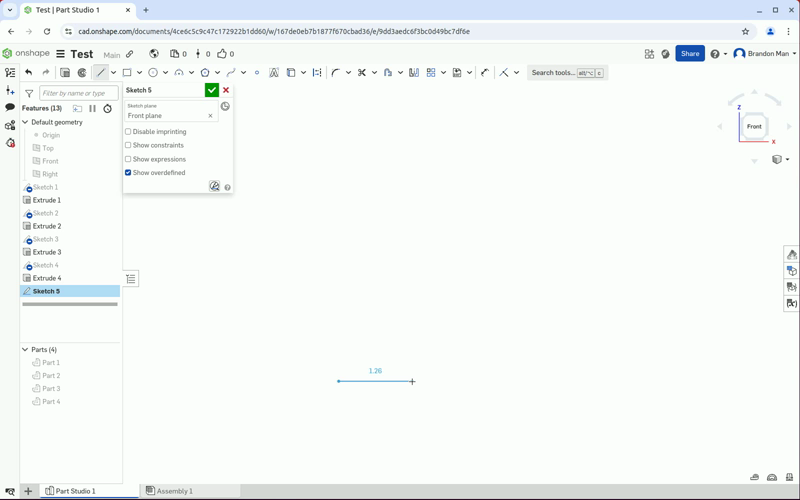
click(412, 381)
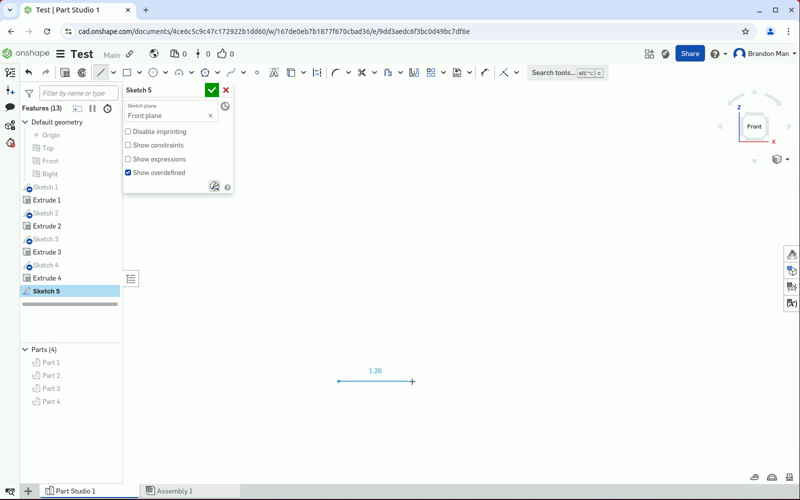
scroll(-6)
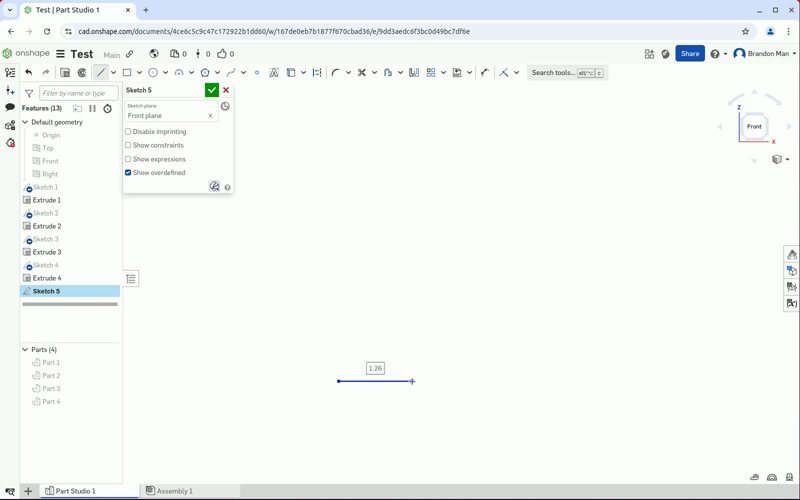
scroll(-6)
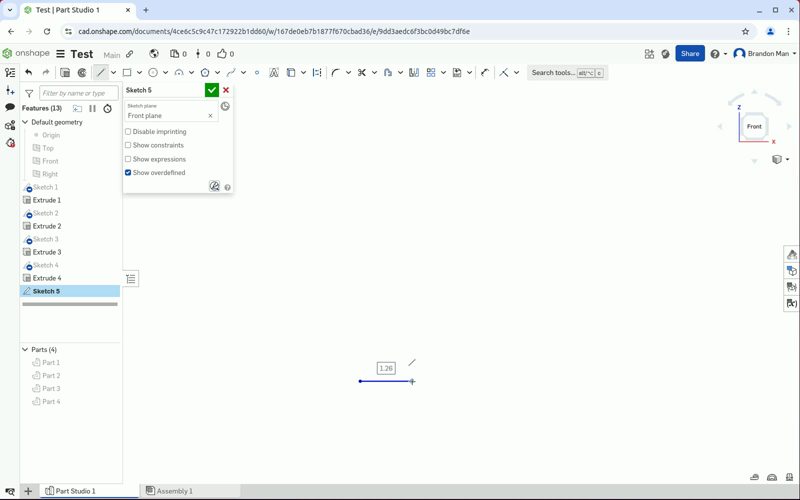
scroll(-6)
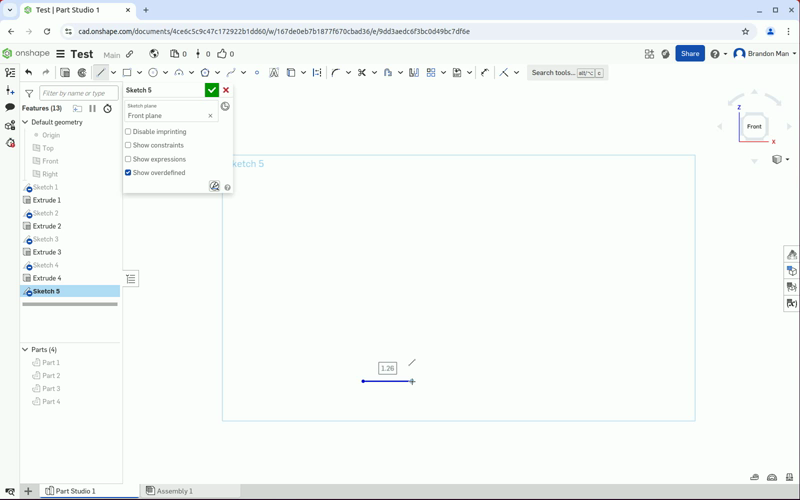
scroll(-6)
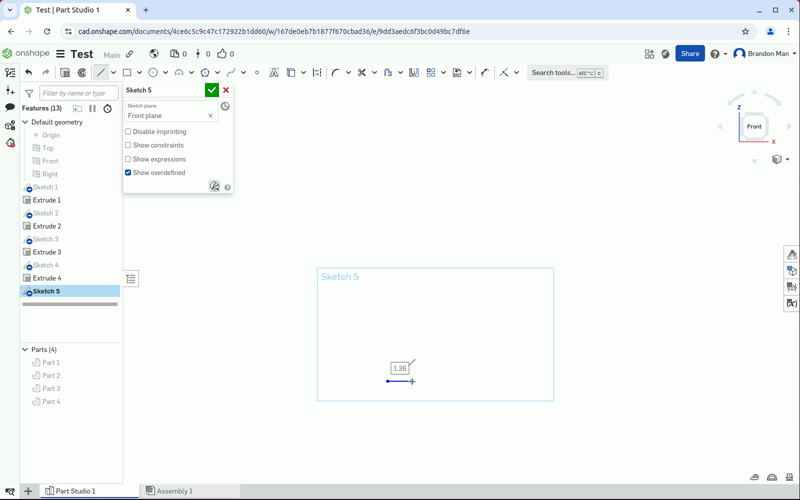
scroll(-6)
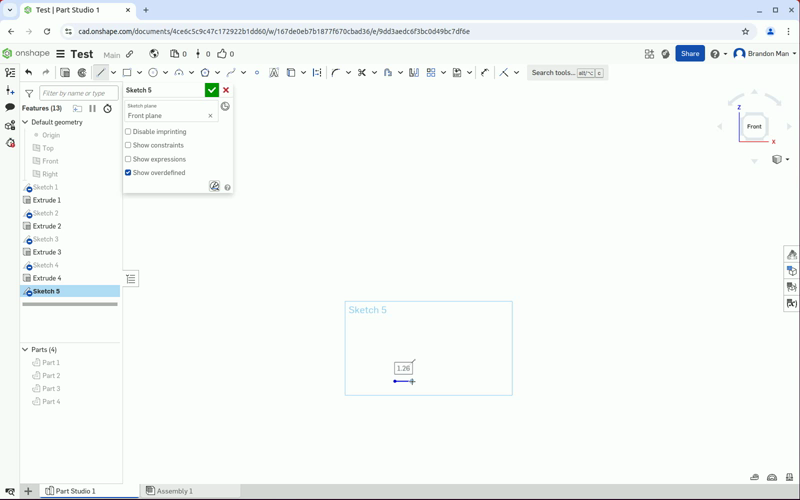
scroll(-6)
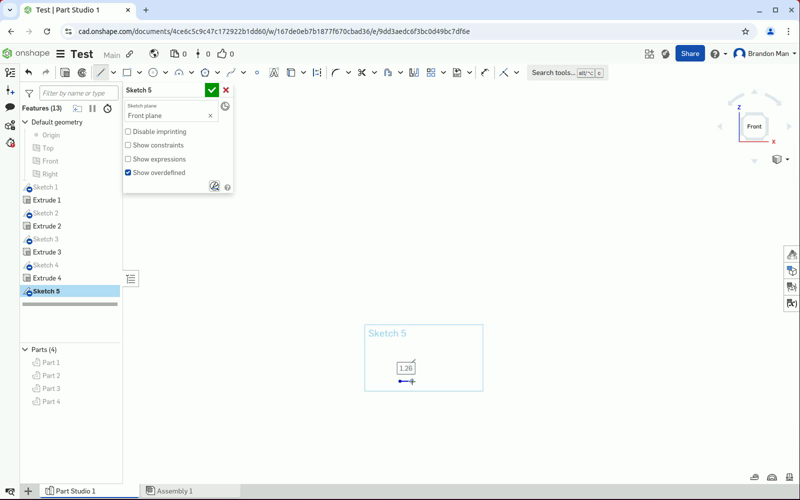
scroll(-6)
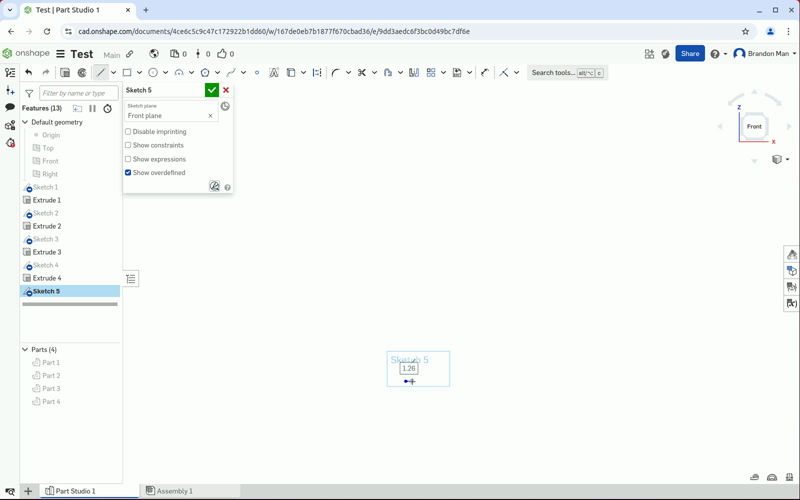
key_up(shift)
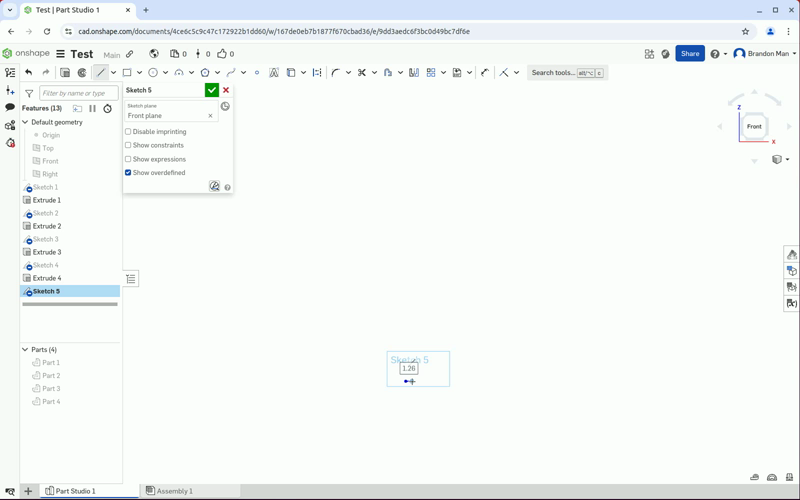
key_down(shift)
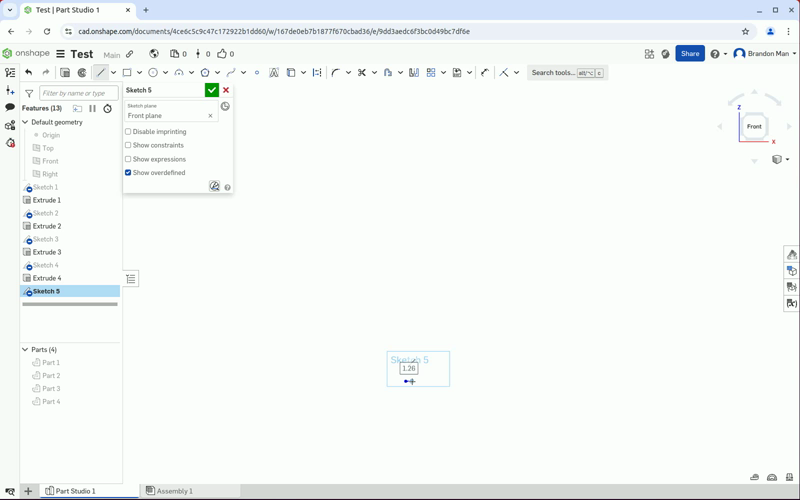
mouse_move(412, 291)
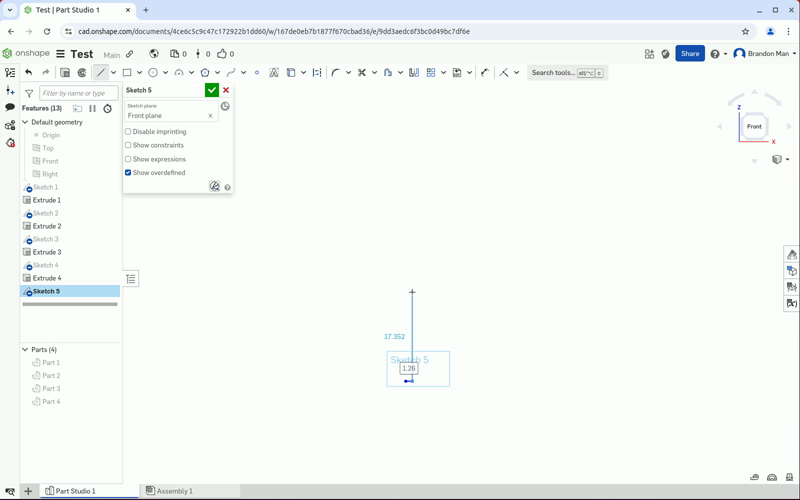
click(412, 291)
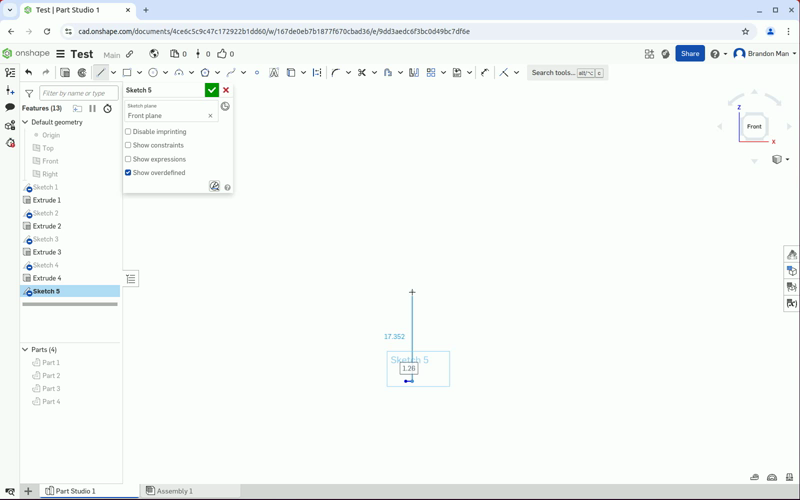
key_up(shift)
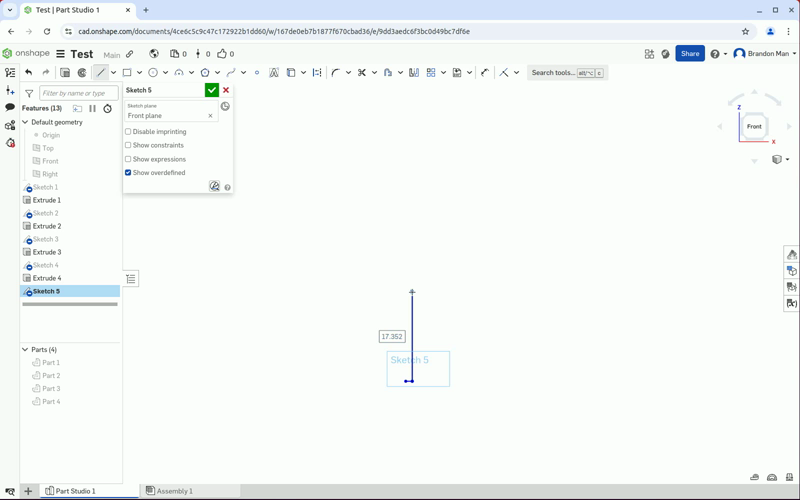
key_down(shift)
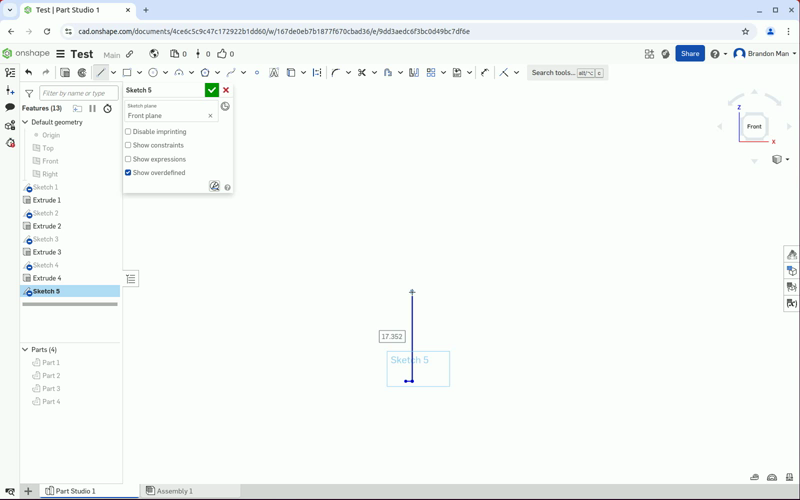
mouse_move(442, 291)
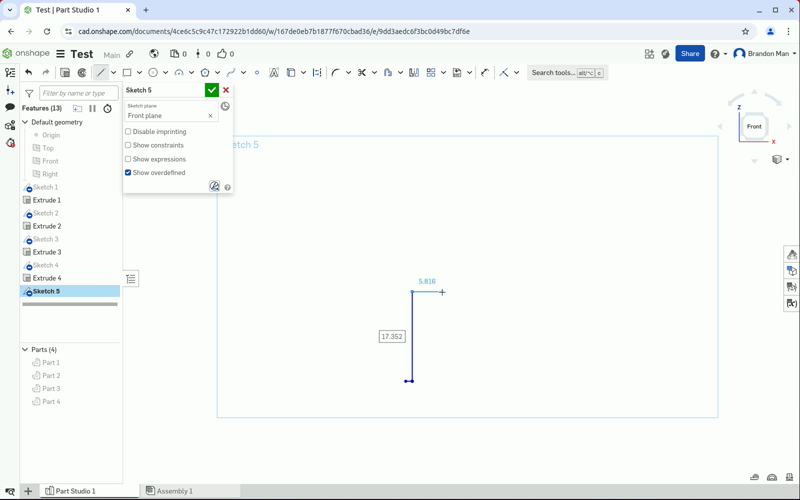
mouse_move(405, 291)
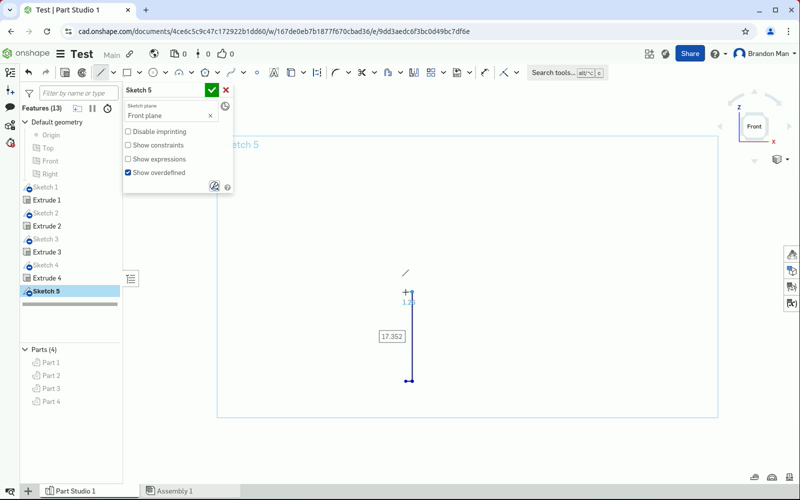
scroll(6)
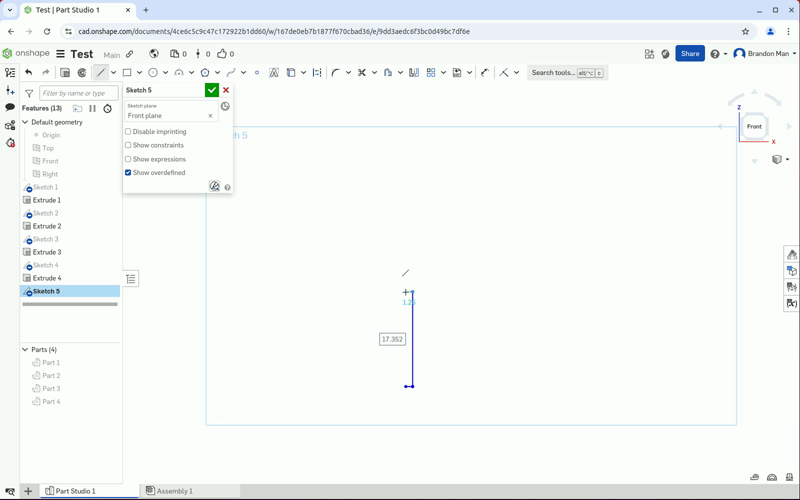
scroll(6)
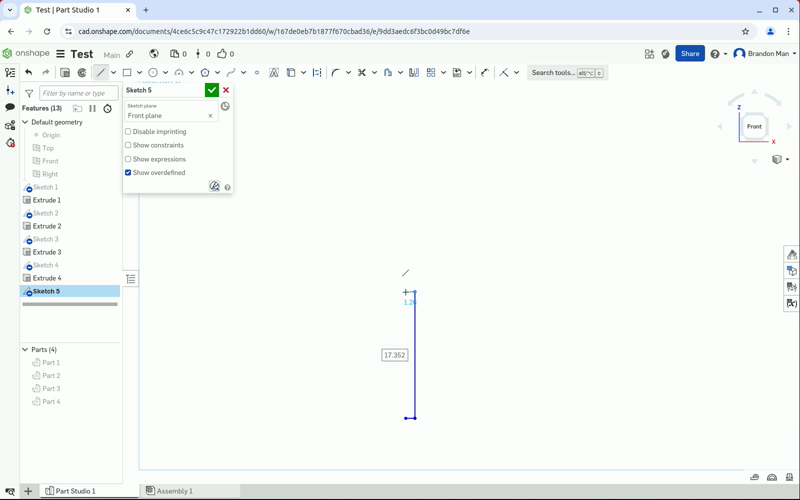
scroll(6)
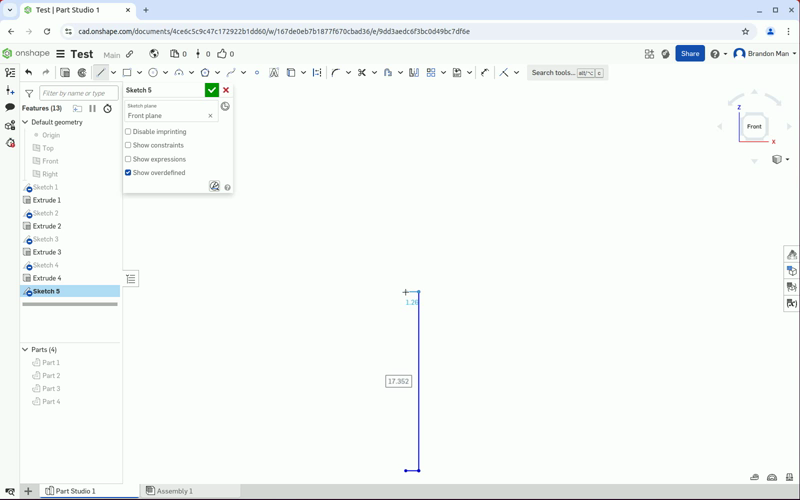
scroll(6)
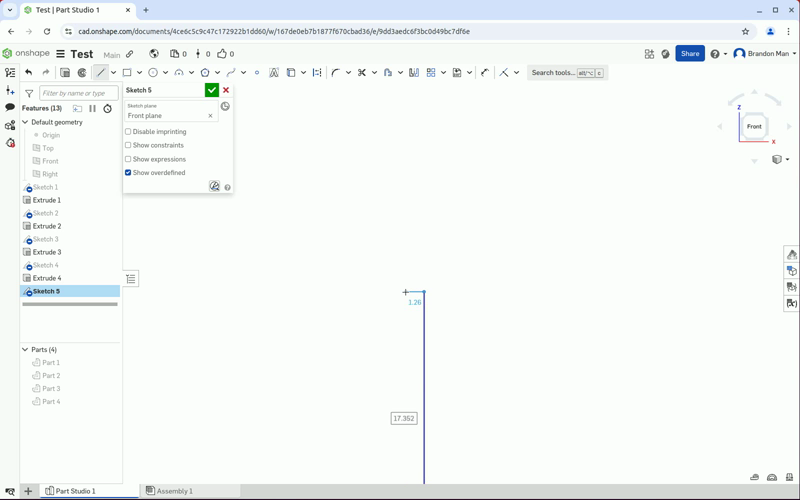
scroll(6)
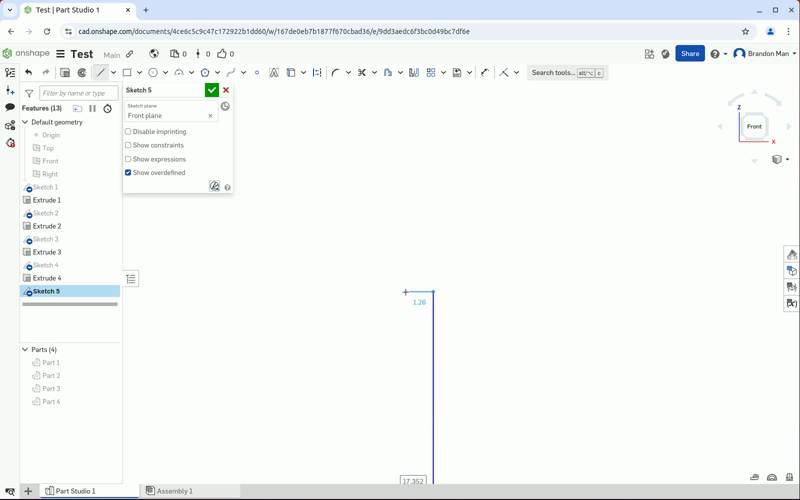
scroll(6)
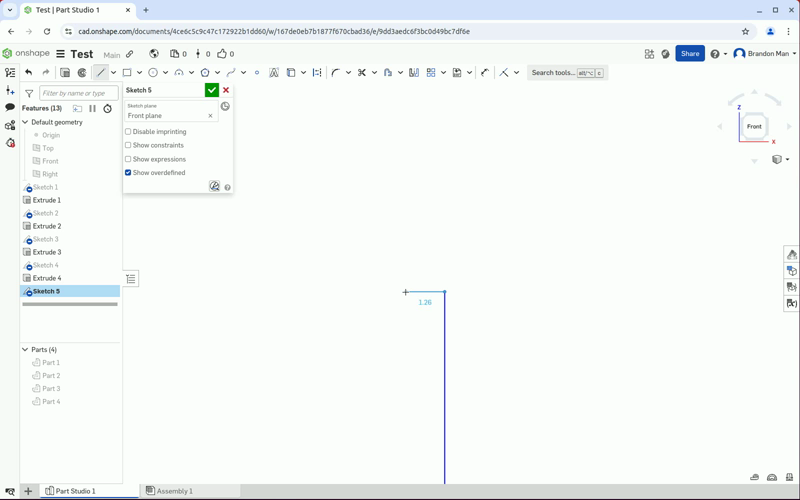
scroll(6)
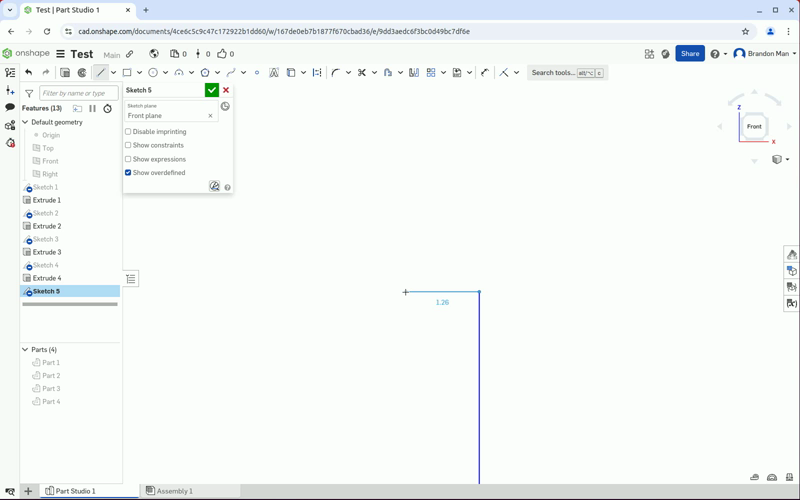
click(405, 291)
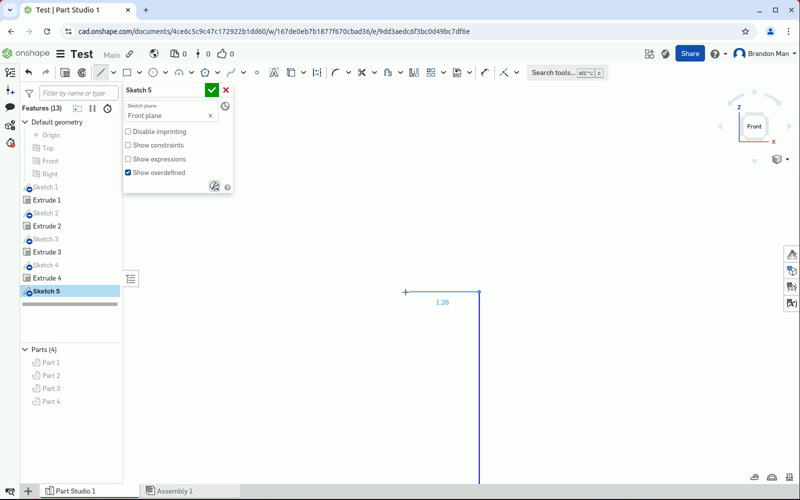
scroll(-6)
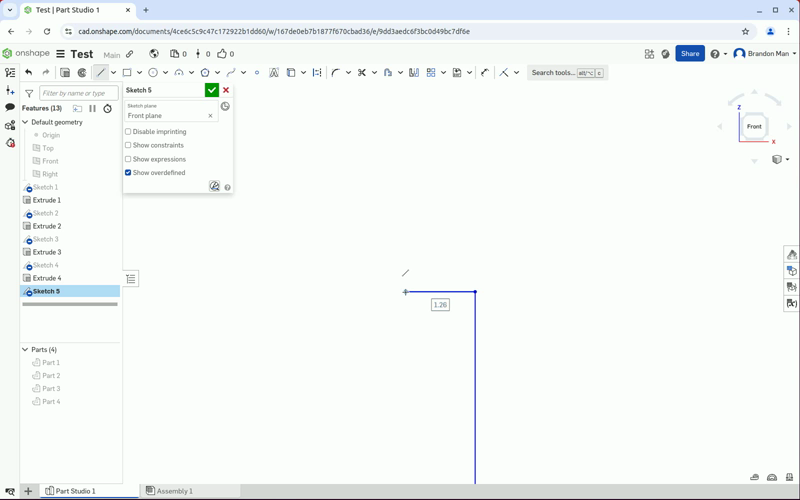
scroll(-6)
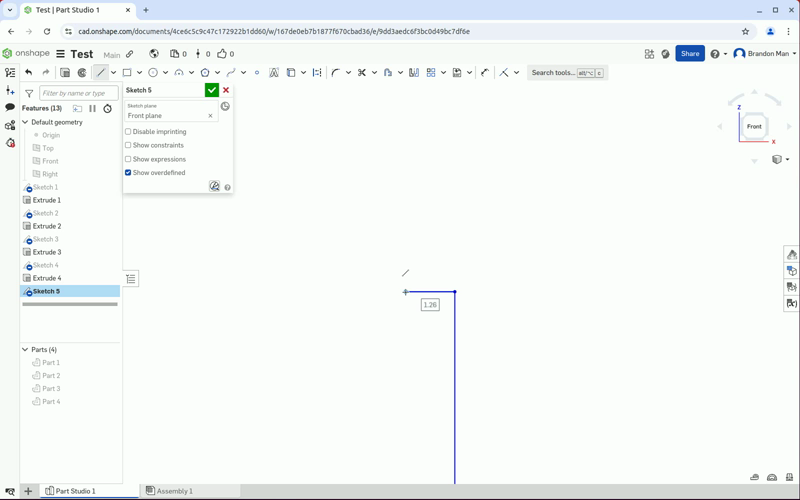
scroll(-6)
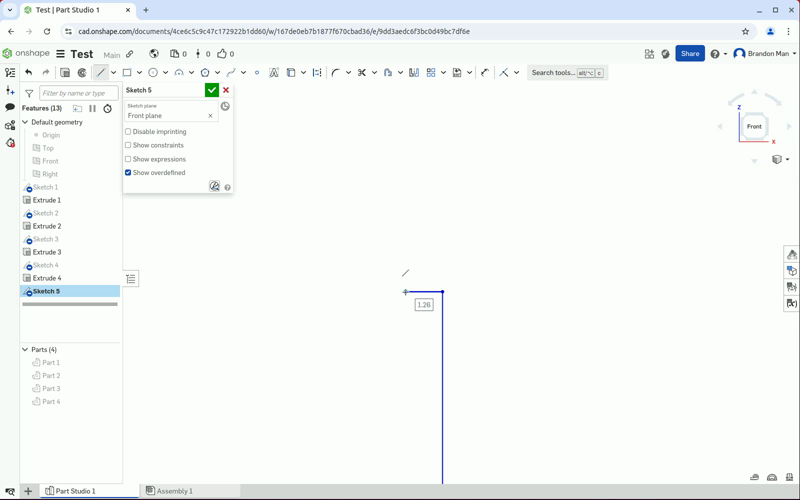
scroll(-6)
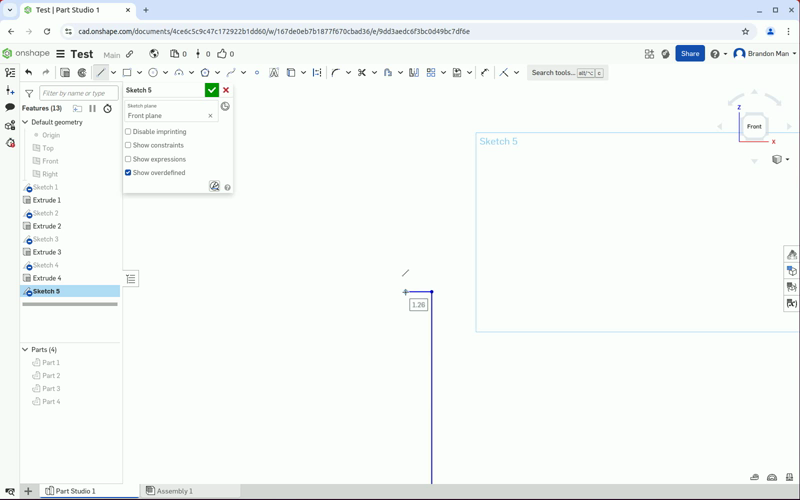
scroll(-6)
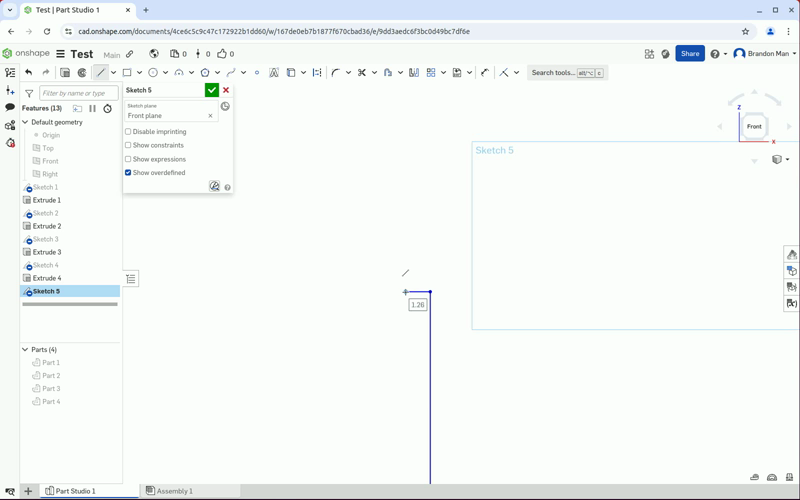
scroll(-6)
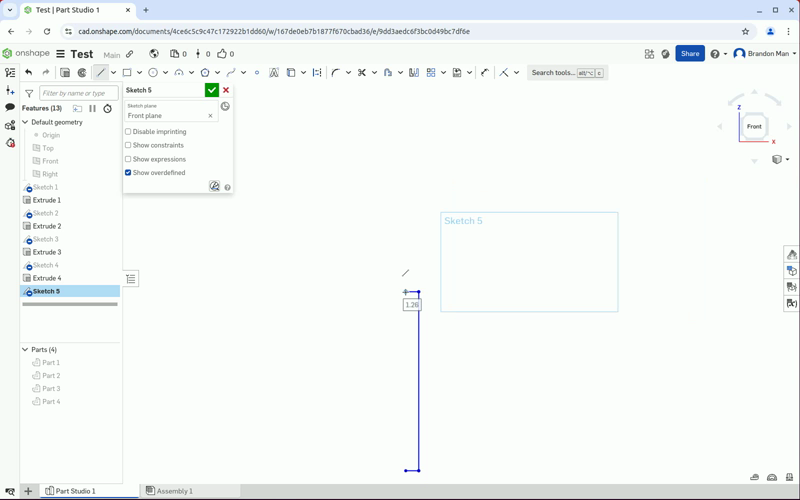
scroll(-6)
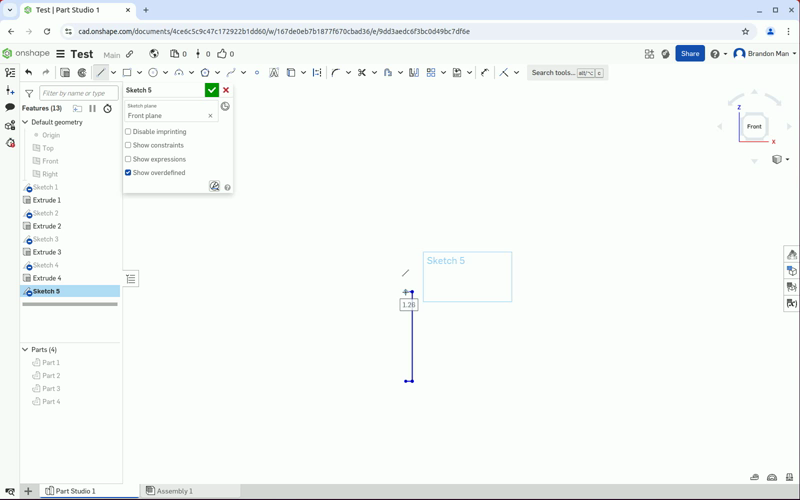
key_up(shift)
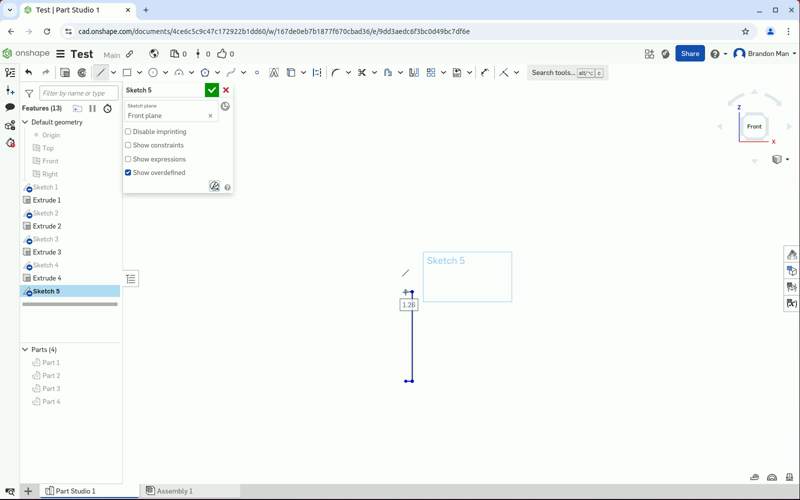
key_down(shift)
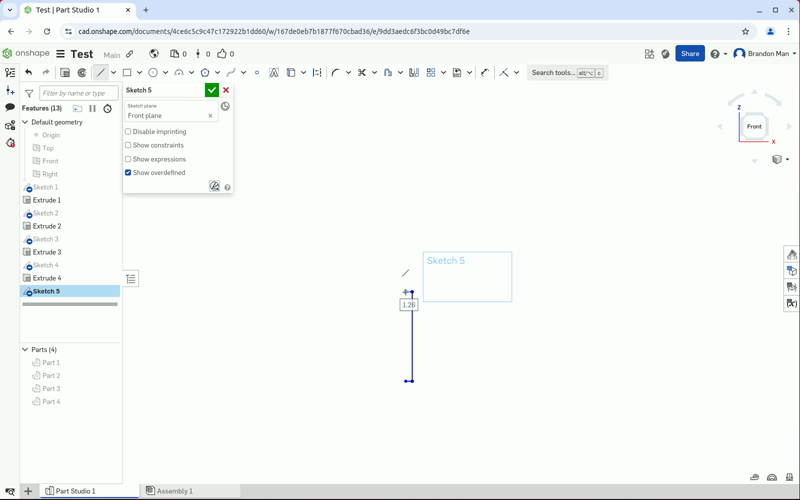
mouse_move(435, 291)
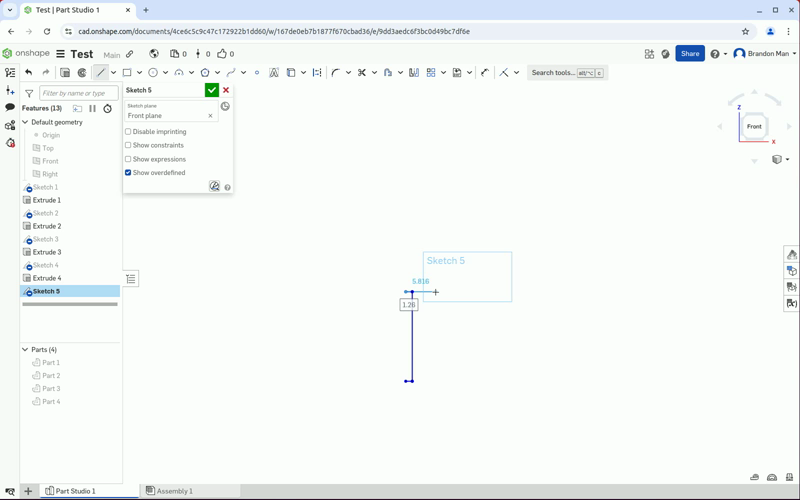
mouse_move(405, 329)
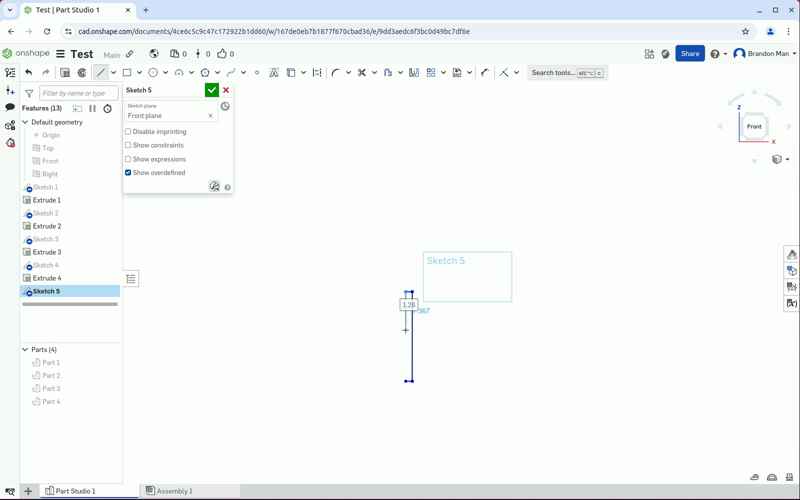
click(405, 329)
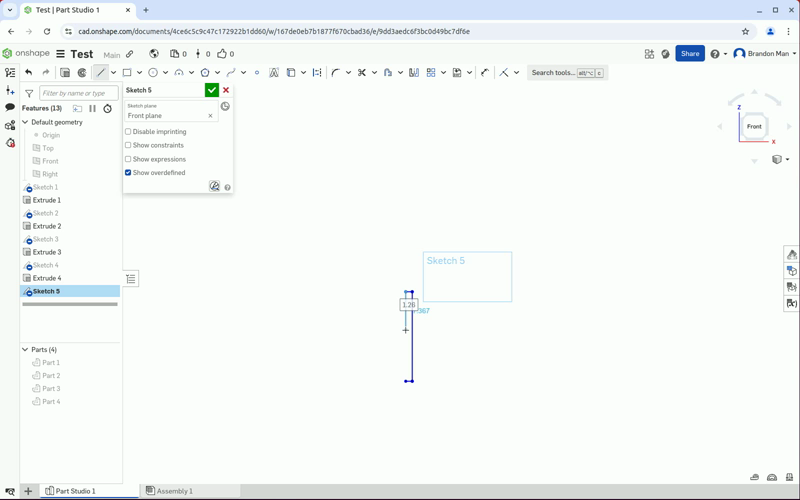
key_up(shift)
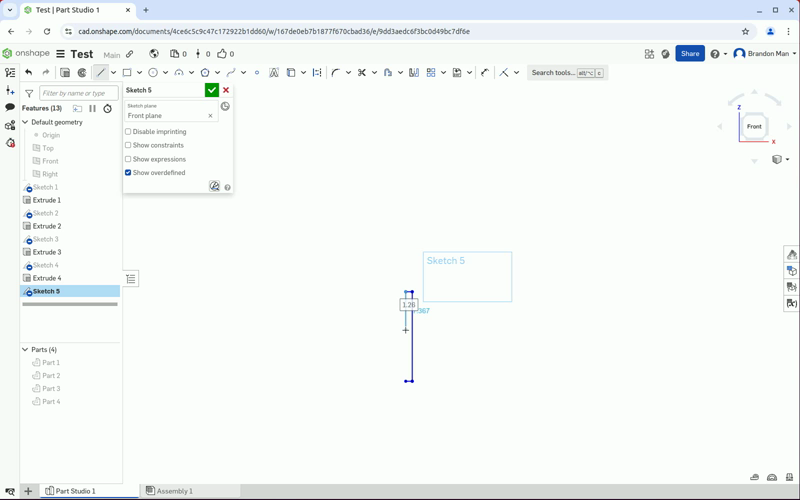
key_down(shift)
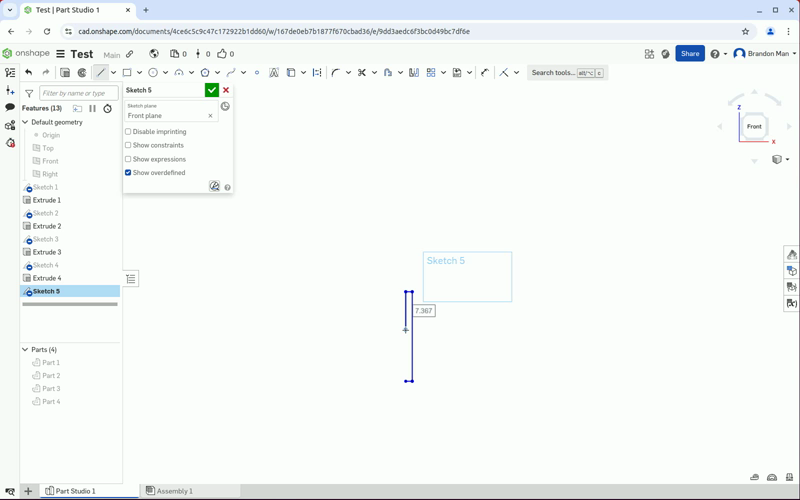
mouse_move(435, 329)
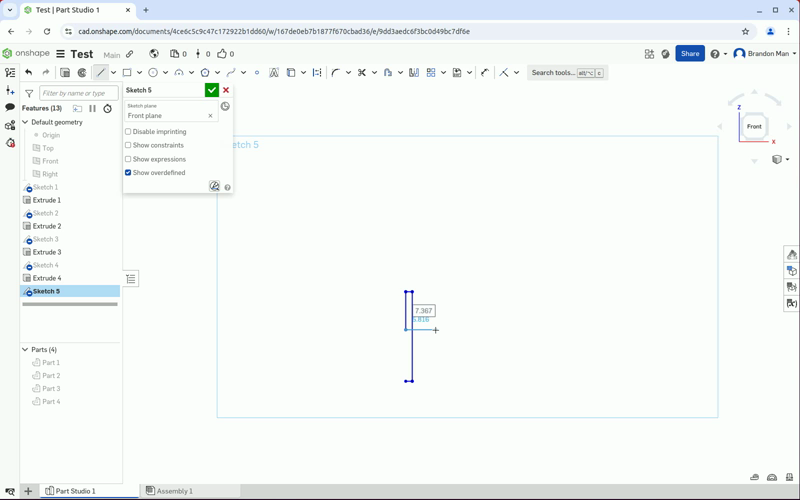
mouse_move(405, 336)
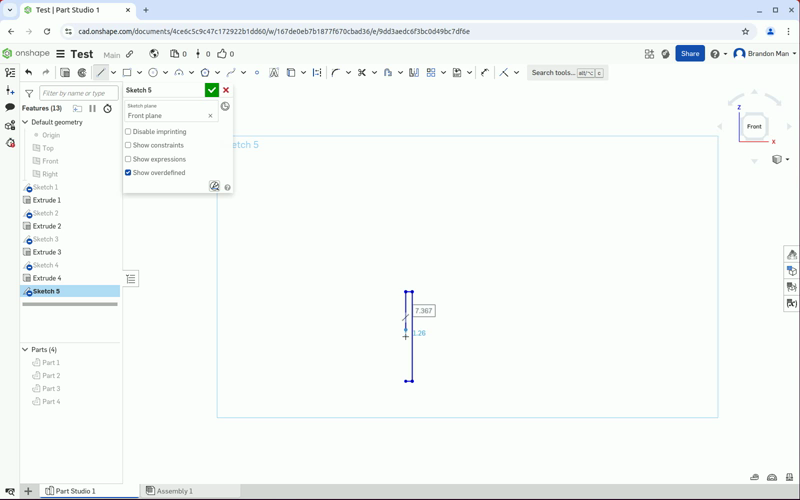
scroll(6)
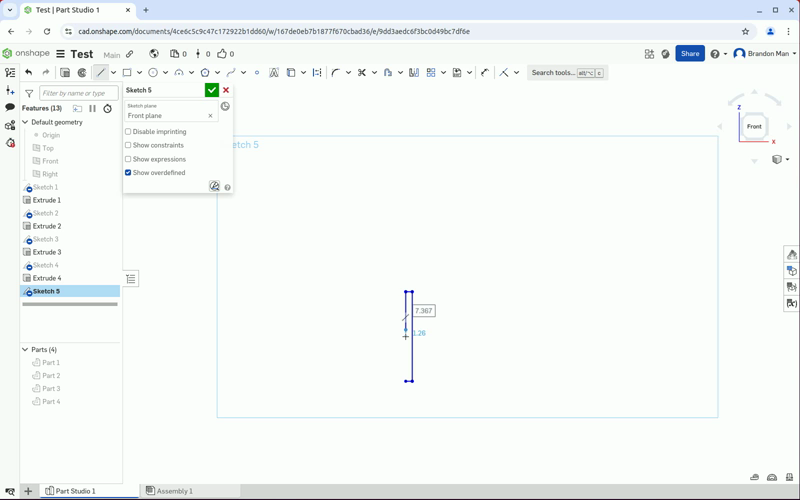
scroll(6)
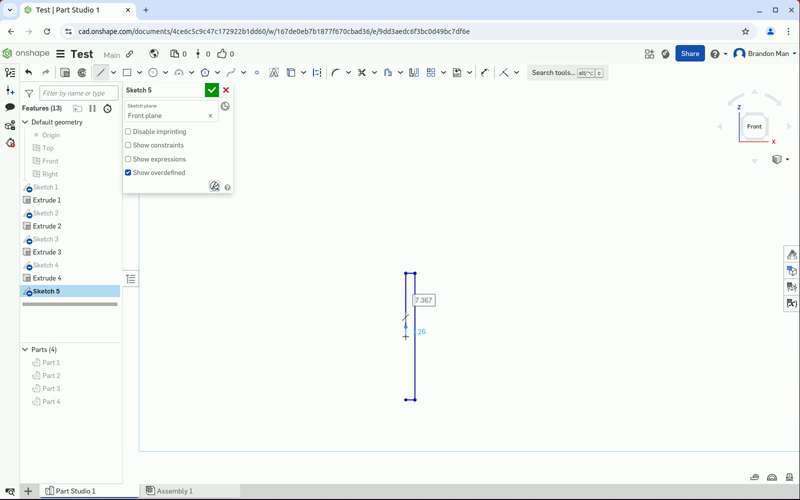
scroll(6)
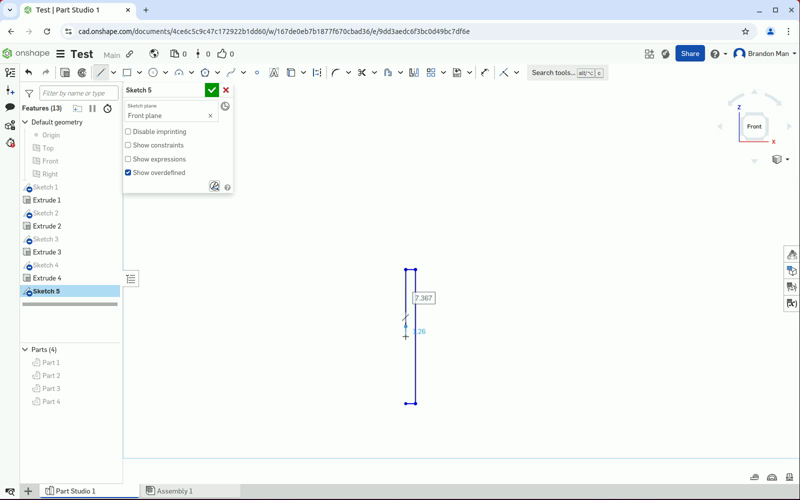
scroll(6)
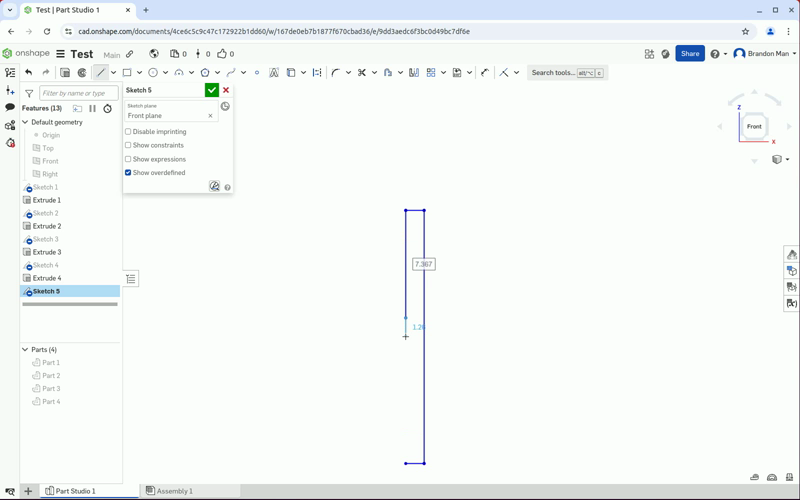
scroll(6)
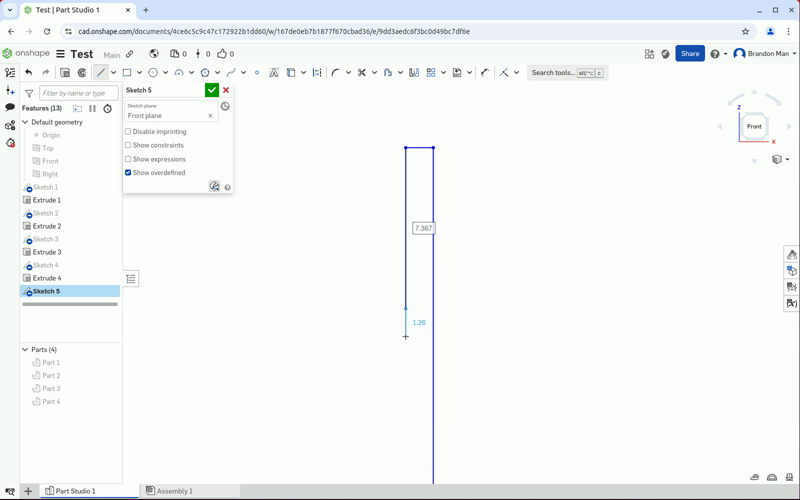
scroll(6)
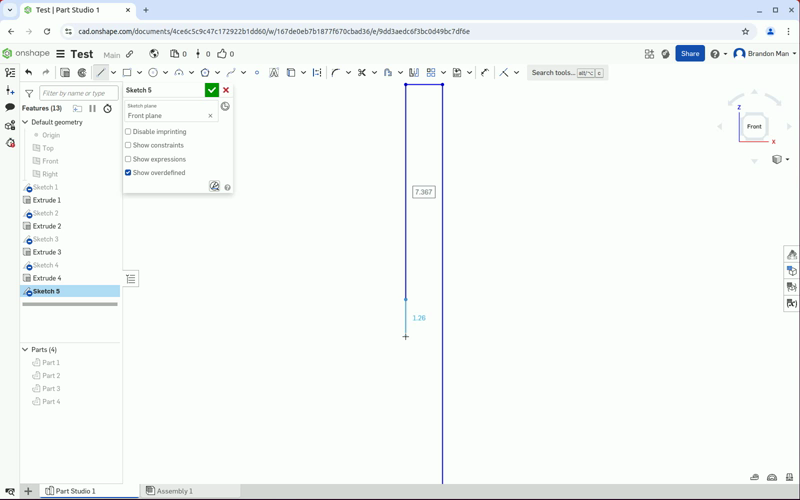
scroll(6)
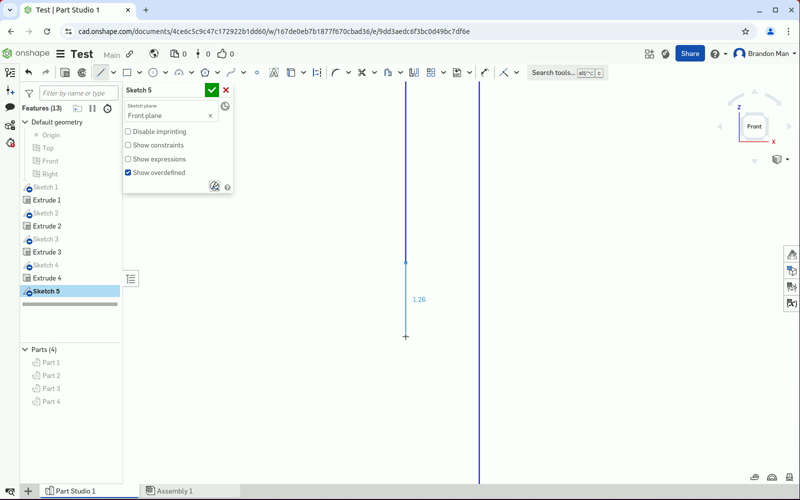
click(405, 336)
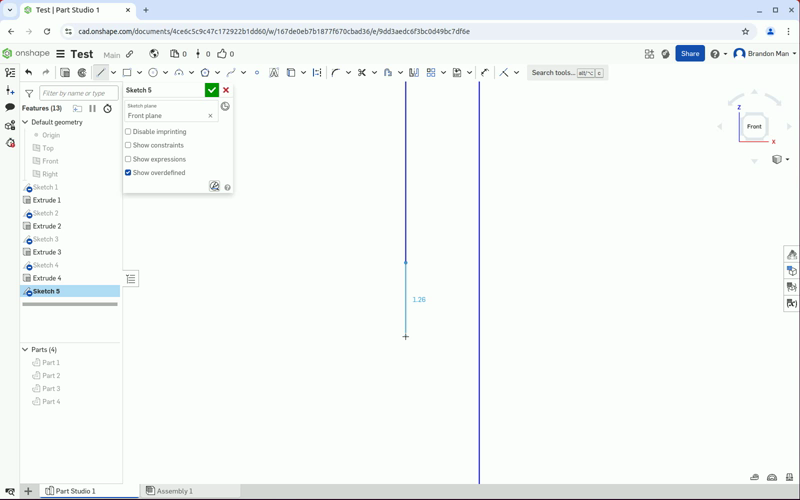
scroll(-6)
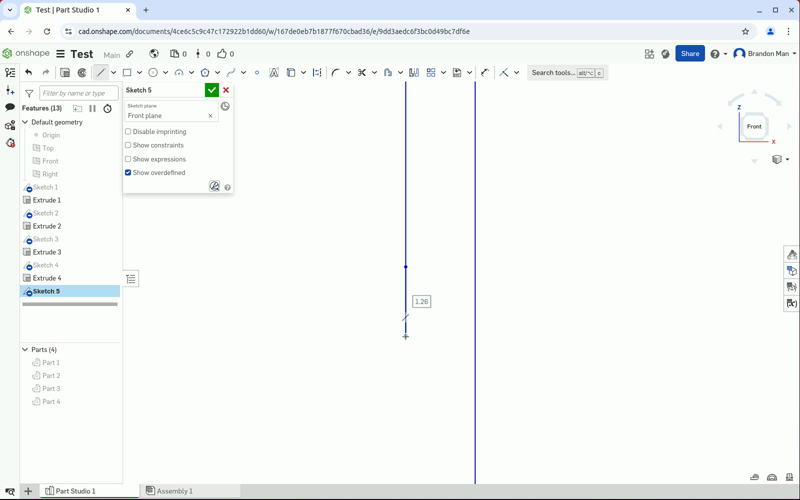
scroll(-6)
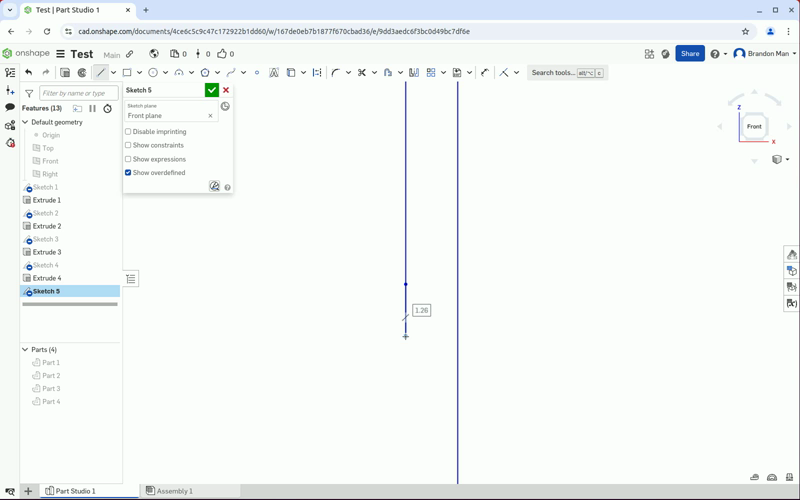
scroll(-6)
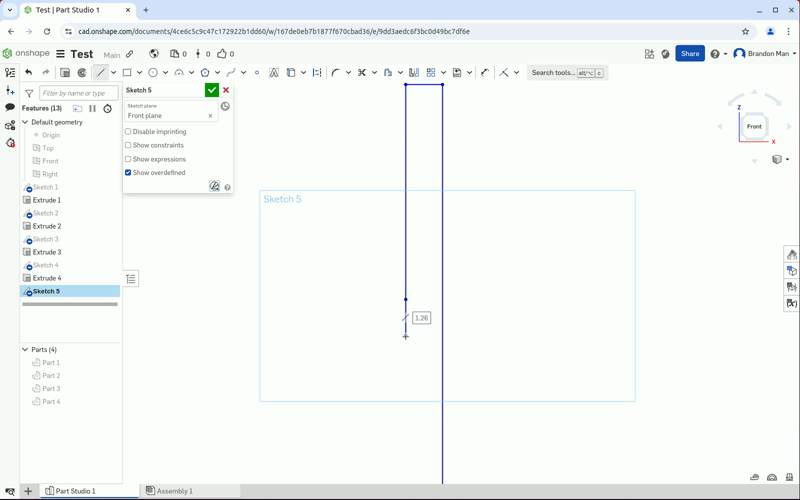
scroll(-6)
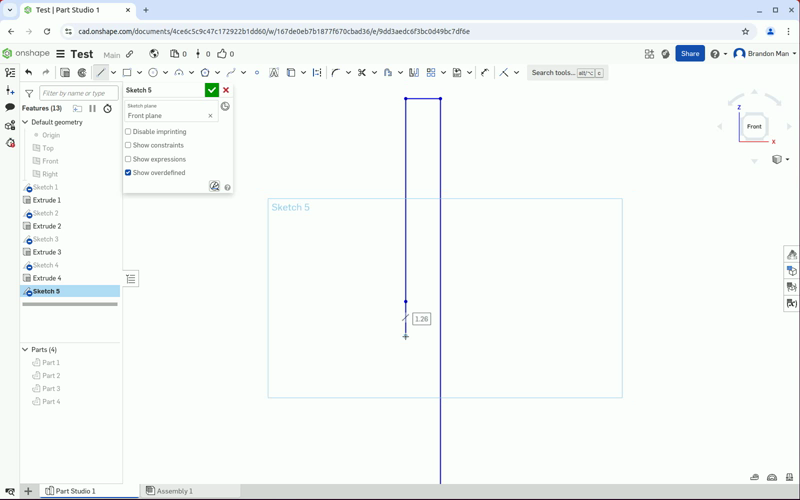
scroll(-6)
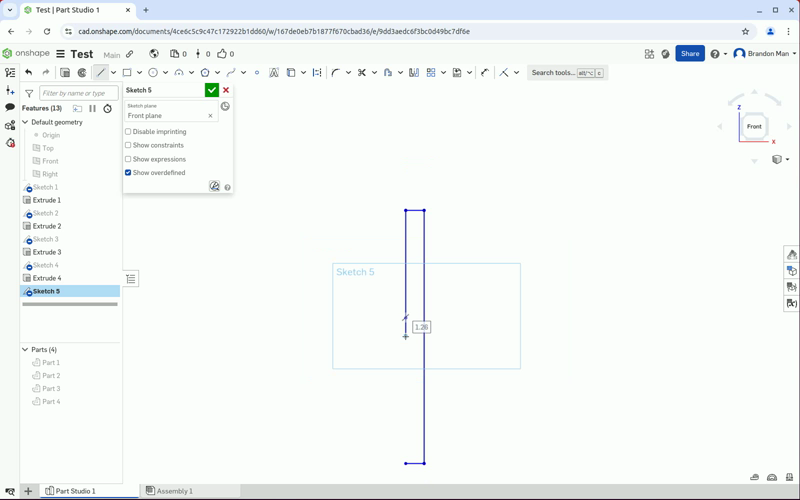
scroll(-6)
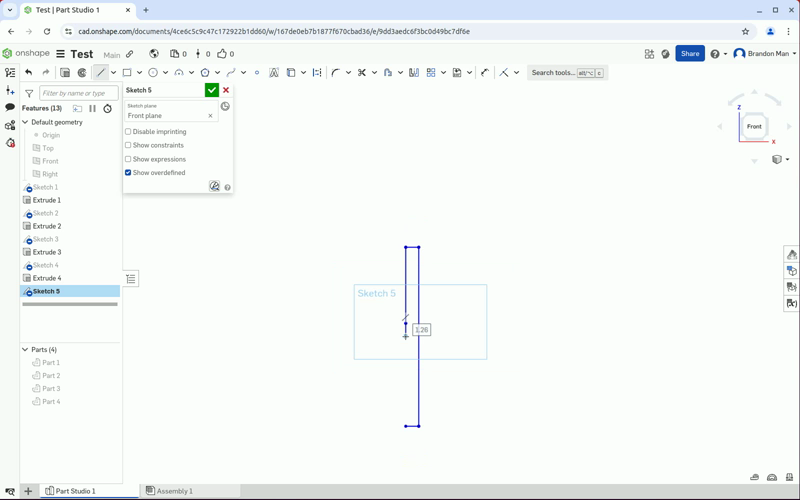
scroll(-6)
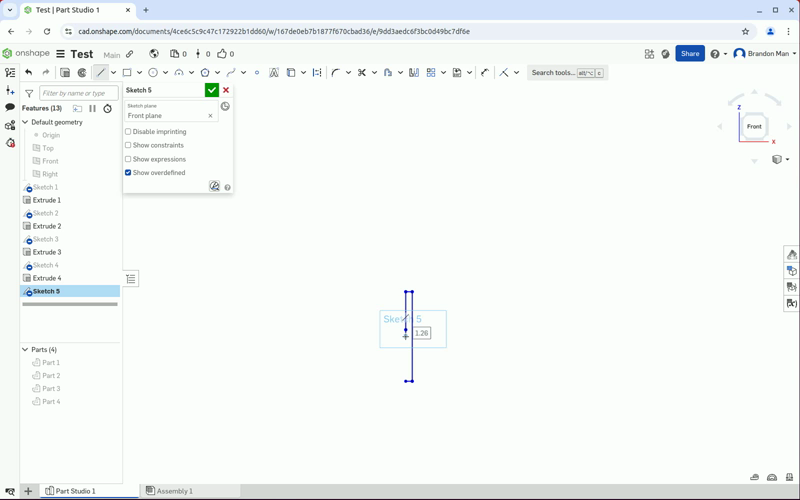
key_up(shift)
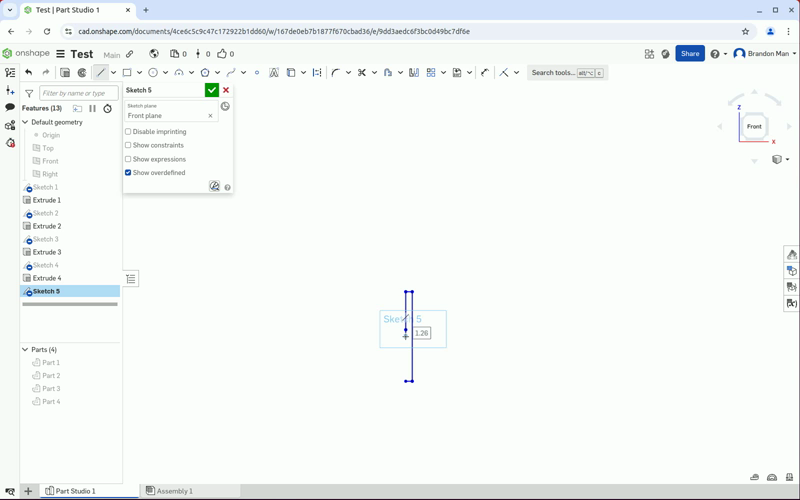
mouse_move(435, 336)
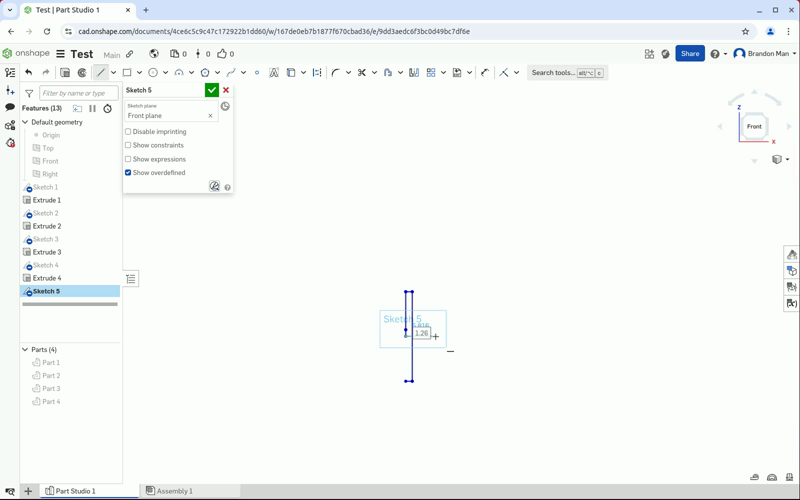
key_down(shift)
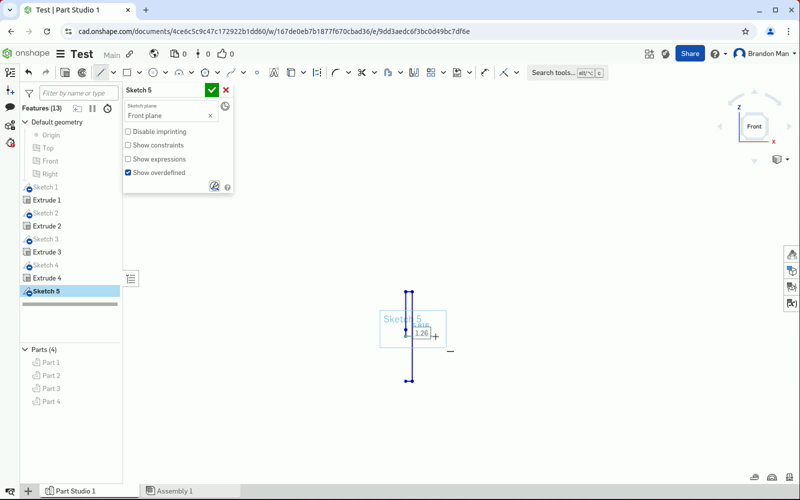
mouse_move(405, 381)
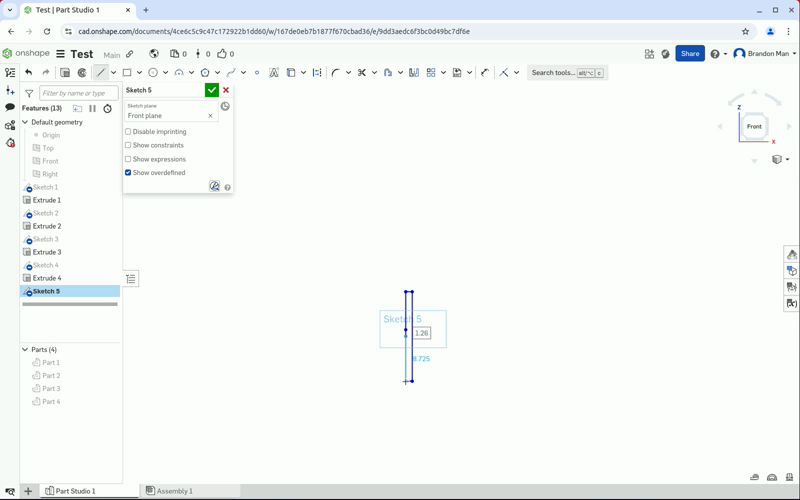
key_up(shift)
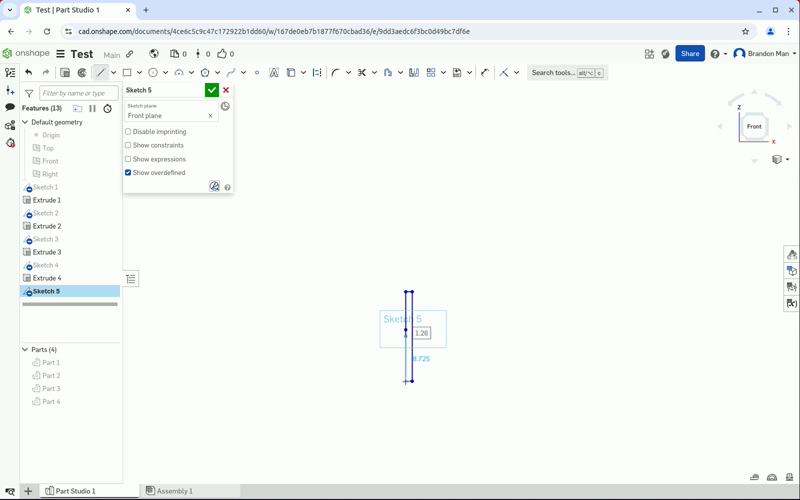
click(405, 381)
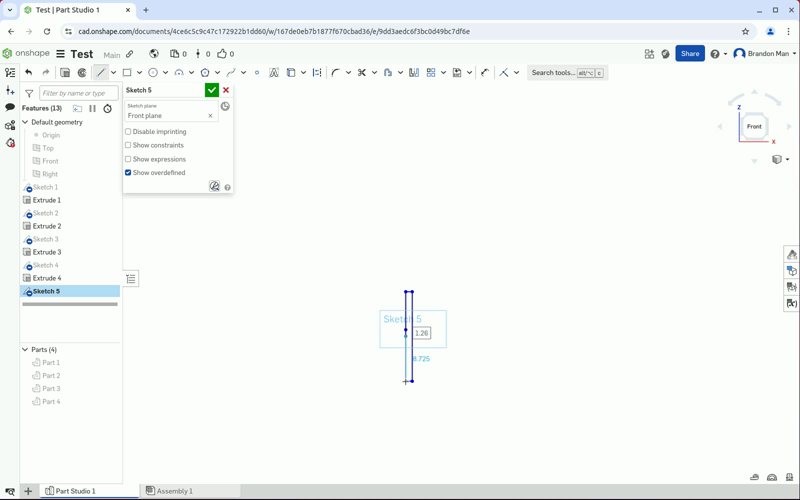
key(esc)
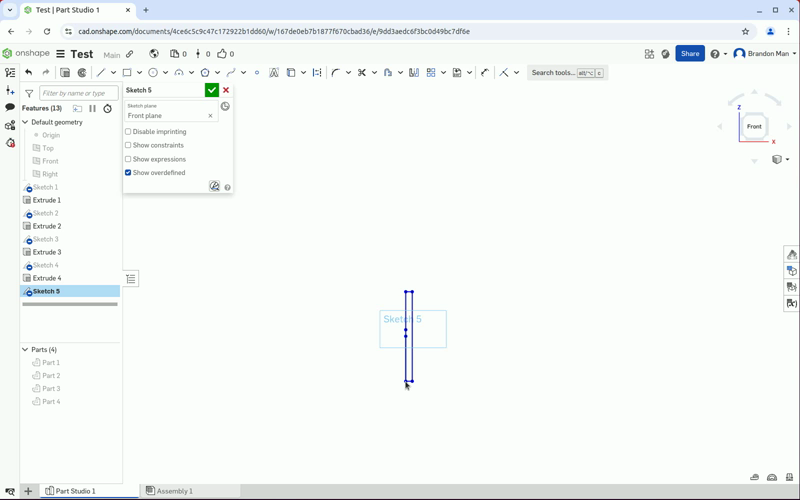
mouse_move(409, 331)
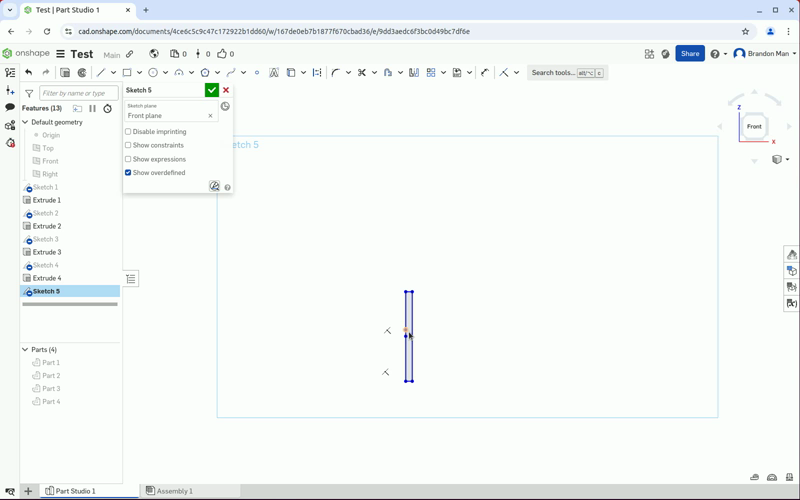
scroll(6)
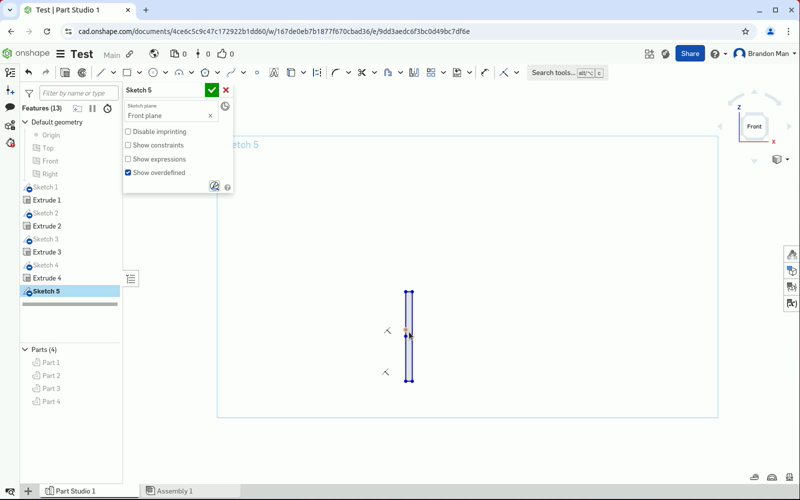
scroll(6)
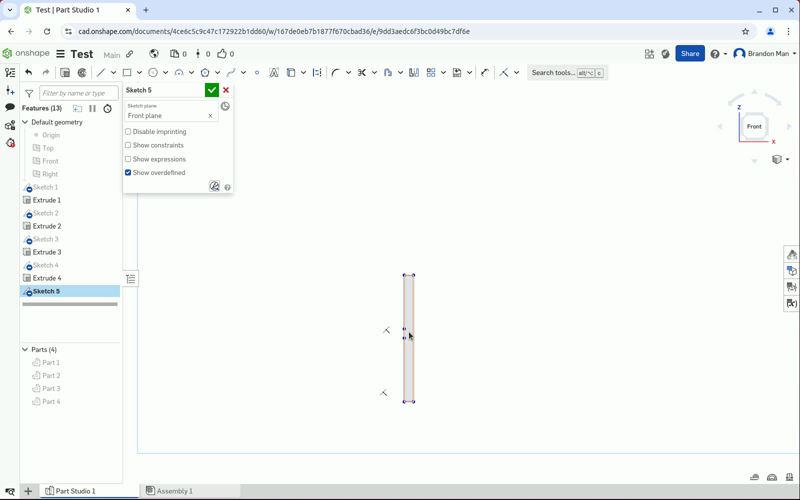
scroll(6)
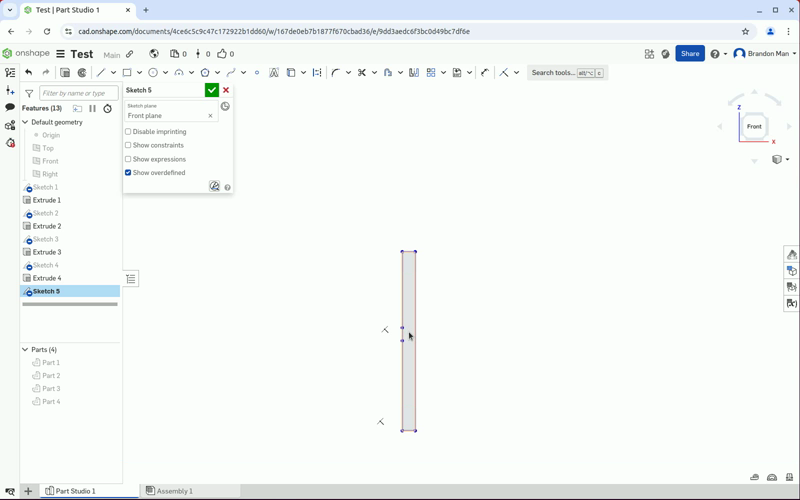
scroll(6)
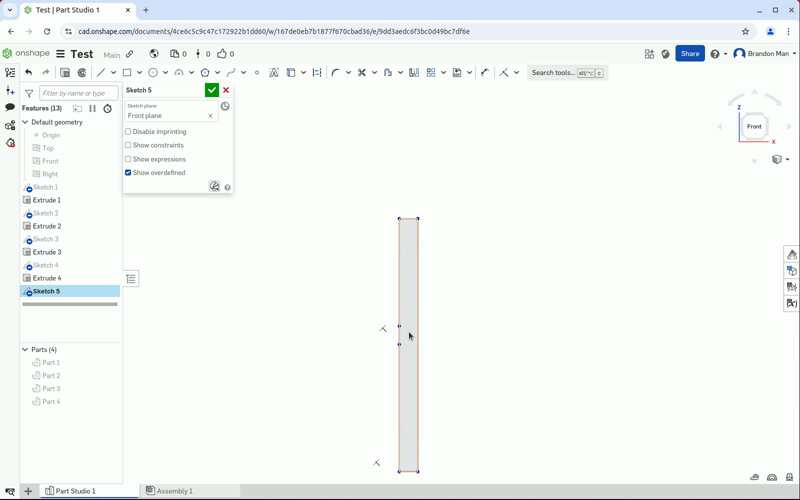
scroll(6)
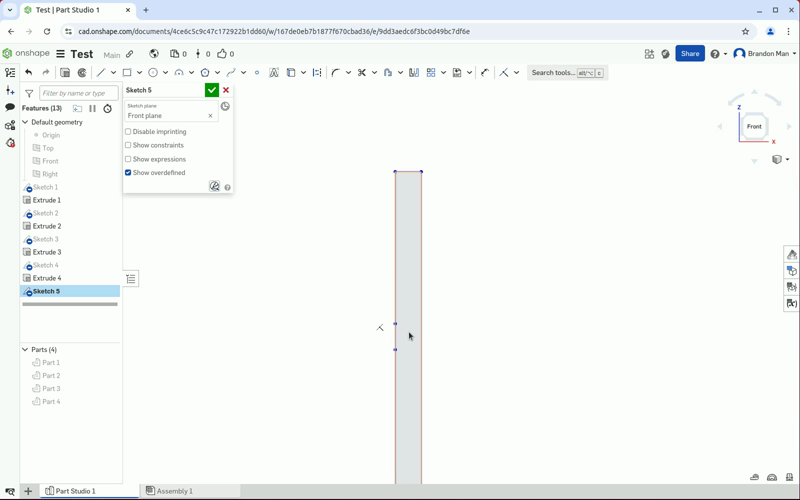
scroll(6)
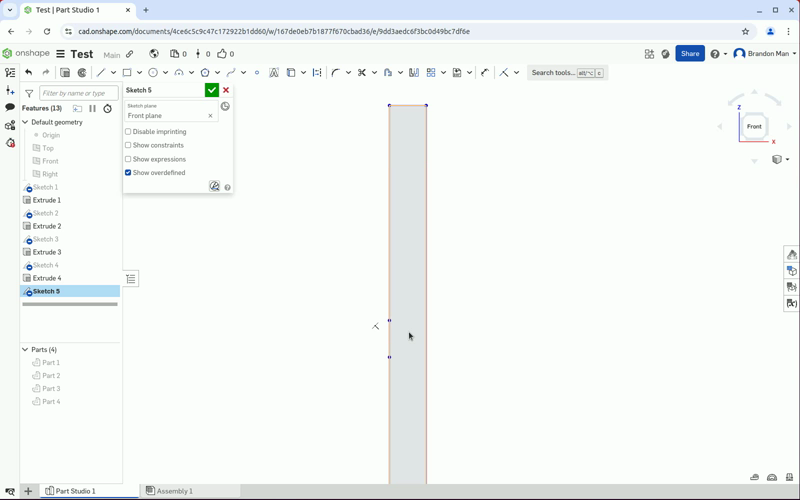
scroll(6)
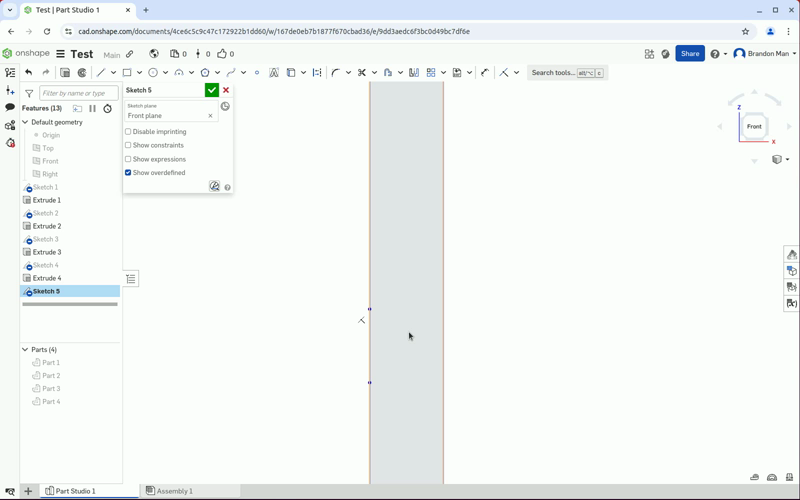
click(409, 331)
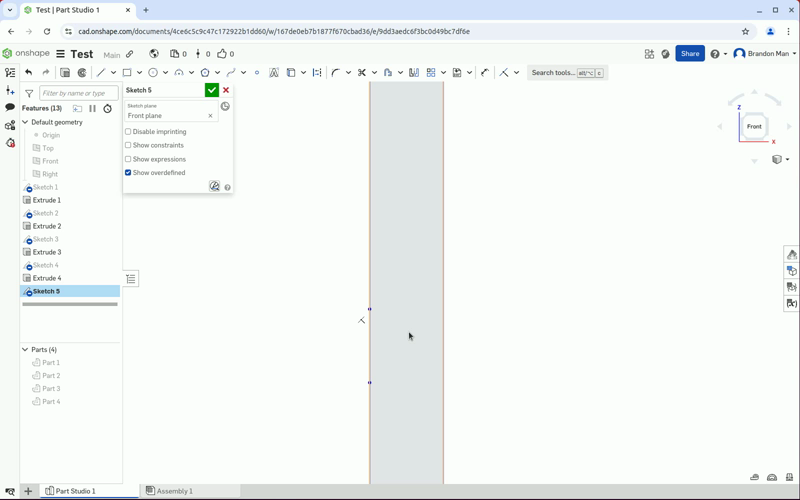
scroll(-6)
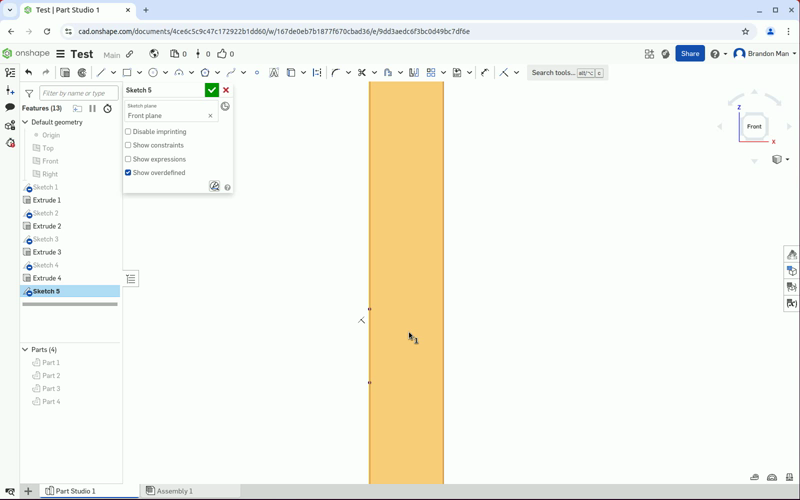
scroll(-6)
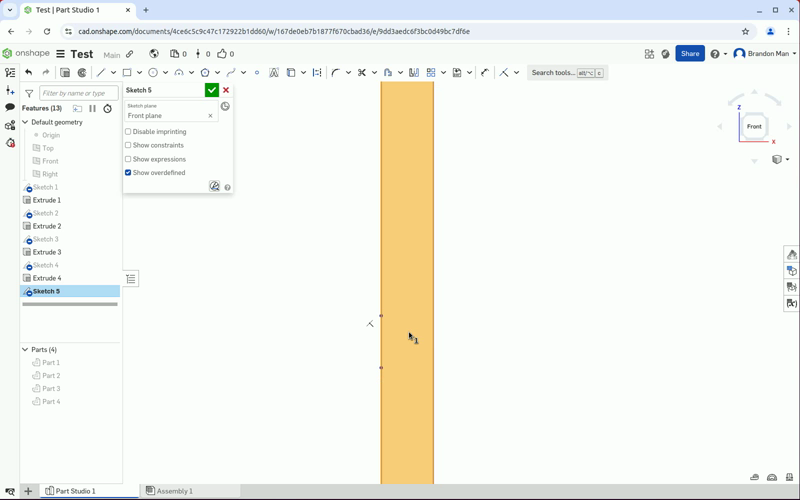
scroll(-6)
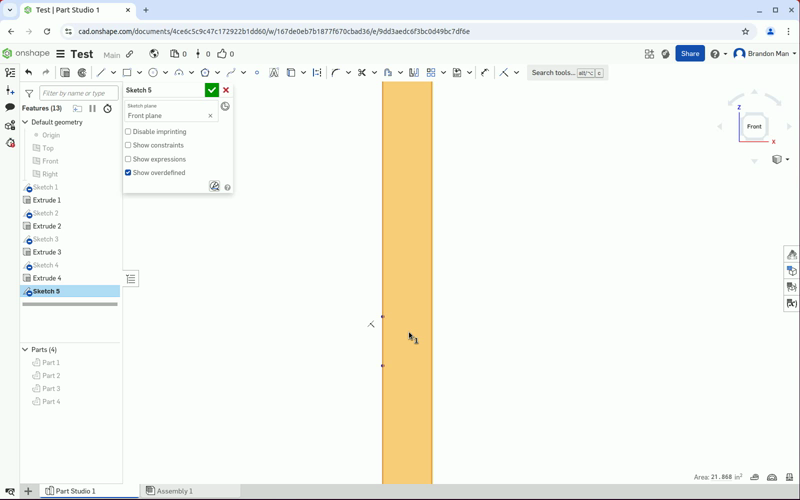
scroll(-6)
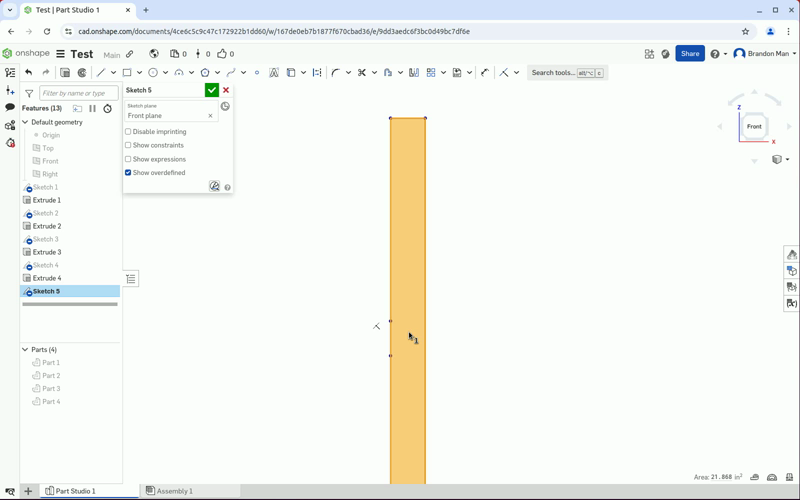
scroll(-6)
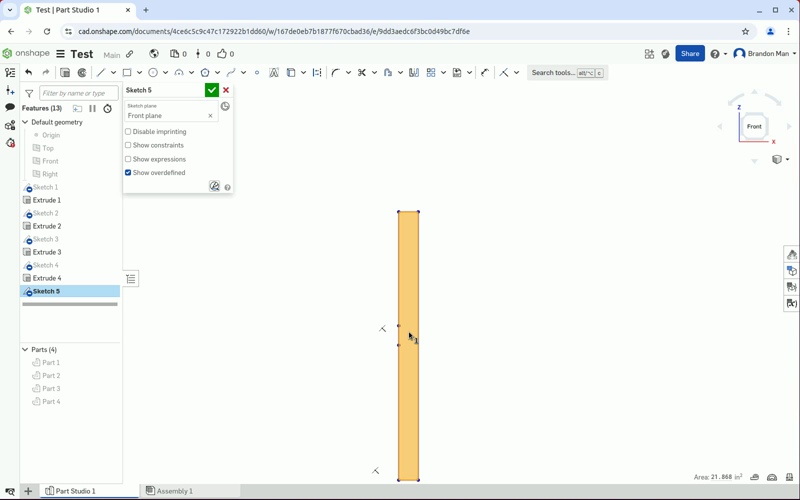
scroll(-6)
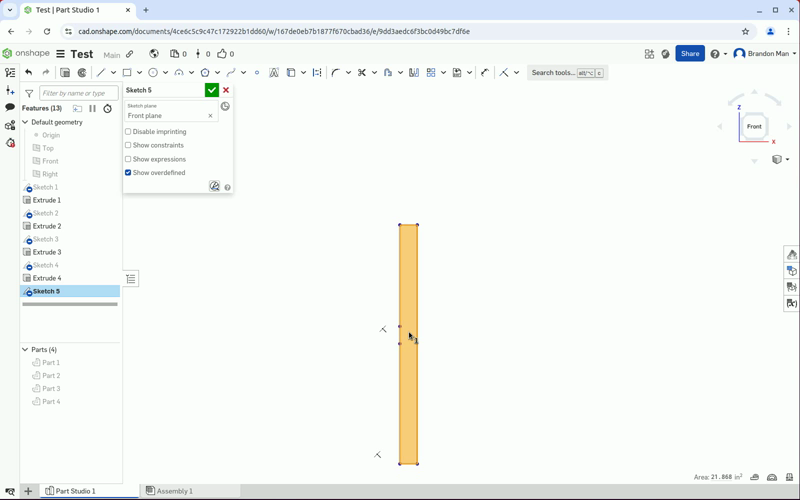
scroll(-6)
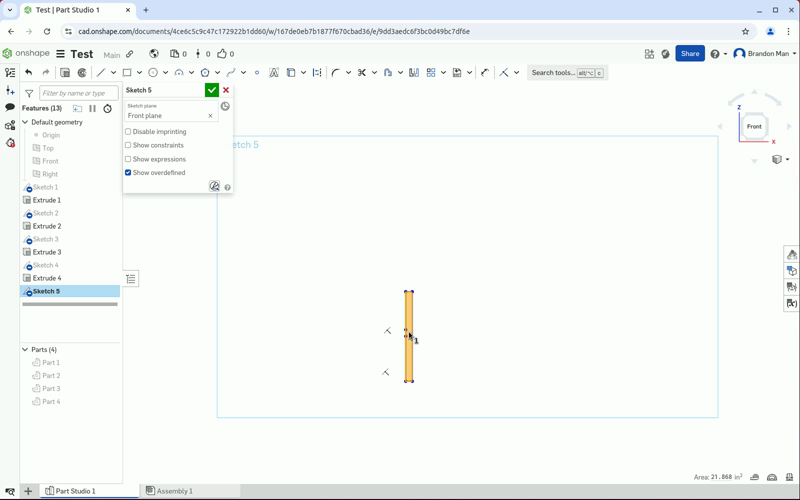
mouse_move(73, 352)
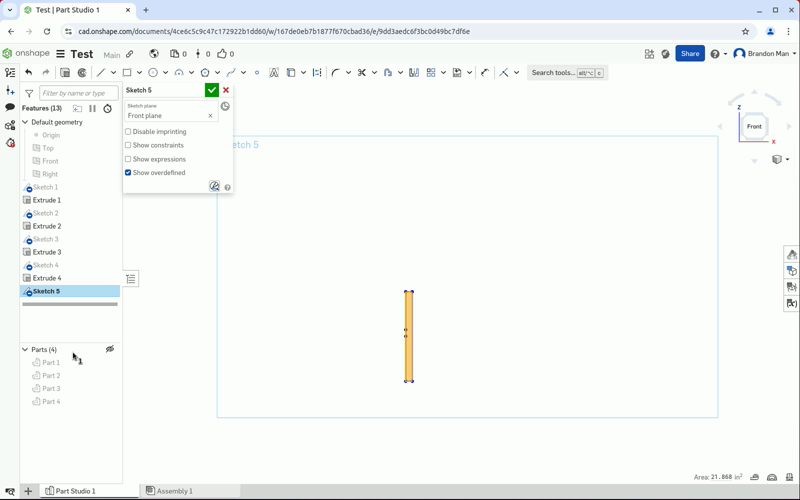
key(shift+y)
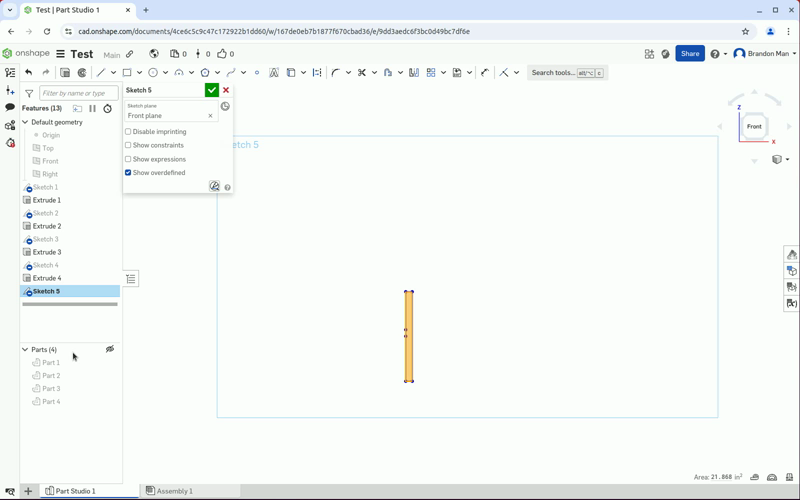
key(shift+e)
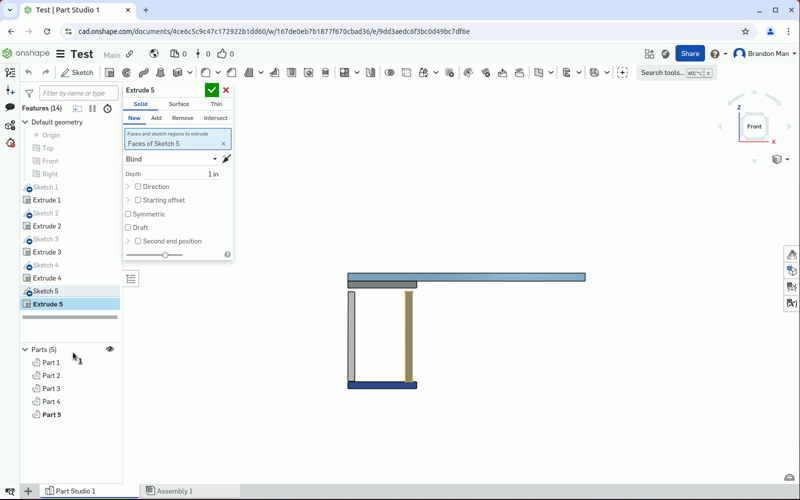
mouse_move(143, 106)
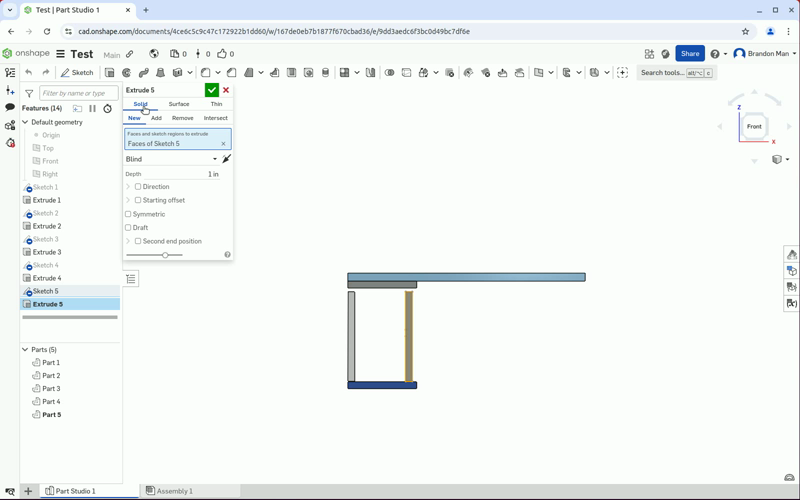
click(143, 106)
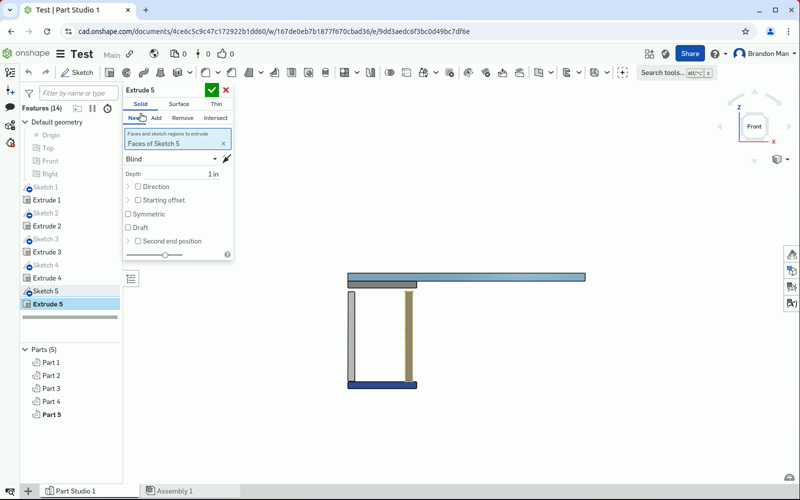
mouse_move(137, 120)
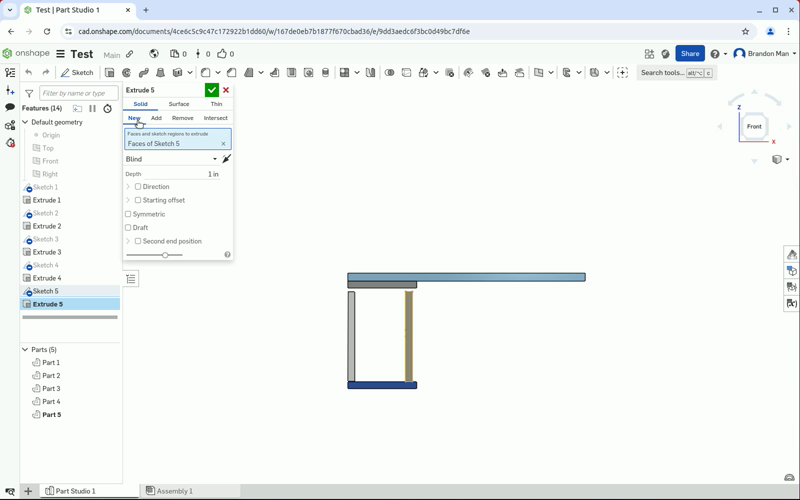
click(137, 120)
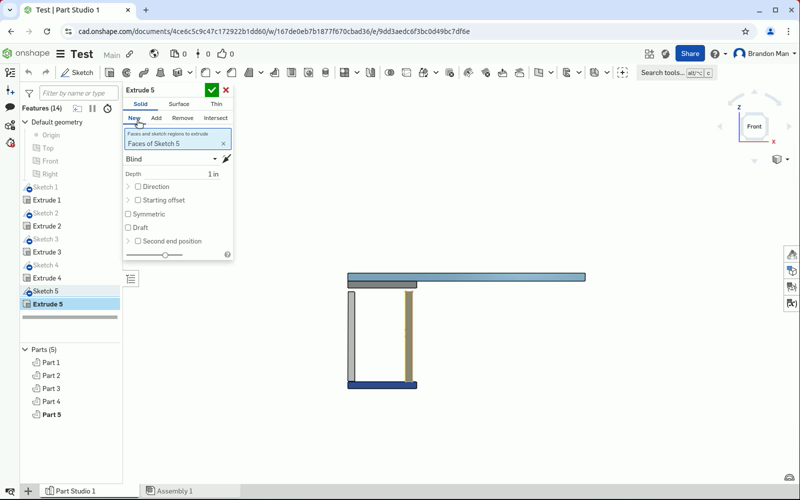
key(tab, 4)
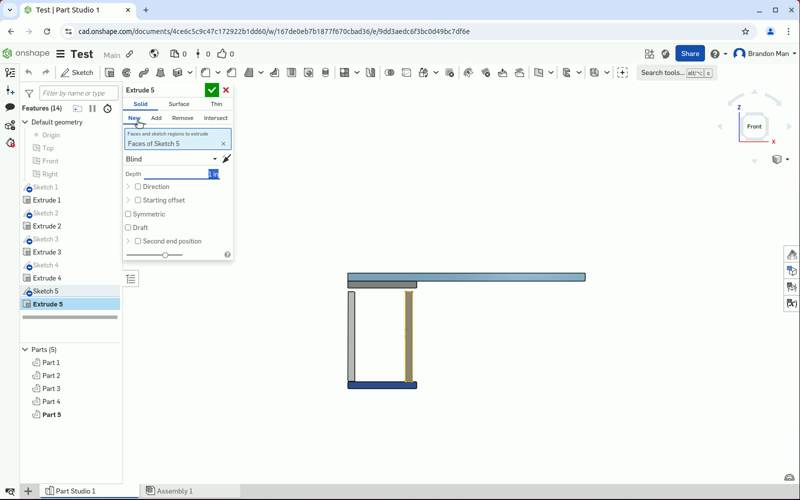
text(1.444)
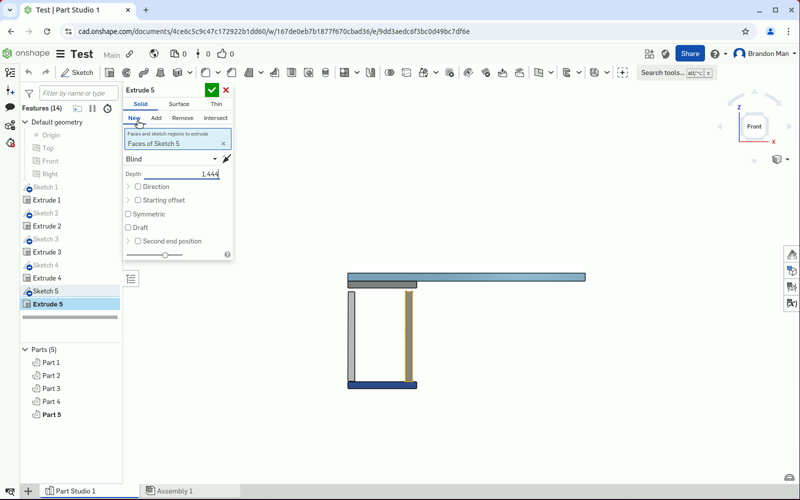
key(enter)
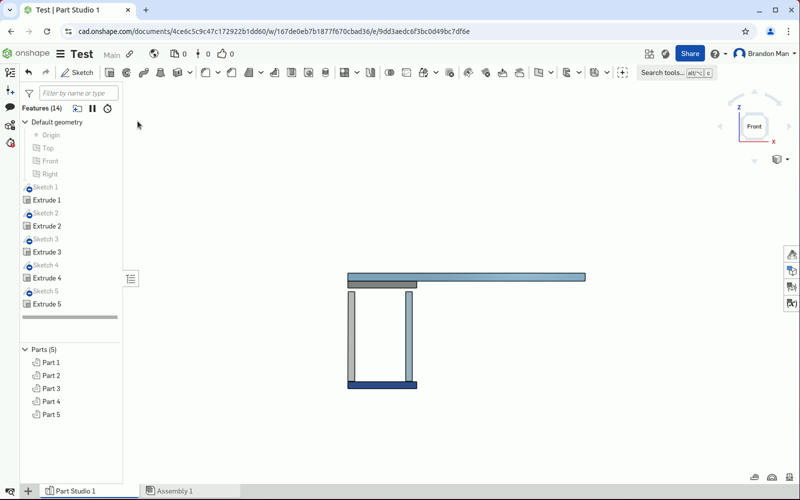
key(shift+h)
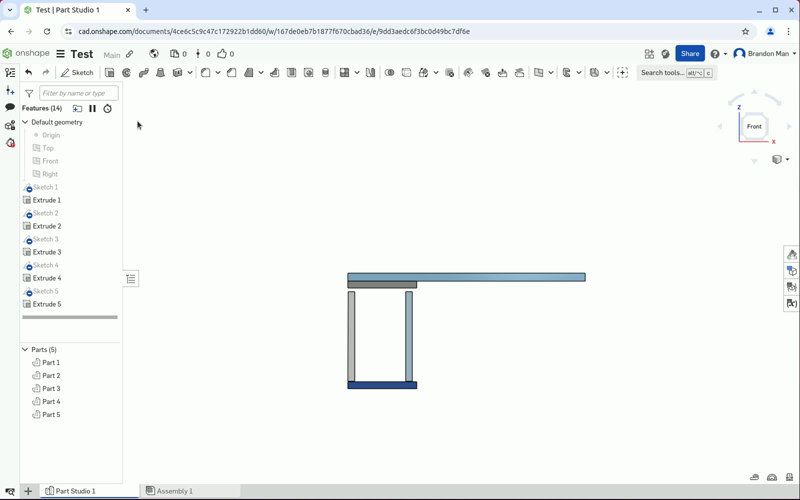
key(shift+h)
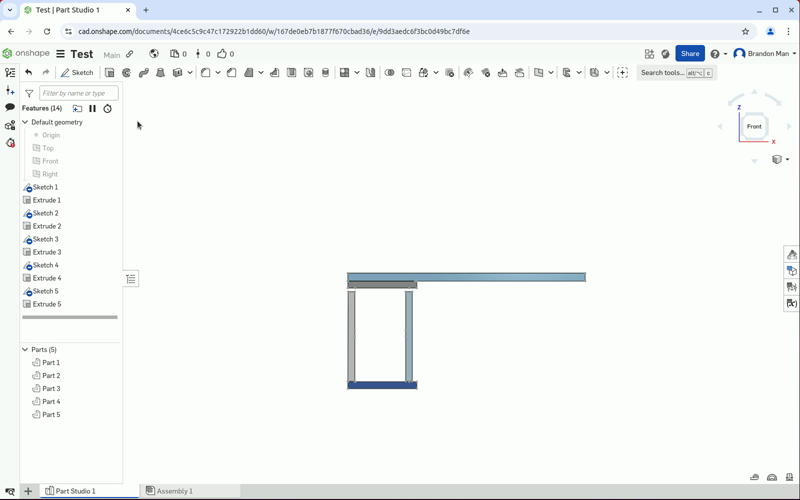
key(shift+7)
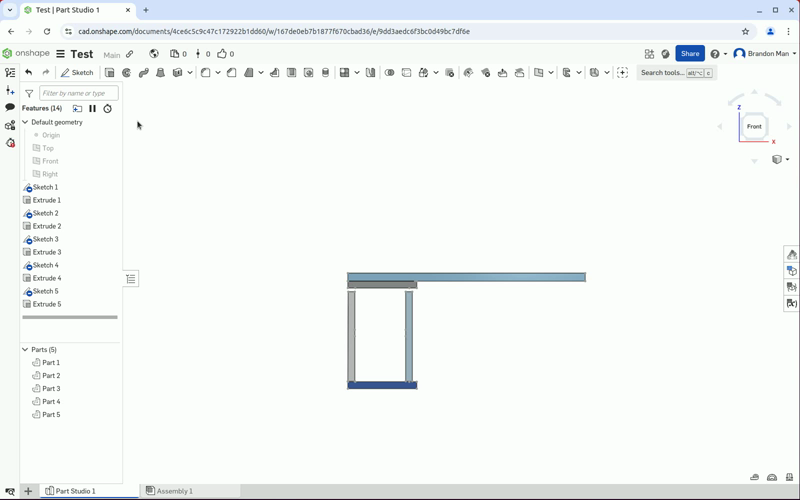
key(left, 2)
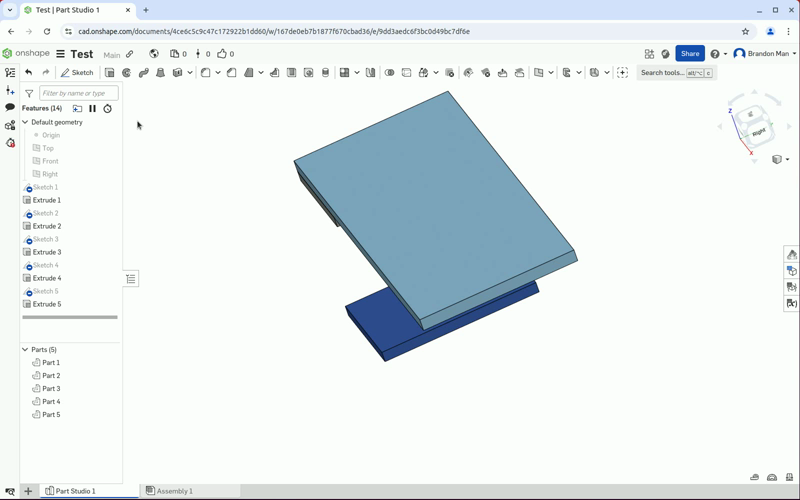
key(down, 2)
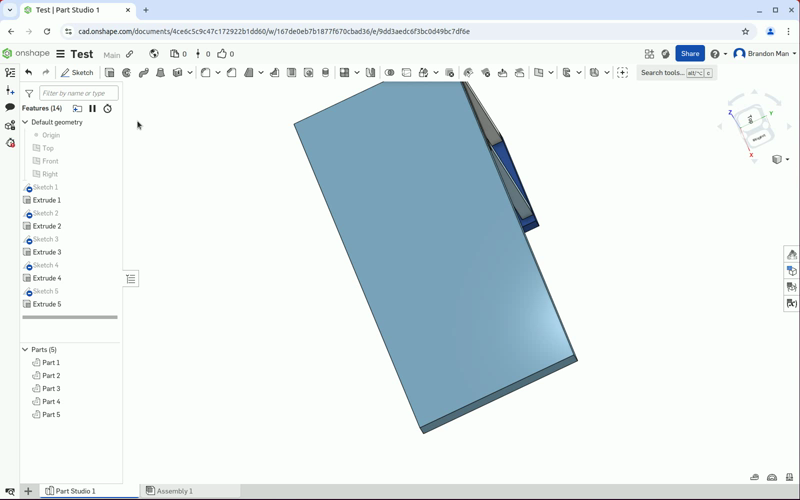
key(up, 2)
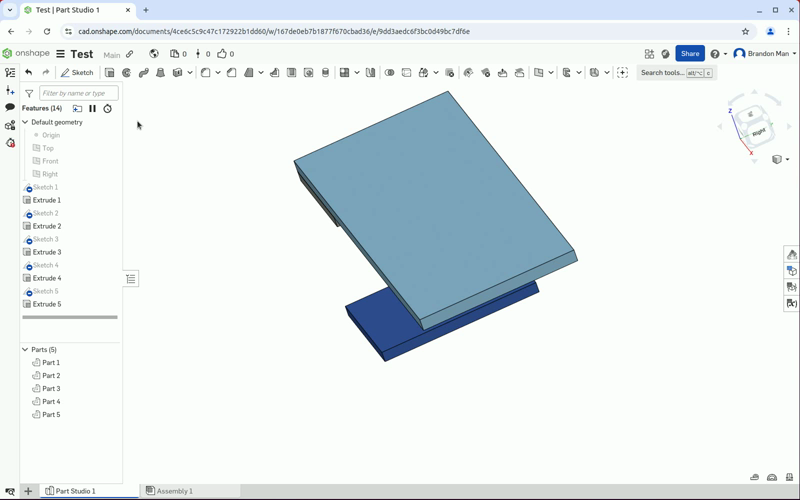
key(right, 2)
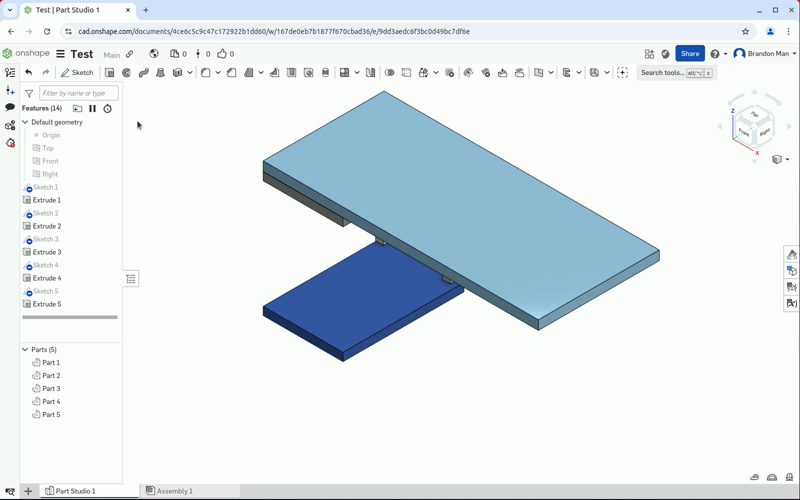
mouse_move(73, 189)
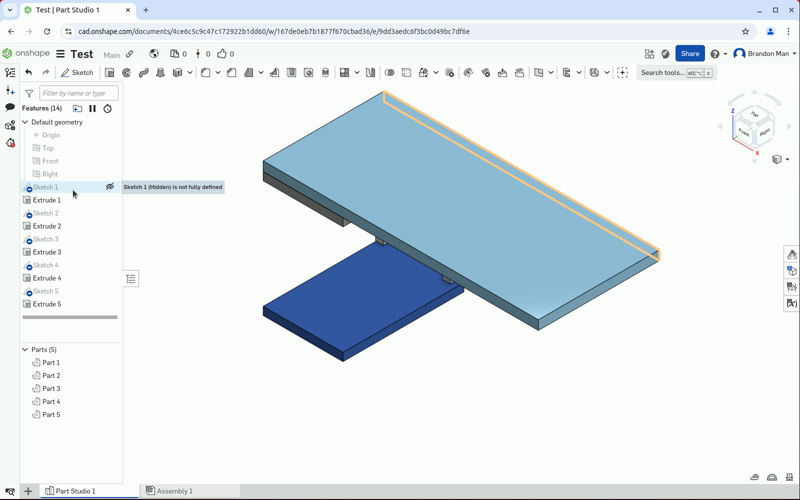
click(73, 189)